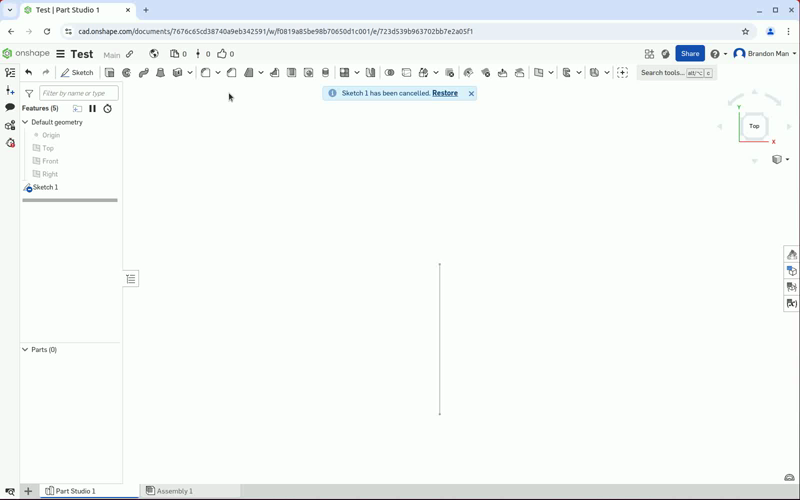
key(shift+h)
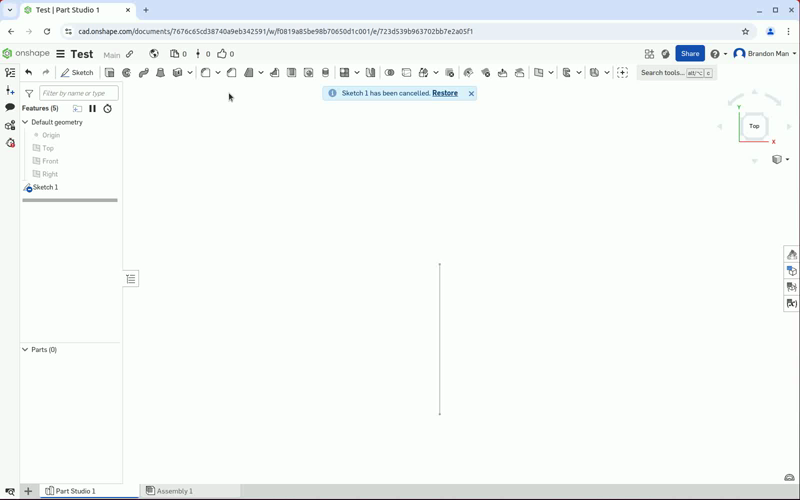
key(shift+s)
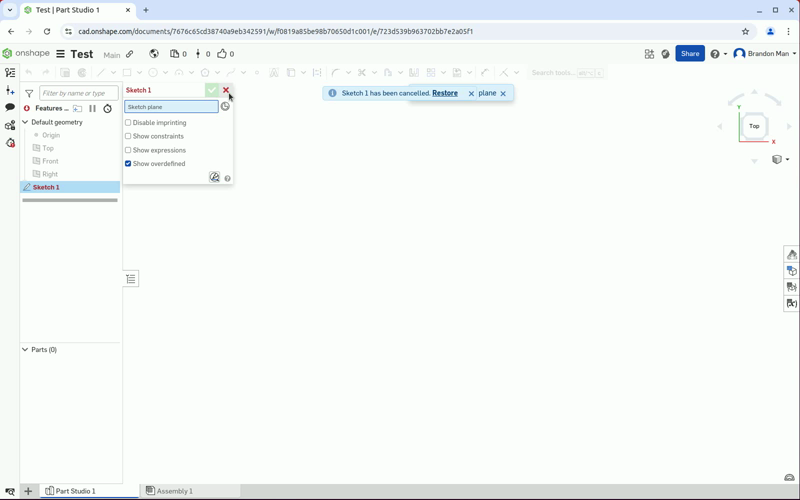
mouse_move(73, 150)
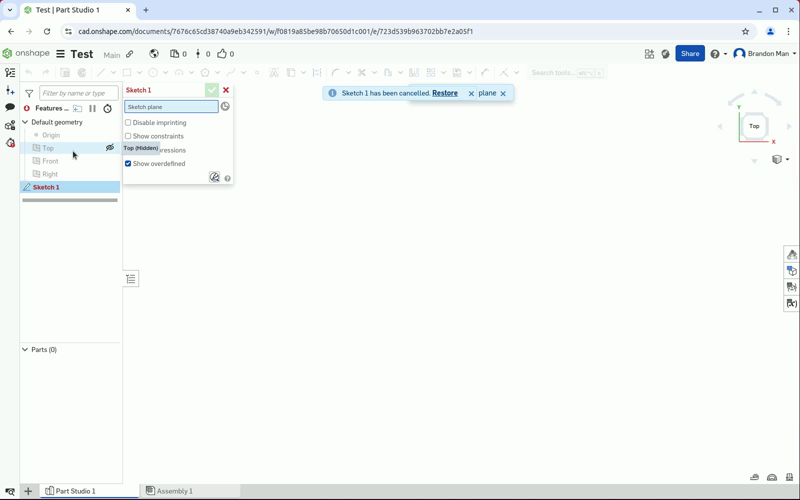
click(73, 150)
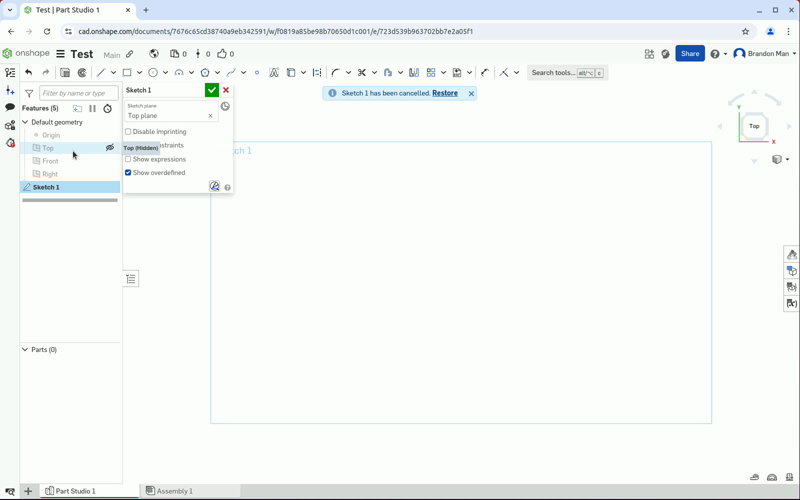
mouse_move(73, 352)
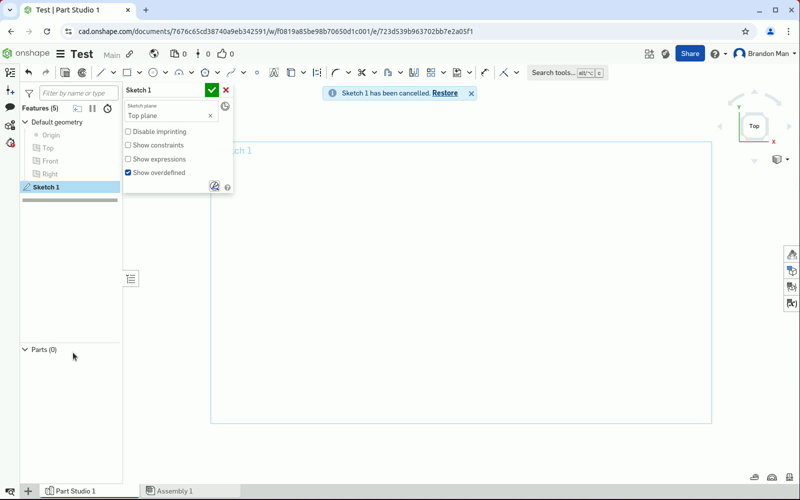
key(y)
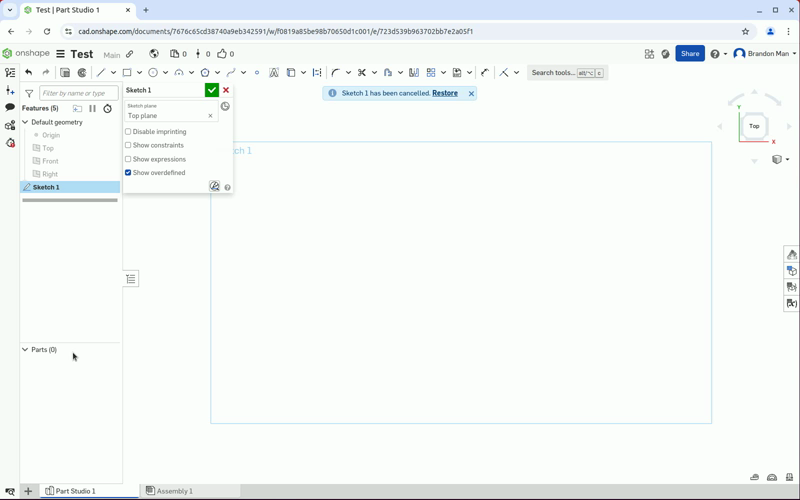
key(l)
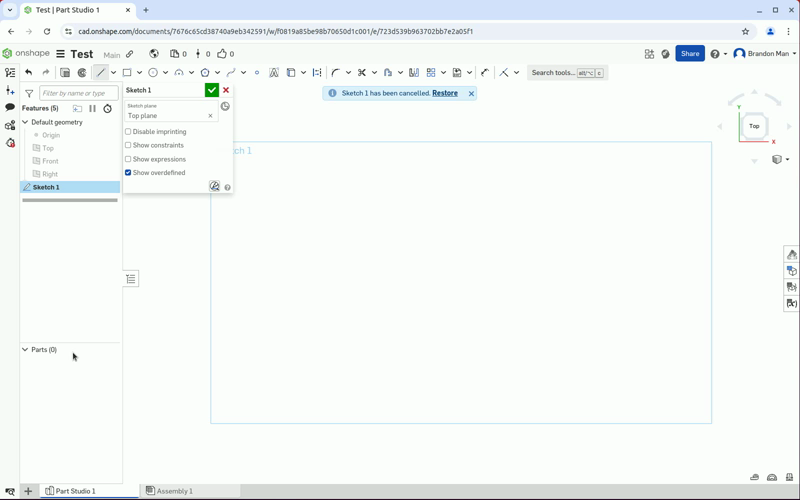
key_down(shift)
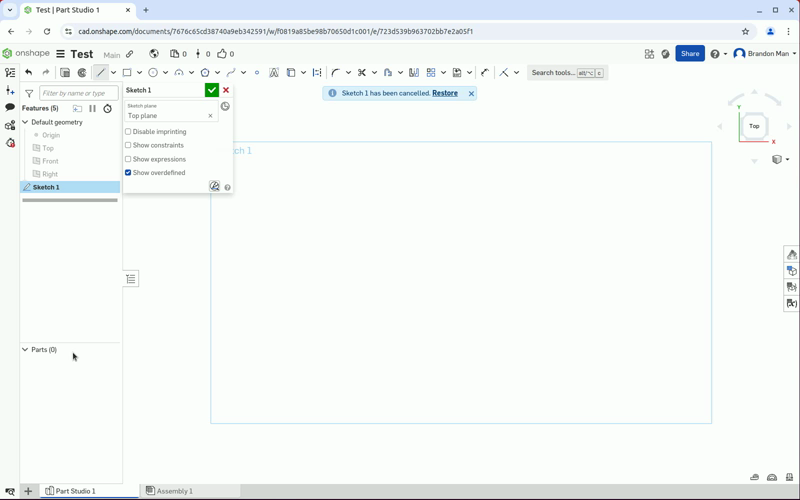
mouse_move(460, 322)
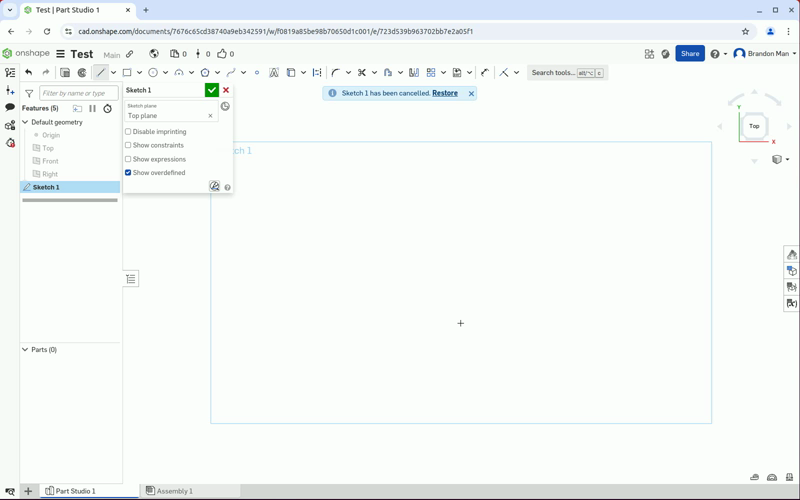
click(460, 322)
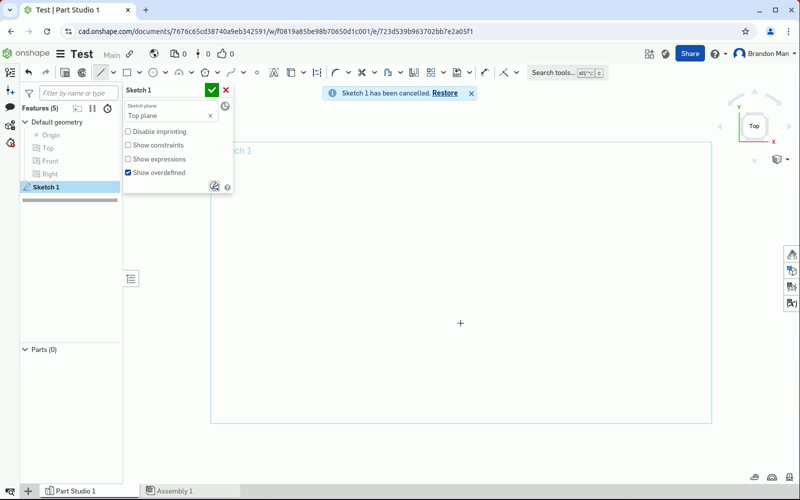
key_up(shift)
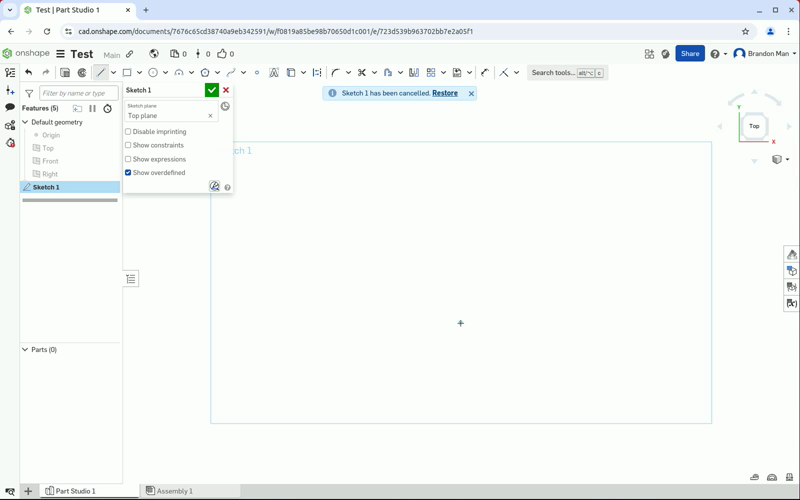
key_down(shift)
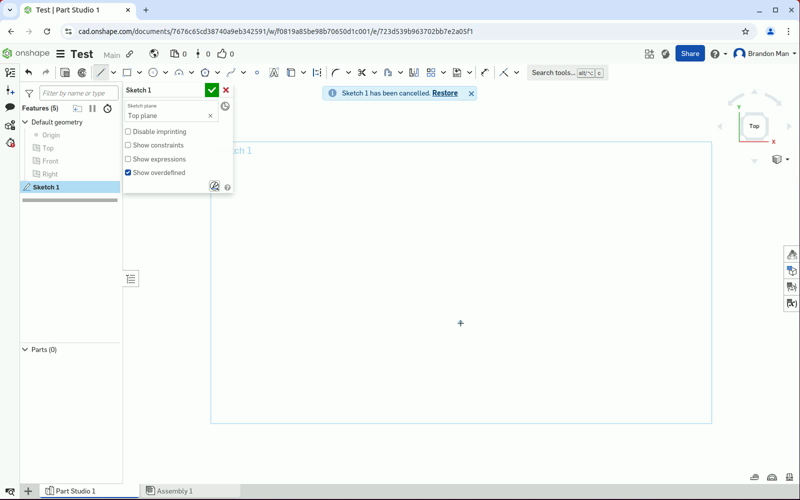
mouse_move(490, 322)
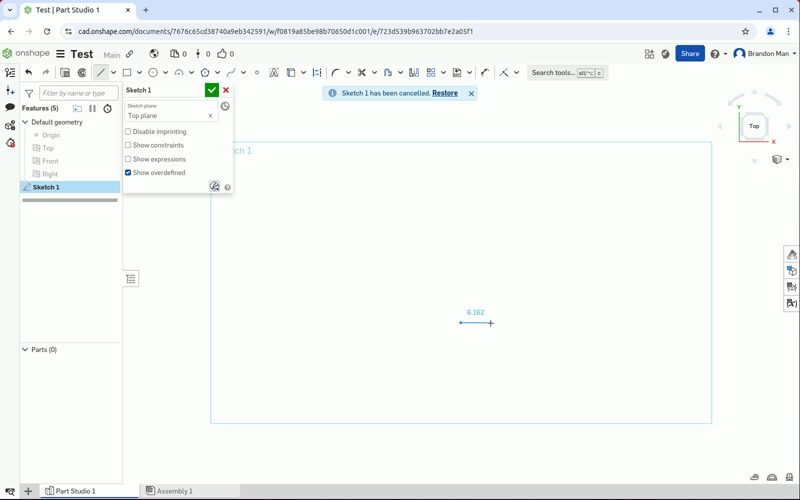
mouse_move(474, 322)
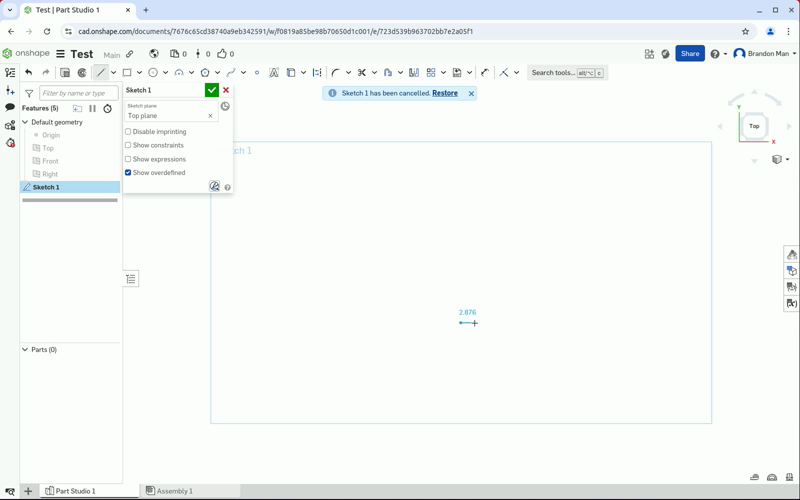
click(474, 322)
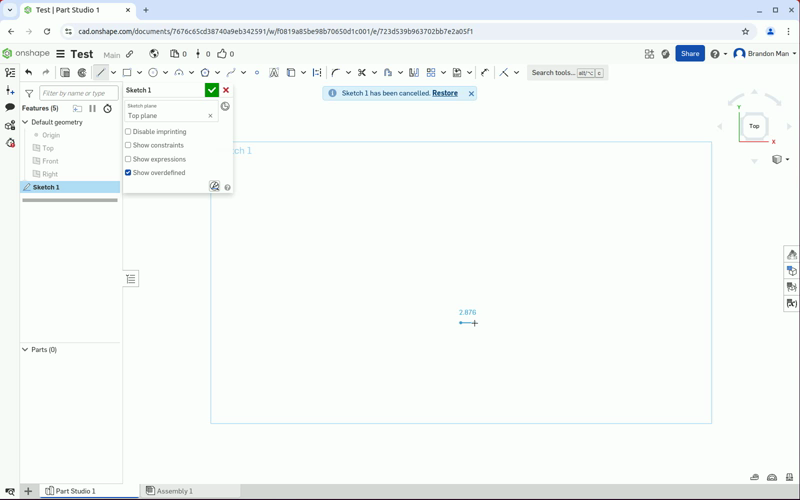
key_up(shift)
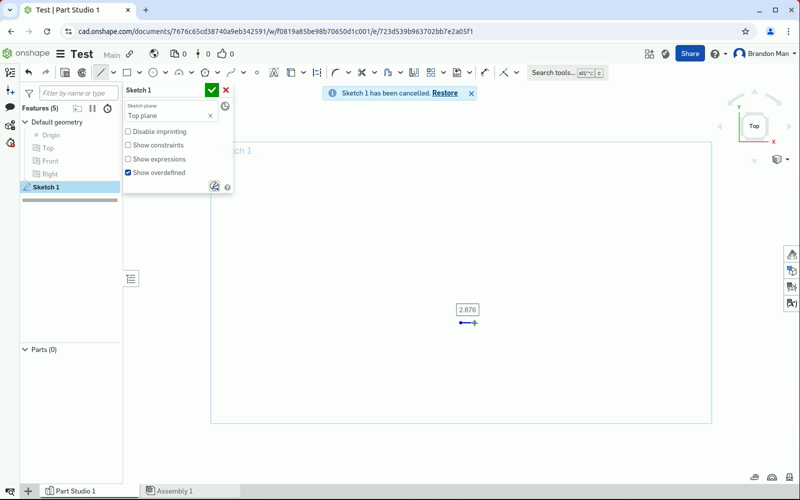
key_down(shift)
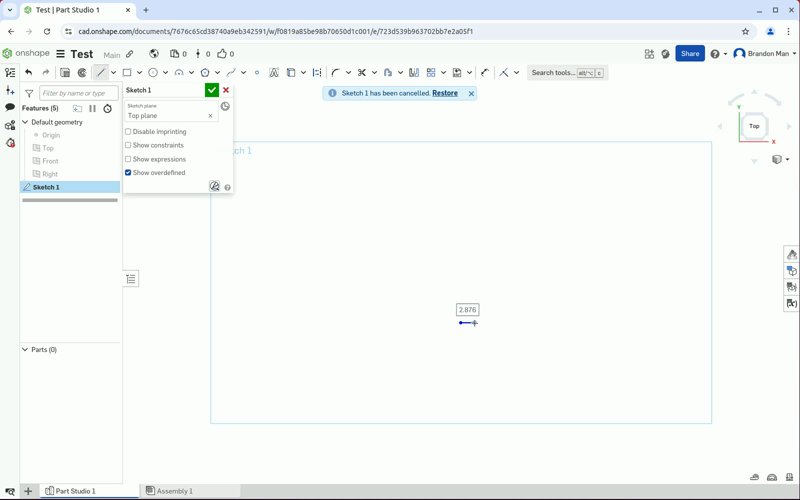
mouse_move(504, 322)
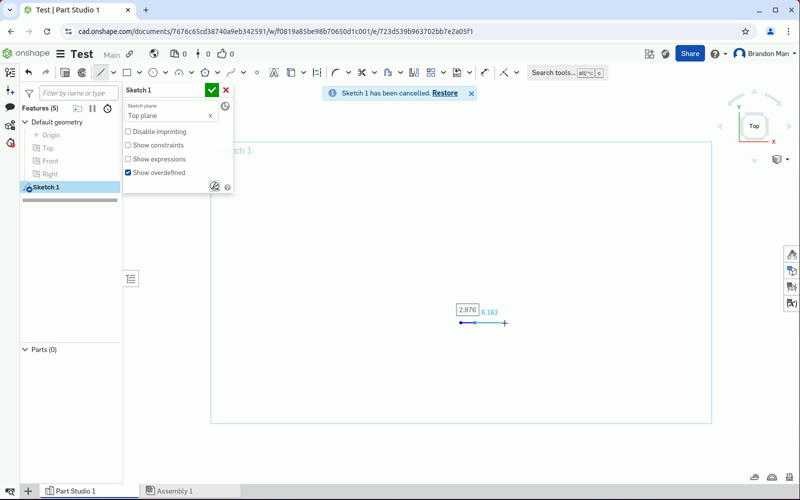
mouse_move(474, 325)
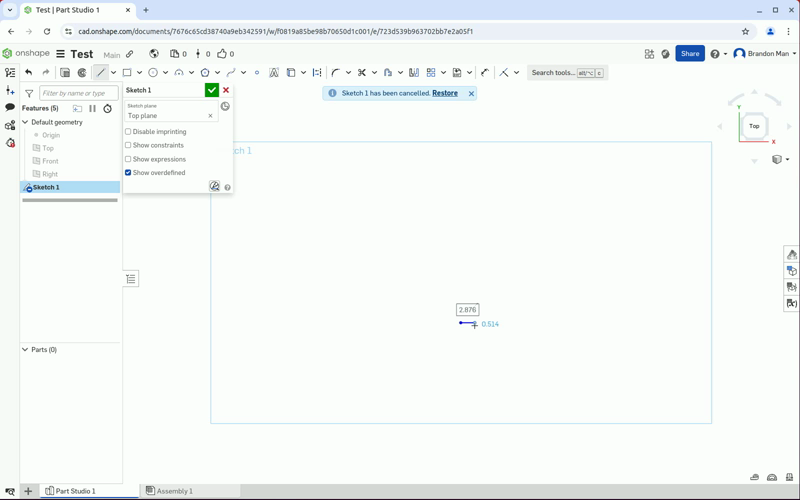
scroll(6)
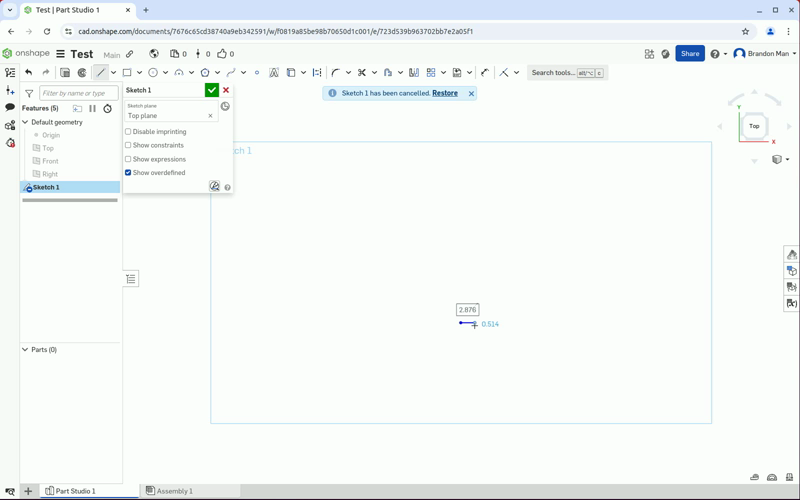
scroll(6)
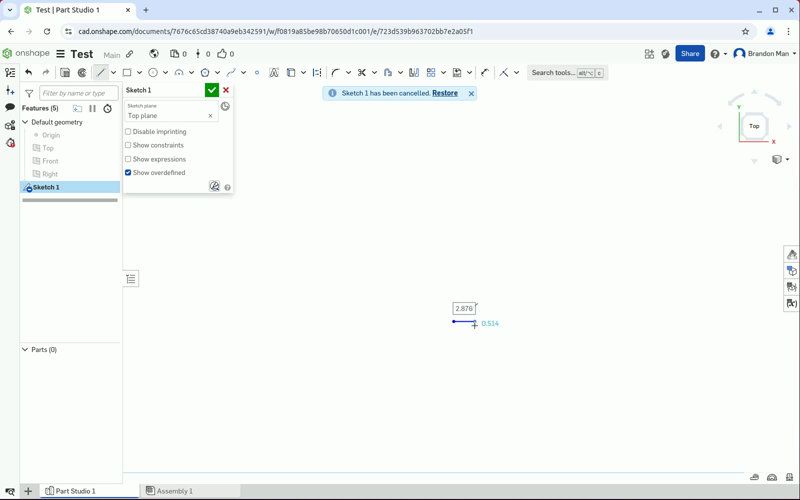
scroll(6)
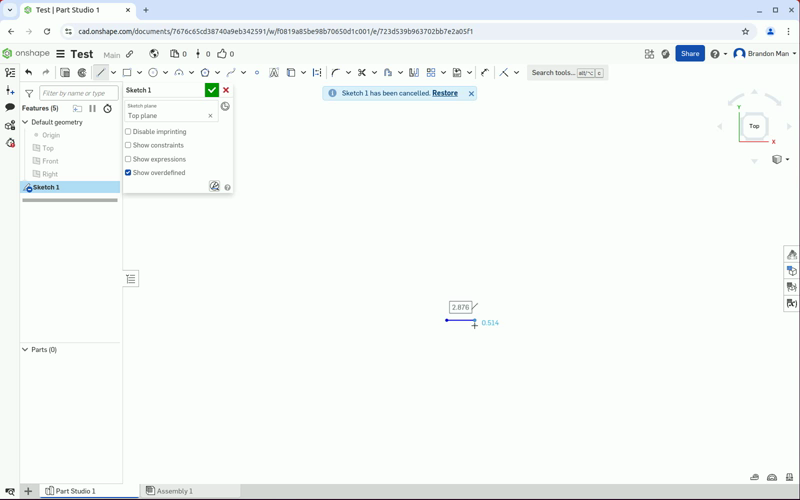
scroll(6)
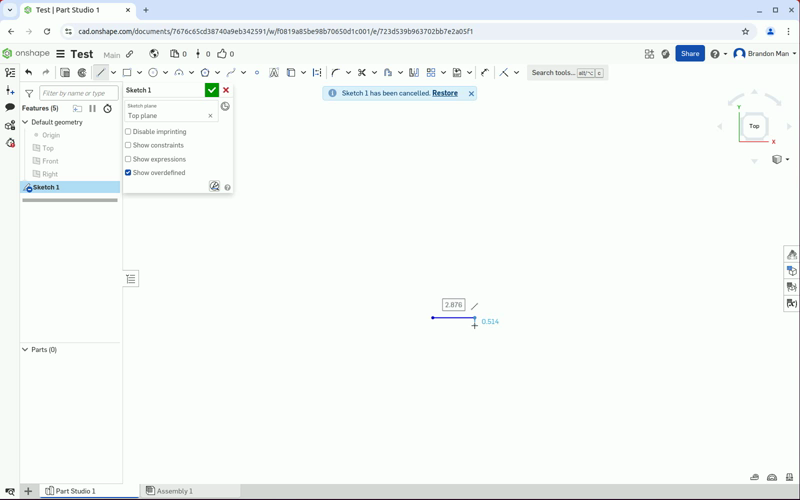
scroll(6)
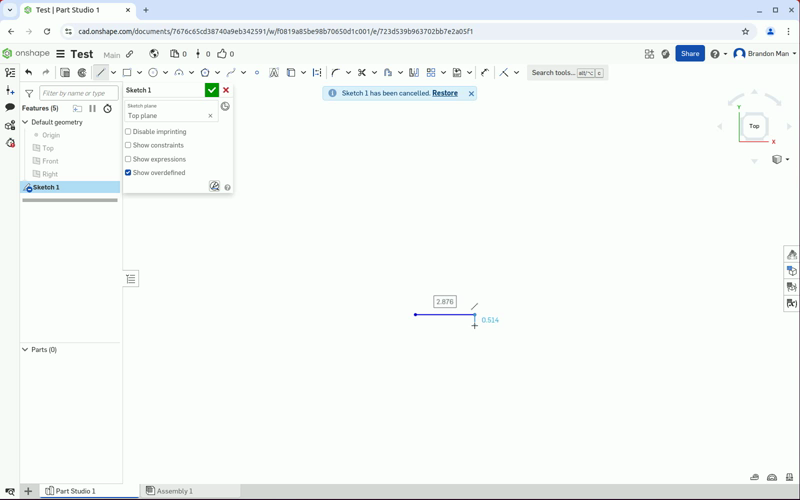
scroll(6)
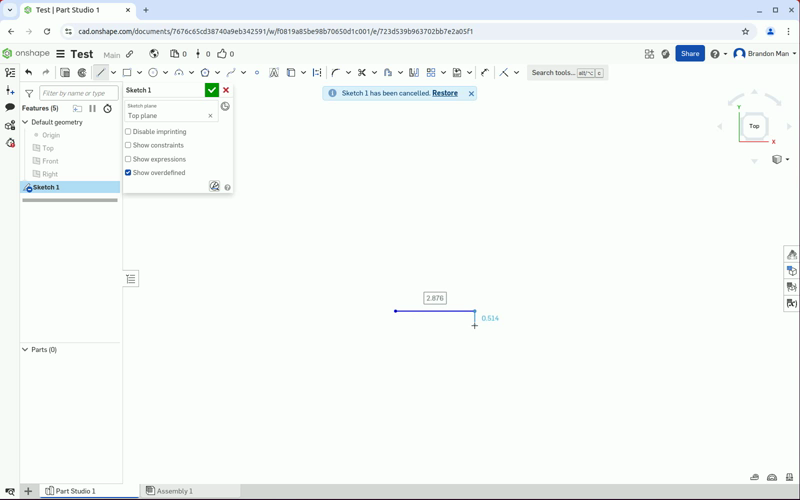
scroll(6)
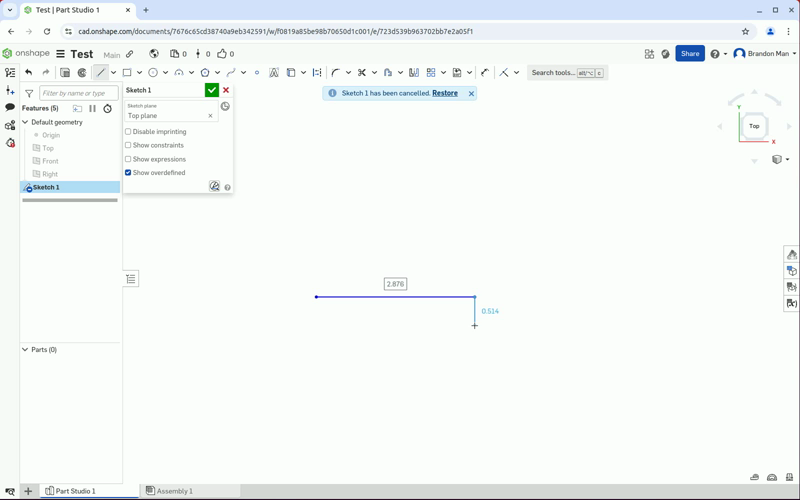
click(474, 325)
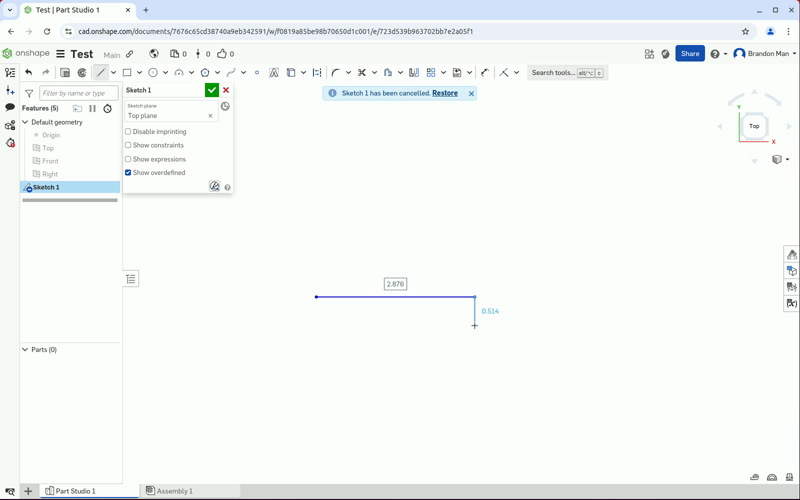
scroll(-6)
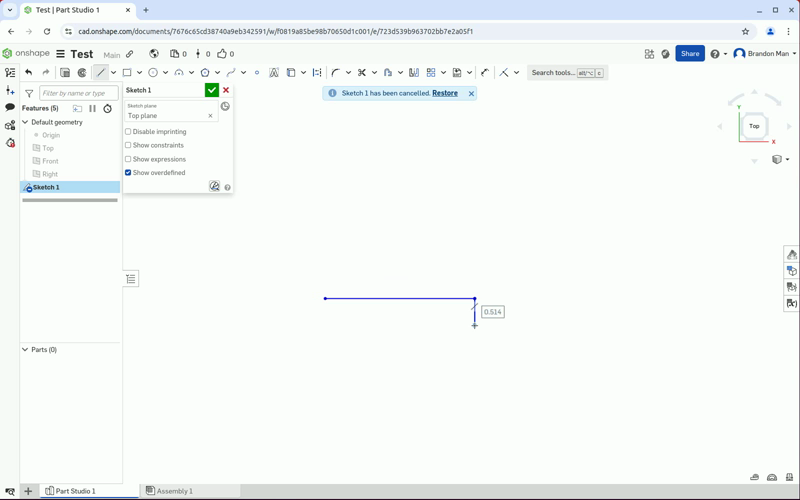
scroll(-6)
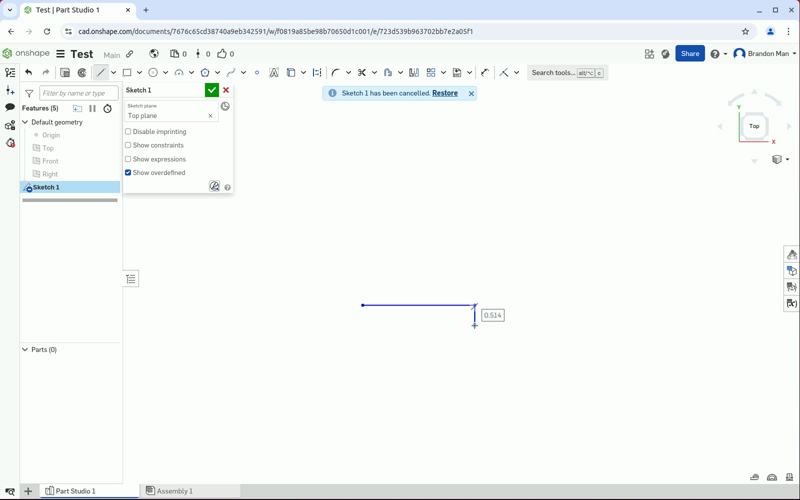
scroll(-6)
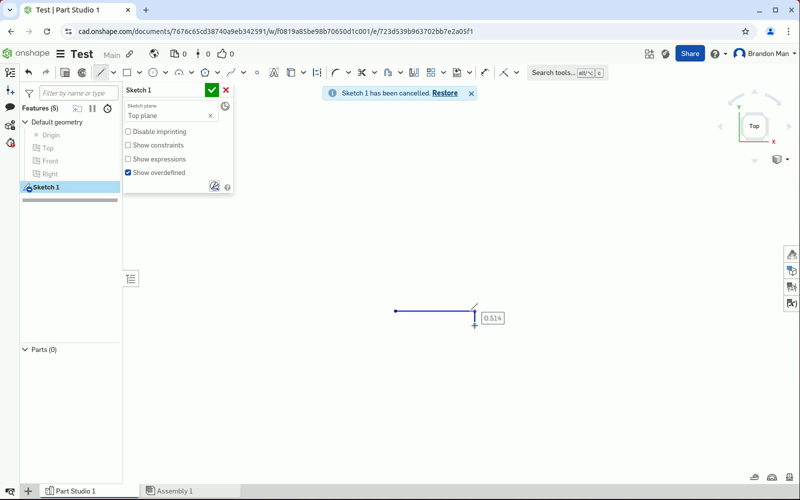
scroll(-6)
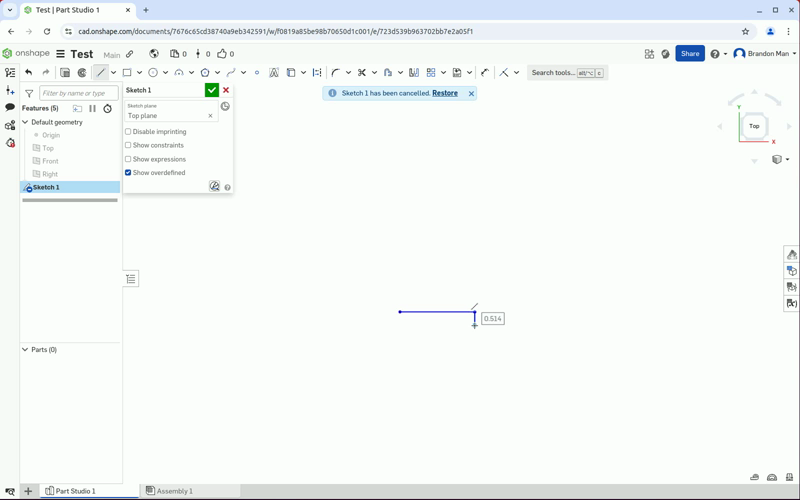
scroll(-6)
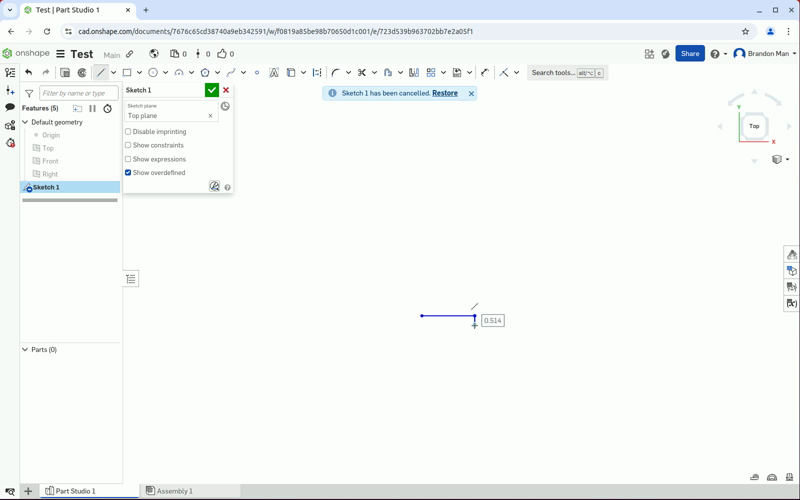
scroll(-6)
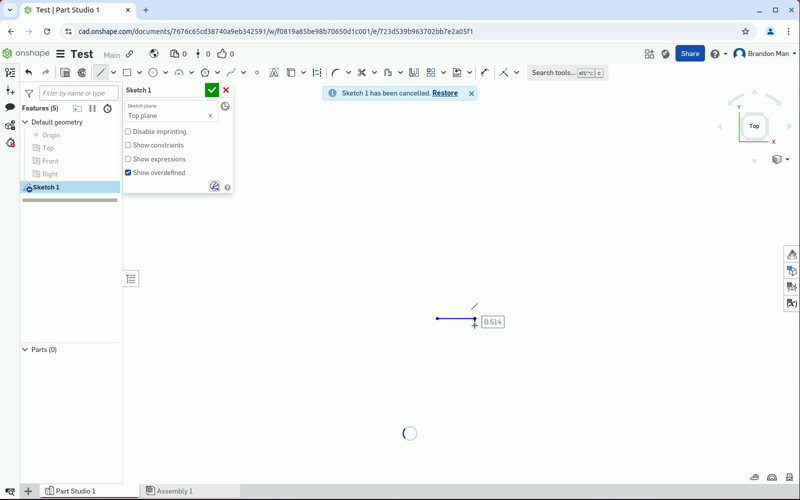
scroll(-6)
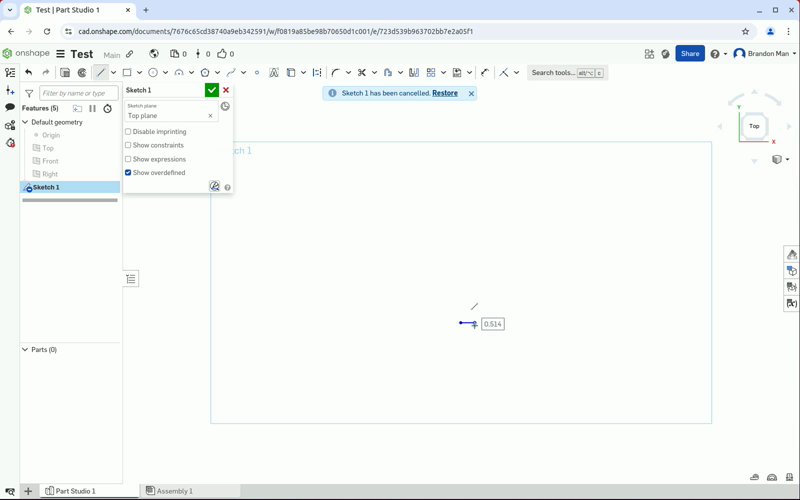
key_up(shift)
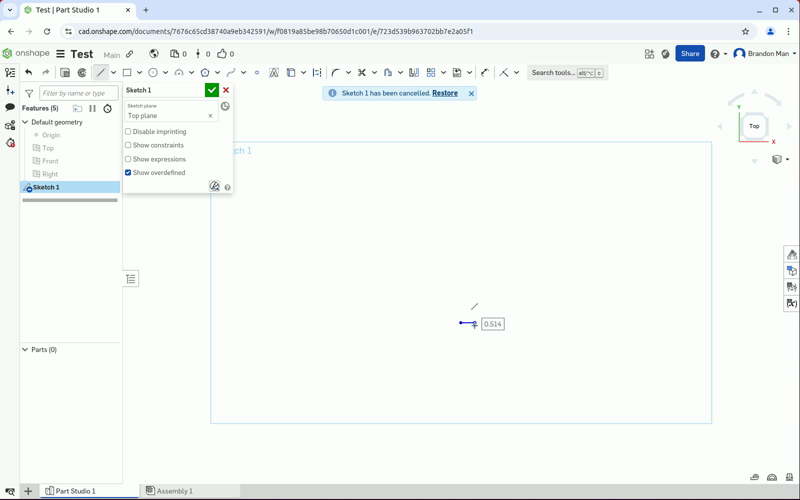
key_down(shift)
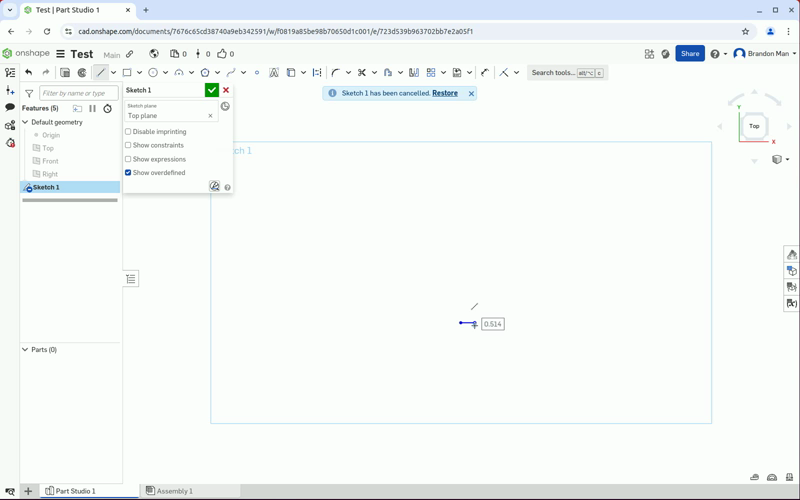
mouse_move(559, 325)
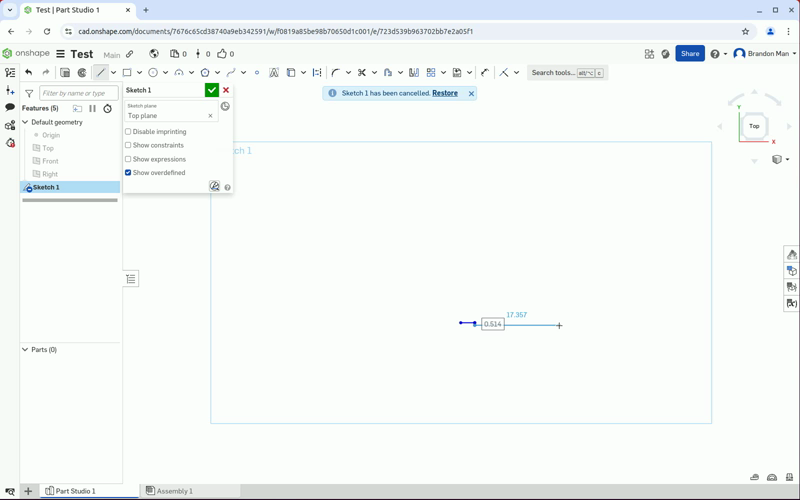
click(559, 325)
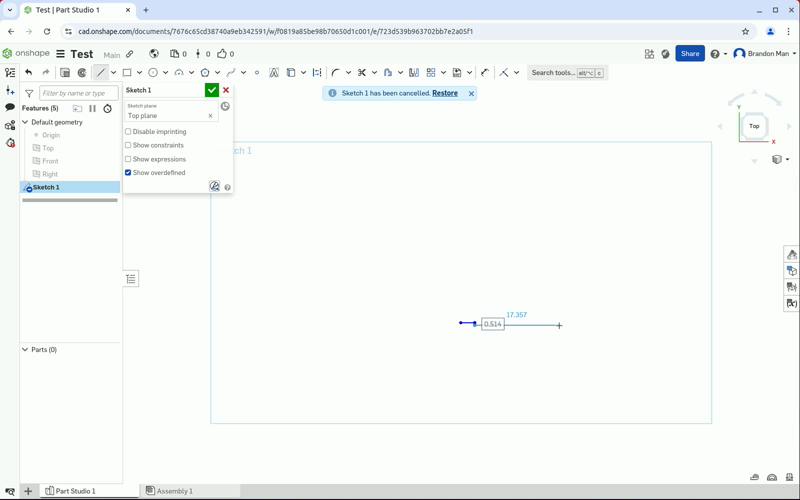
key_up(shift)
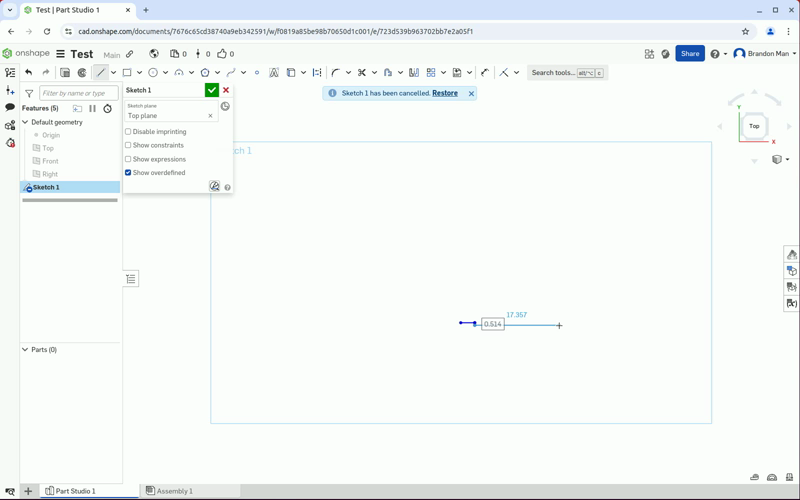
key_down(shift)
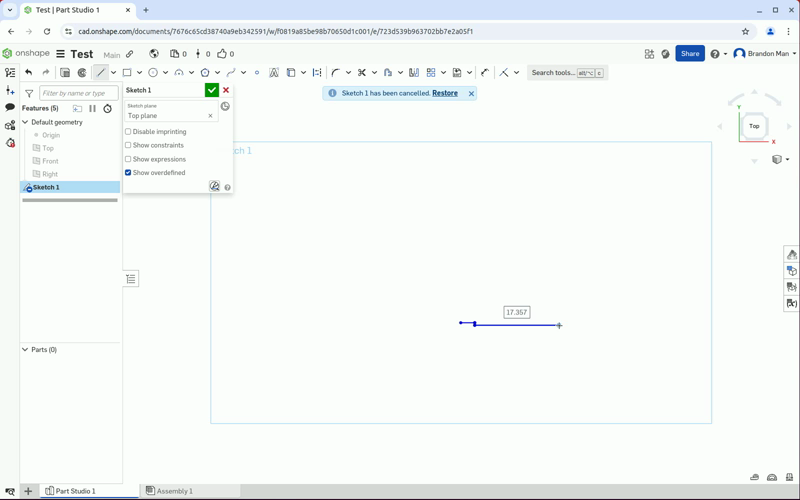
mouse_move(589, 325)
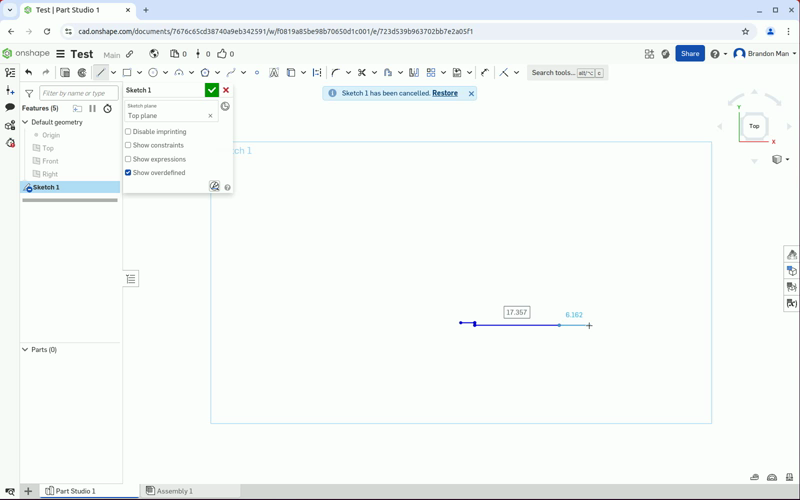
mouse_move(559, 322)
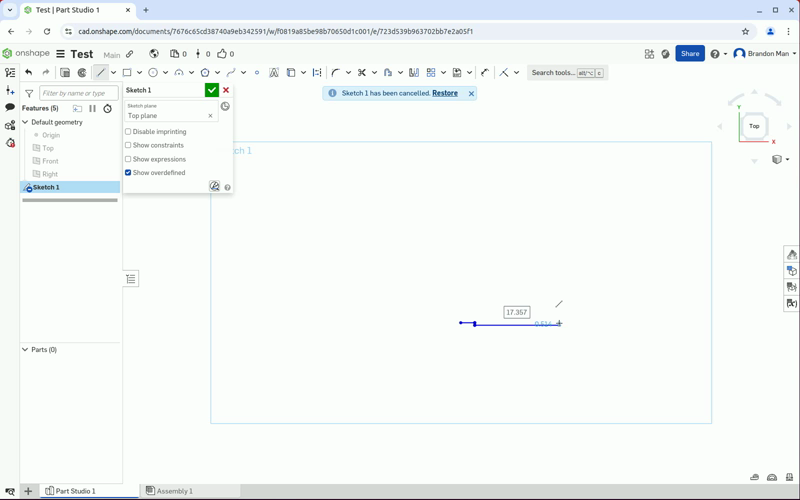
scroll(6)
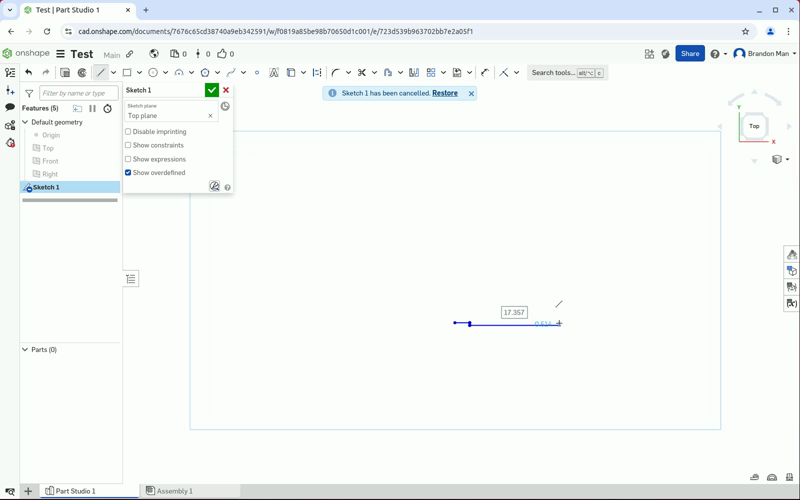
scroll(6)
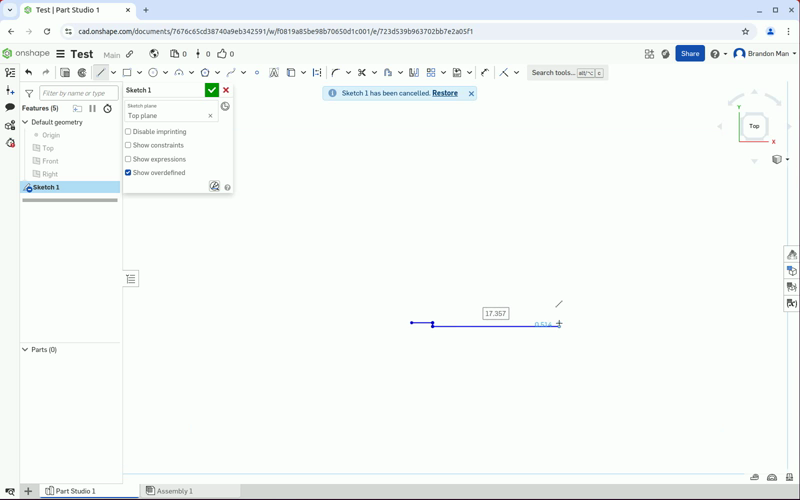
scroll(6)
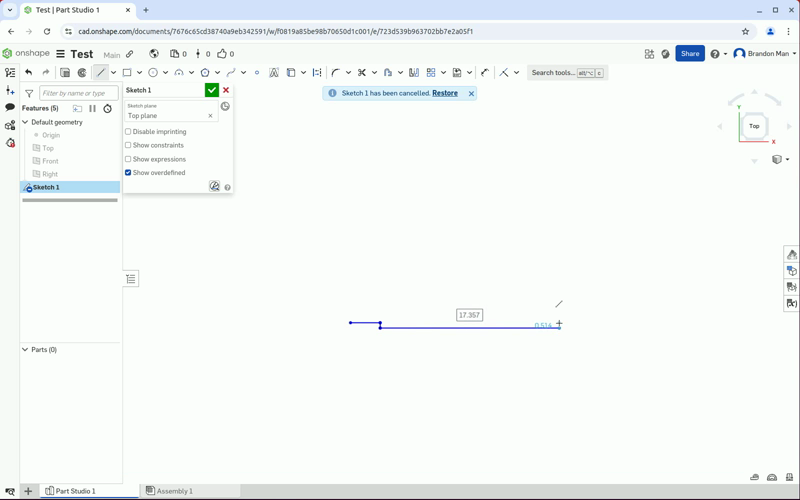
scroll(6)
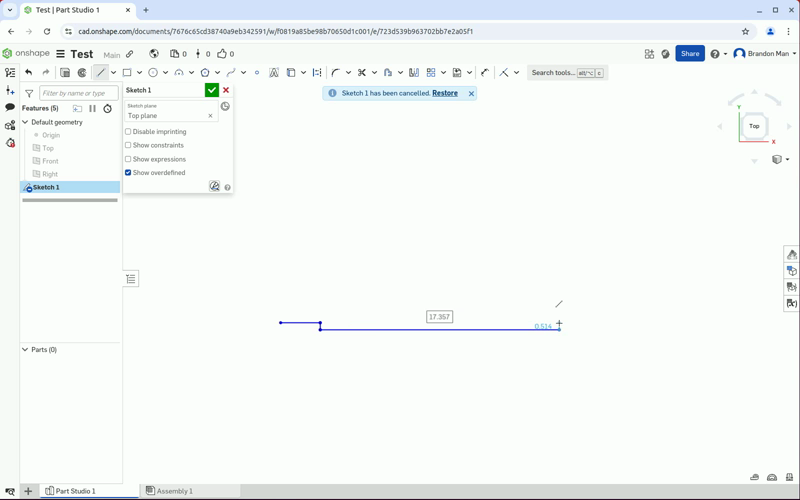
scroll(6)
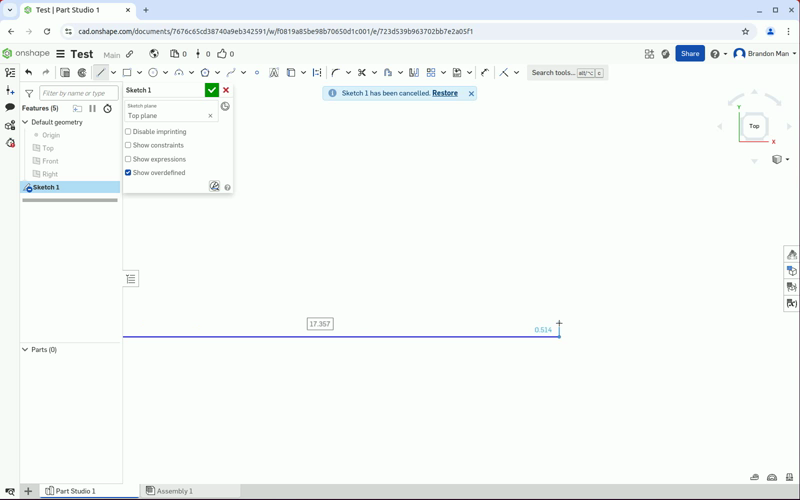
scroll(6)
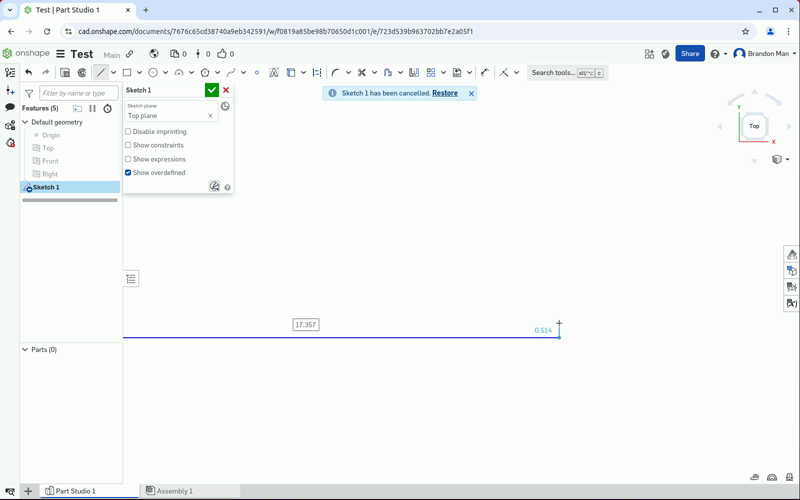
scroll(6)
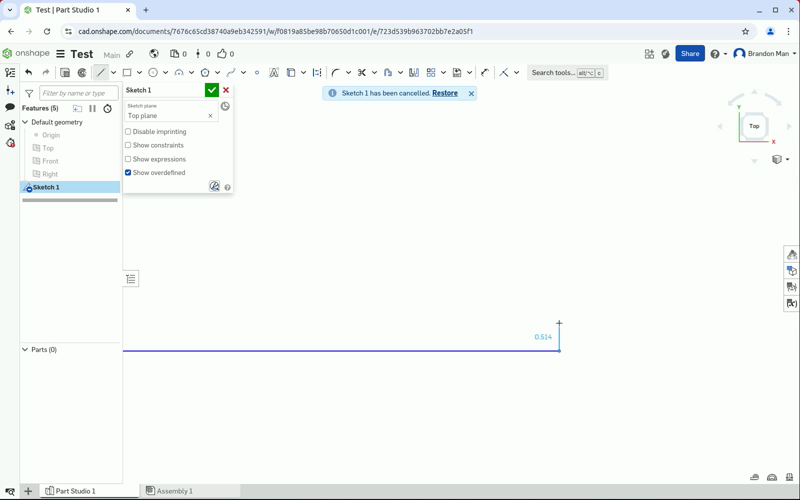
click(559, 322)
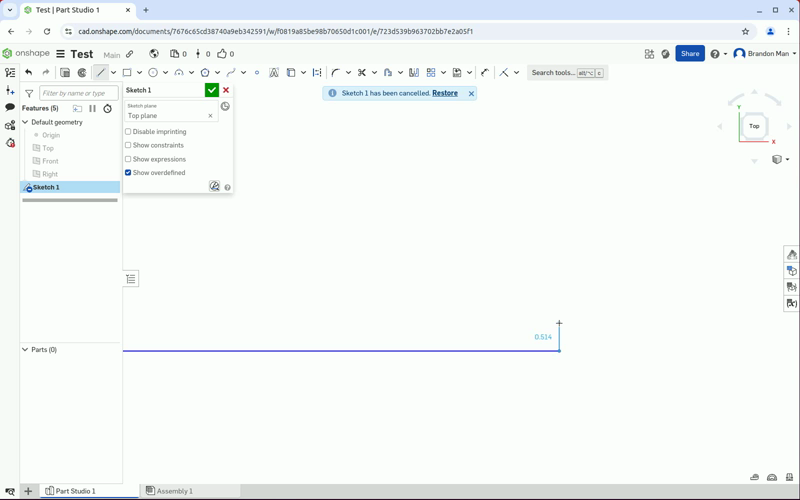
scroll(-6)
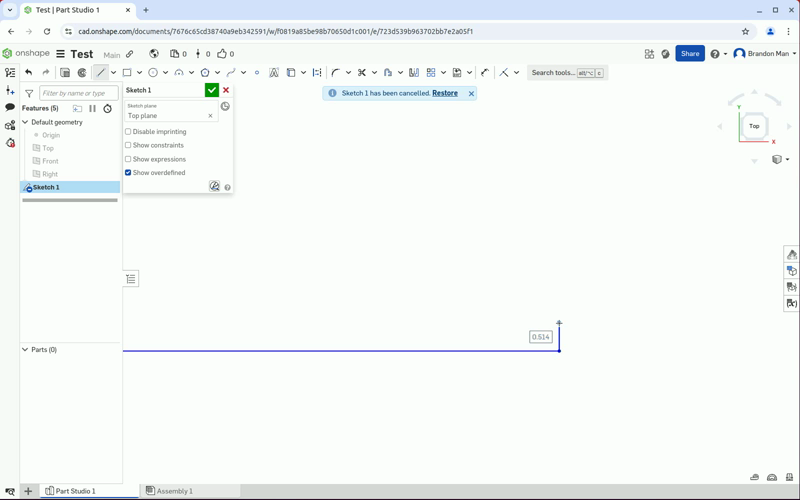
scroll(-6)
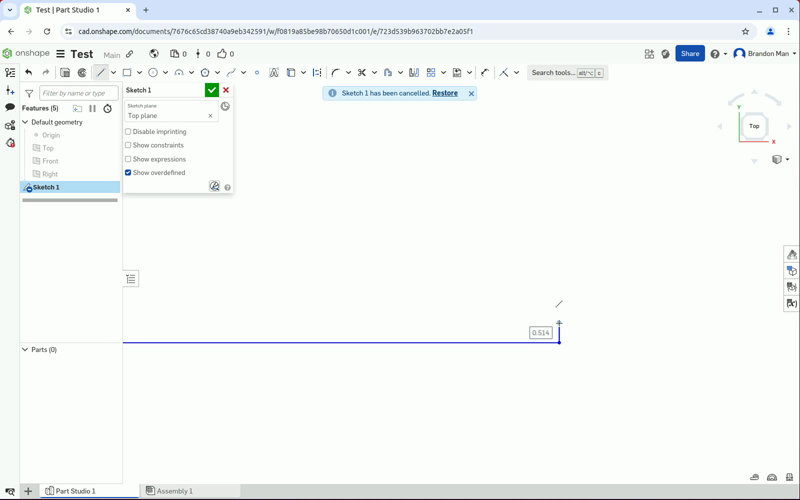
scroll(-6)
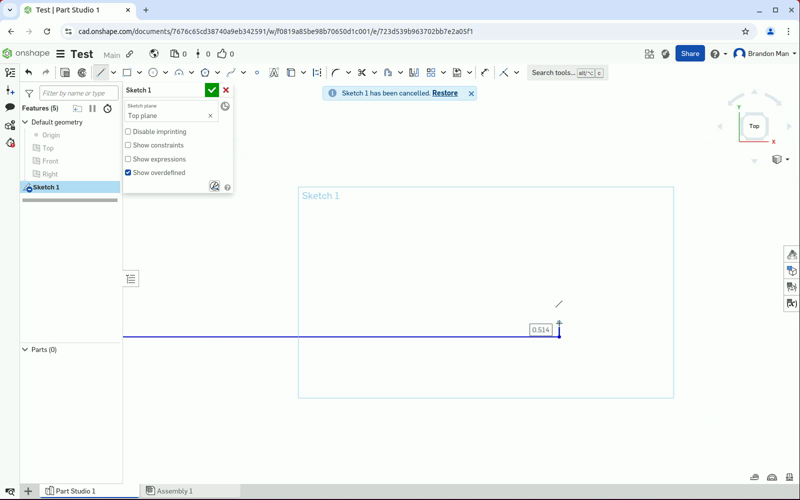
scroll(-6)
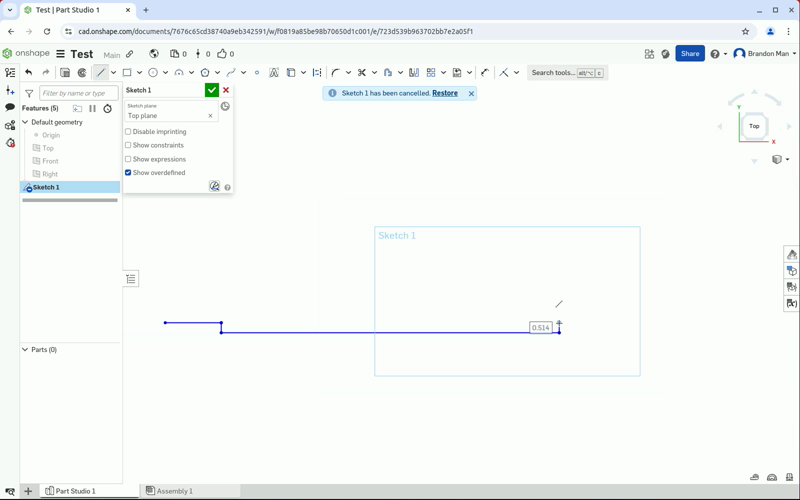
scroll(-6)
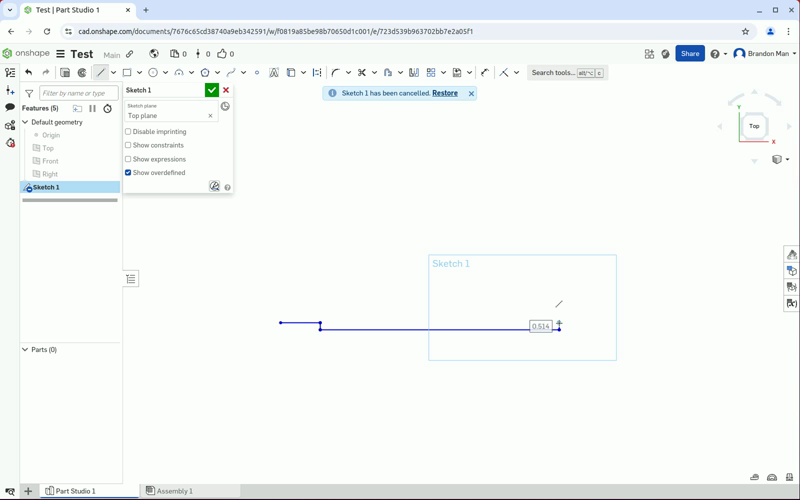
scroll(-6)
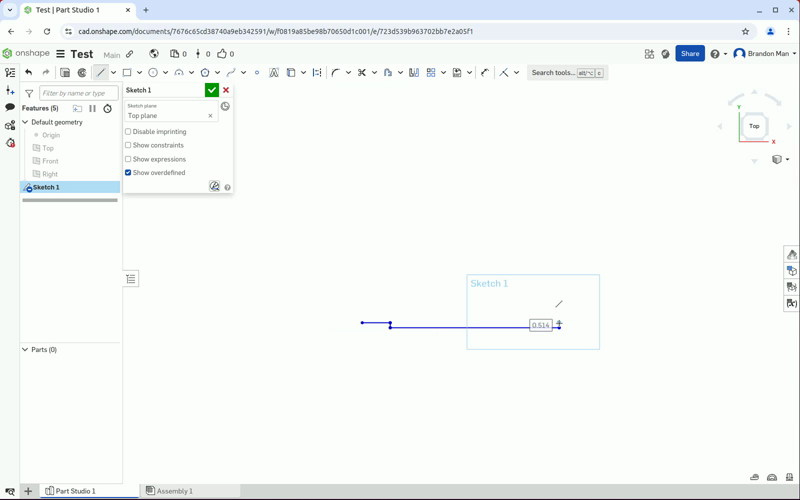
scroll(-6)
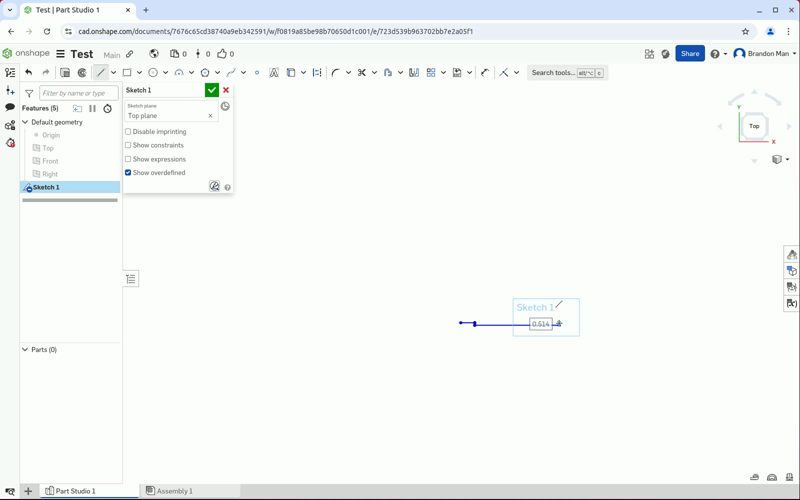
key_up(shift)
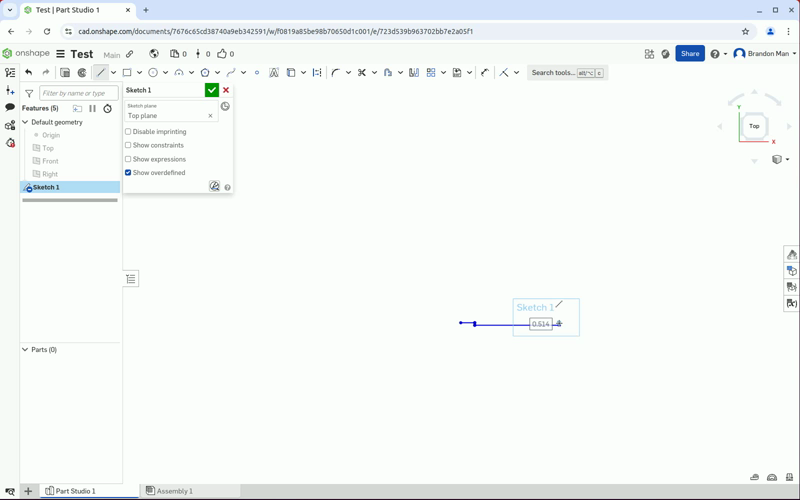
key_down(shift)
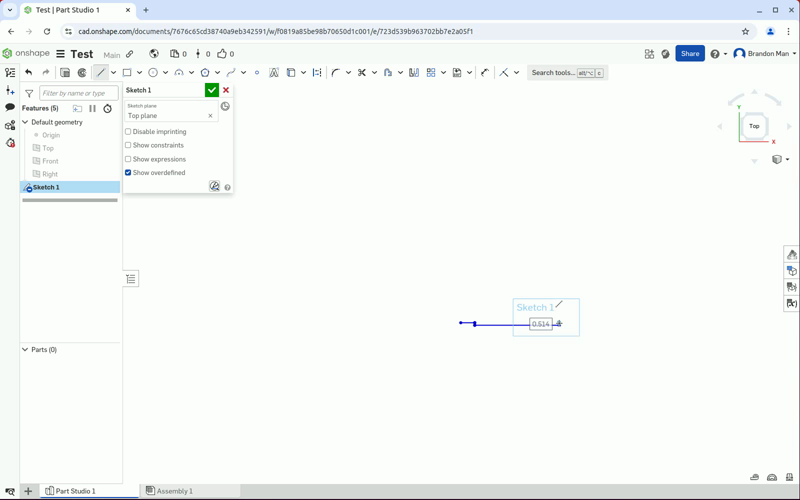
mouse_move(589, 322)
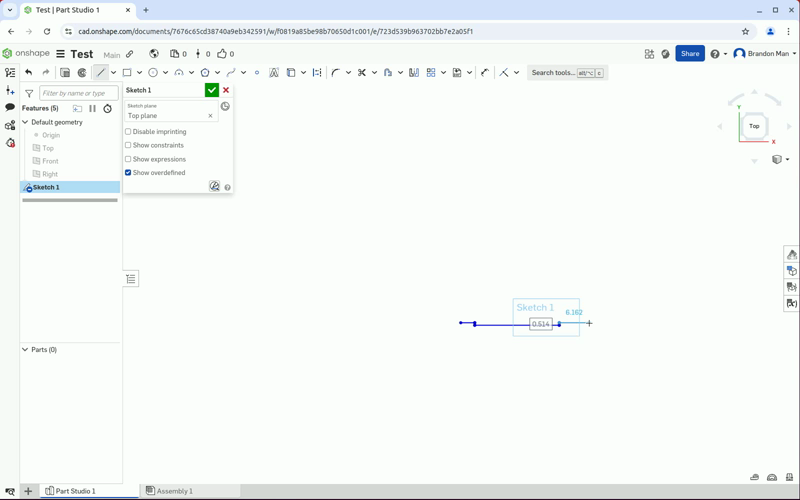
mouse_move(573, 322)
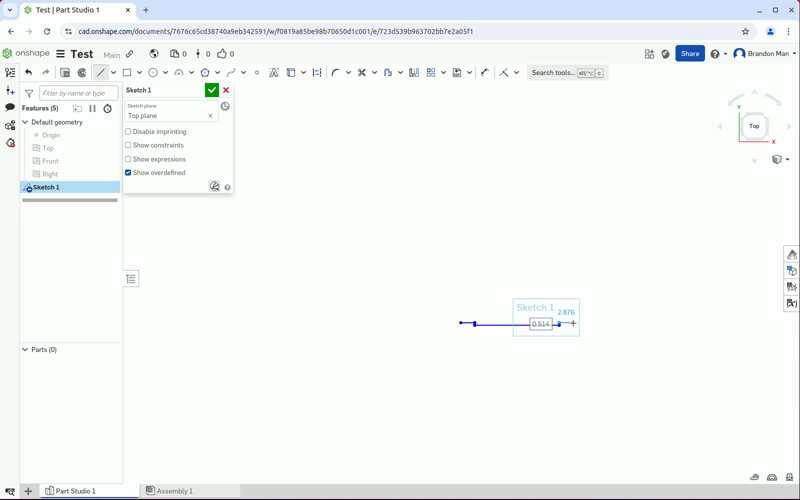
click(573, 322)
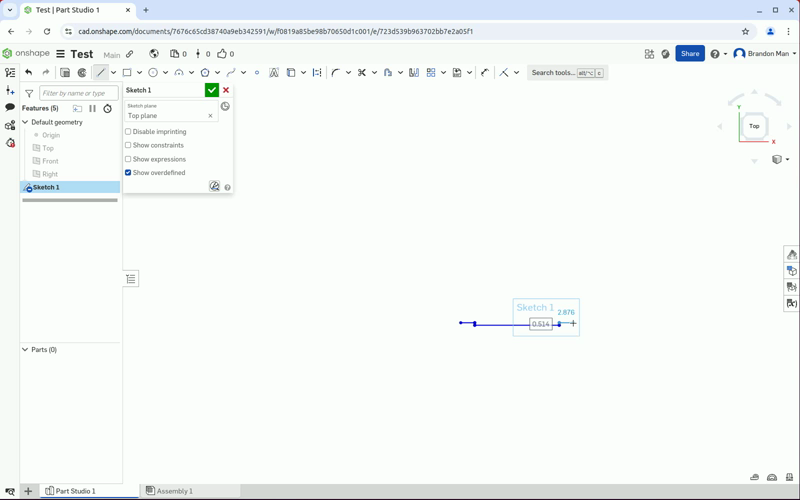
key_up(shift)
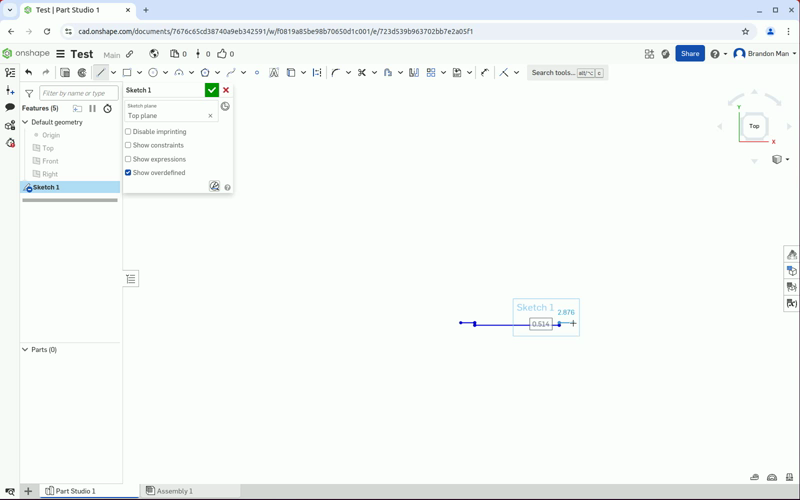
key_down(shift)
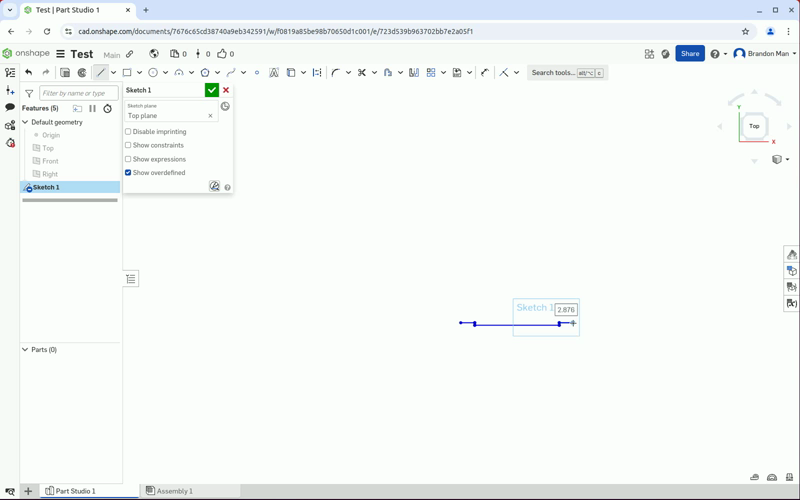
mouse_move(589, 322)
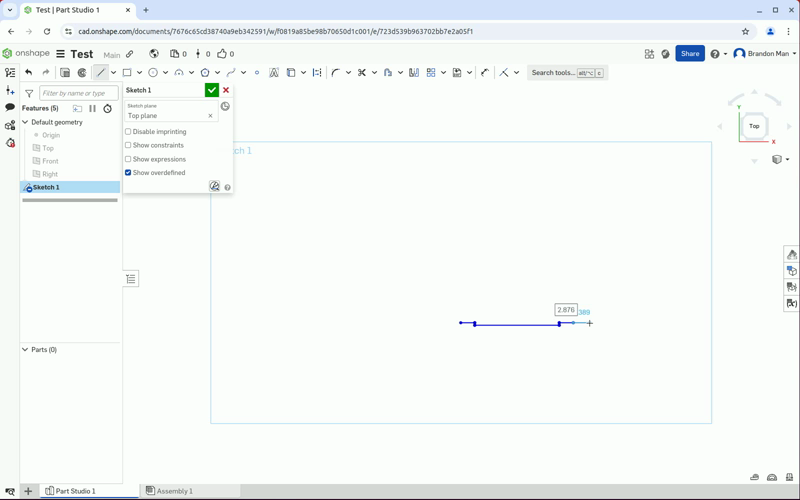
mouse_move(573, 282)
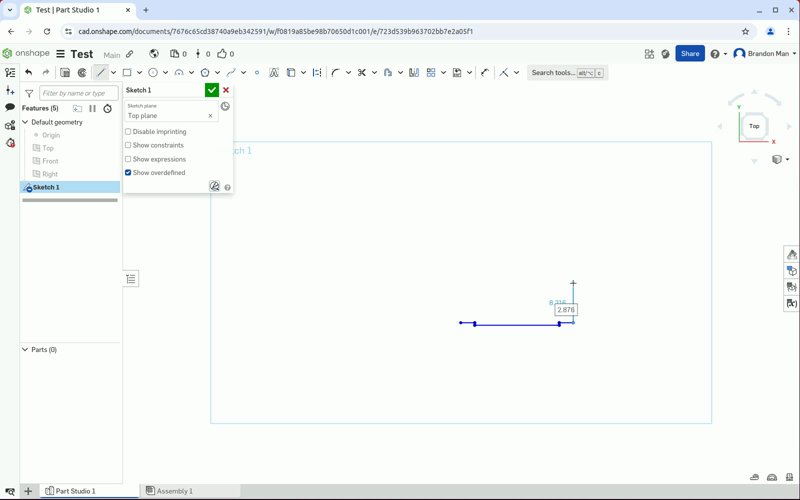
click(573, 282)
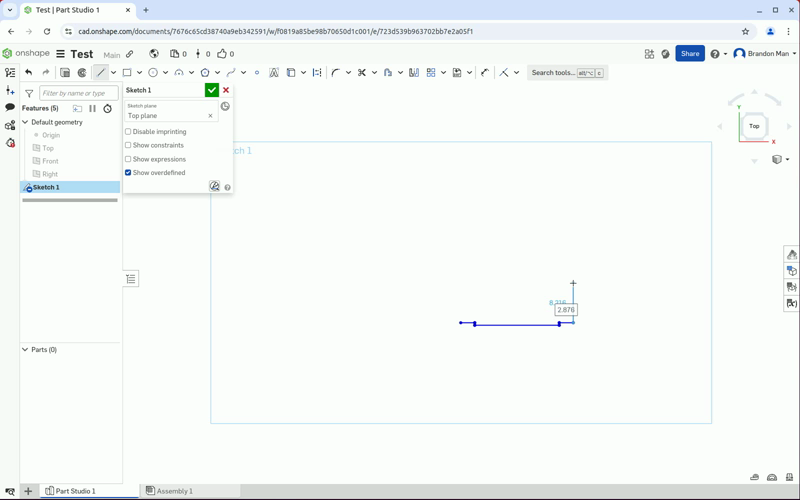
key_up(shift)
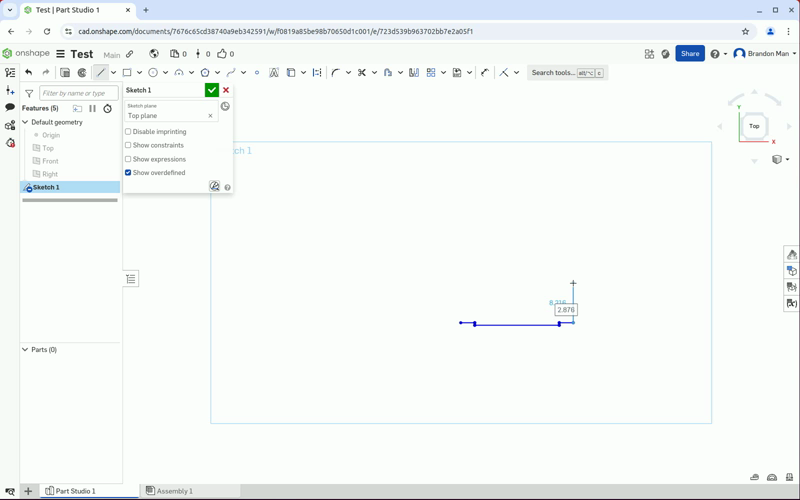
key_down(shift)
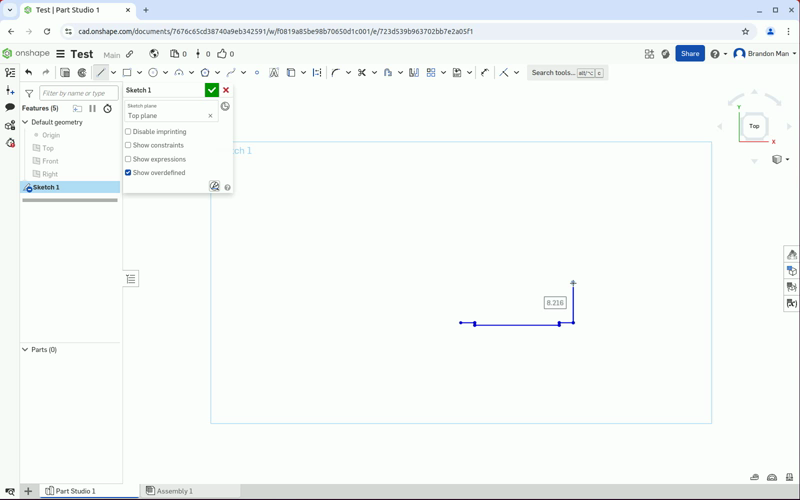
mouse_move(589, 282)
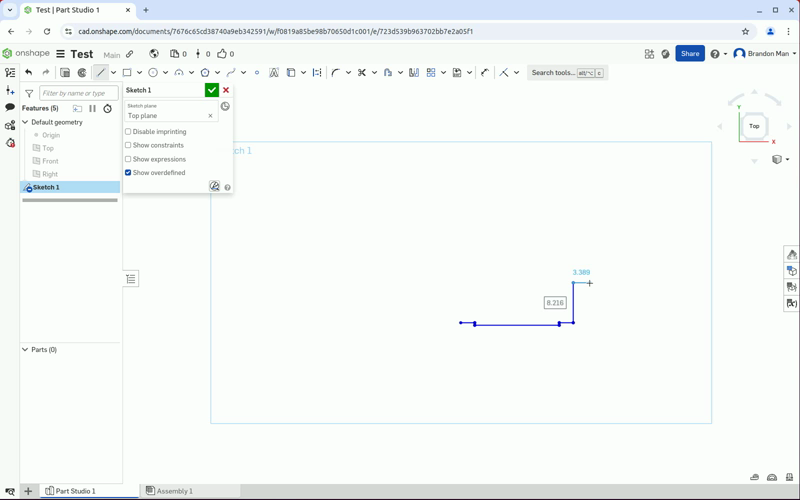
mouse_move(530, 282)
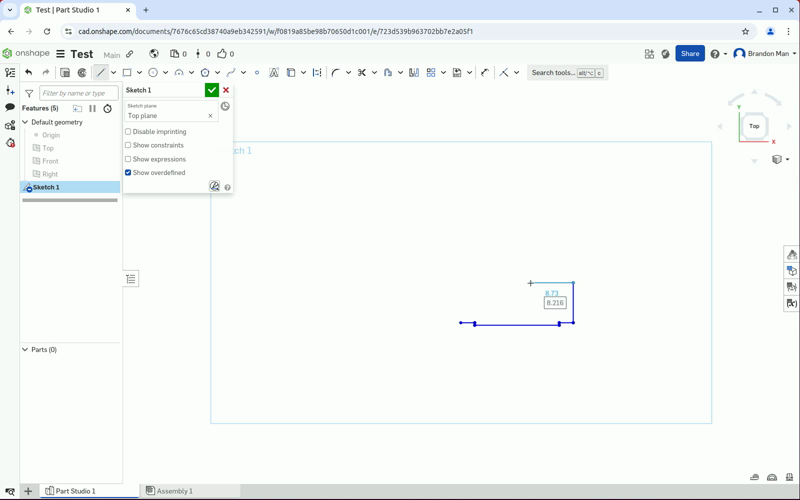
click(530, 282)
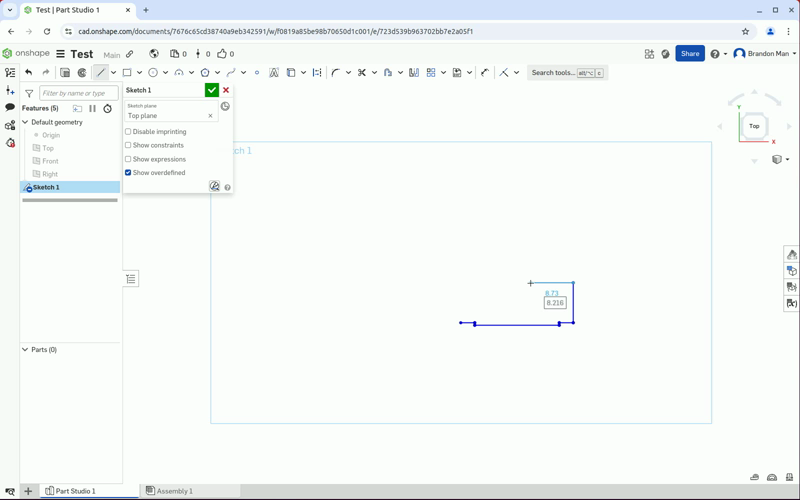
key_up(shift)
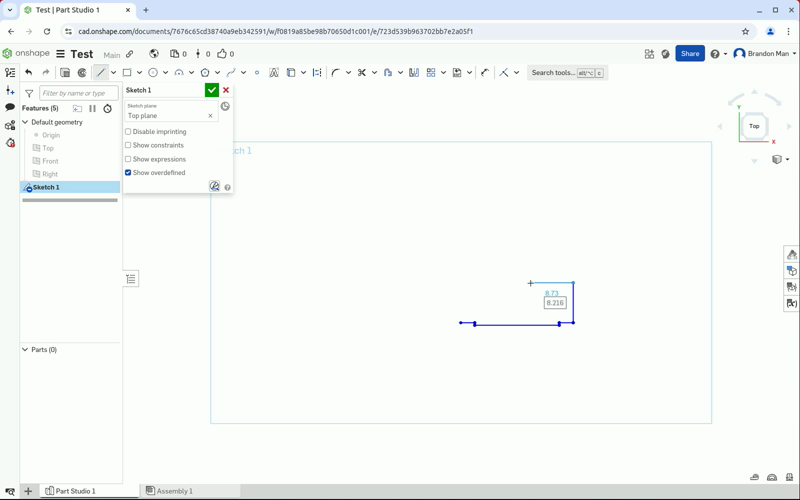
key_down(shift)
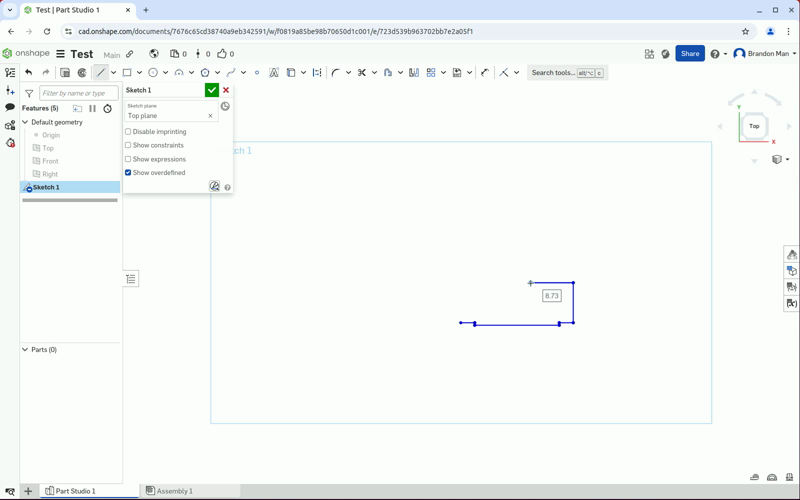
mouse_move(560, 282)
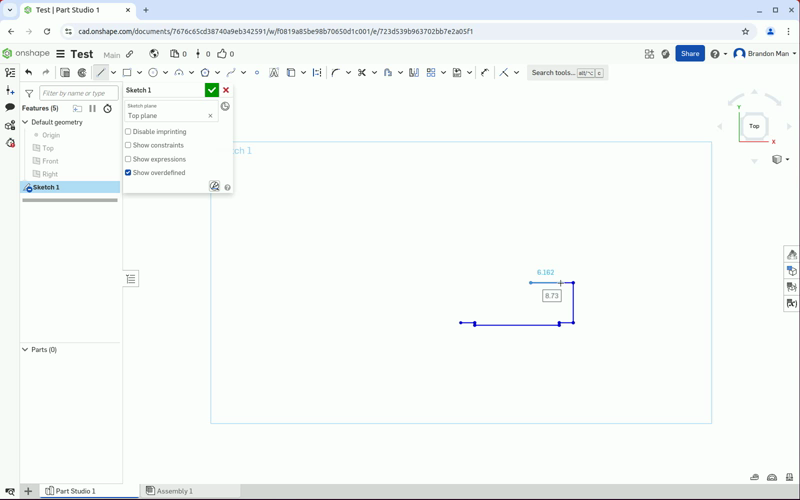
mouse_move(530, 303)
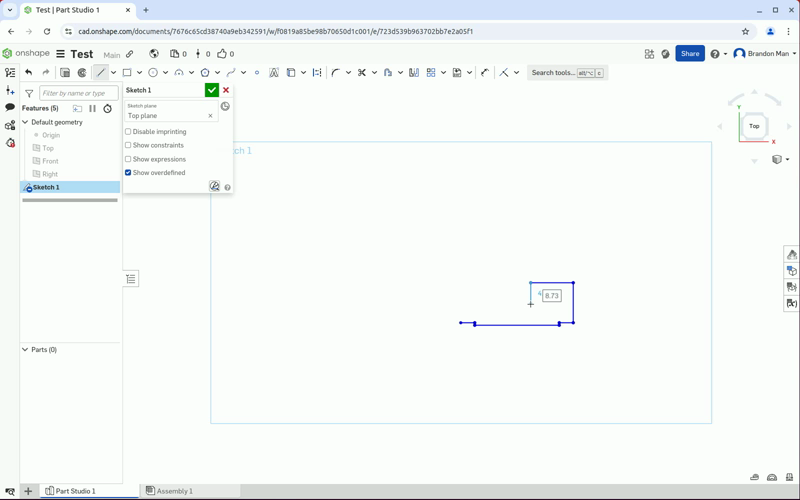
click(530, 303)
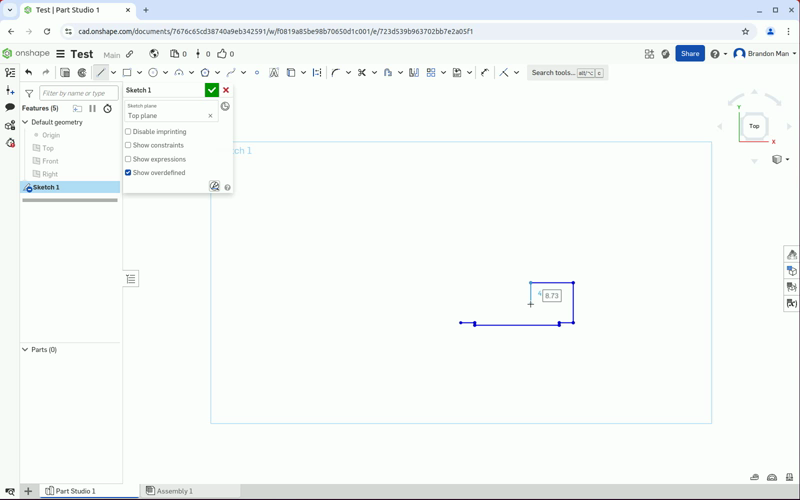
key_up(shift)
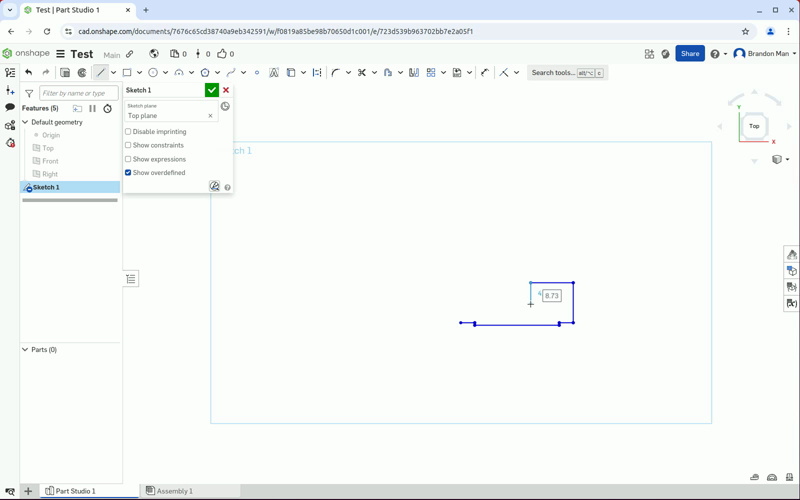
key_down(shift)
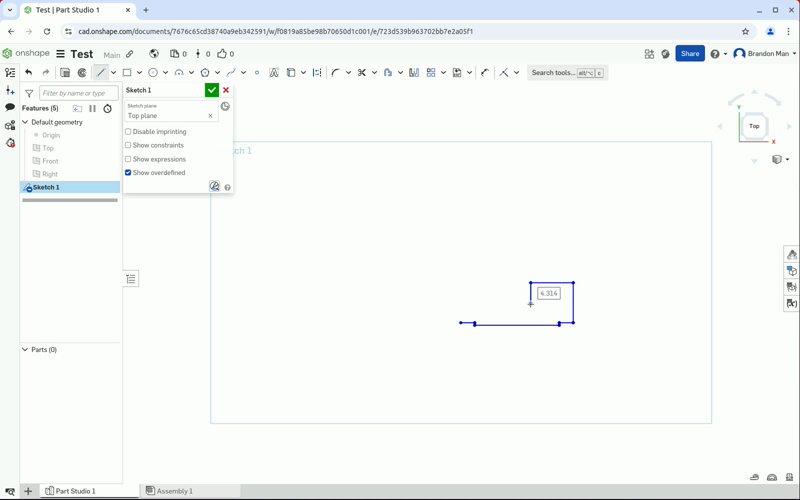
mouse_move(560, 303)
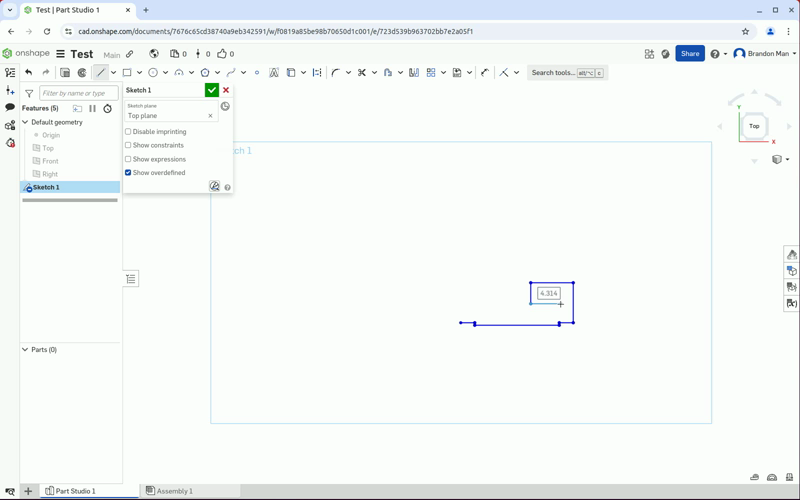
mouse_move(523, 303)
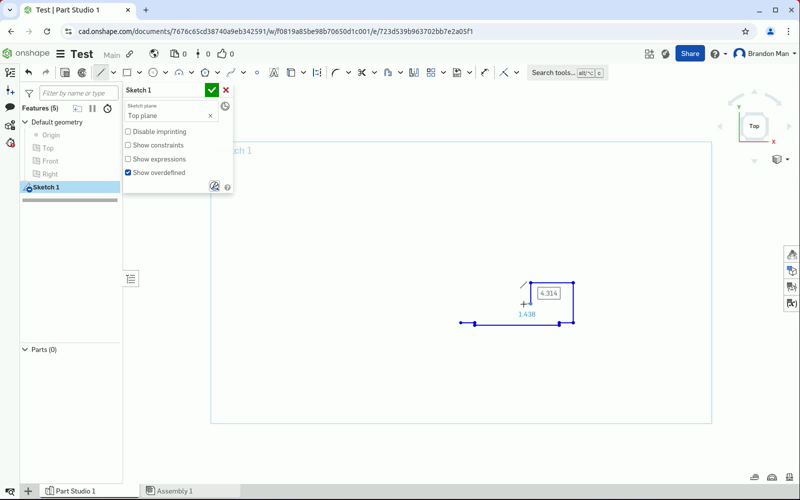
scroll(6)
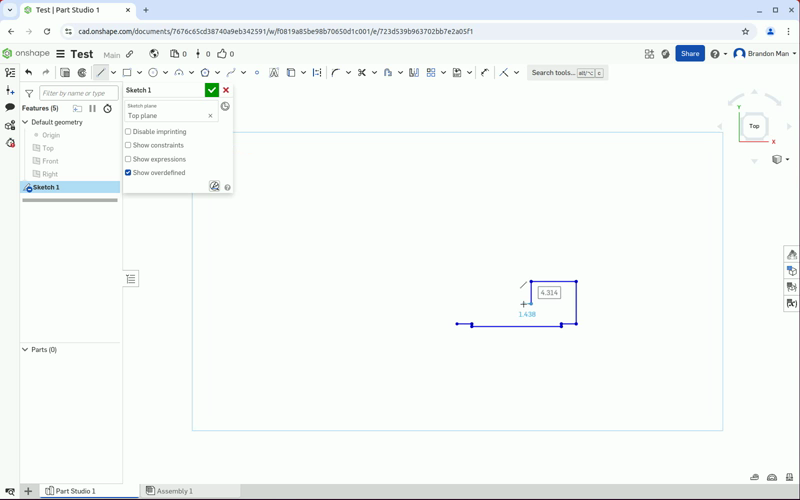
scroll(6)
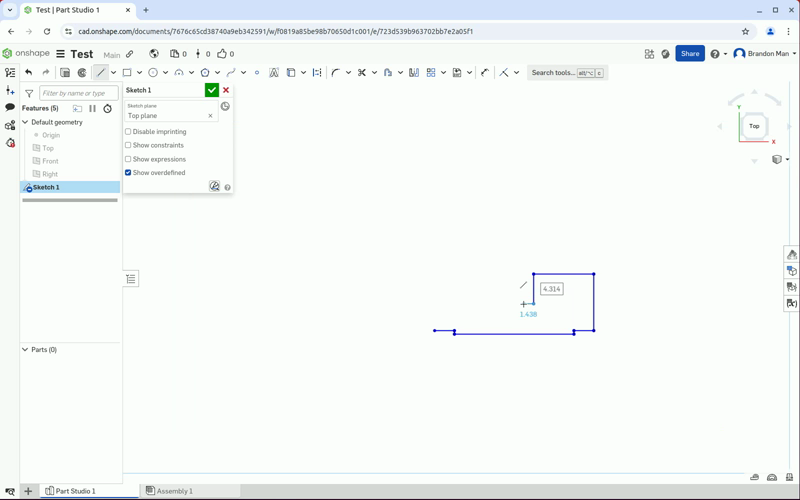
scroll(6)
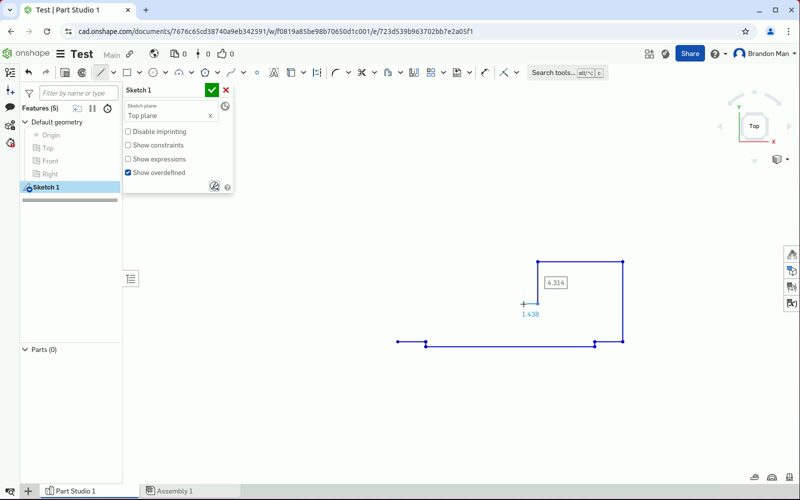
scroll(6)
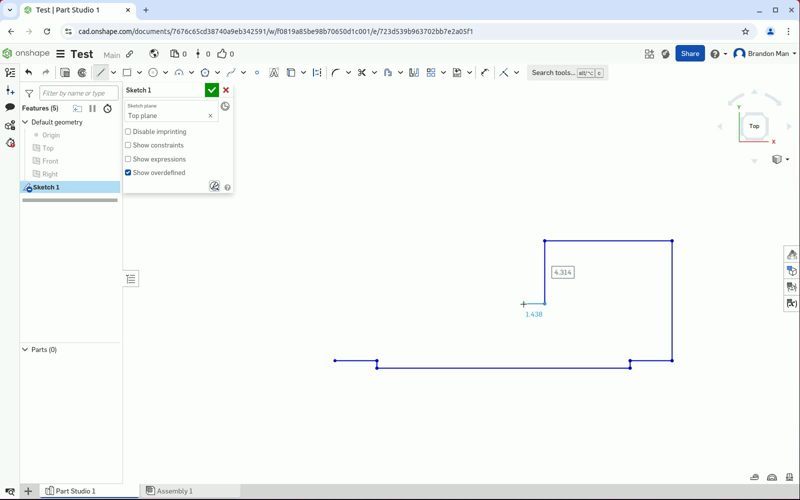
scroll(6)
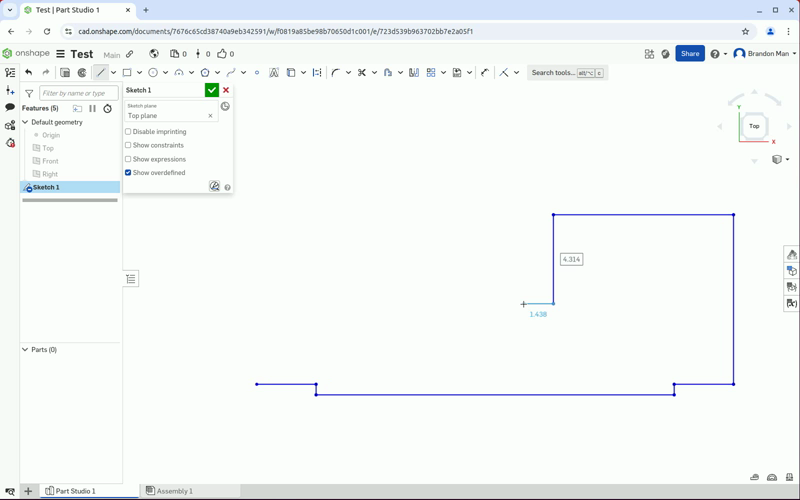
scroll(6)
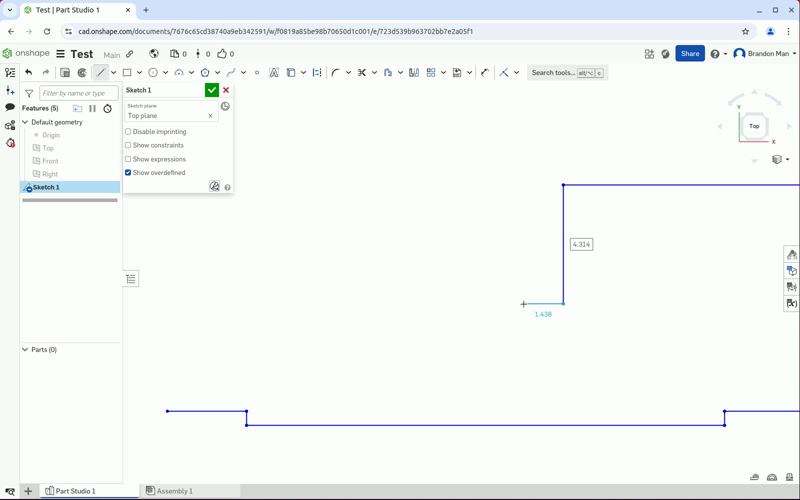
scroll(6)
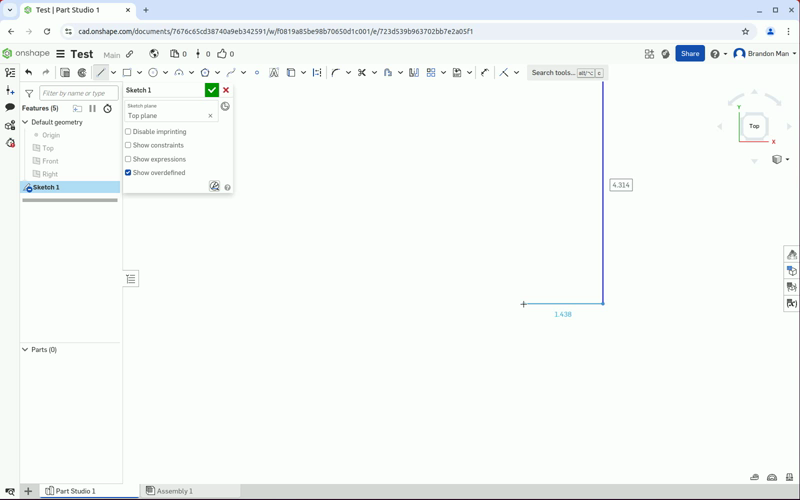
click(523, 303)
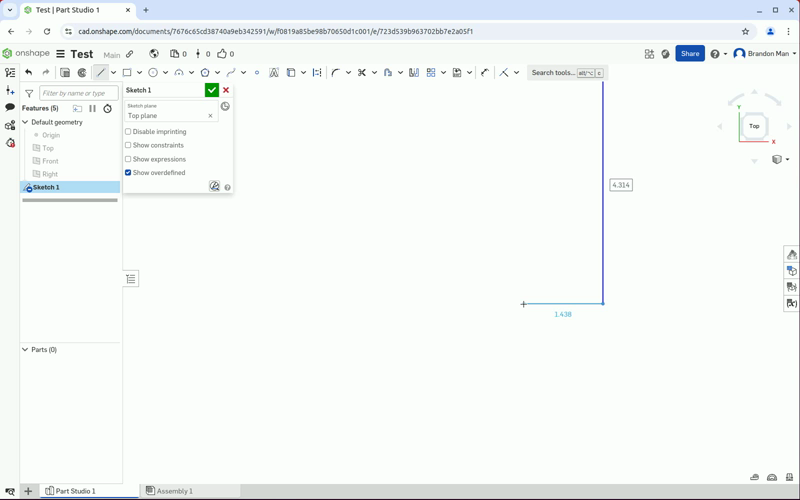
scroll(-6)
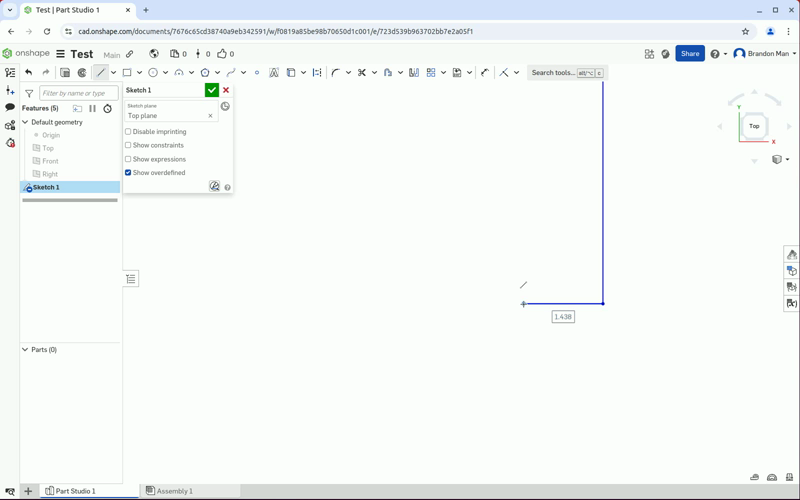
scroll(-6)
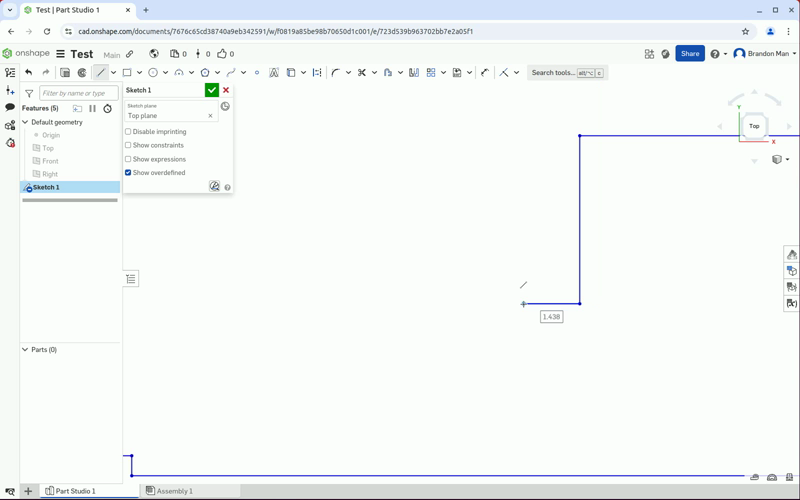
scroll(-6)
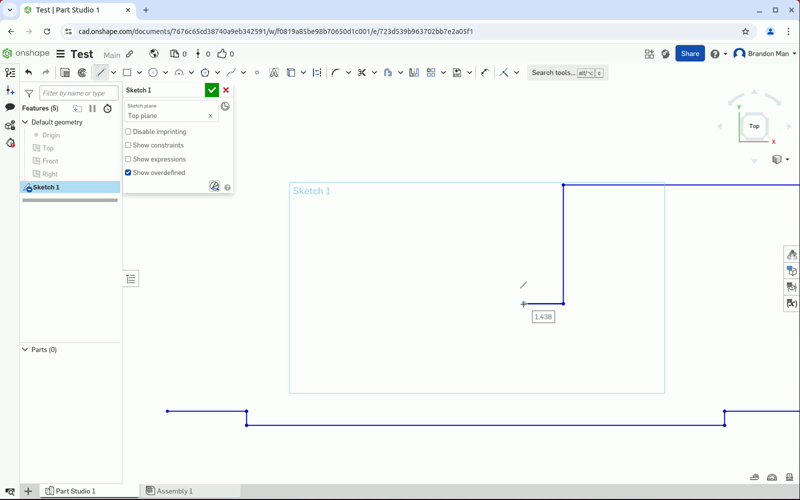
scroll(-6)
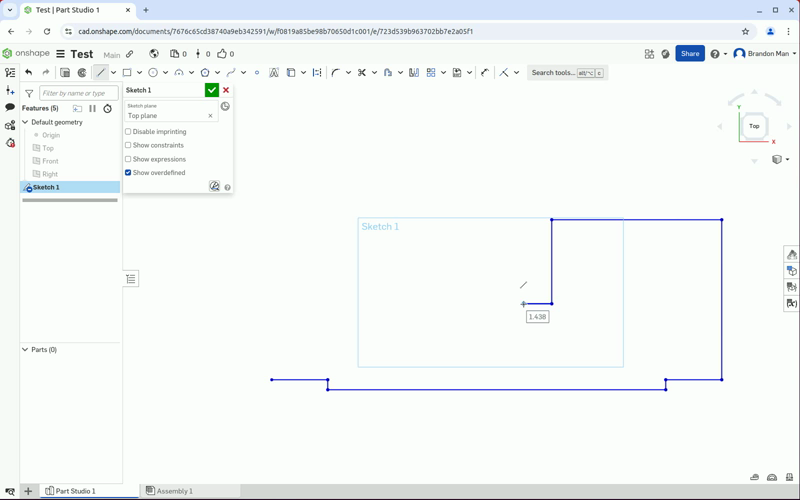
scroll(-6)
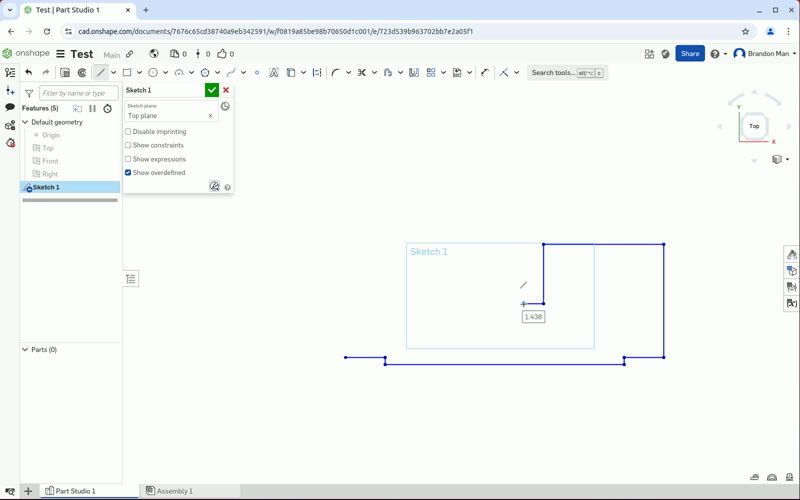
scroll(-6)
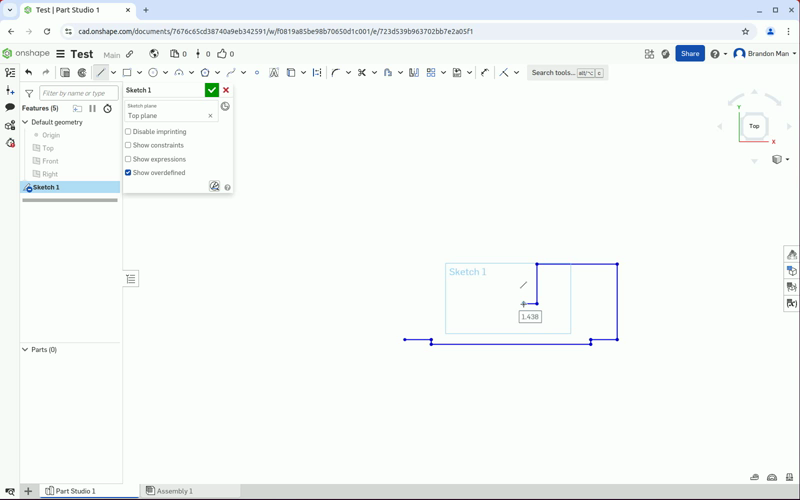
scroll(-6)
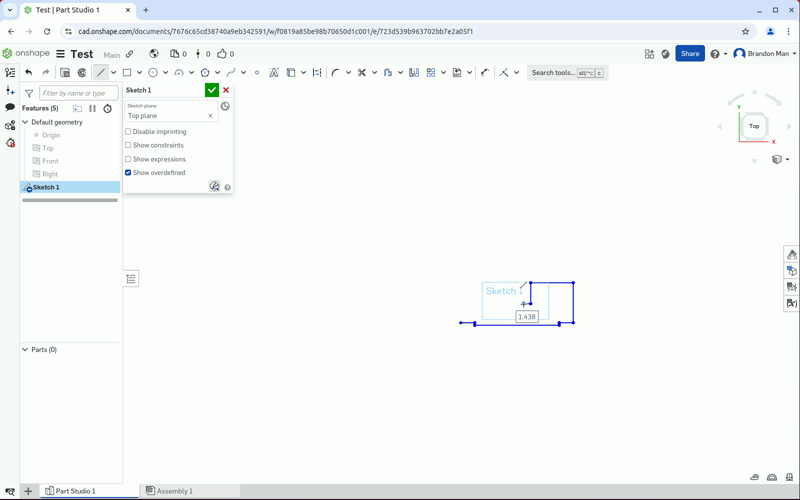
key_up(shift)
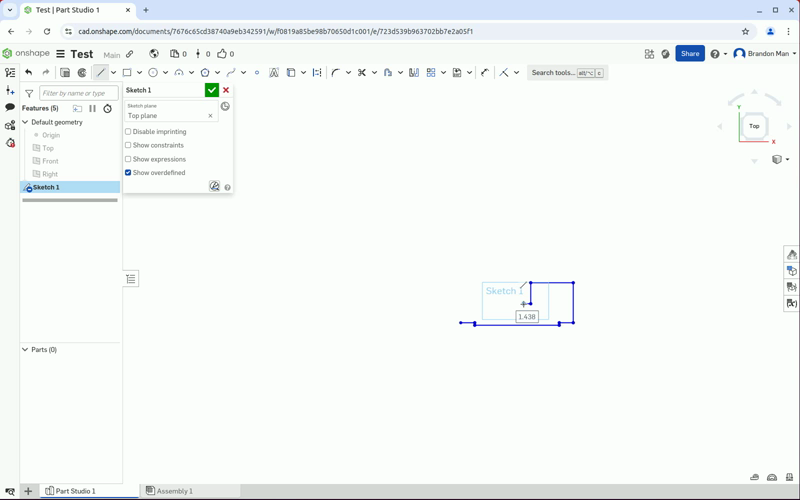
key_down(shift)
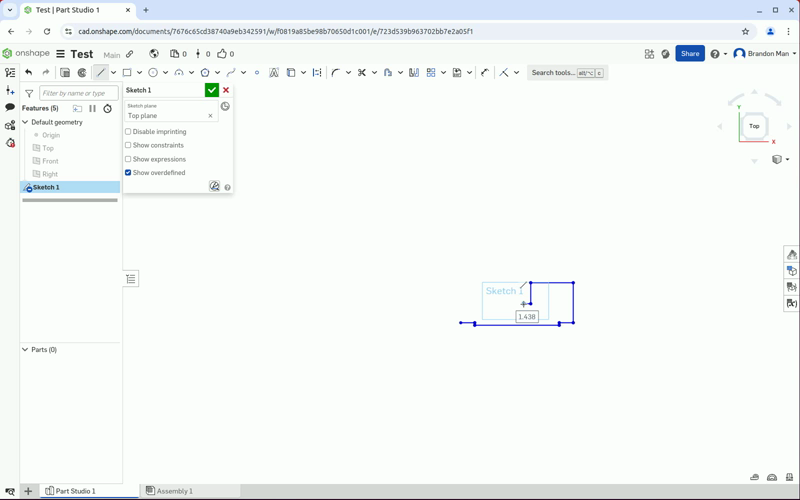
mouse_move(553, 303)
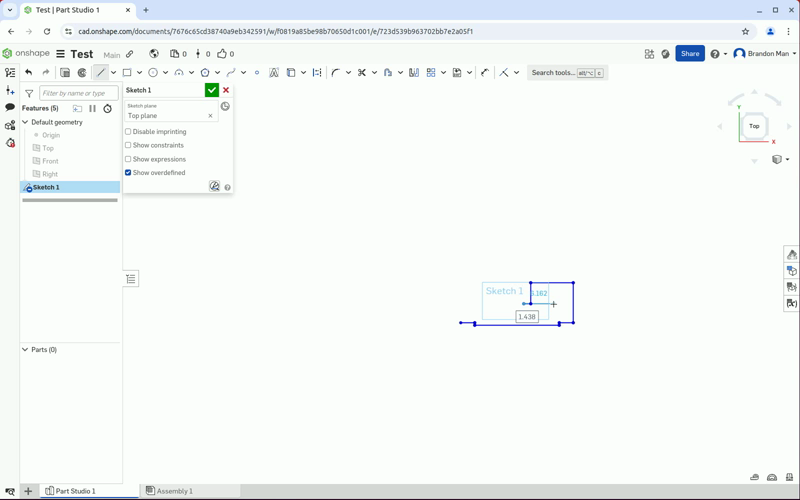
mouse_move(523, 282)
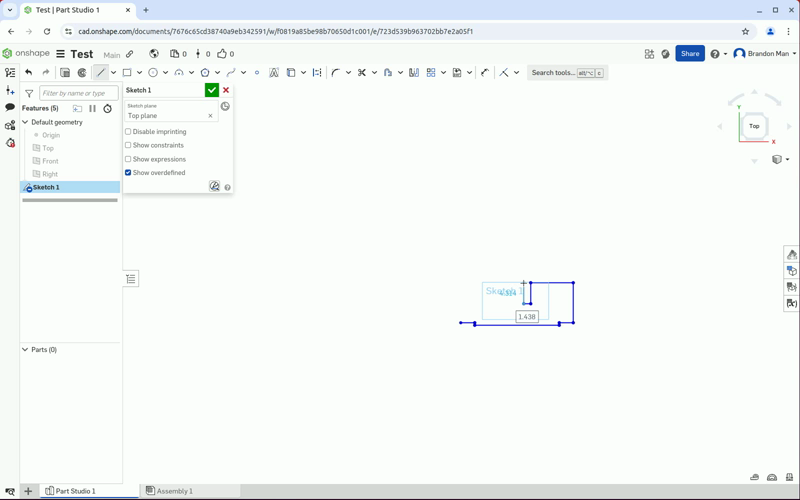
click(523, 282)
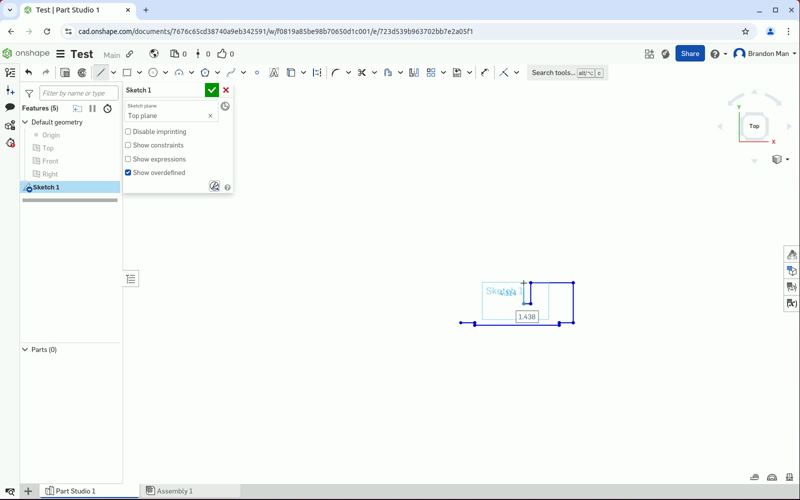
key_up(shift)
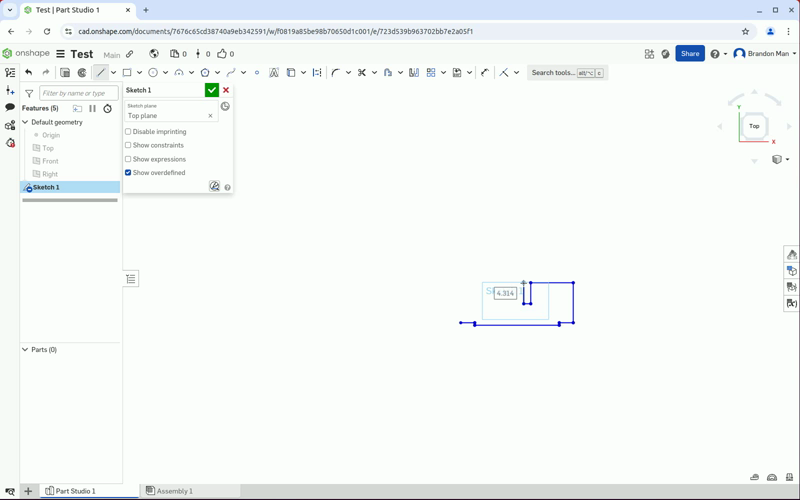
key_down(shift)
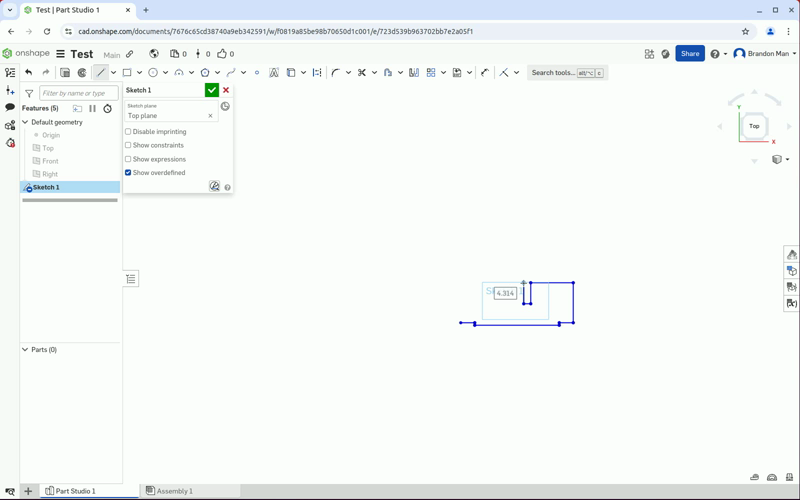
mouse_move(460, 282)
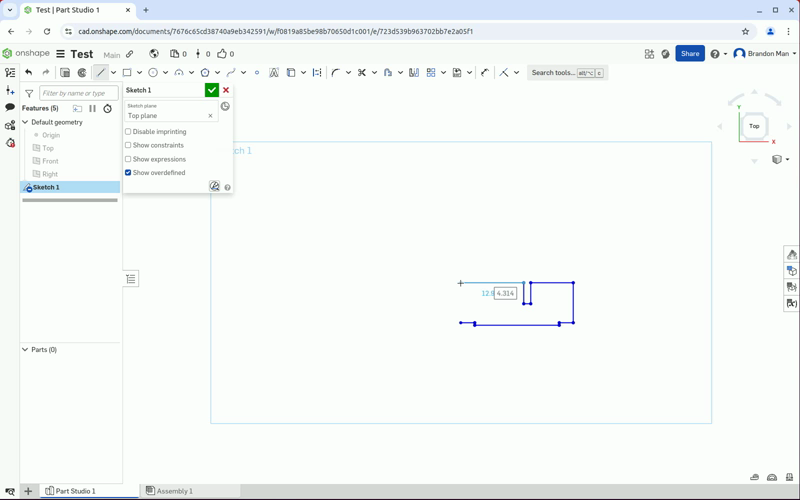
click(460, 282)
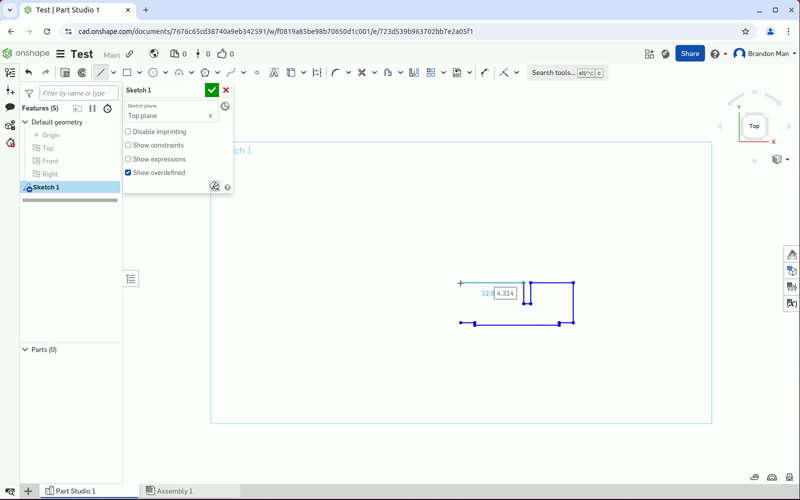
key_up(shift)
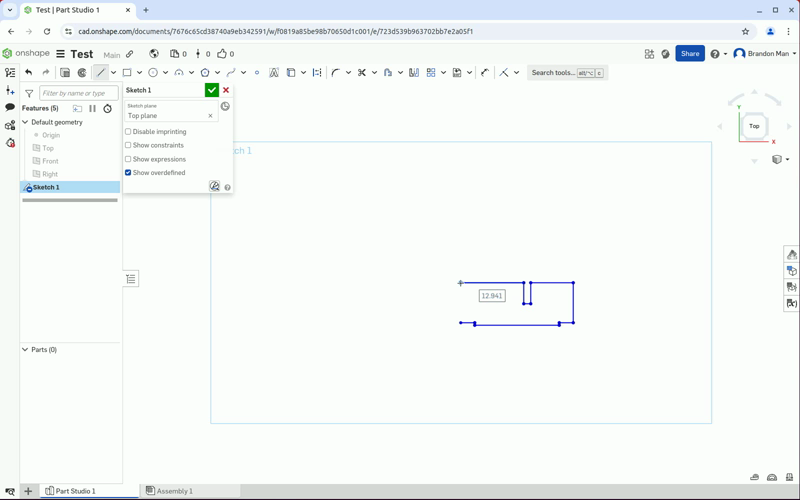
mouse_move(490, 282)
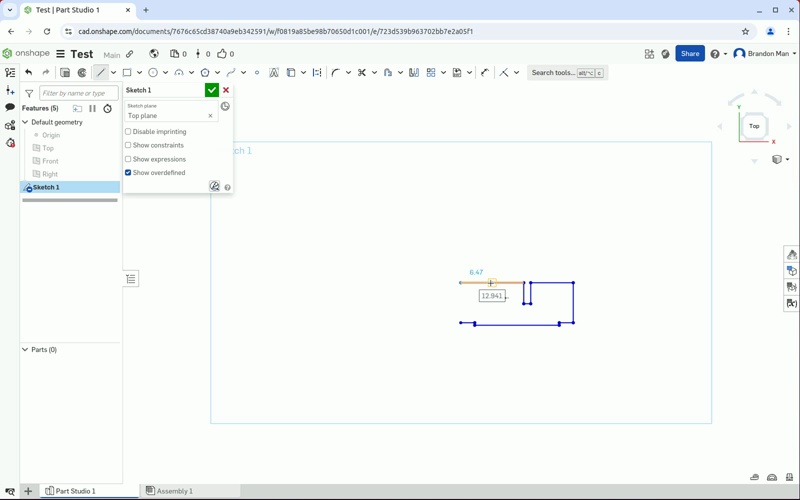
key_down(shift)
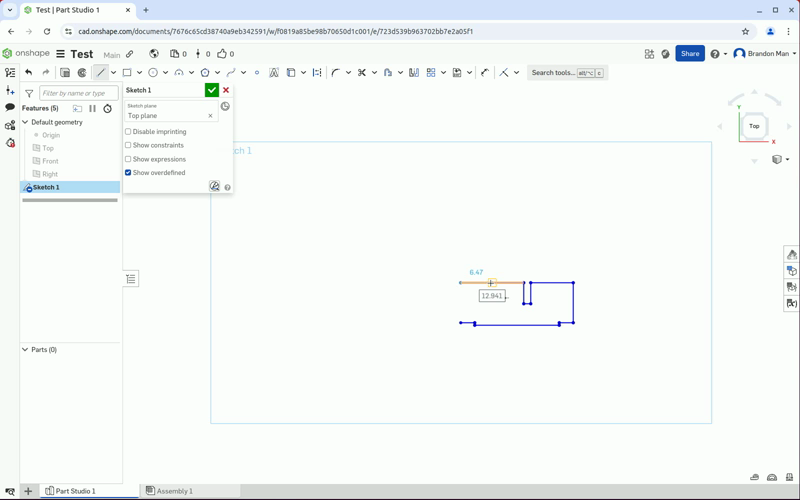
mouse_move(460, 322)
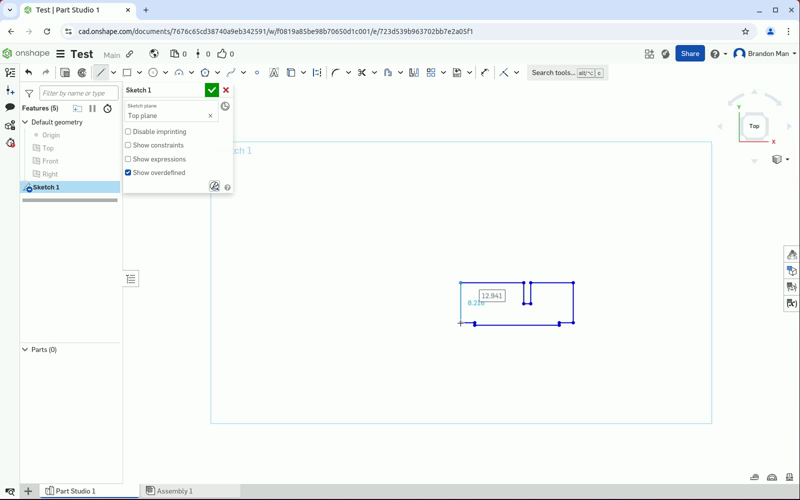
key_up(shift)
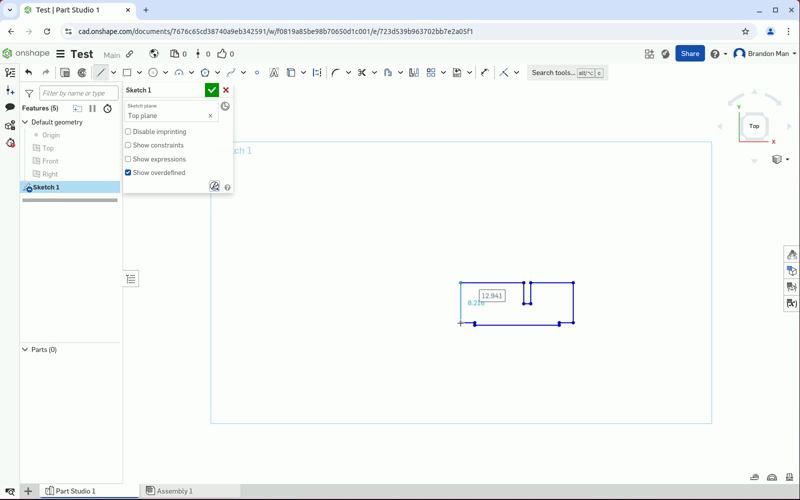
click(460, 322)
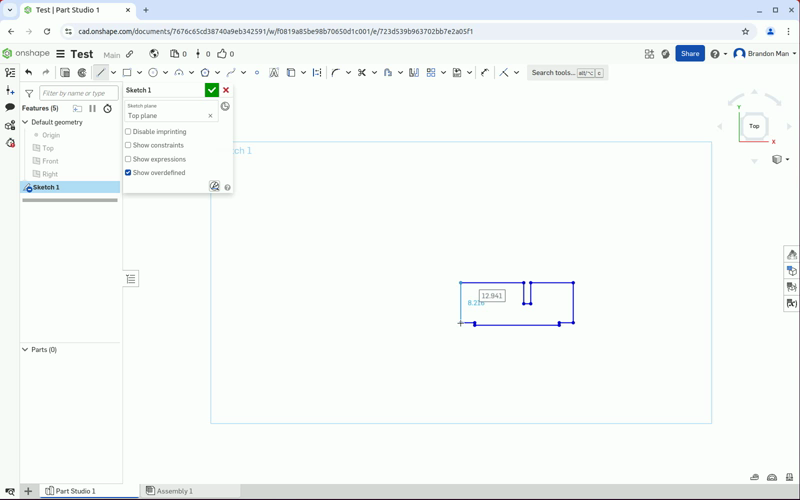
key(esc)
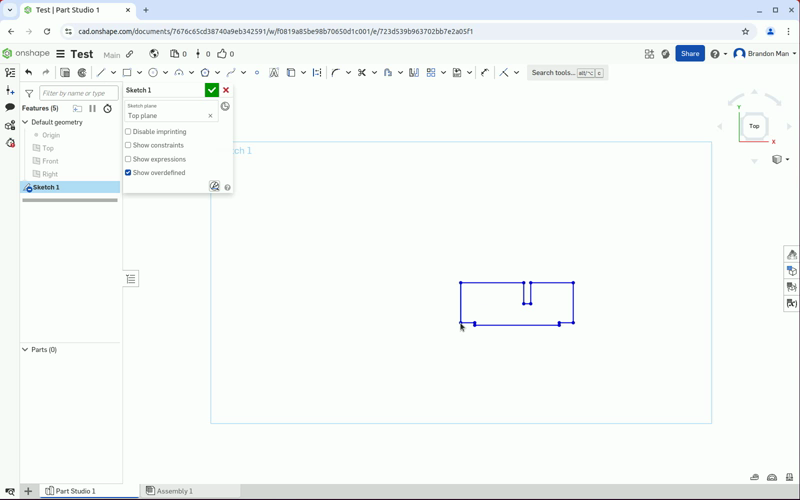
mouse_move(484, 321)
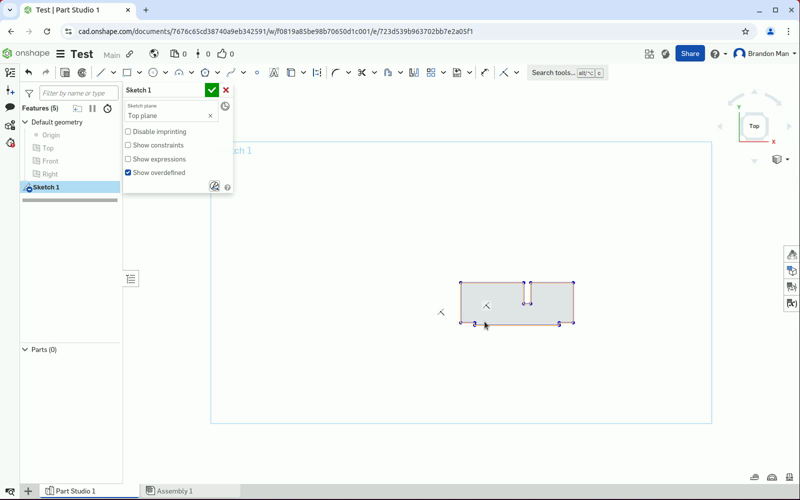
click(484, 321)
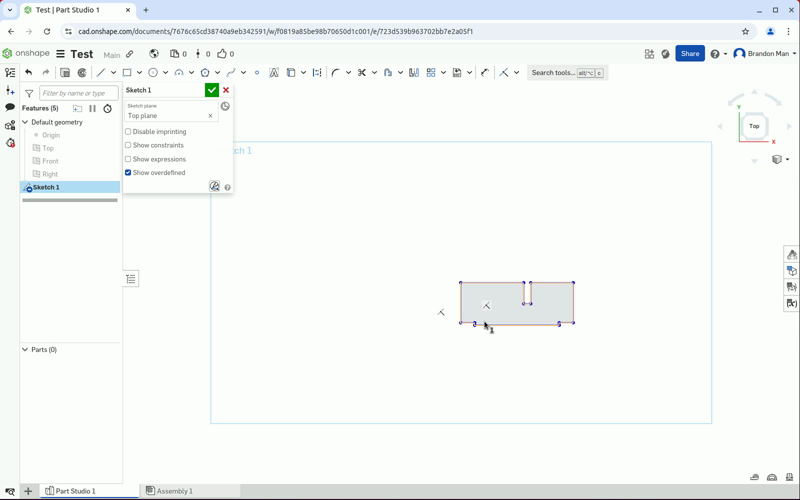
mouse_move(73, 352)
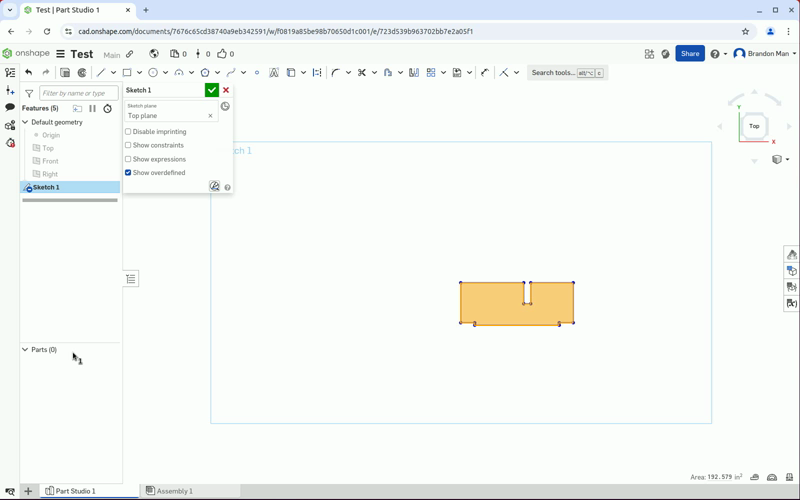
key(shift+y)
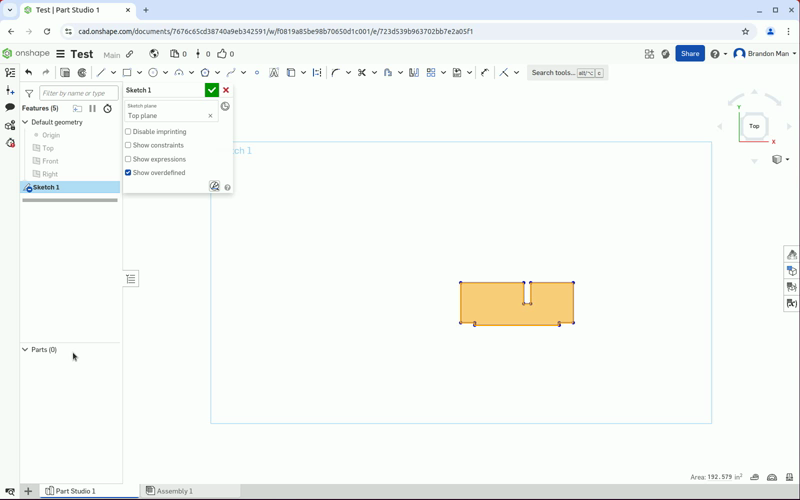
key(shift+e)
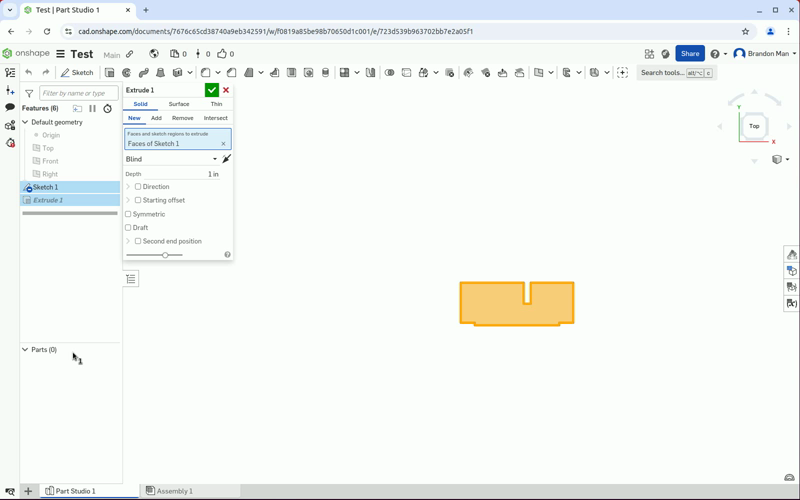
mouse_move(143, 106)
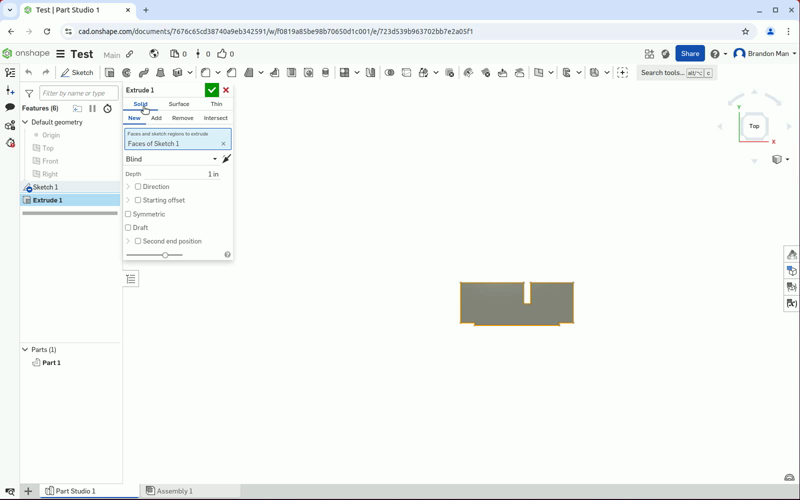
click(143, 106)
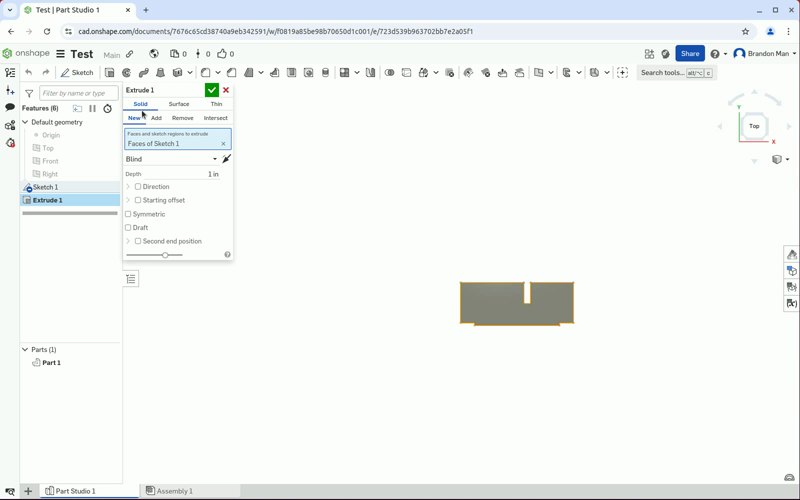
mouse_move(137, 120)
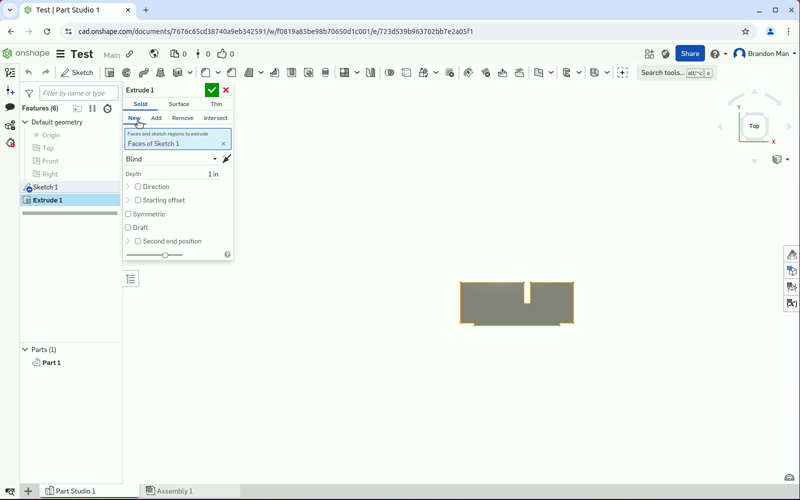
click(137, 120)
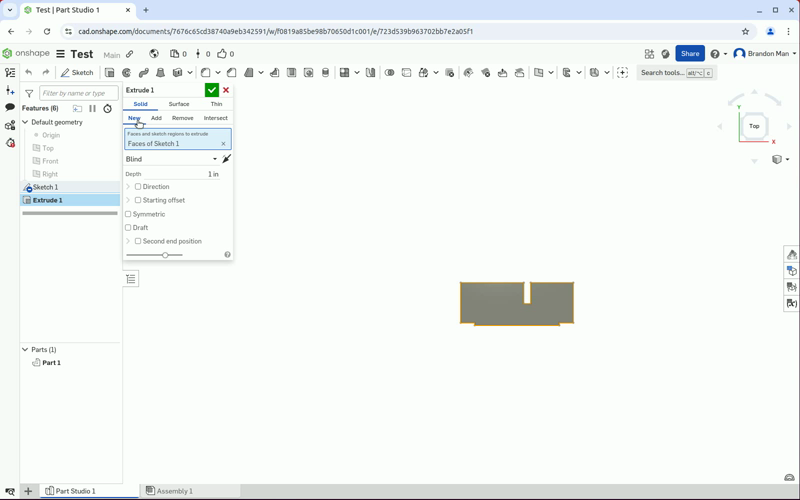
key(tab, 4)
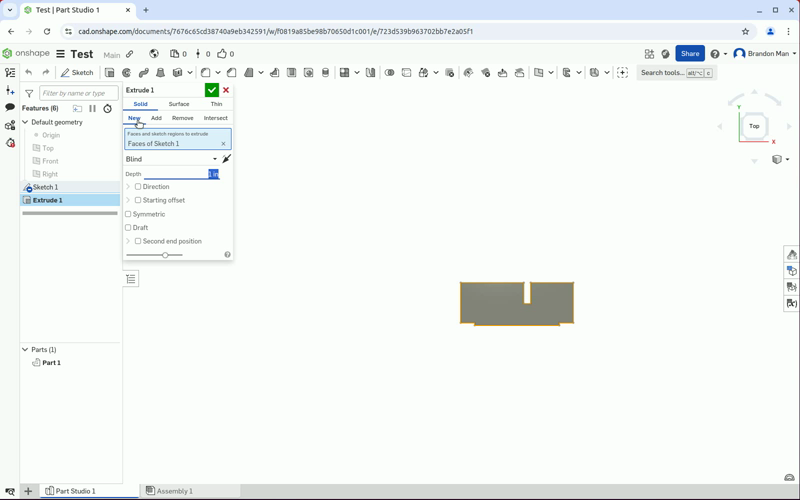
text(0.481)
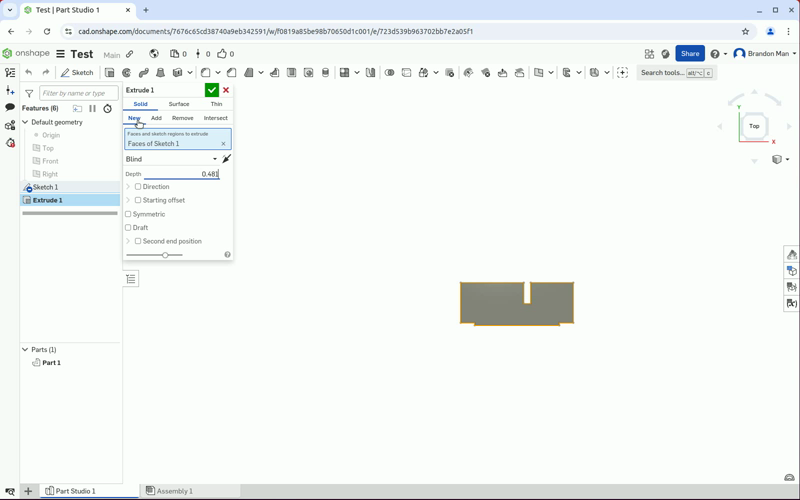
key(enter)
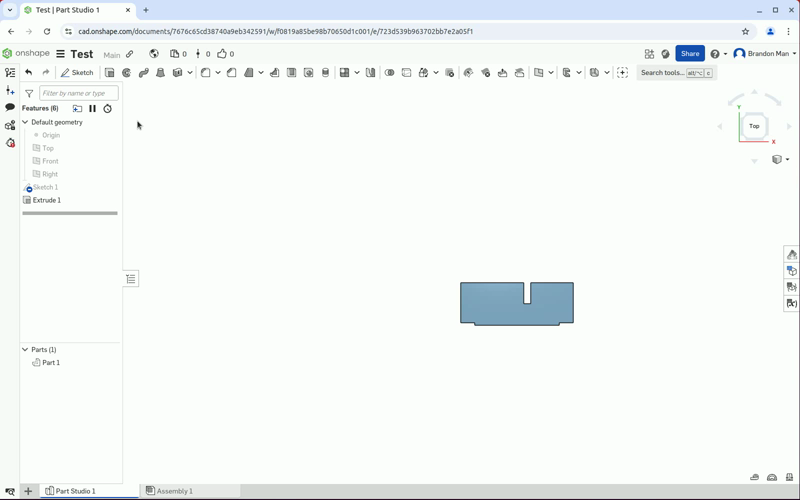
key(shift+h)
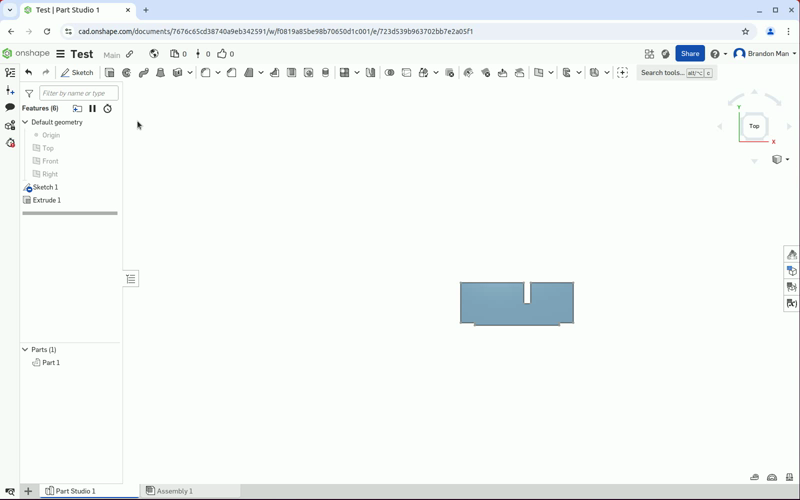
key(shift+h)
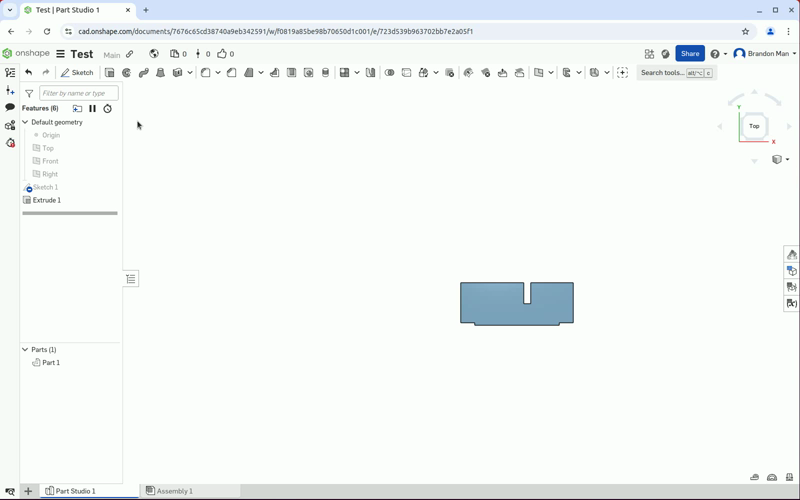
mouse_move(73, 189)
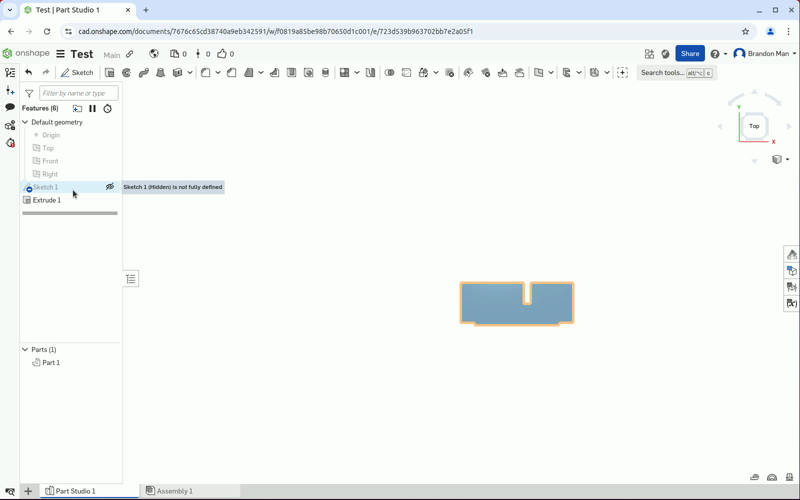
click(73, 189)
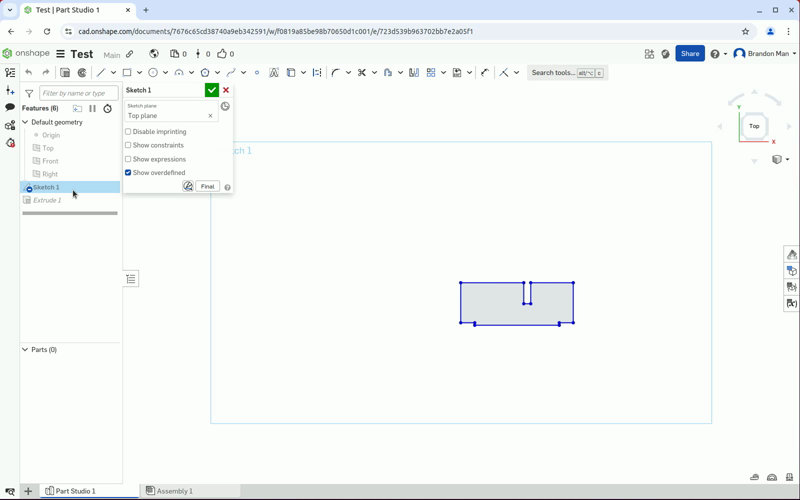
mouse_move(229, 92)
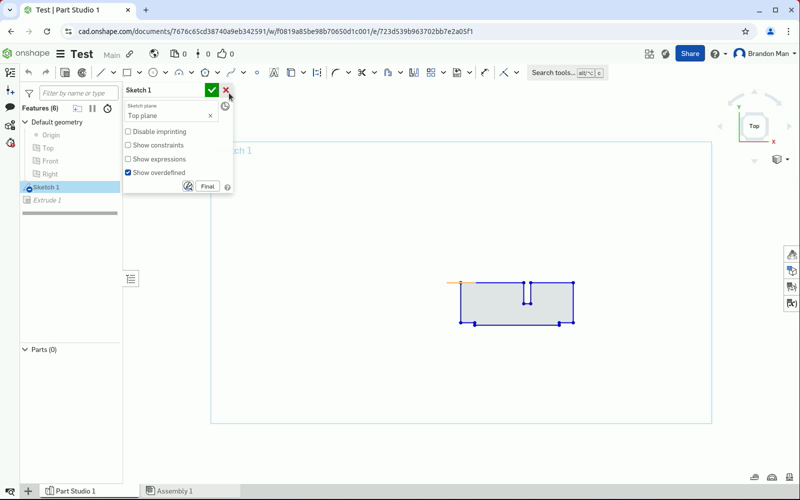
click(229, 92)
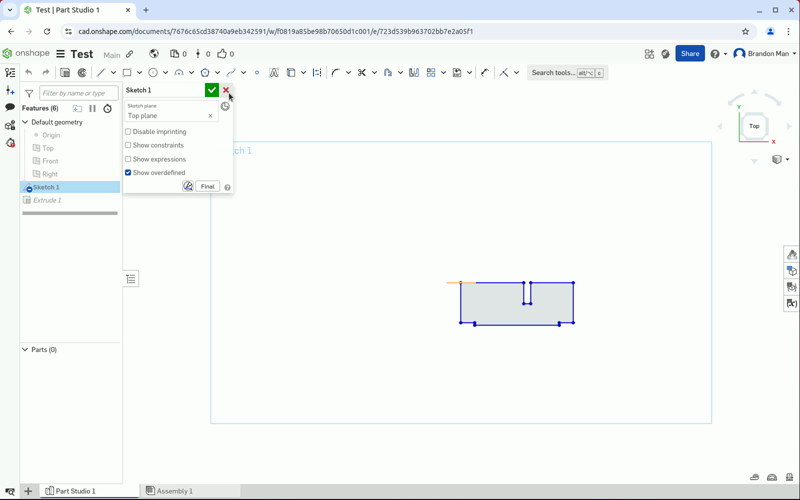
key(shift+s)
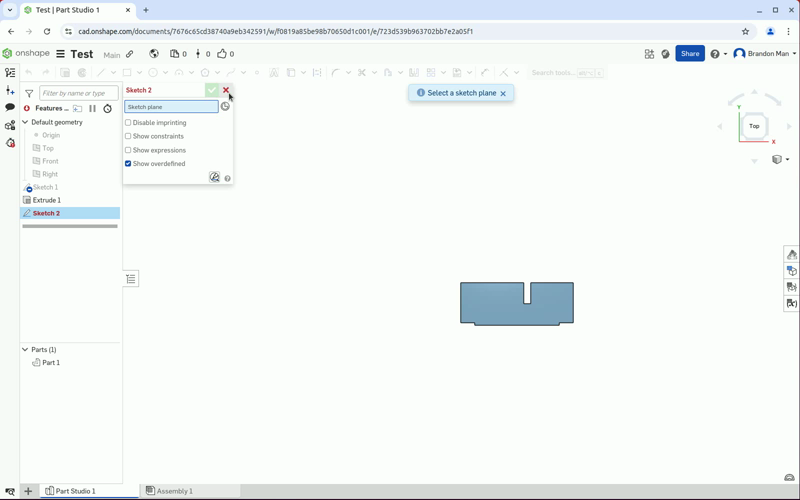
mouse_move(73, 150)
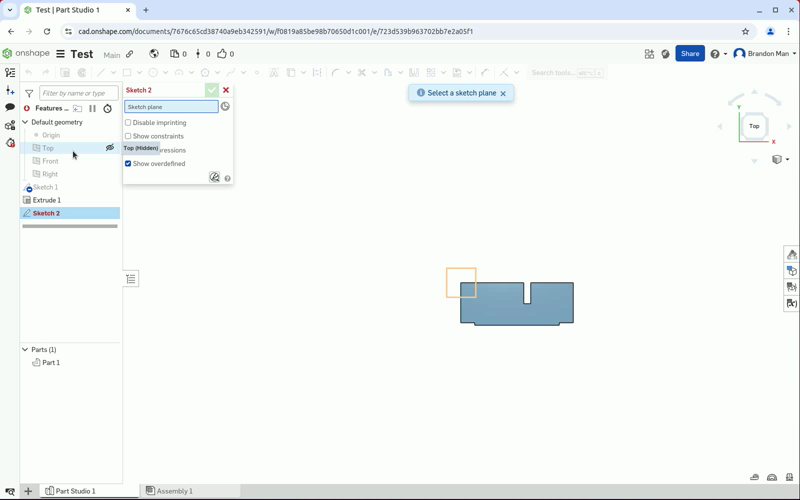
click(73, 150)
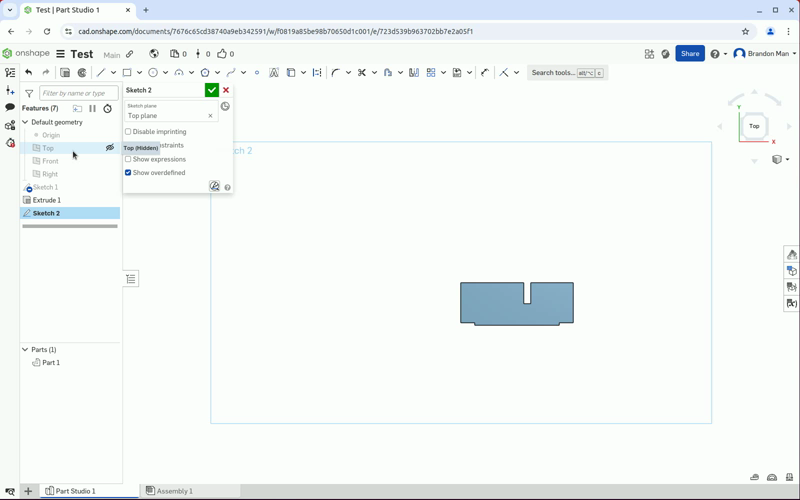
mouse_move(73, 352)
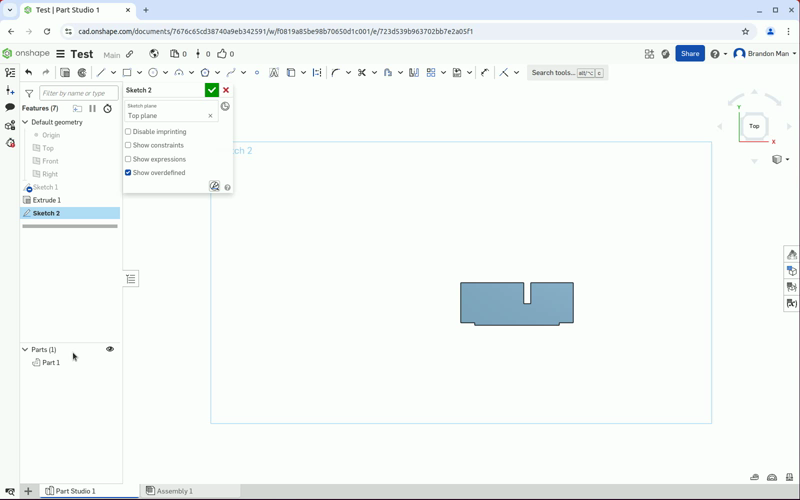
key(y)
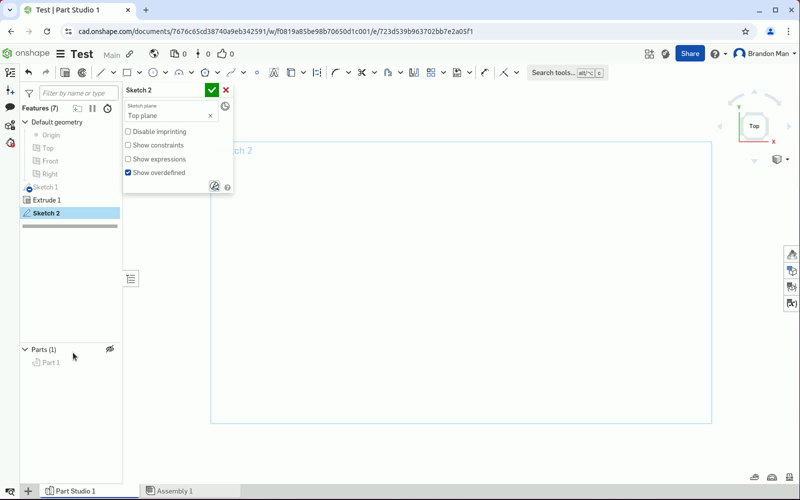
key(l)
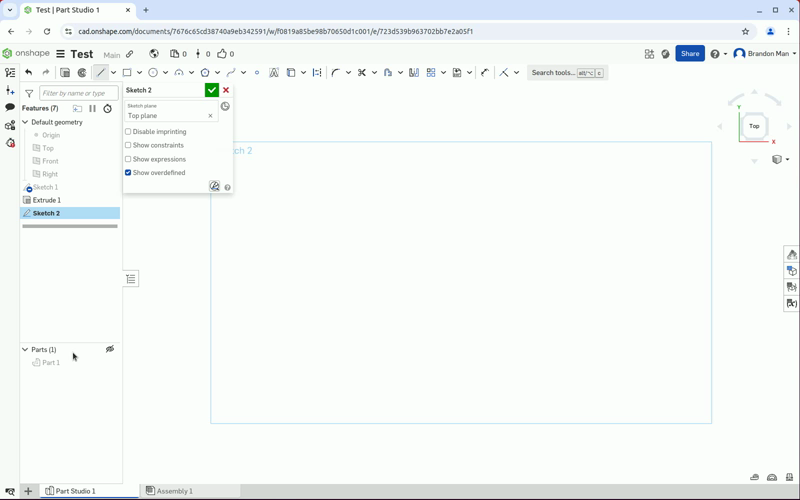
key_down(shift)
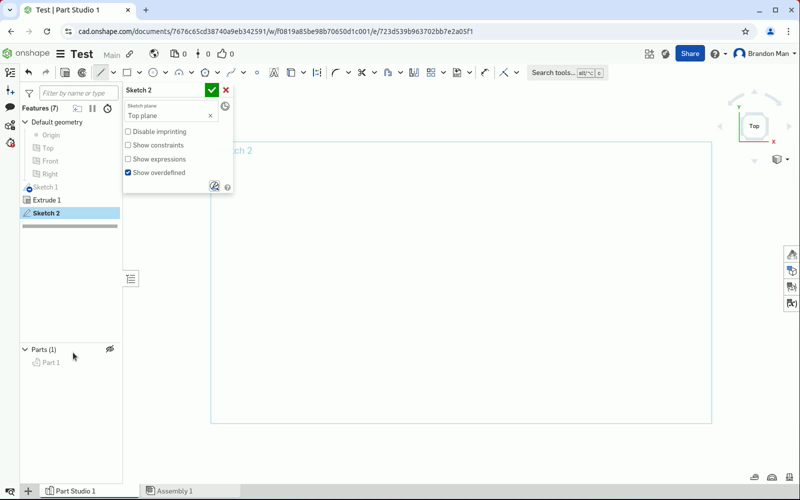
mouse_move(460, 325)
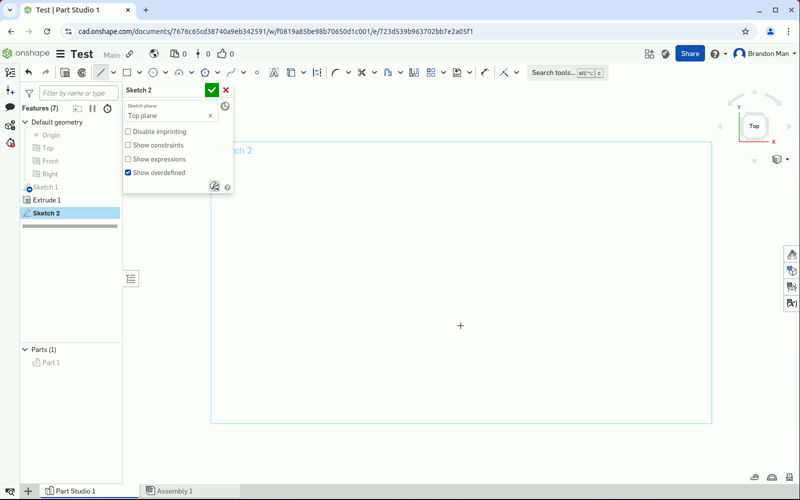
click(460, 325)
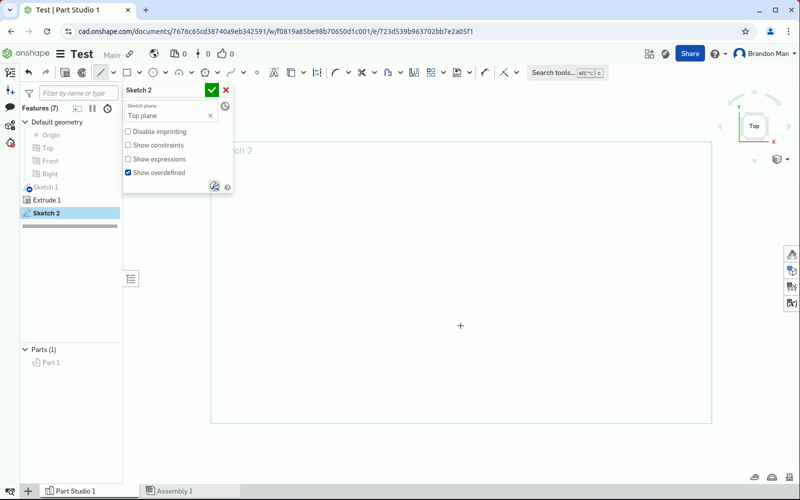
key_up(shift)
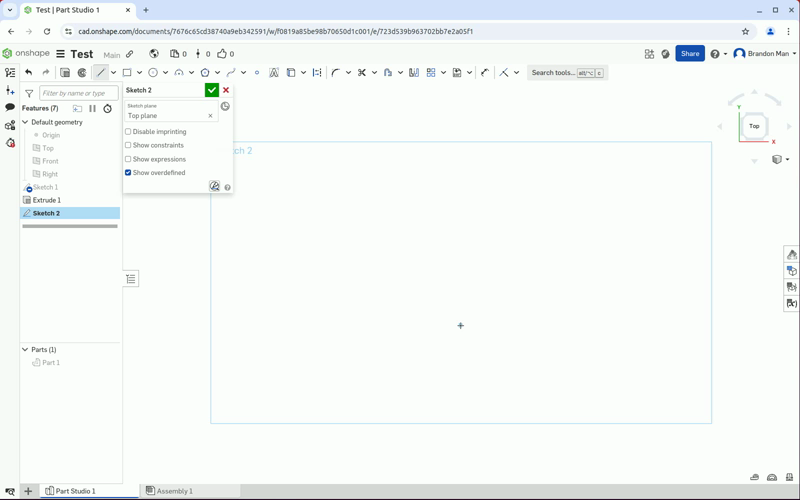
key_down(shift)
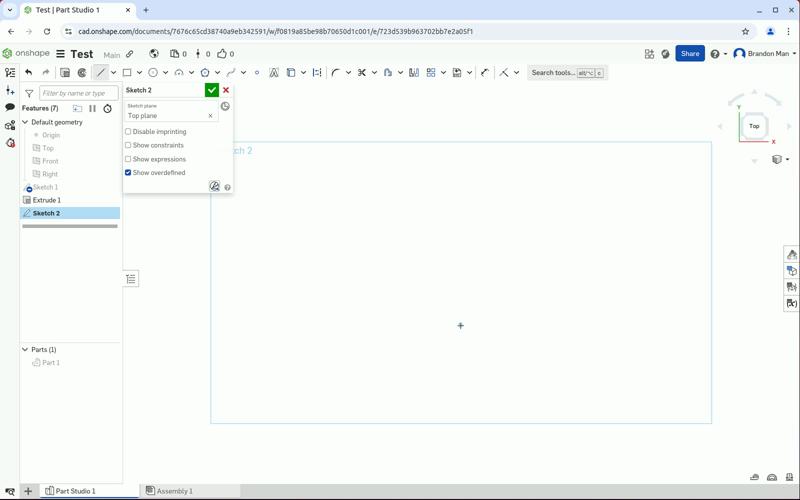
mouse_move(490, 325)
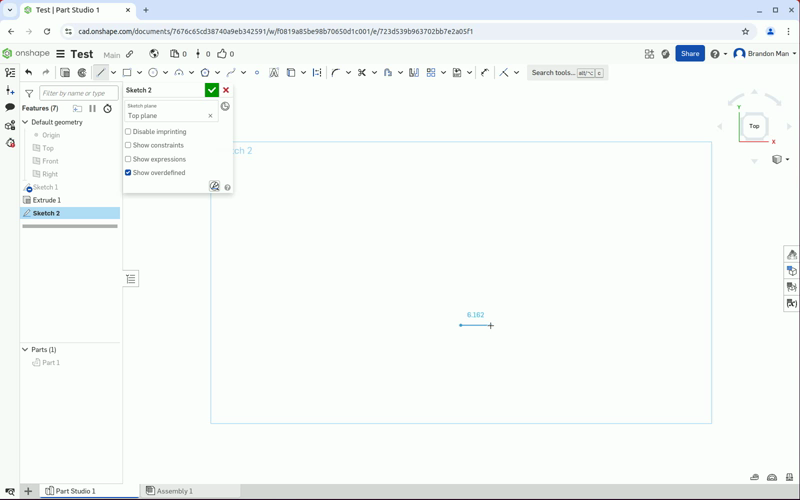
mouse_move(475, 325)
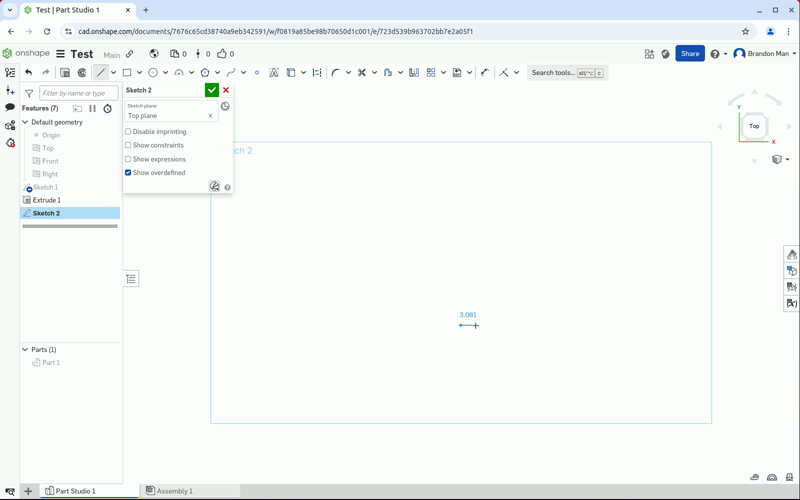
click(475, 325)
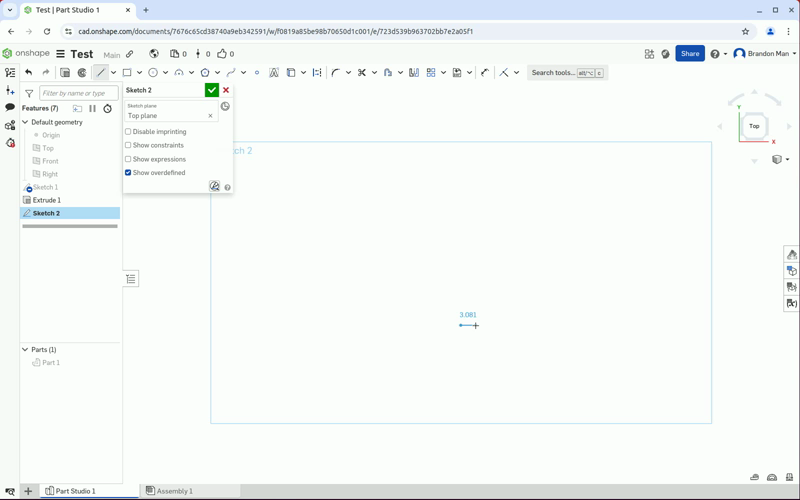
key_up(shift)
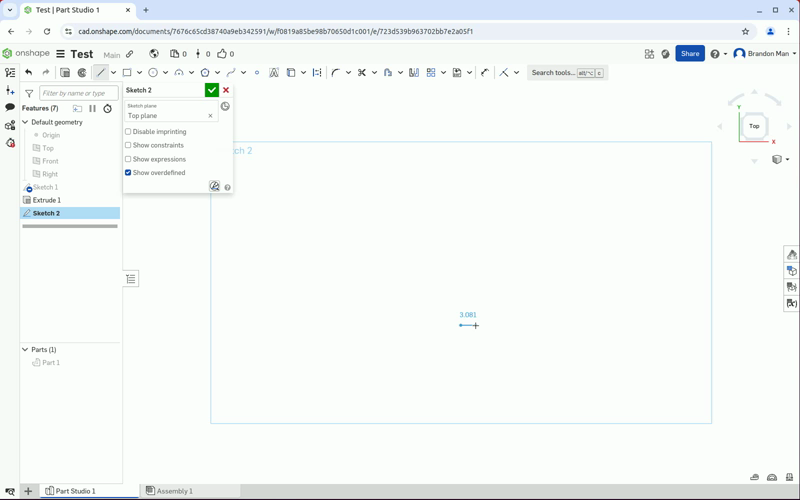
key_down(shift)
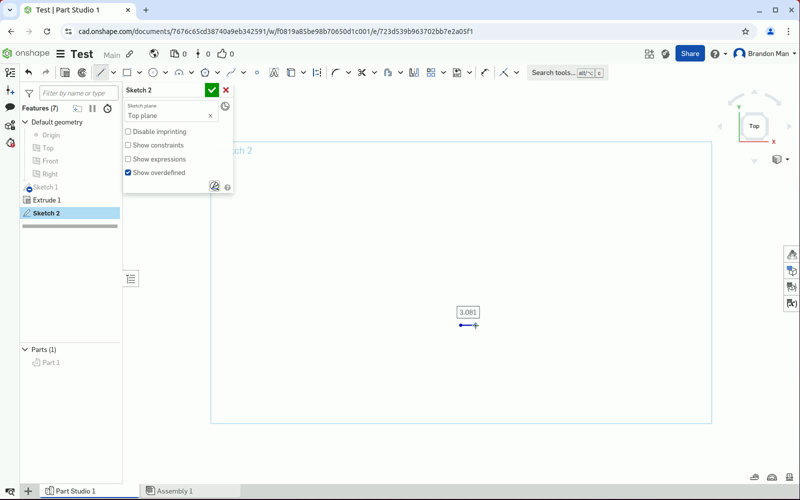
mouse_move(505, 325)
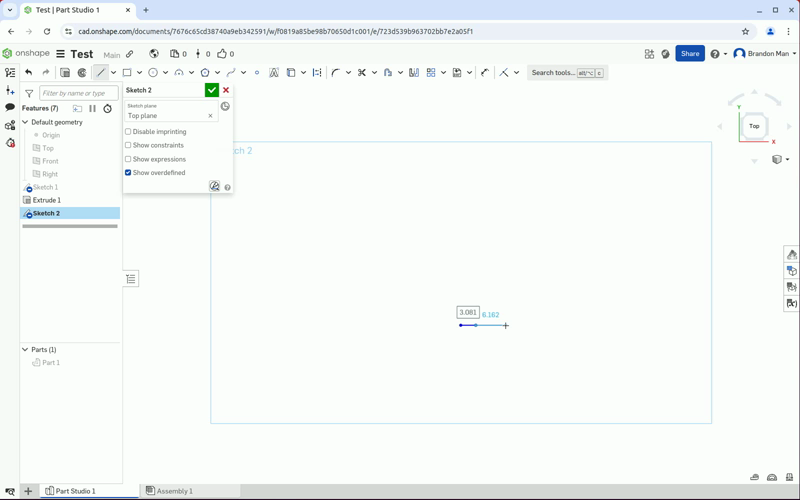
mouse_move(475, 322)
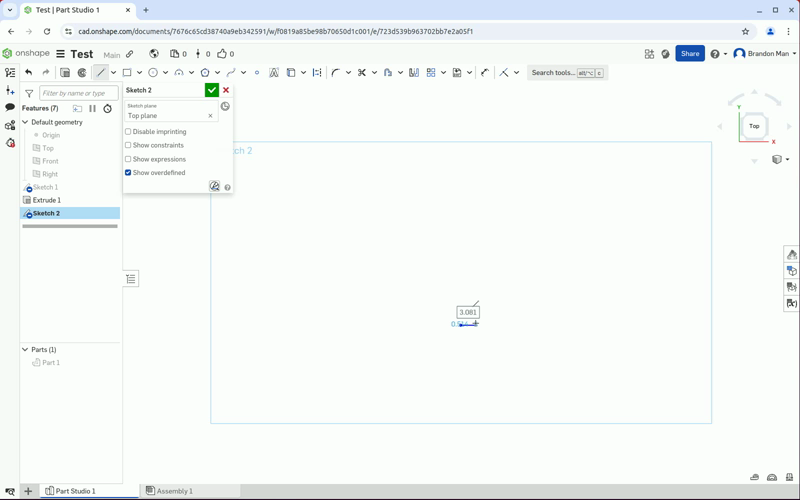
scroll(6)
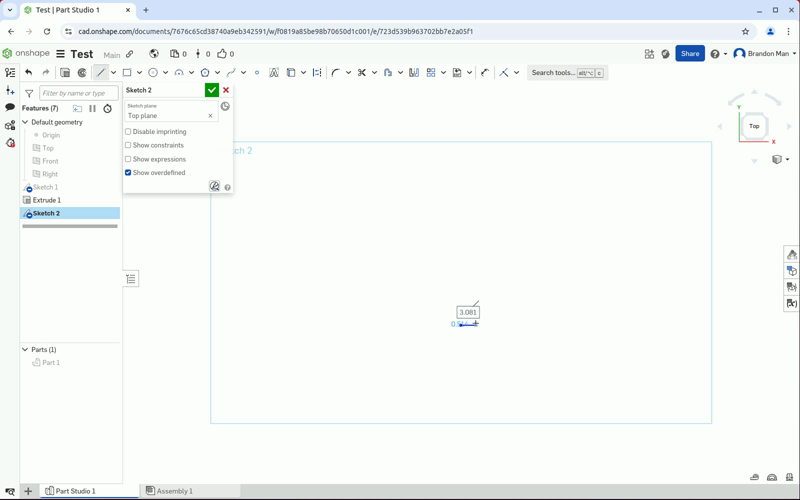
scroll(6)
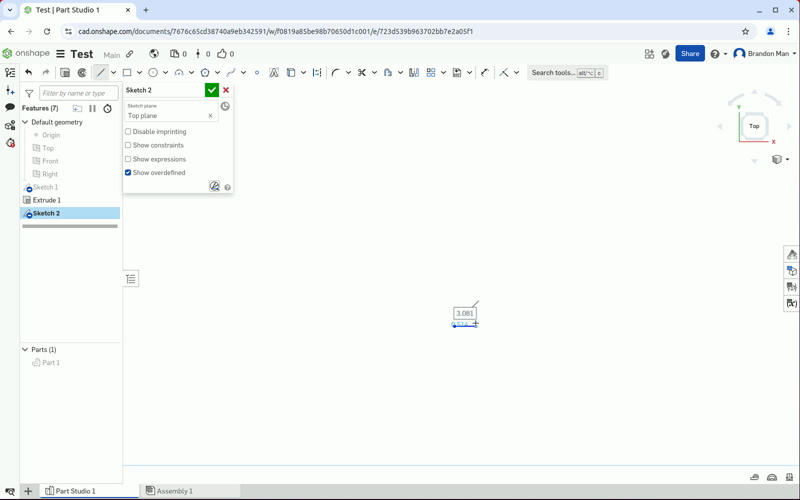
scroll(6)
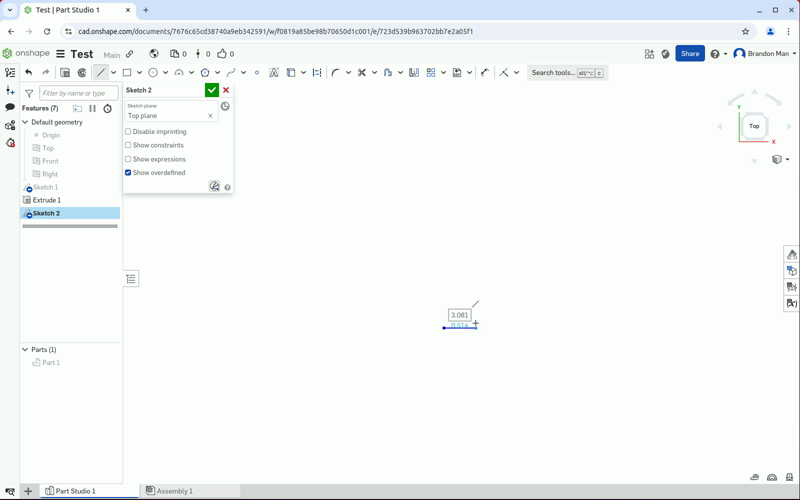
scroll(6)
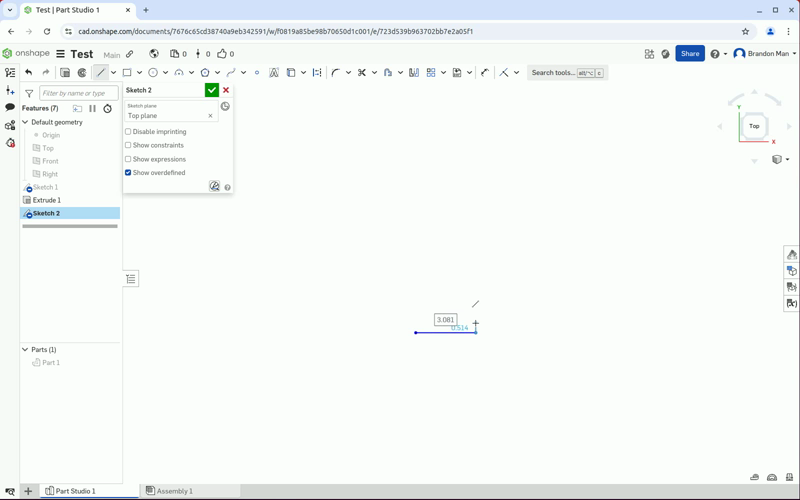
scroll(6)
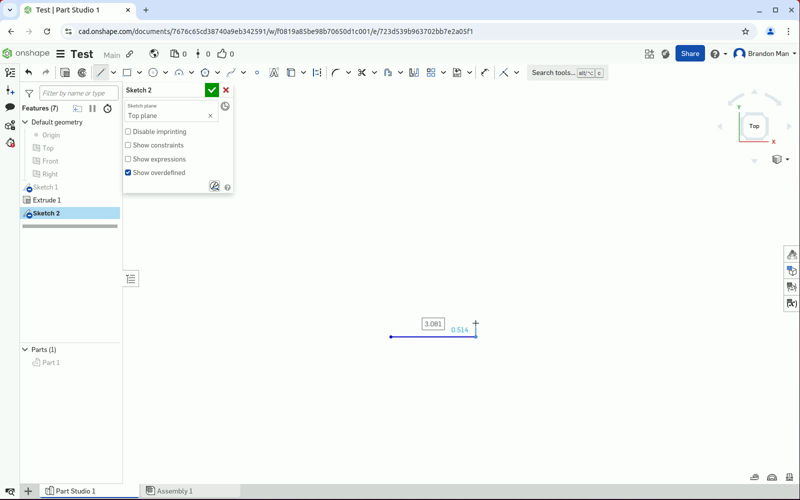
scroll(6)
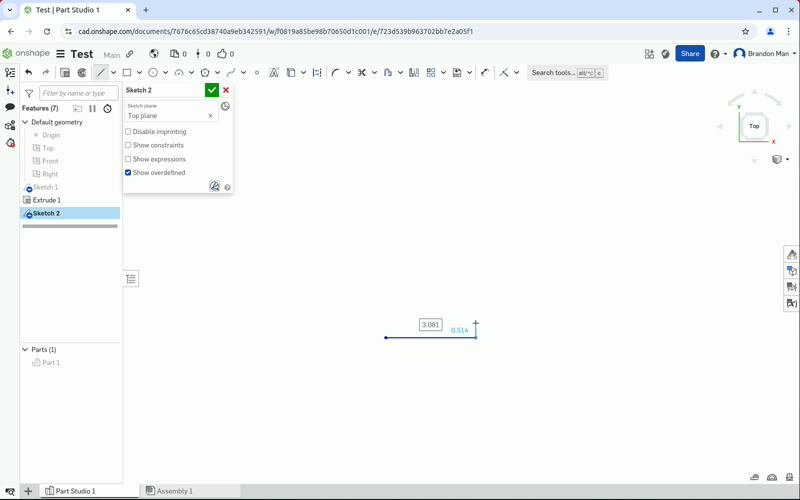
scroll(6)
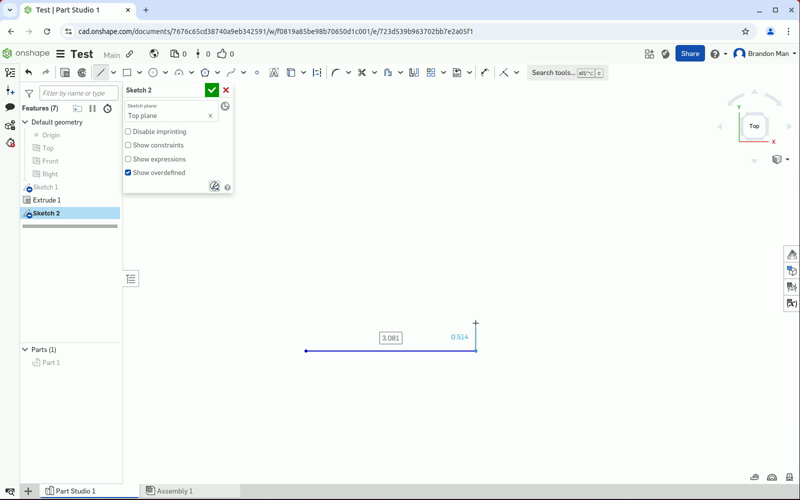
click(475, 322)
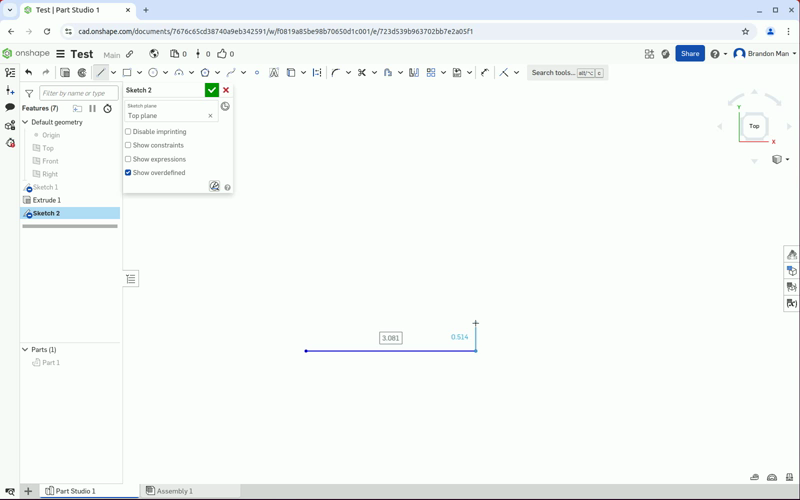
scroll(-6)
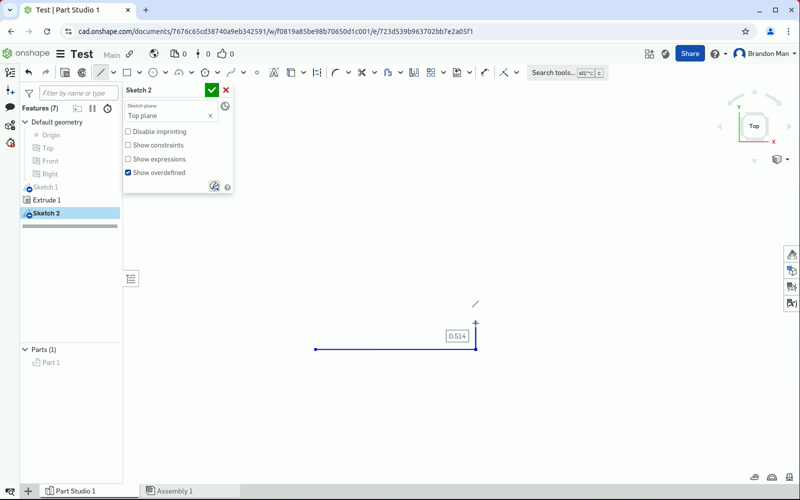
scroll(-6)
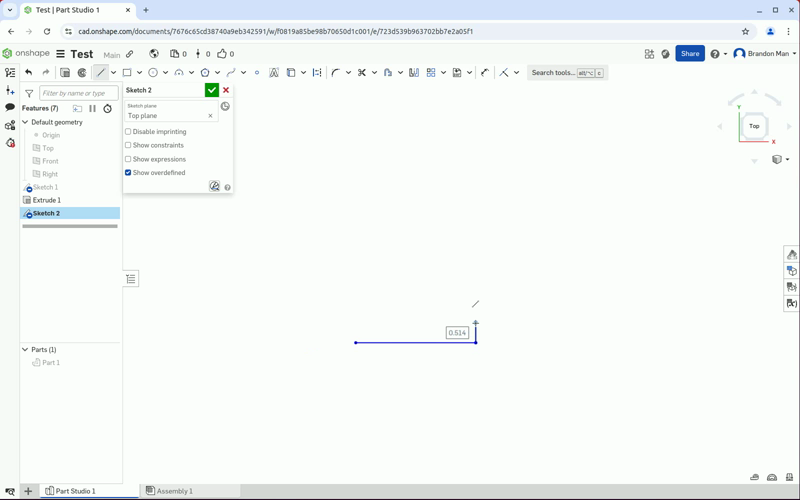
scroll(-6)
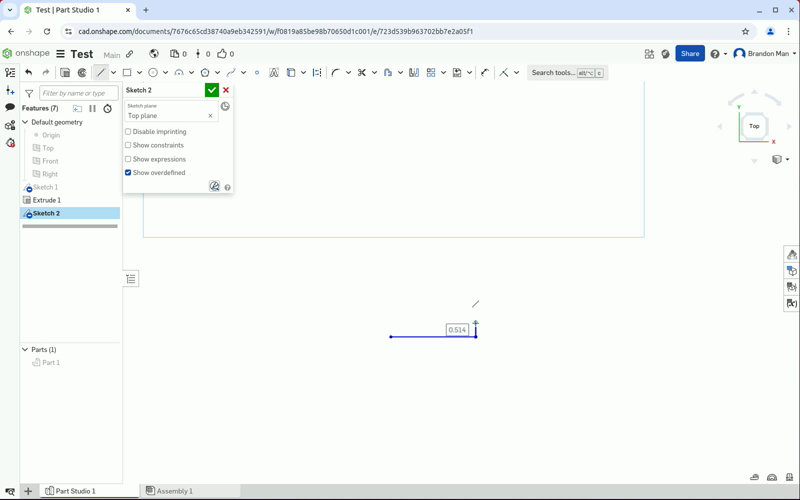
scroll(-6)
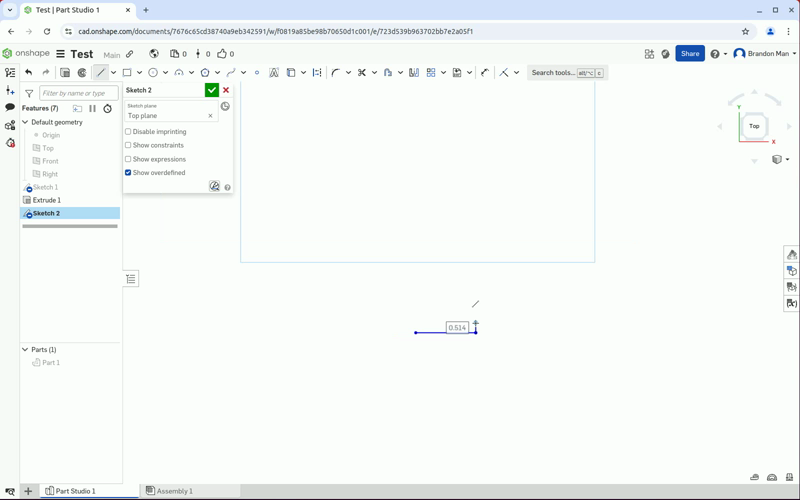
scroll(-6)
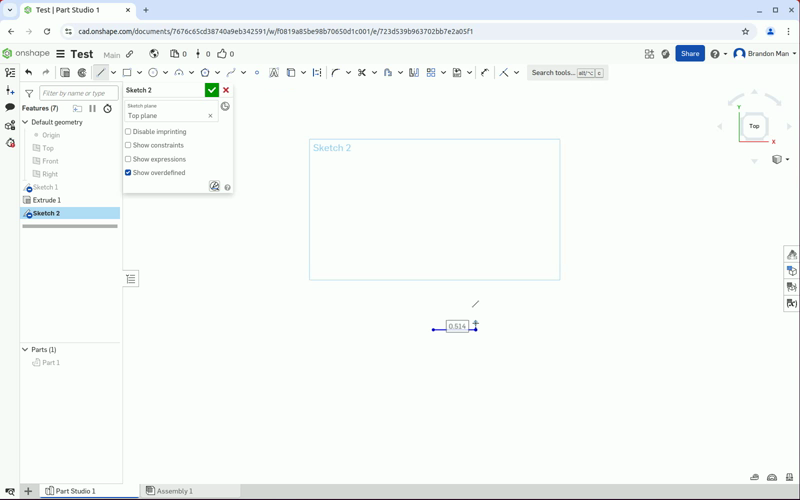
scroll(-6)
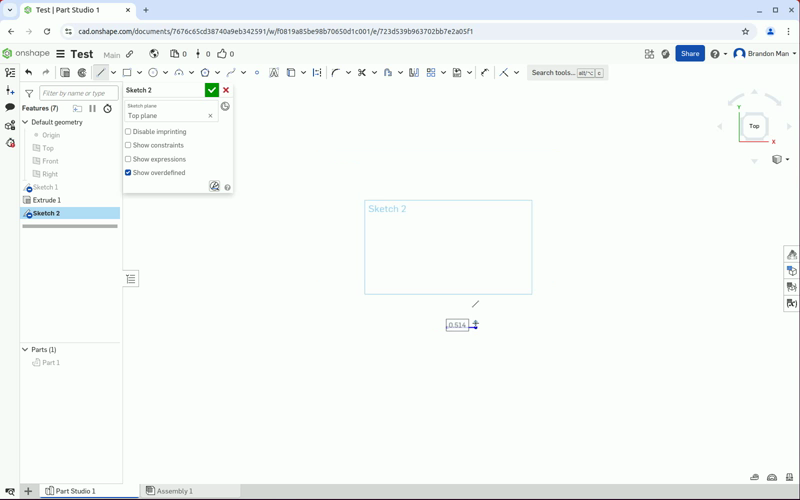
scroll(-6)
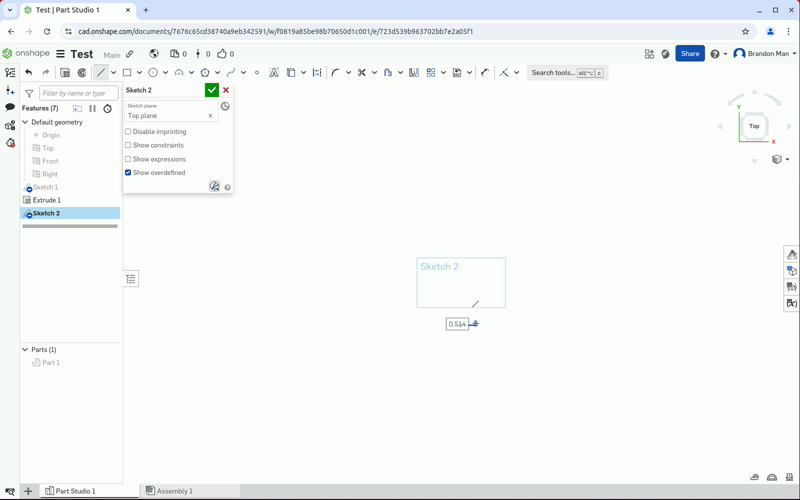
key_up(shift)
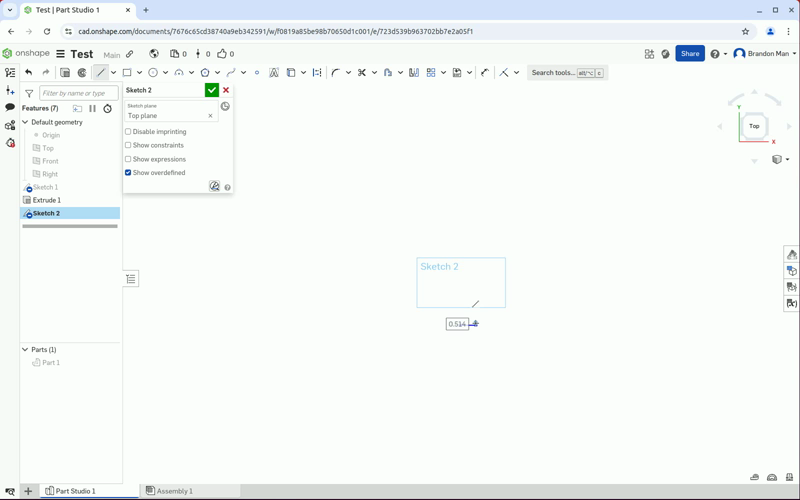
key_down(shift)
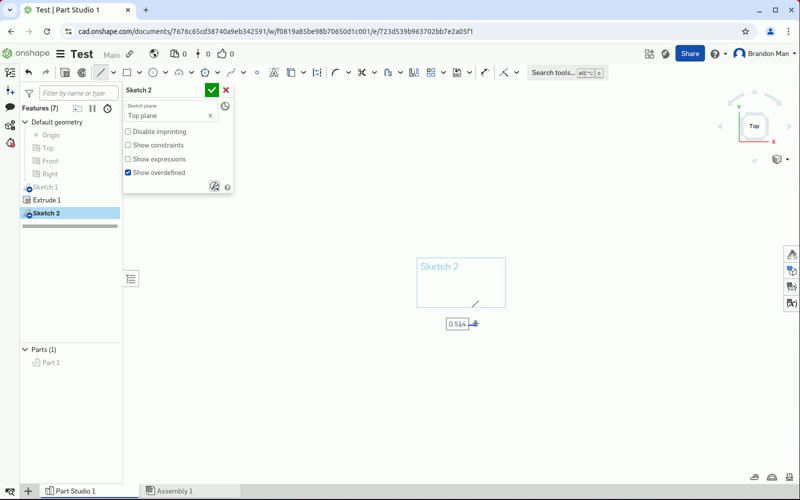
mouse_move(505, 322)
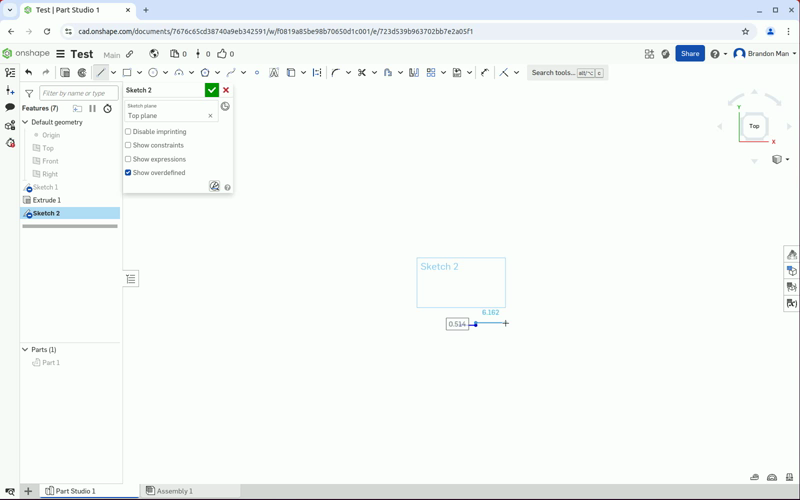
mouse_move(460, 322)
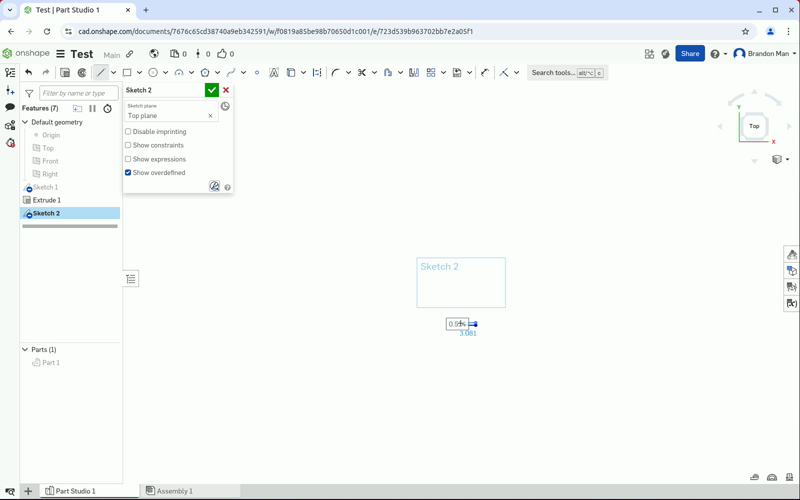
scroll(6)
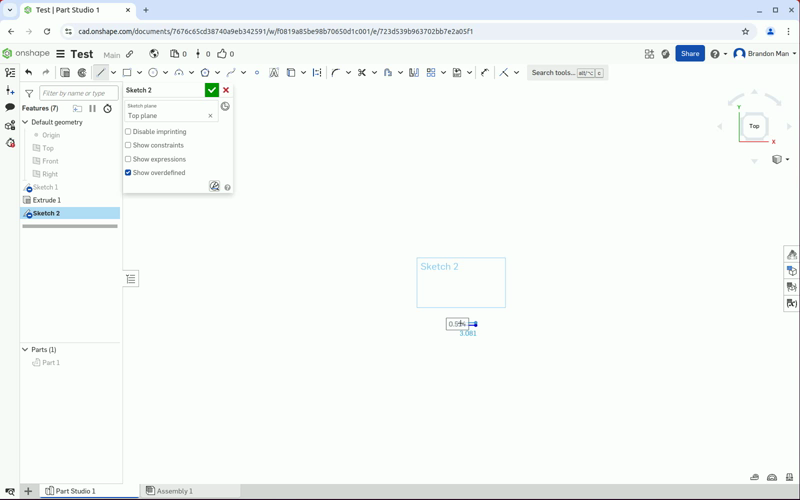
scroll(6)
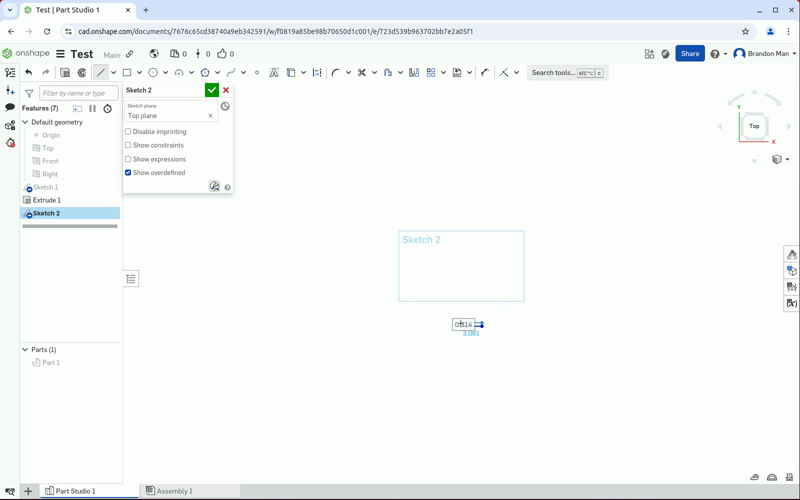
scroll(6)
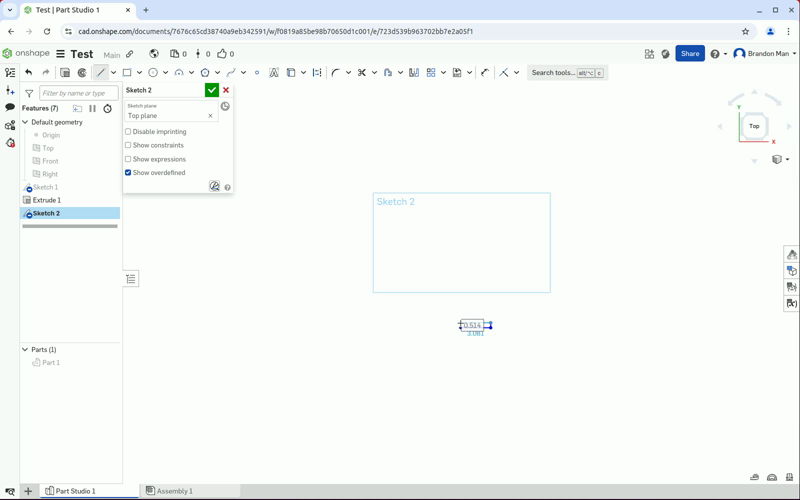
scroll(6)
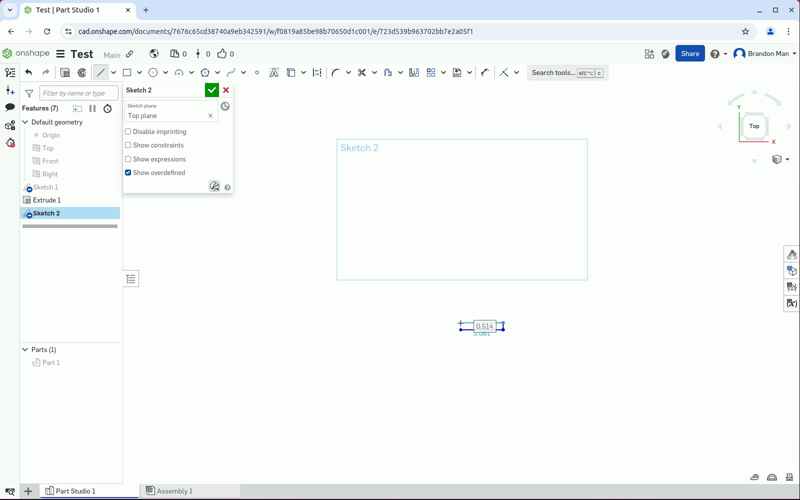
scroll(6)
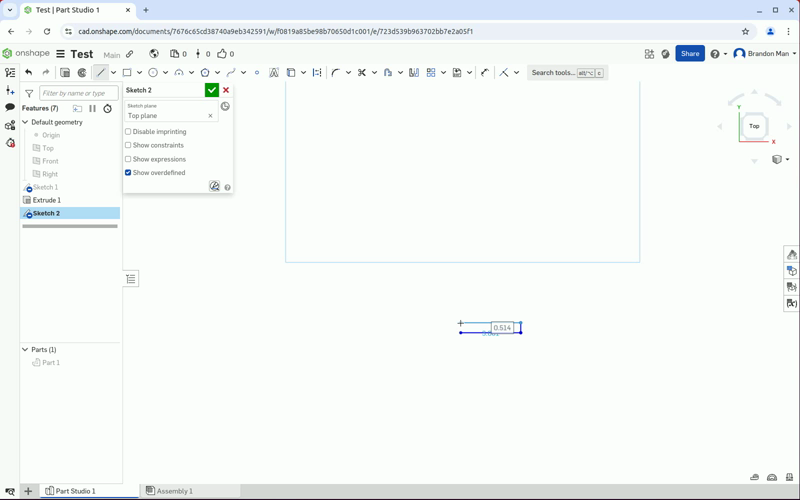
scroll(6)
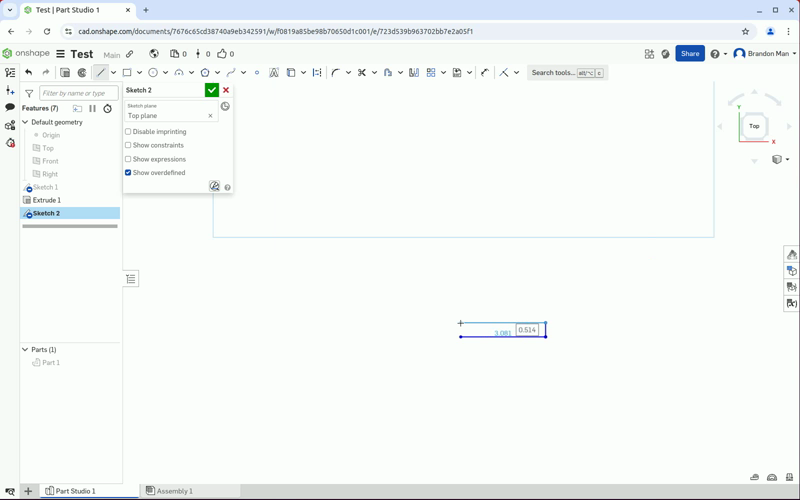
scroll(6)
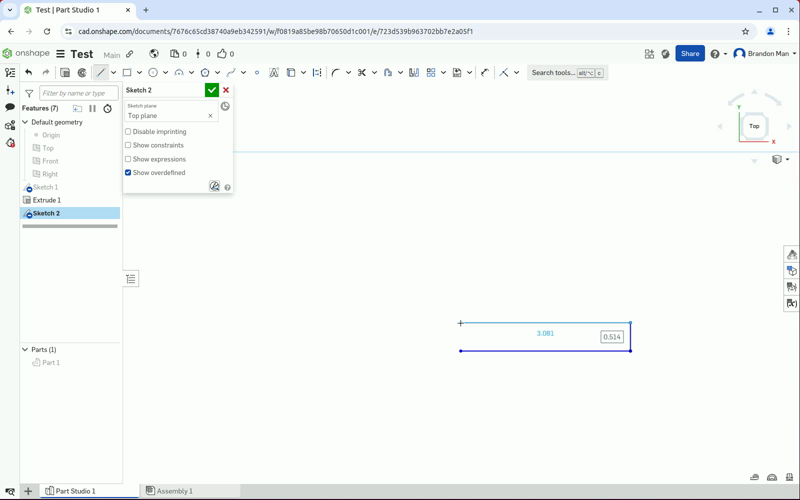
click(460, 322)
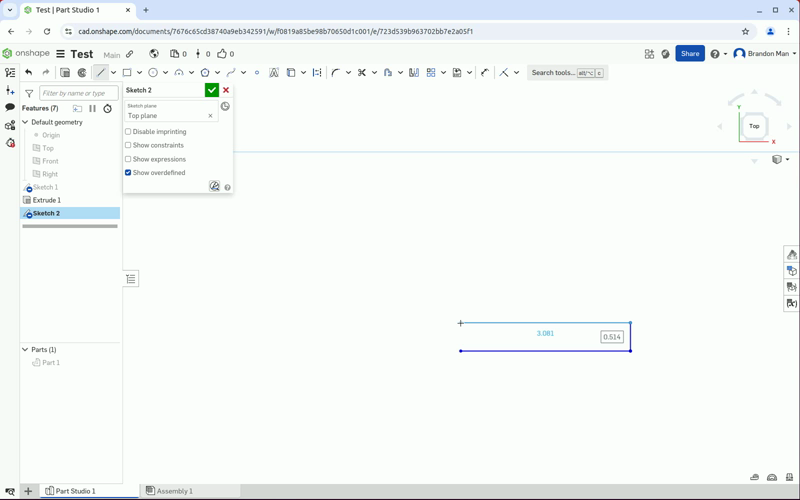
scroll(-6)
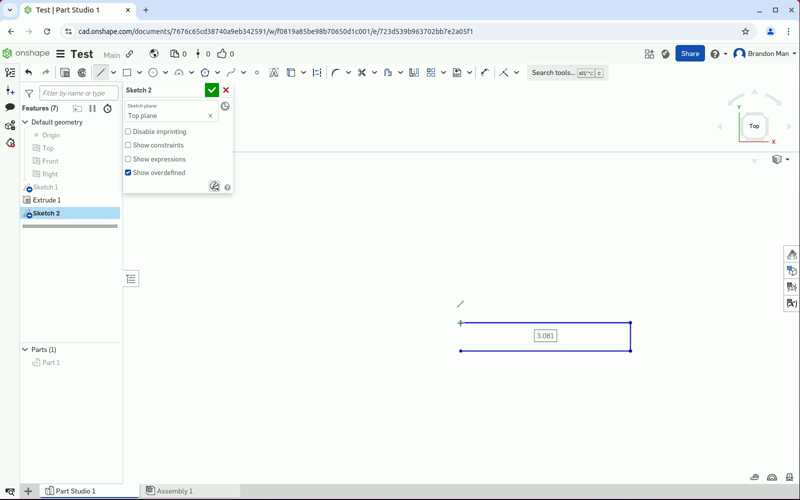
scroll(-6)
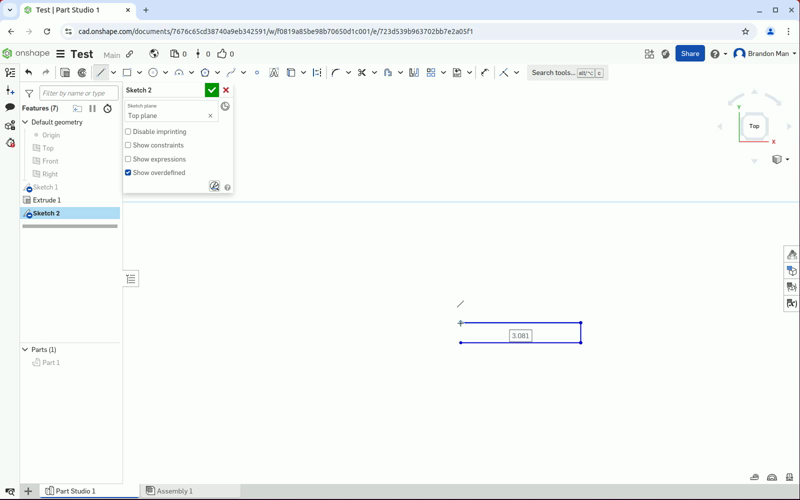
scroll(-6)
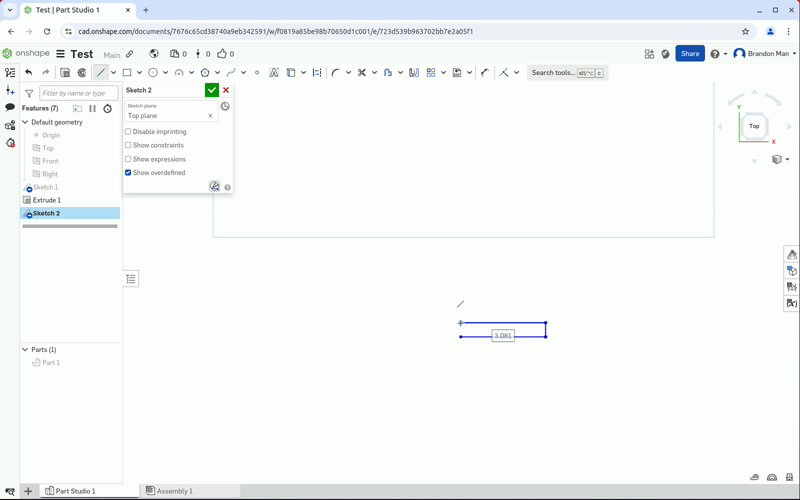
scroll(-6)
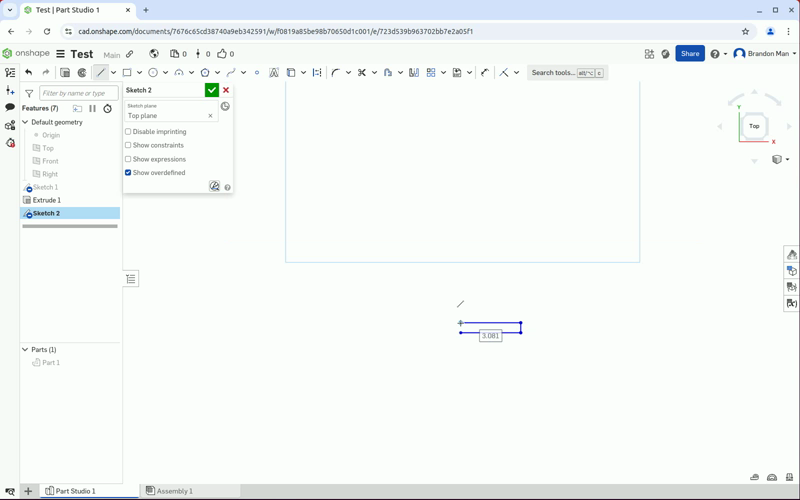
scroll(-6)
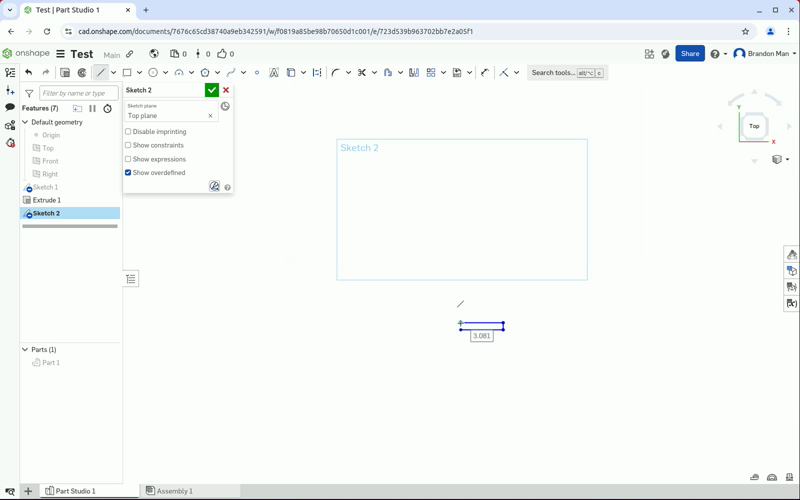
scroll(-6)
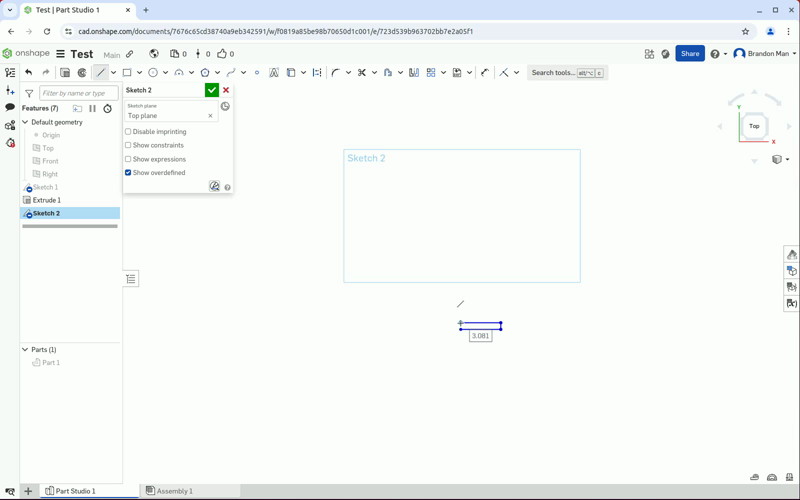
scroll(-6)
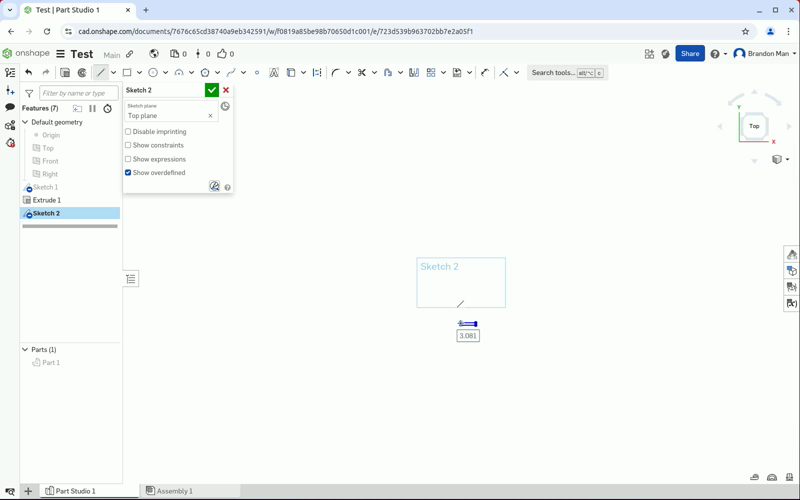
key_up(shift)
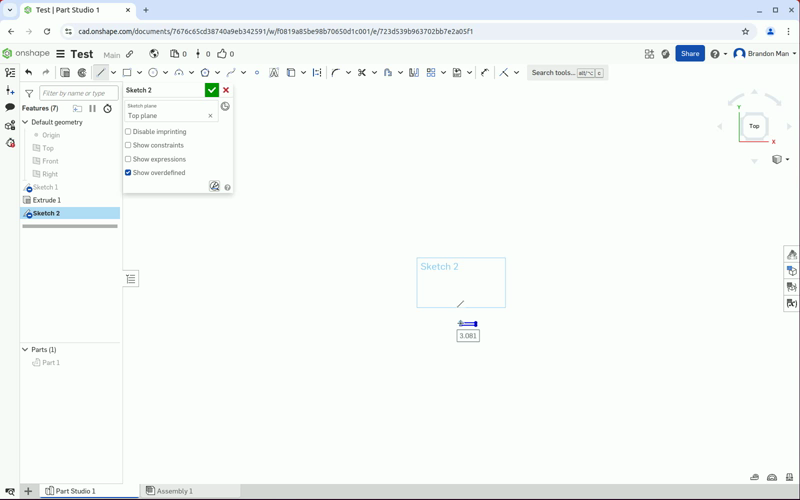
mouse_move(490, 322)
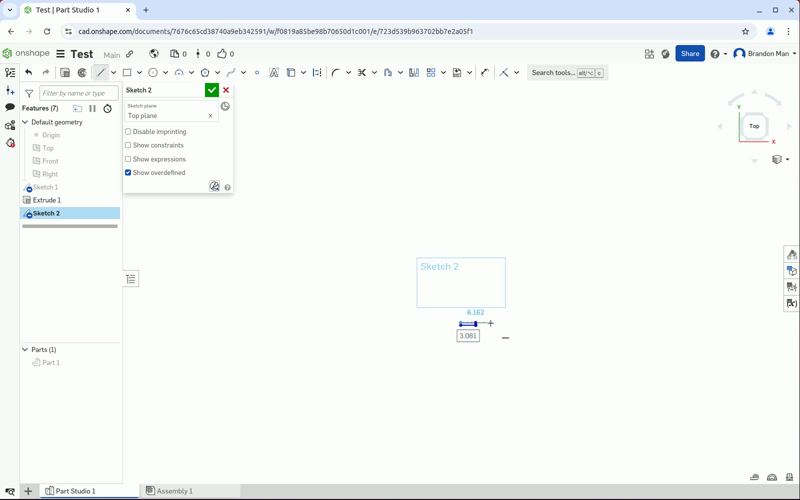
key_down(shift)
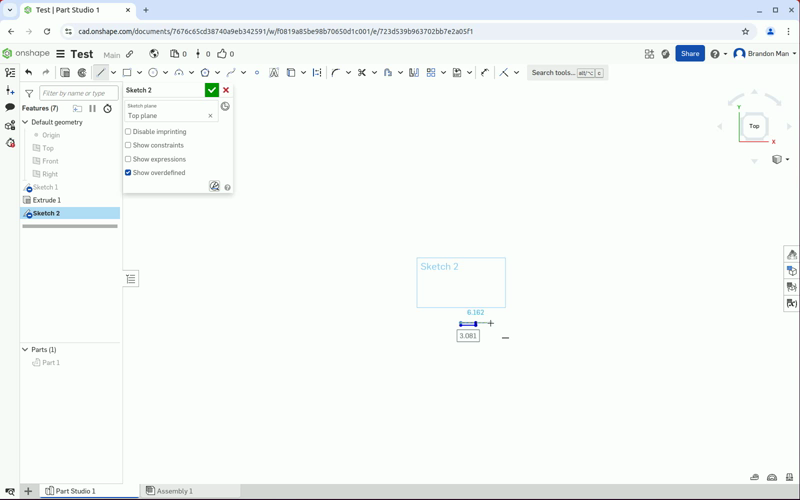
mouse_move(460, 325)
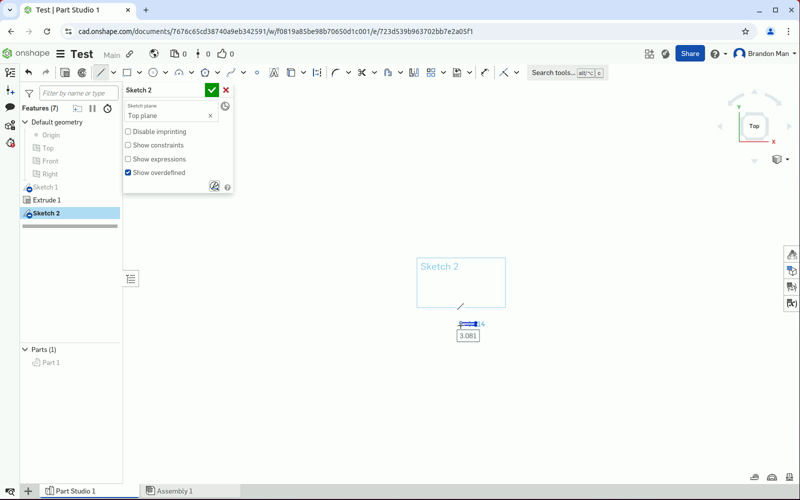
scroll(6)
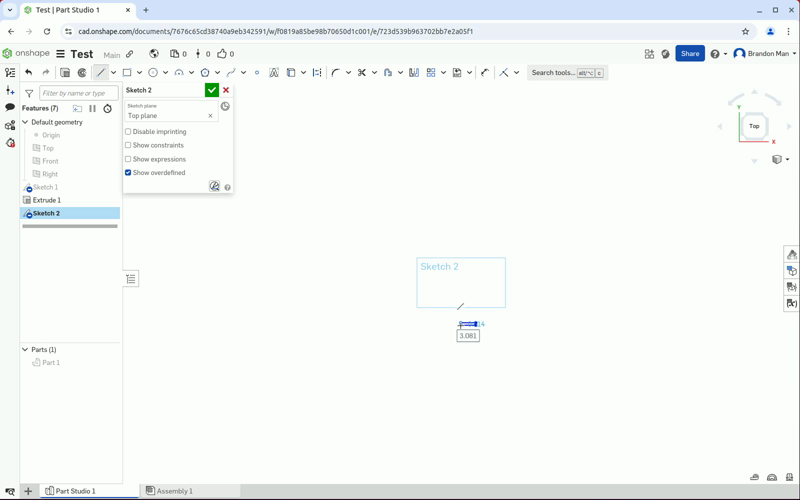
scroll(6)
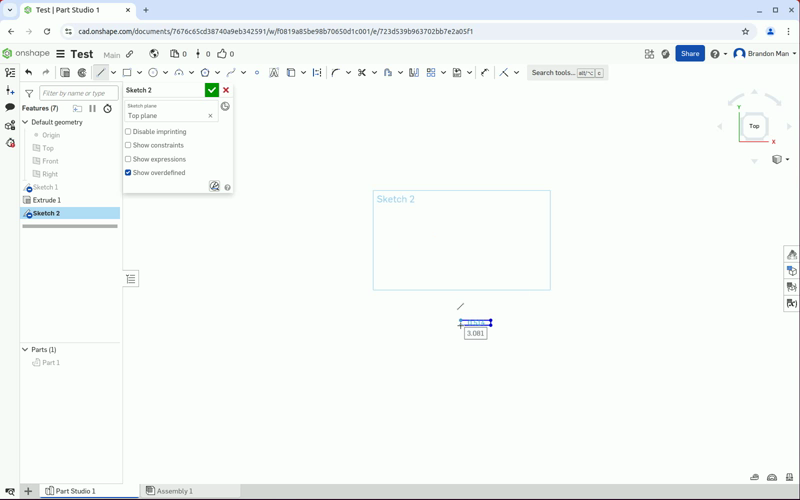
scroll(6)
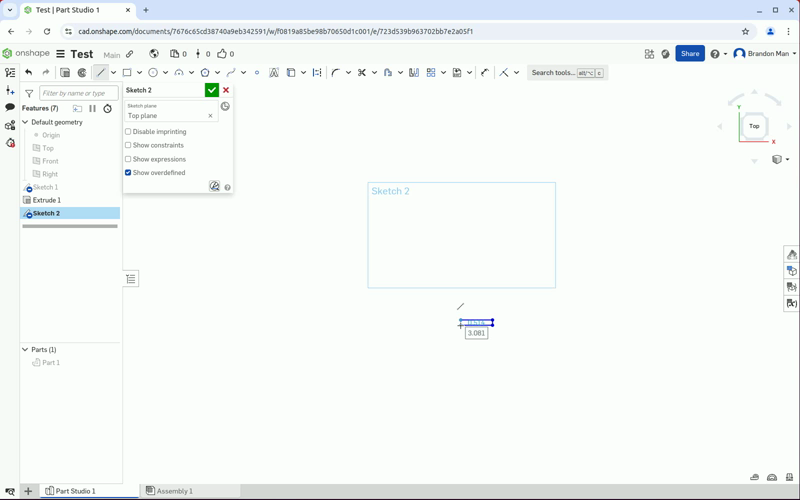
scroll(6)
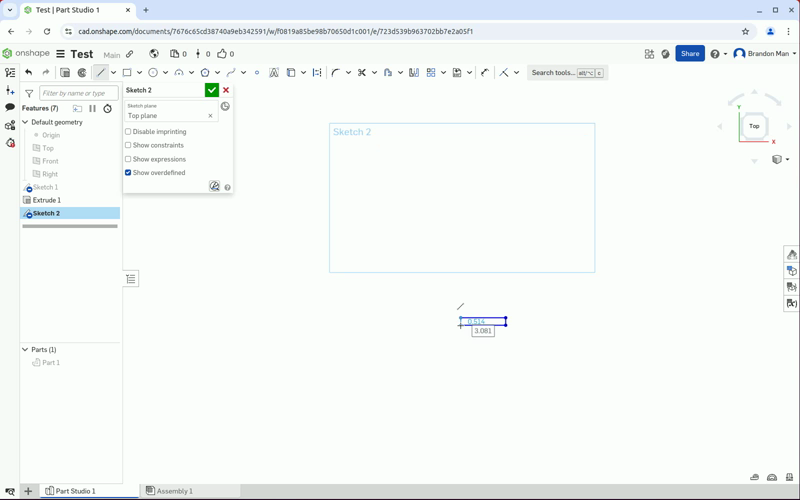
scroll(6)
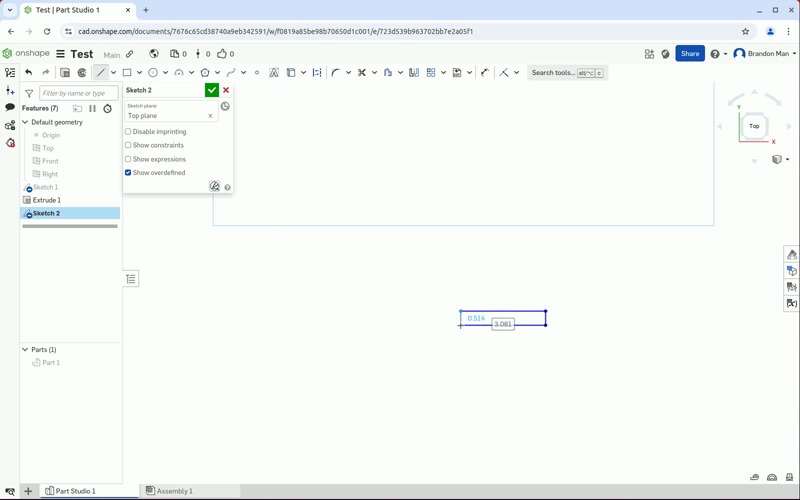
scroll(6)
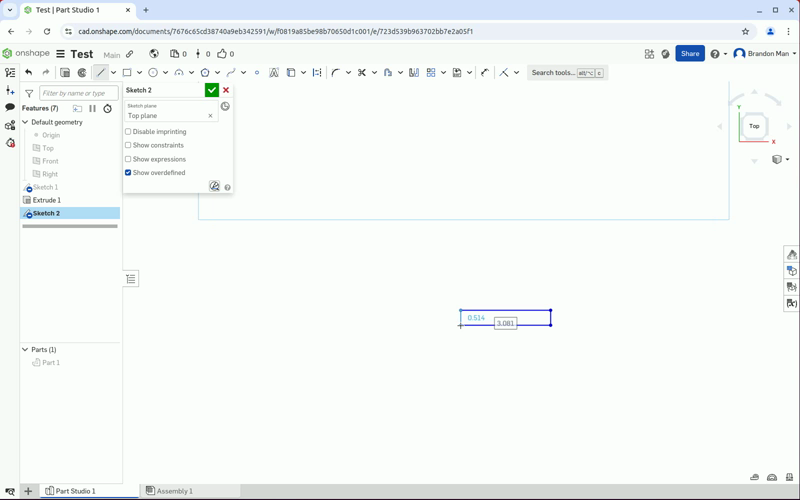
scroll(6)
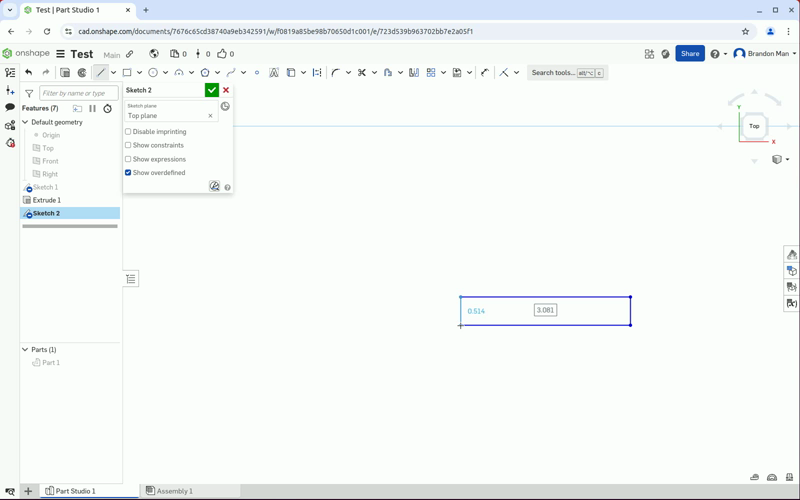
key_up(shift)
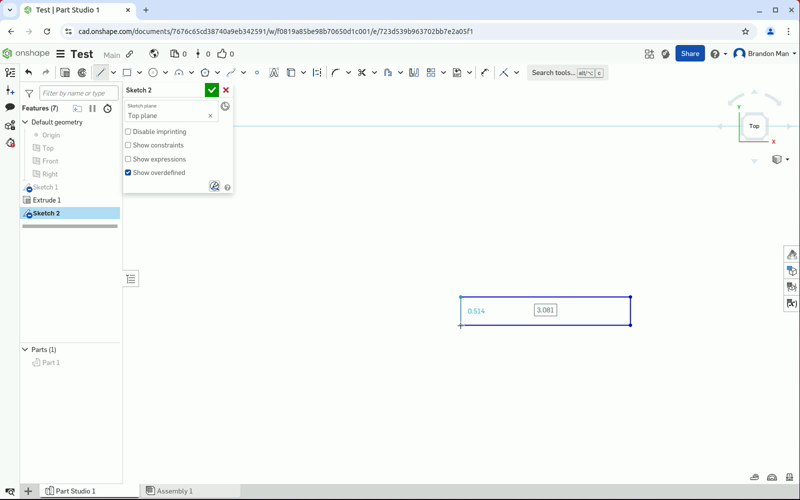
click(460, 325)
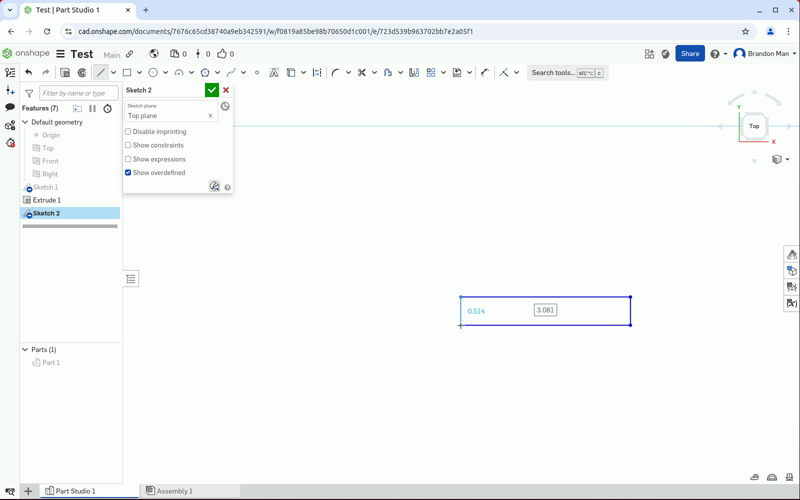
scroll(-6)
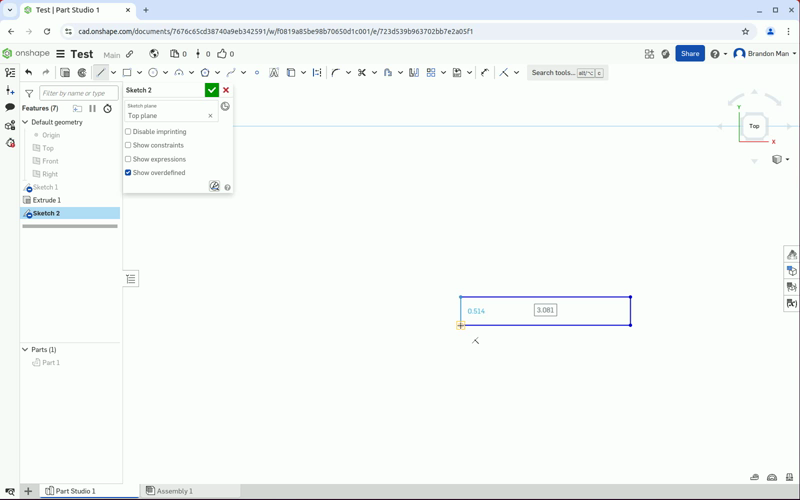
scroll(-6)
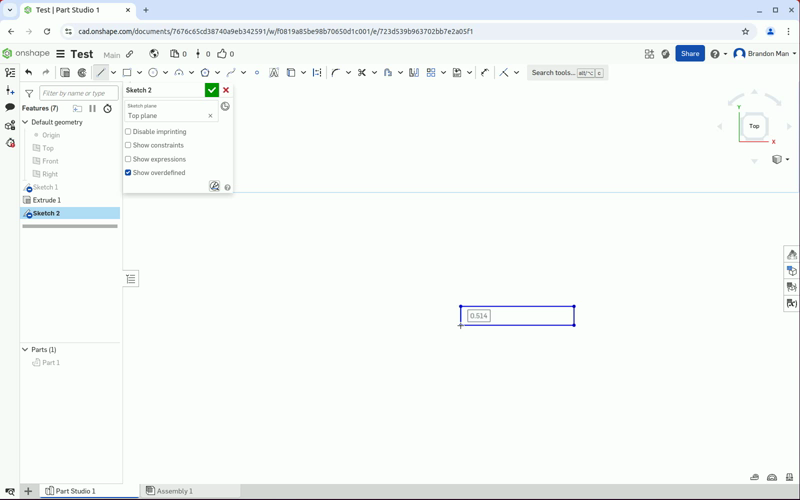
scroll(-6)
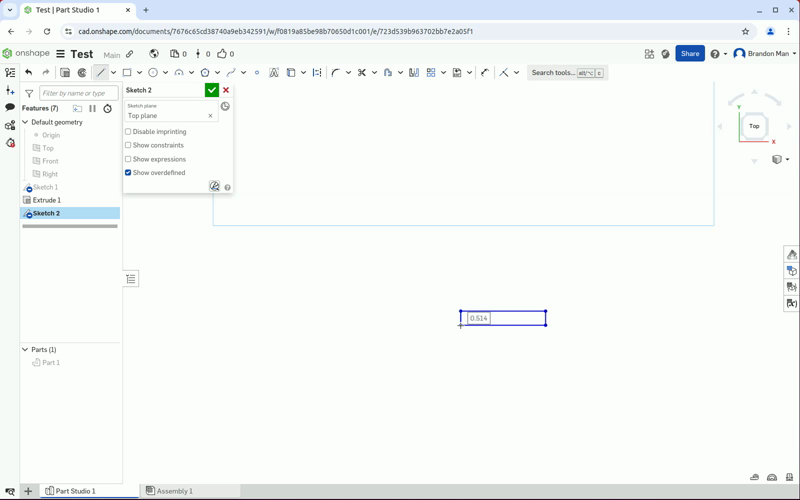
scroll(-6)
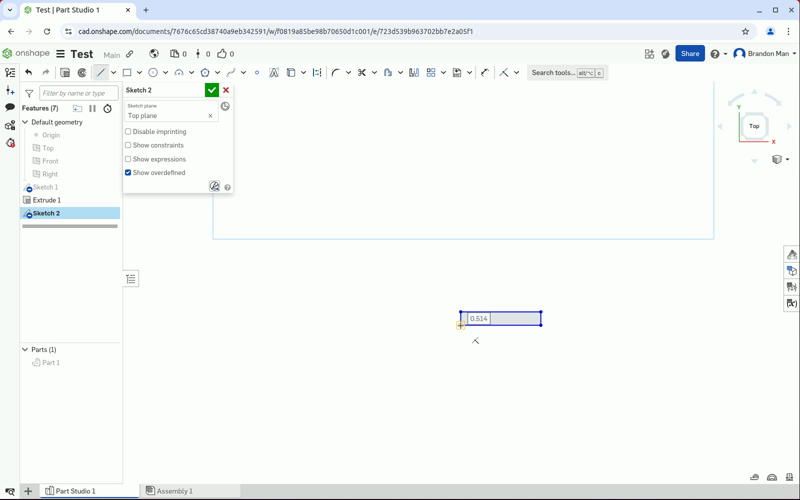
scroll(-6)
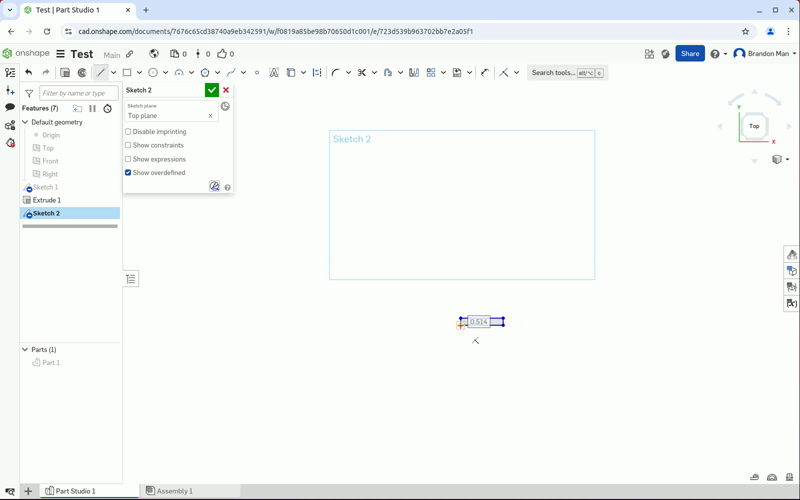
scroll(-6)
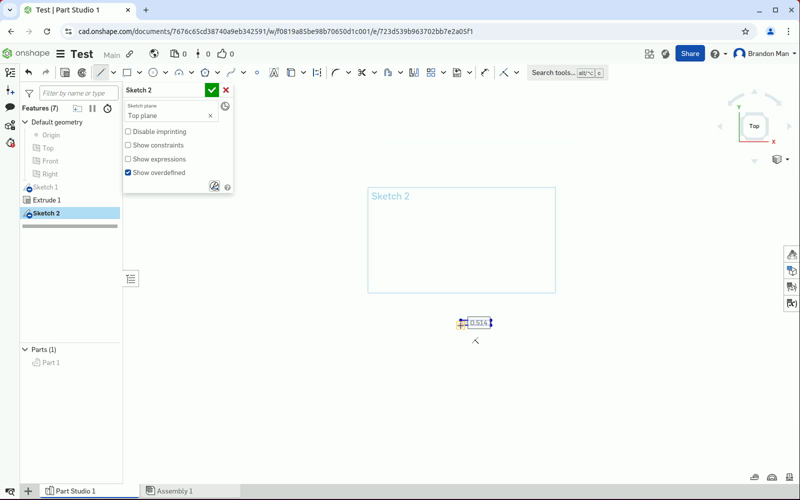
scroll(-6)
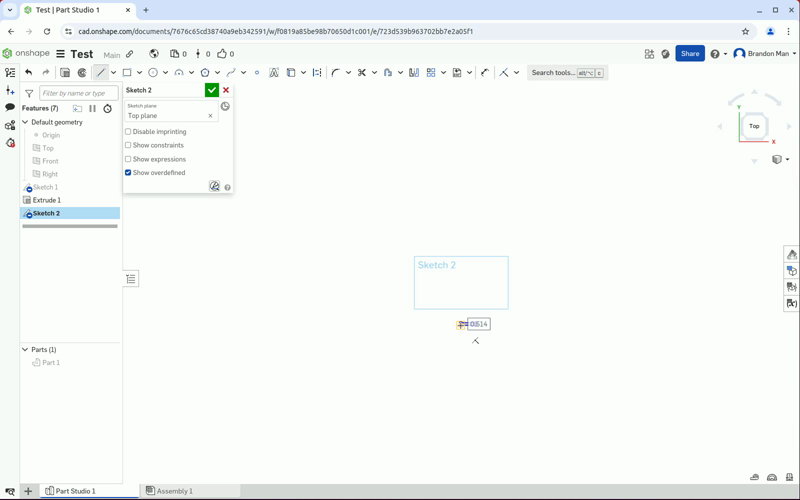
key(esc)
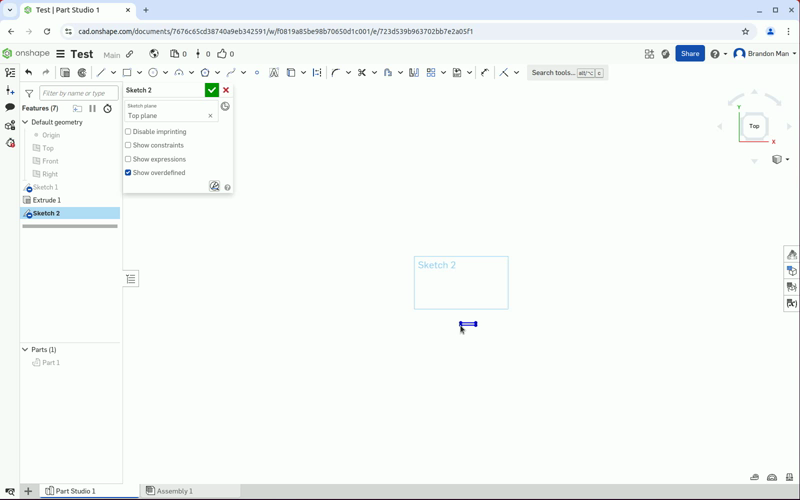
mouse_move(467, 324)
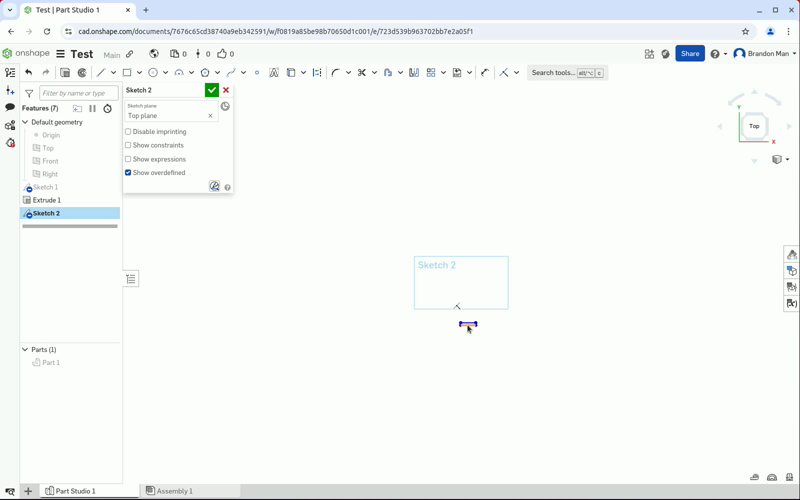
scroll(6)
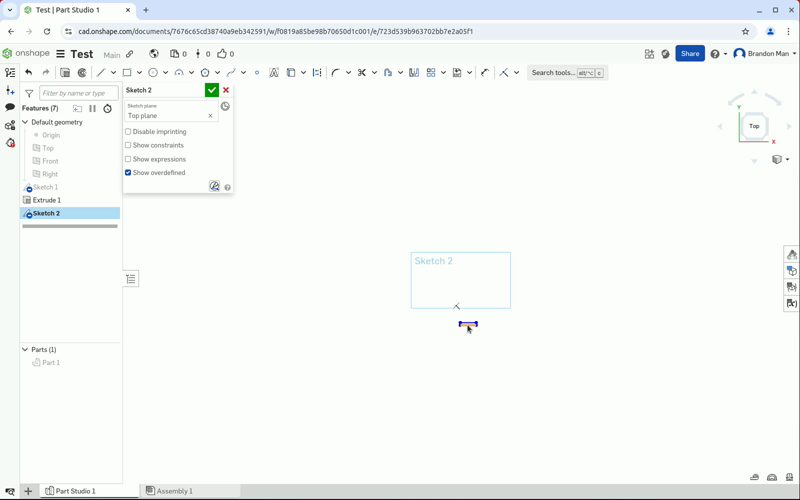
scroll(6)
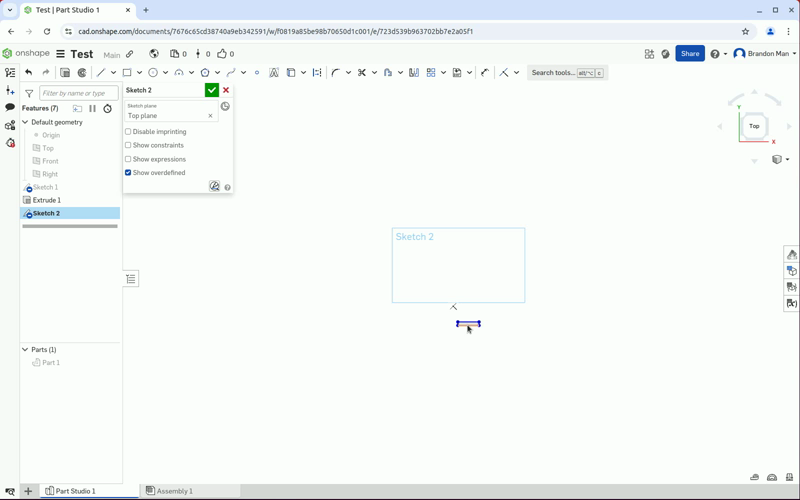
scroll(6)
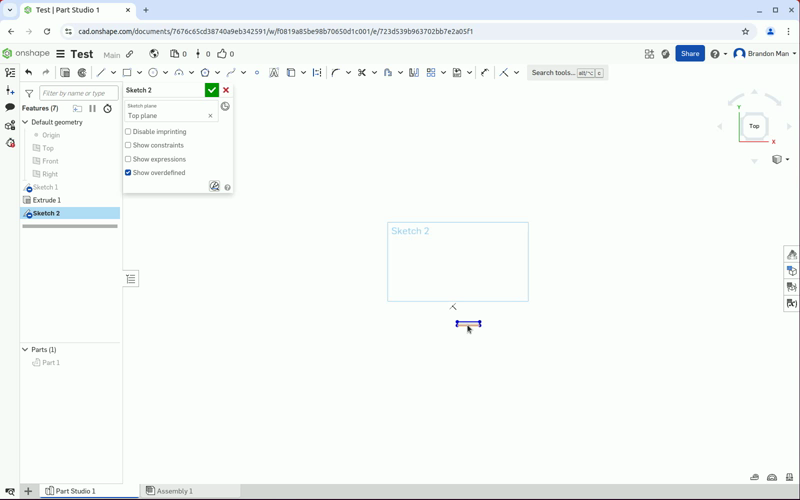
scroll(6)
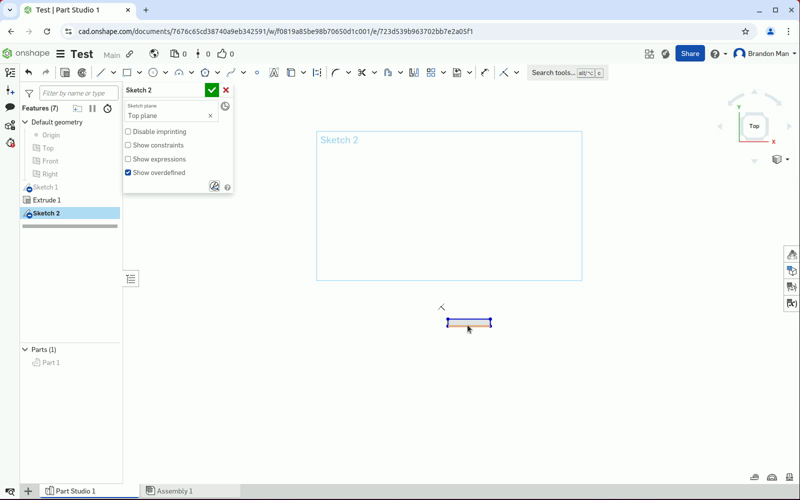
scroll(6)
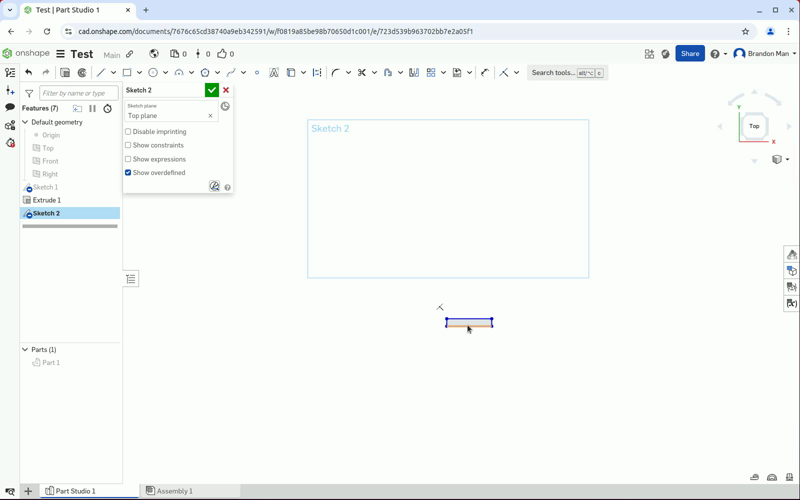
scroll(6)
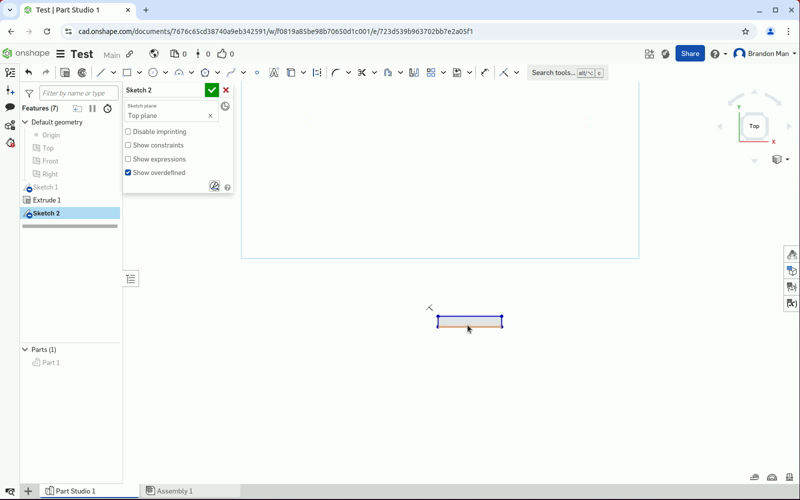
scroll(6)
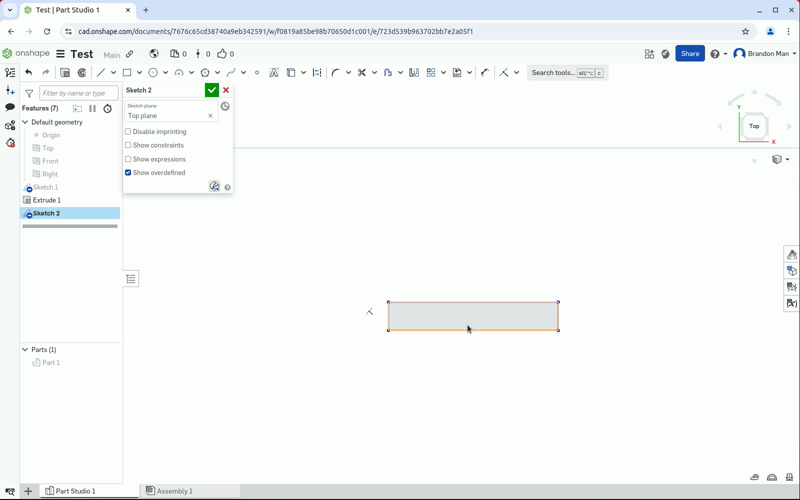
click(467, 324)
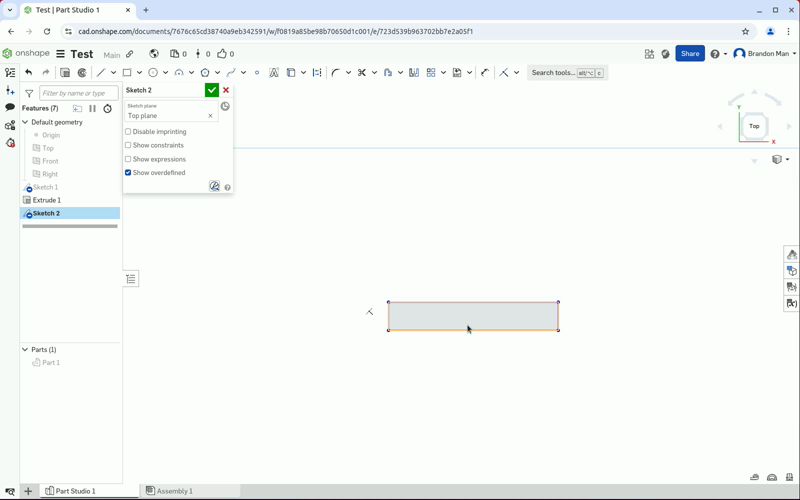
scroll(-6)
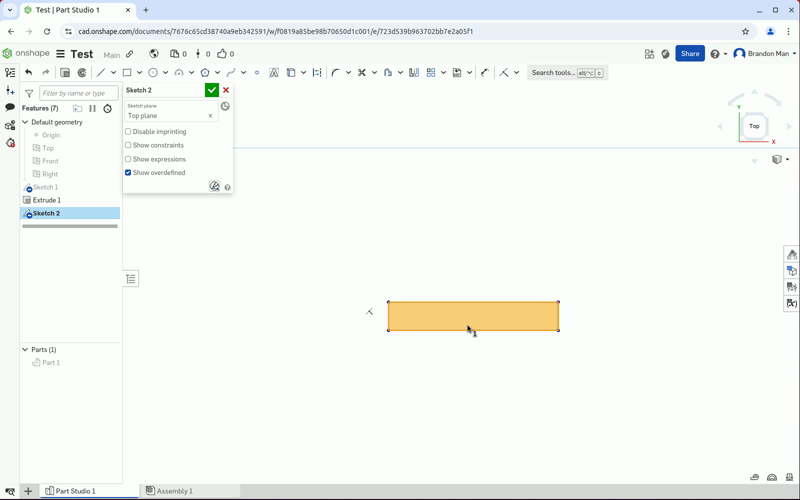
scroll(-6)
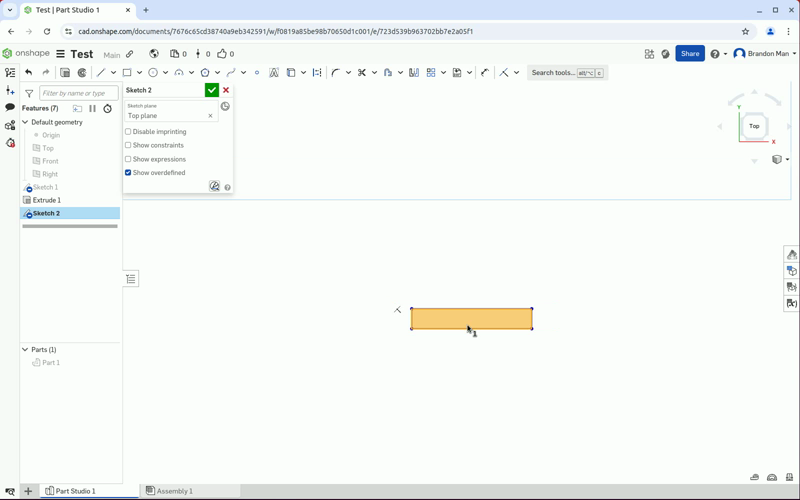
scroll(-6)
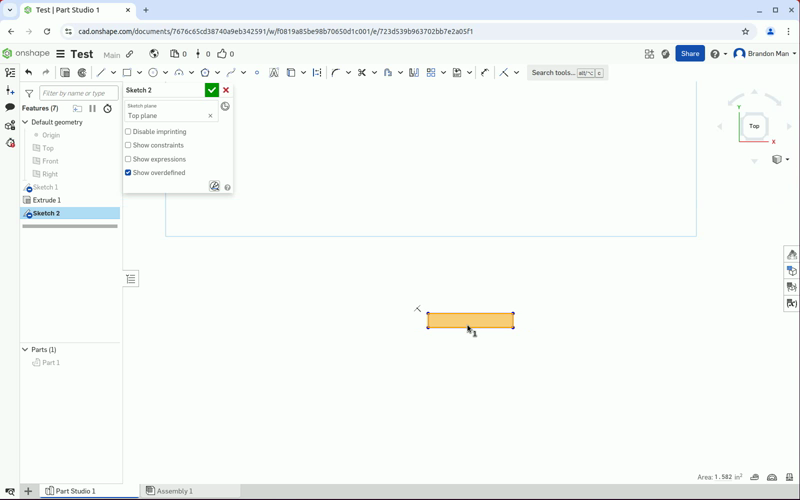
scroll(-6)
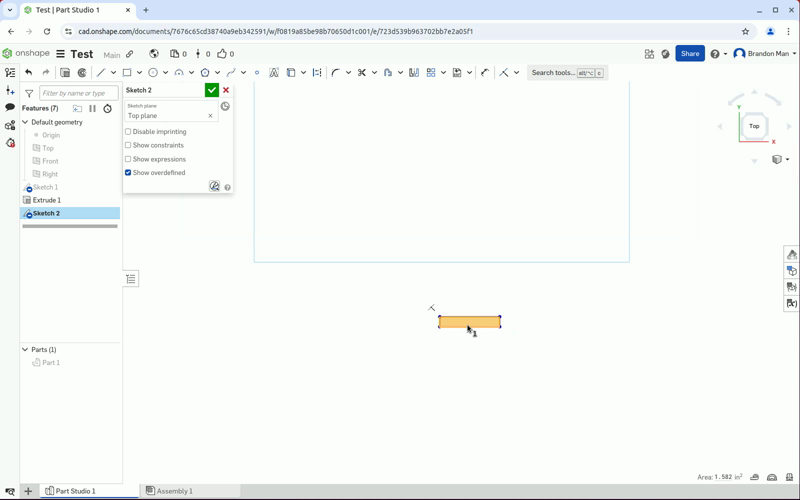
scroll(-6)
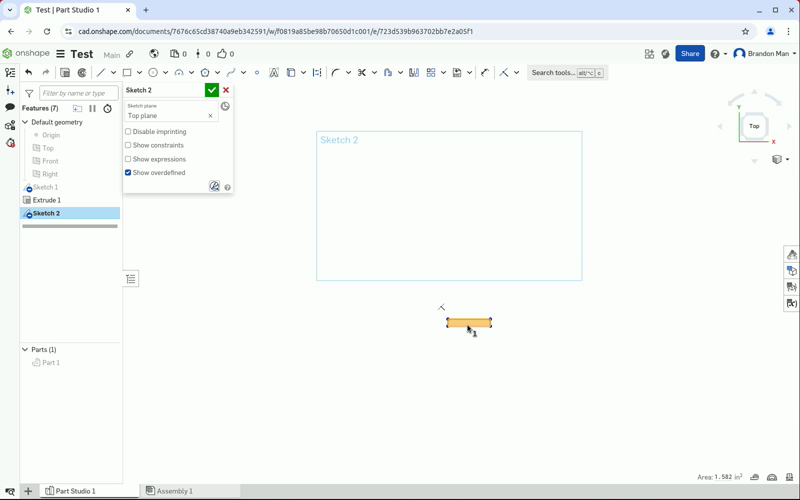
scroll(-6)
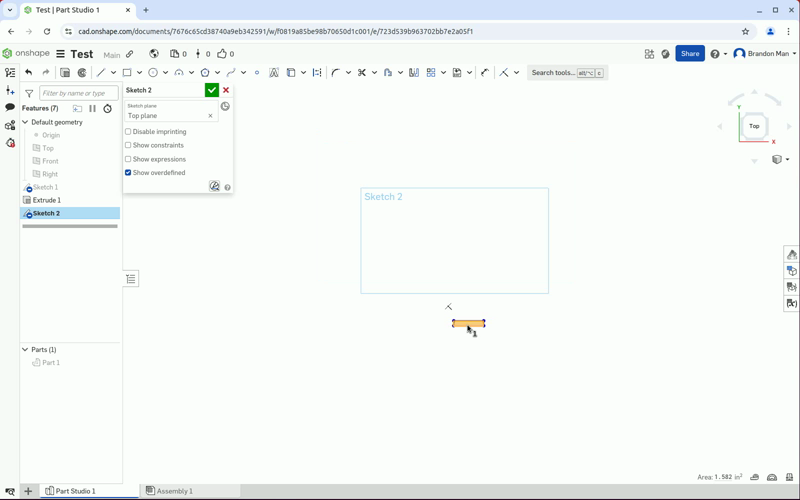
scroll(-6)
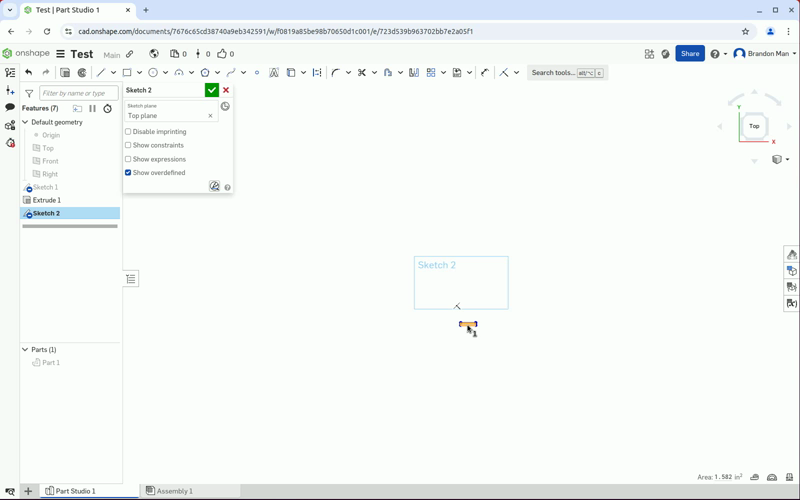
mouse_move(73, 352)
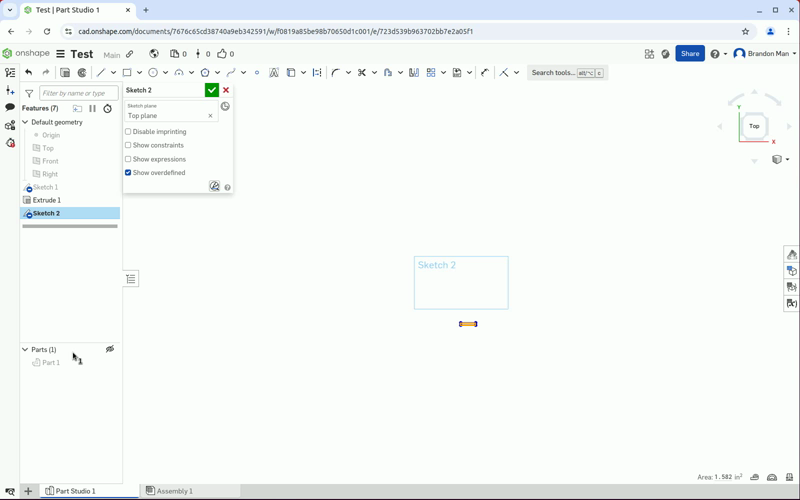
key(shift+y)
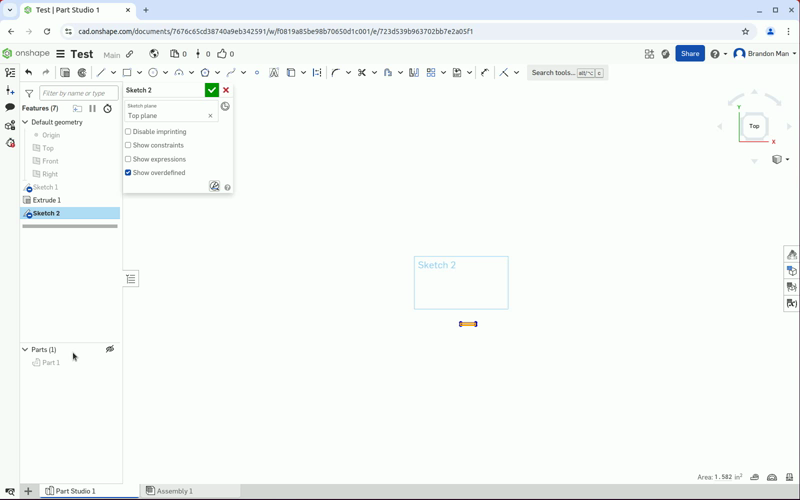
key(shift+e)
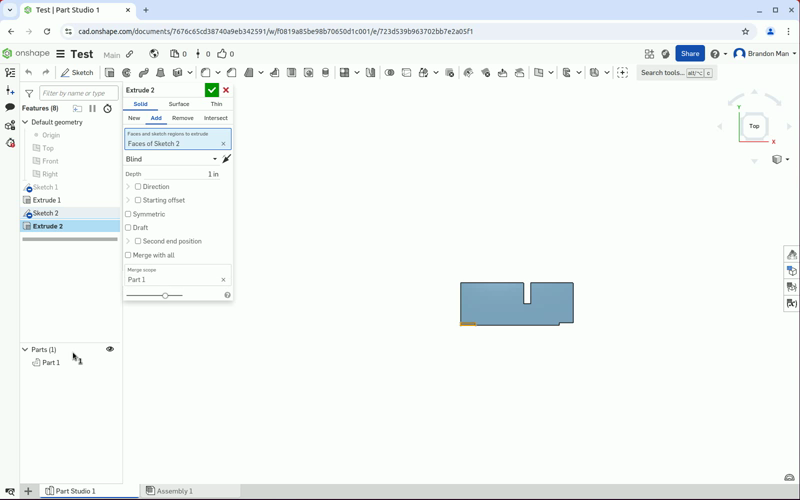
mouse_move(143, 106)
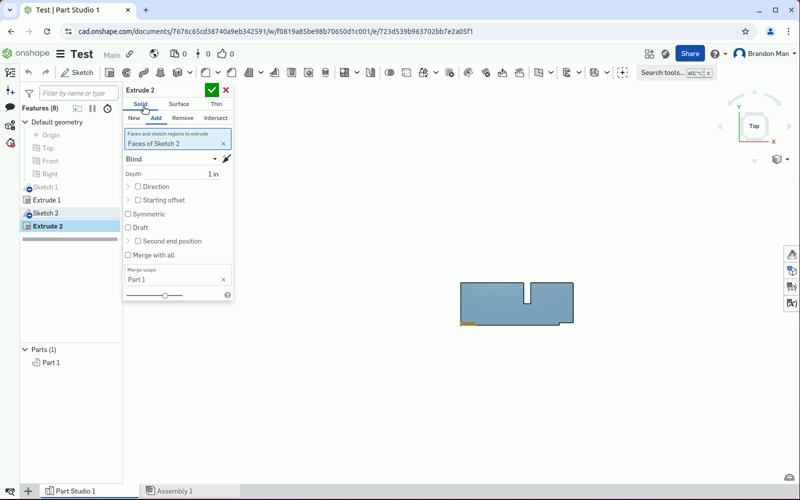
click(143, 106)
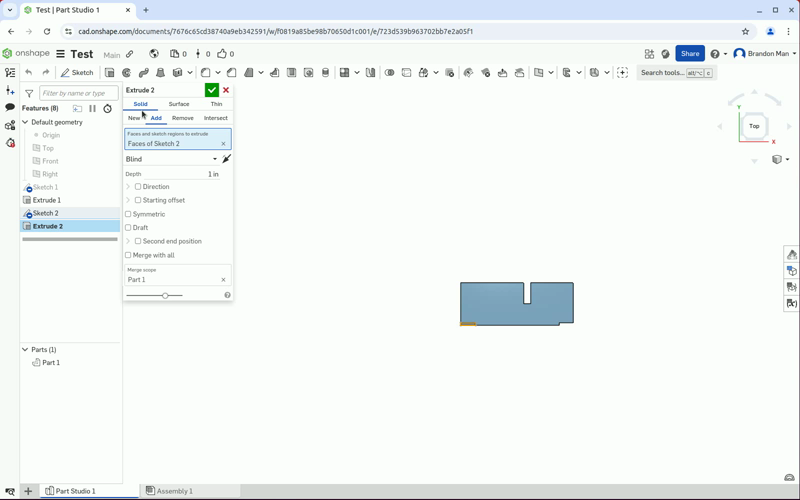
mouse_move(137, 120)
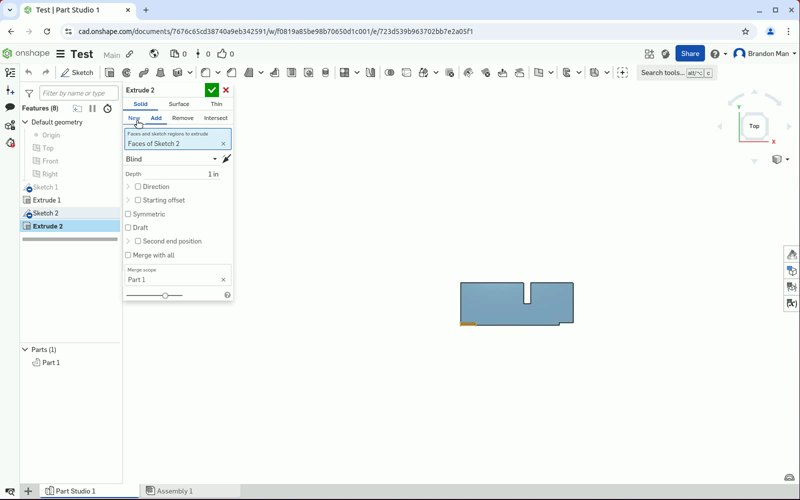
click(137, 120)
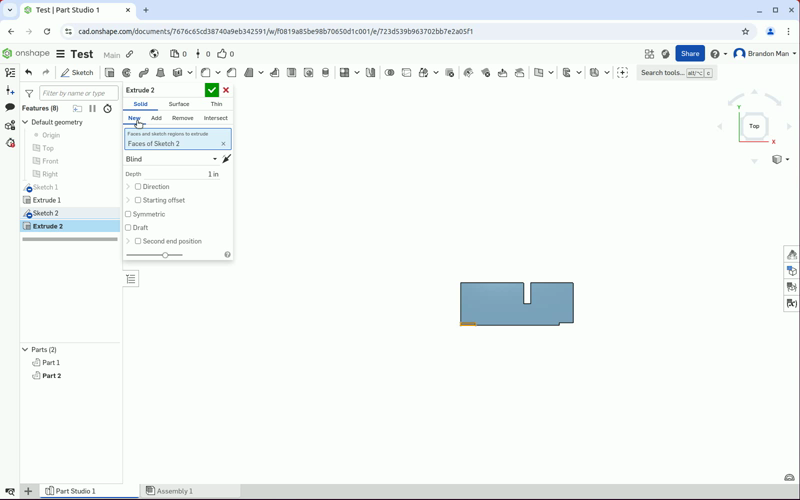
key(tab, 4)
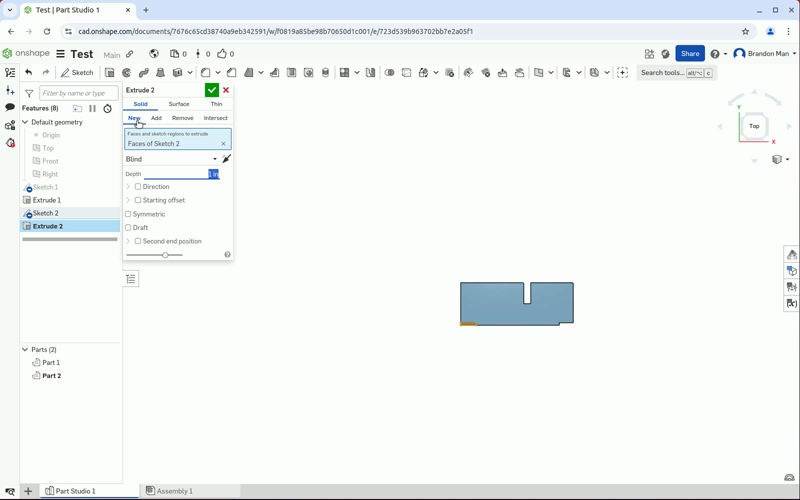
text(-8.666)
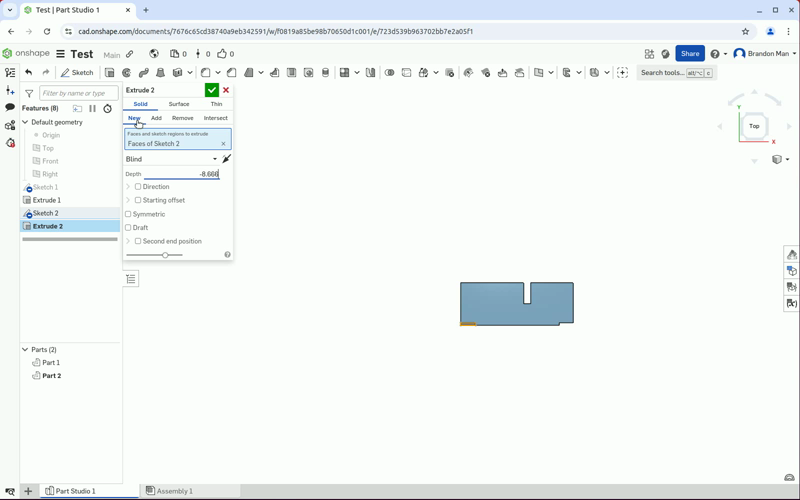
key(tab, 3)
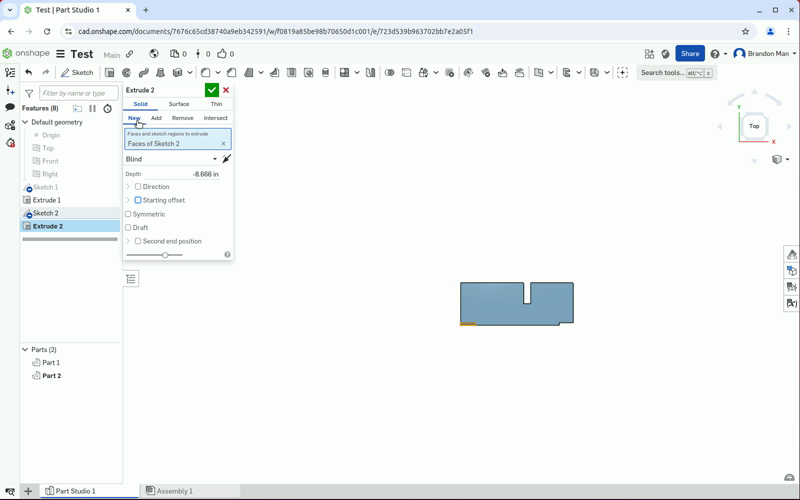
key(tab, 2)
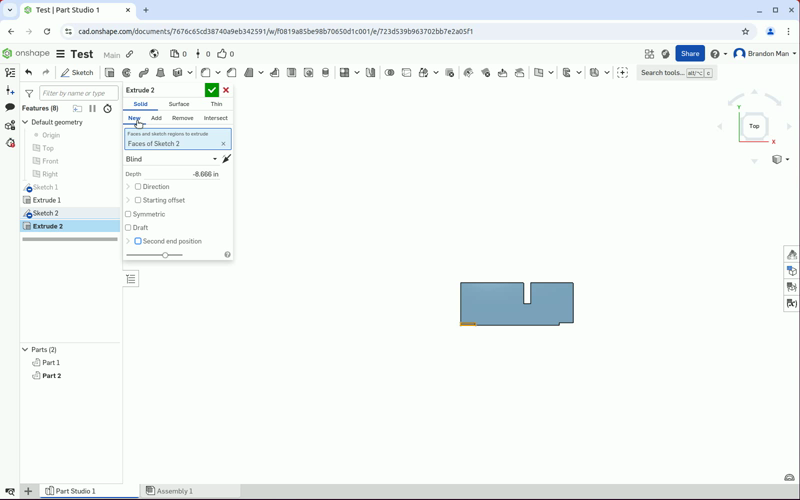
key(space)
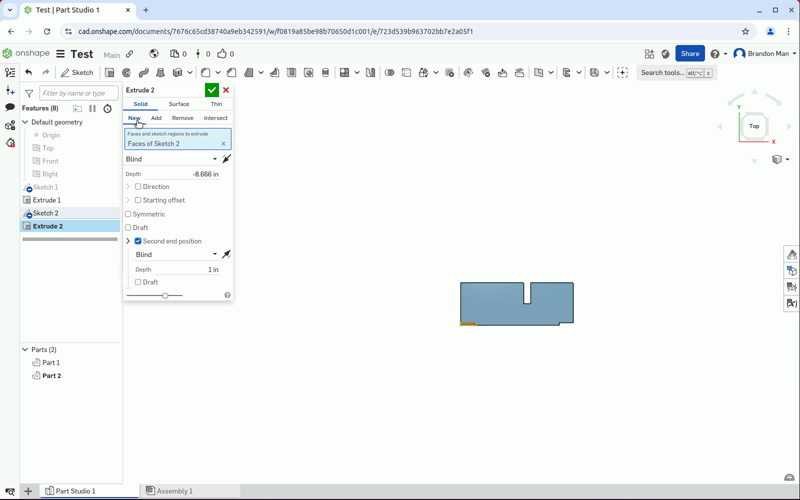
key(tab, 3)
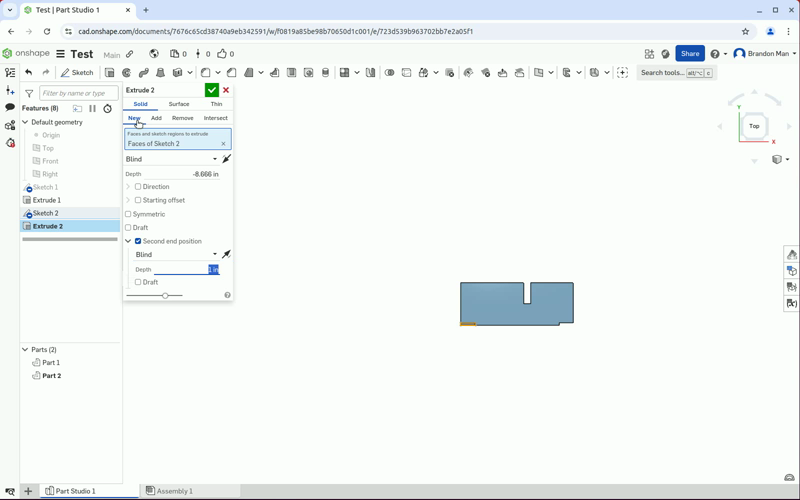
text(0.481)
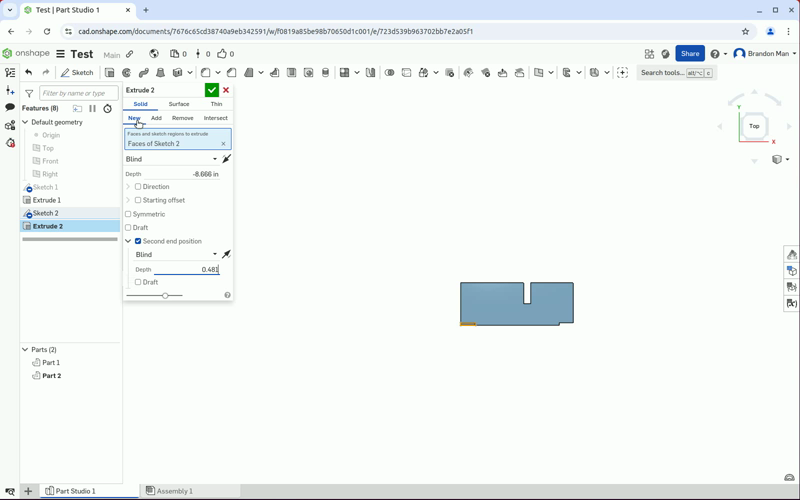
key(enter)
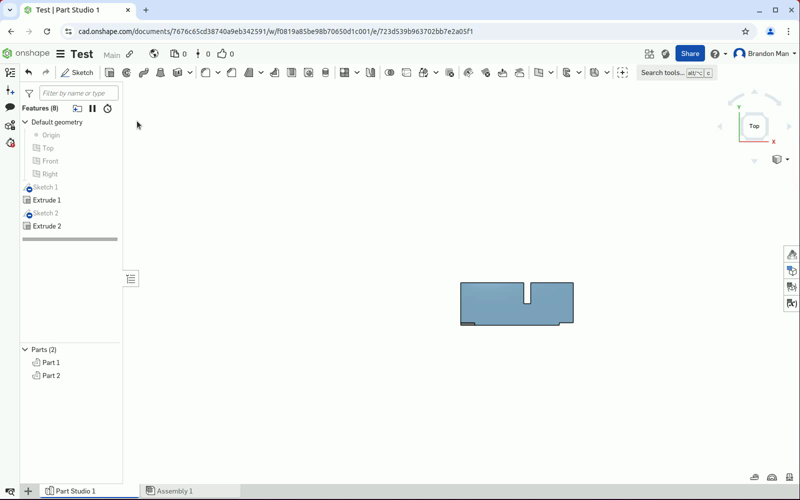
key(shift+h)
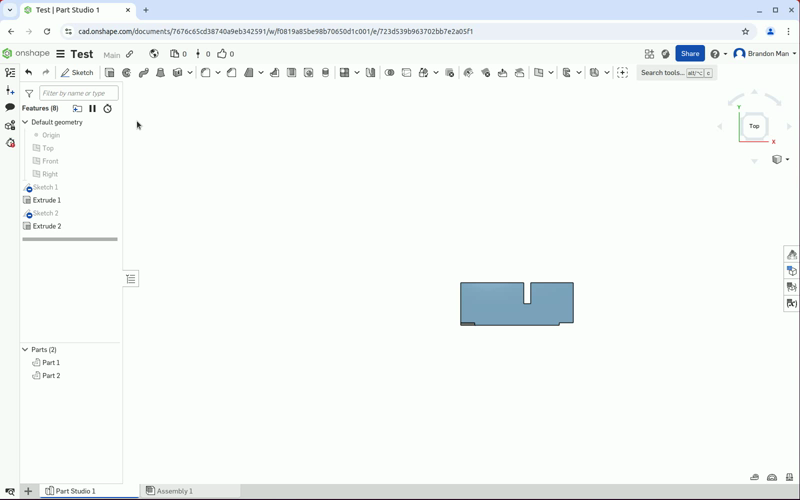
key(shift+h)
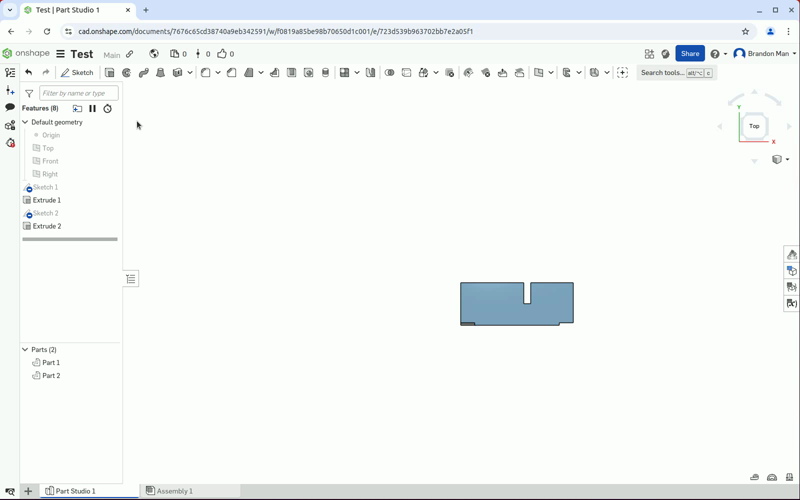
mouse_move(73, 189)
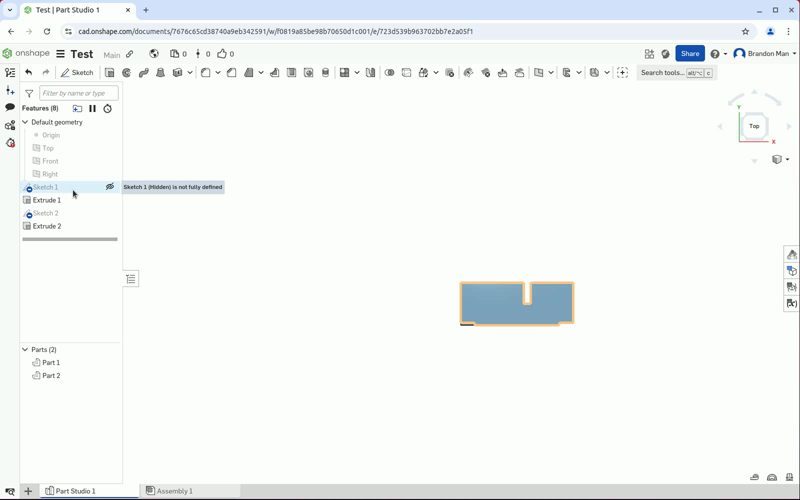
click(73, 189)
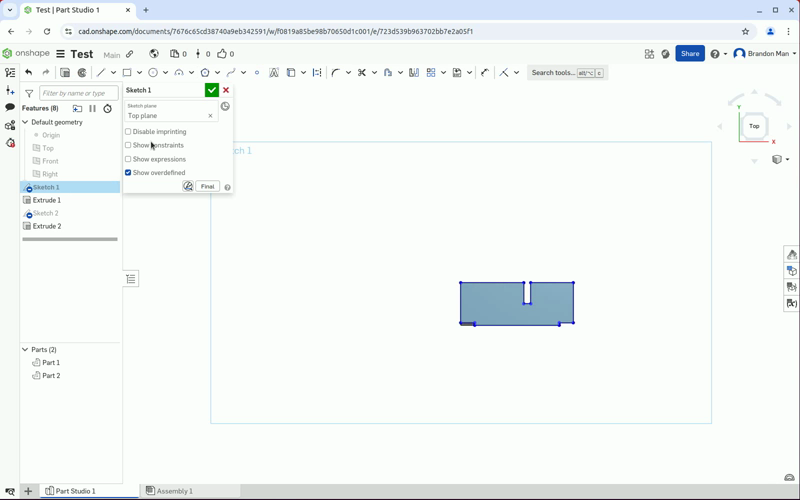
mouse_move(229, 92)
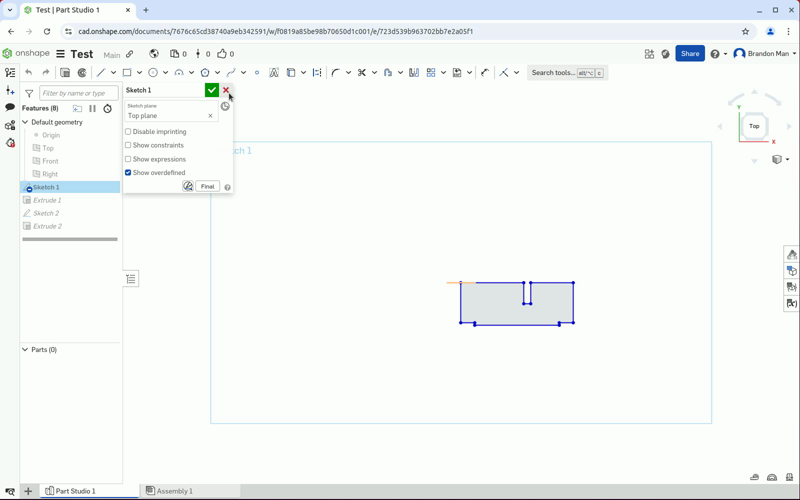
click(229, 92)
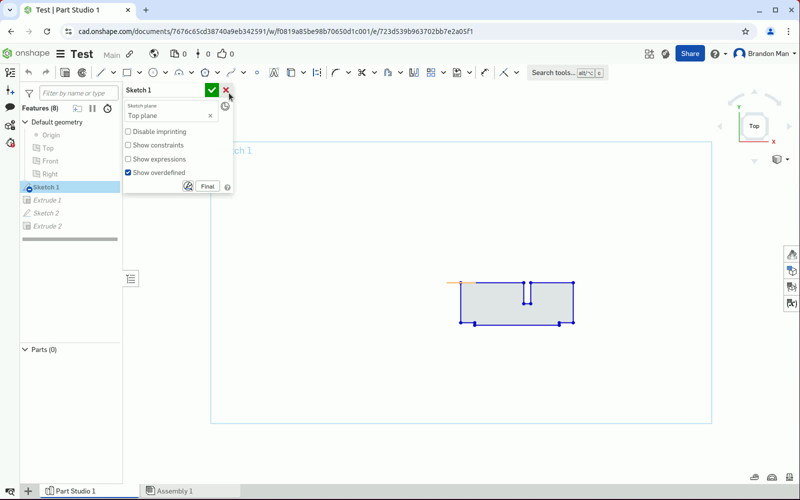
key(shift+s)
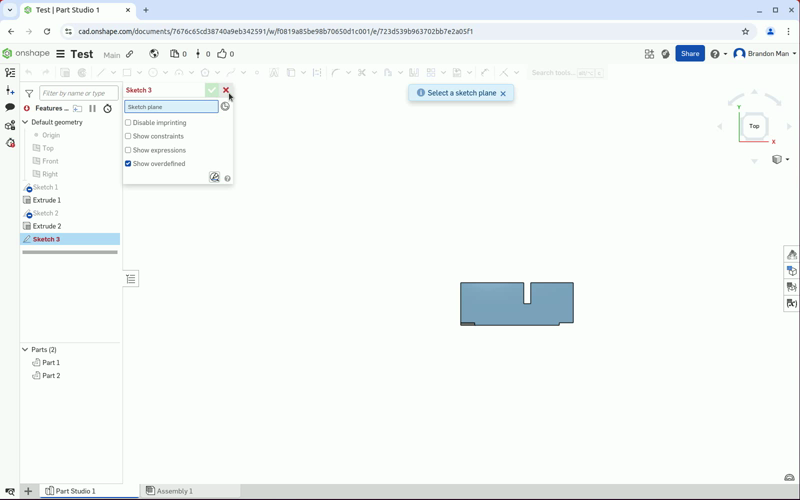
mouse_move(73, 150)
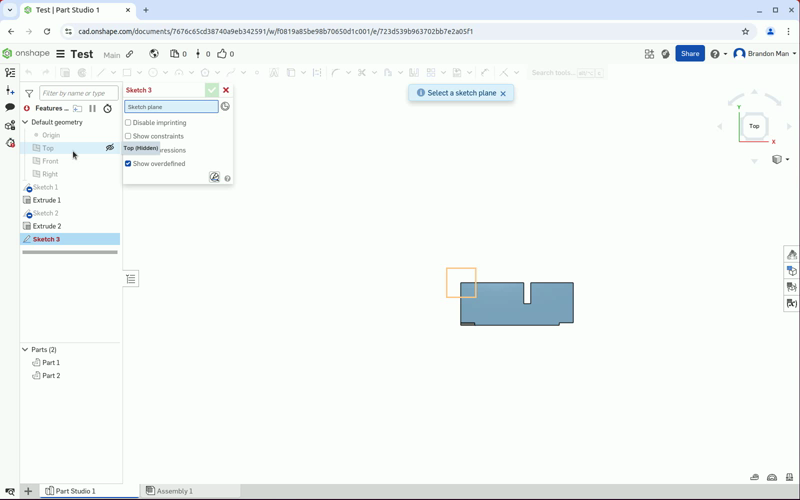
click(73, 150)
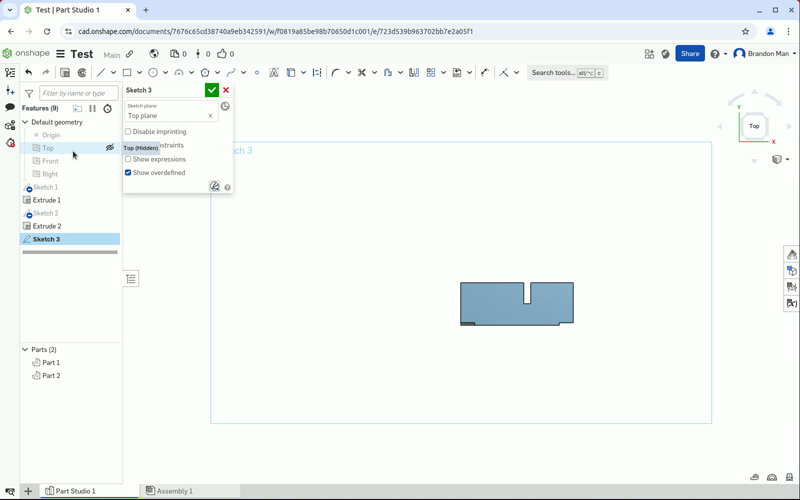
mouse_move(73, 352)
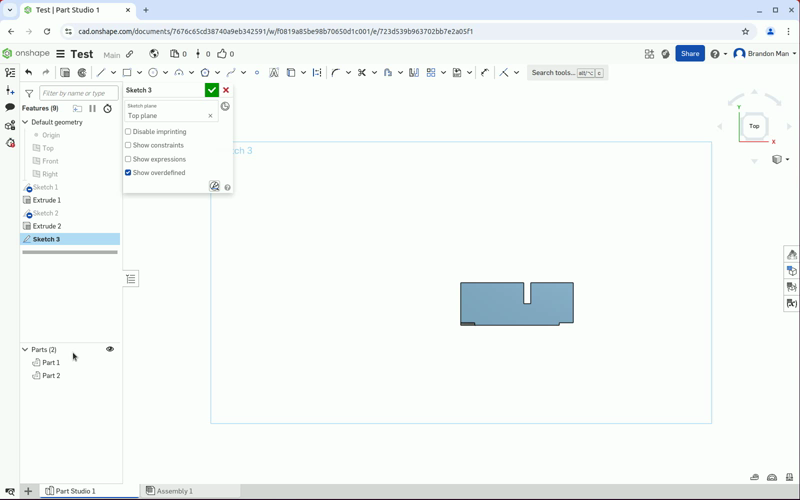
key(y)
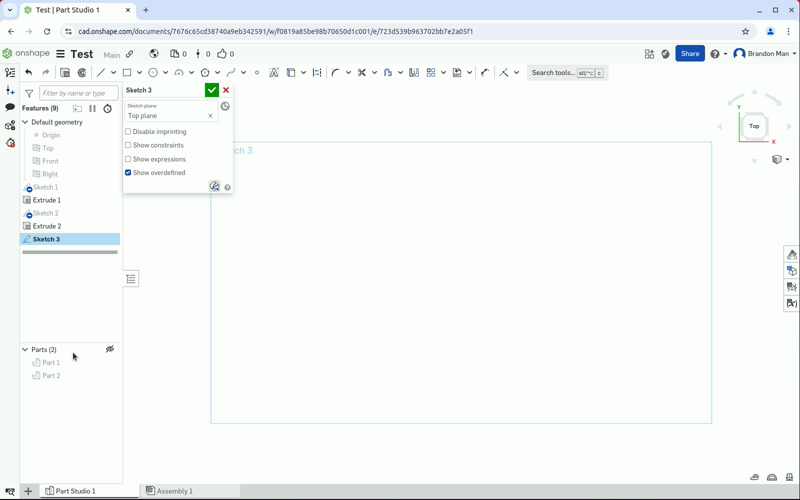
key(l)
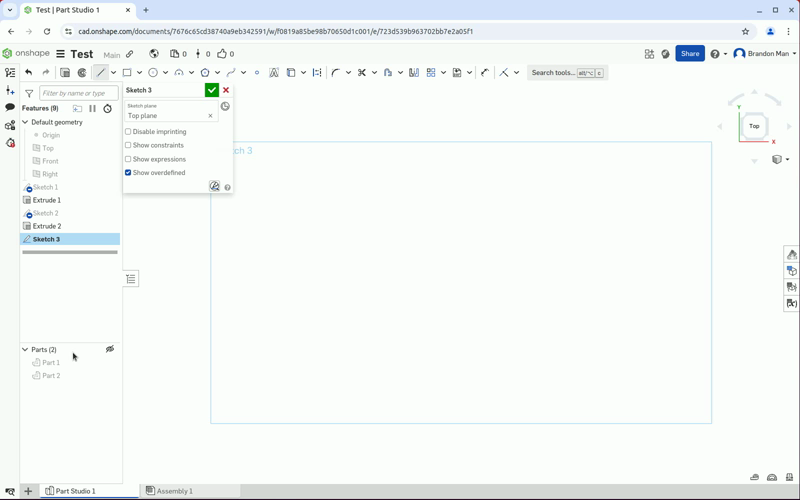
key_down(shift)
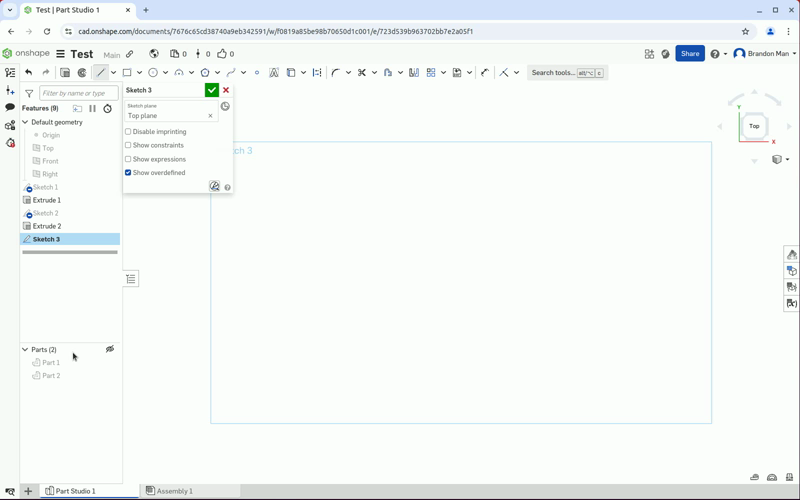
mouse_move(559, 325)
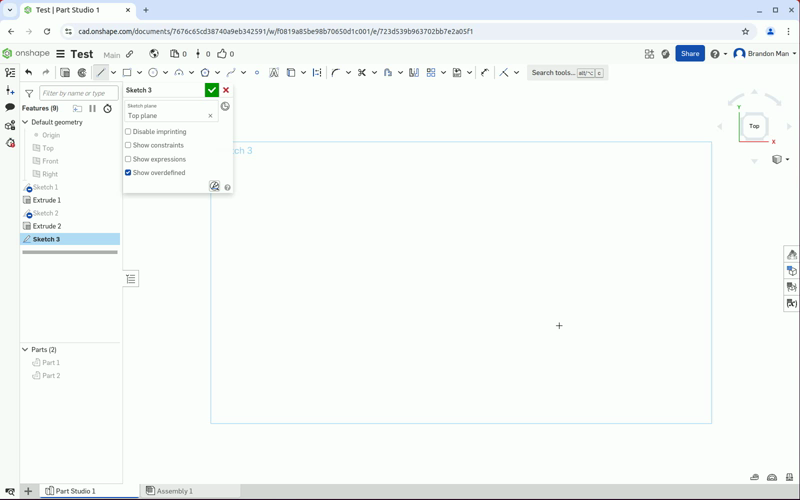
click(559, 325)
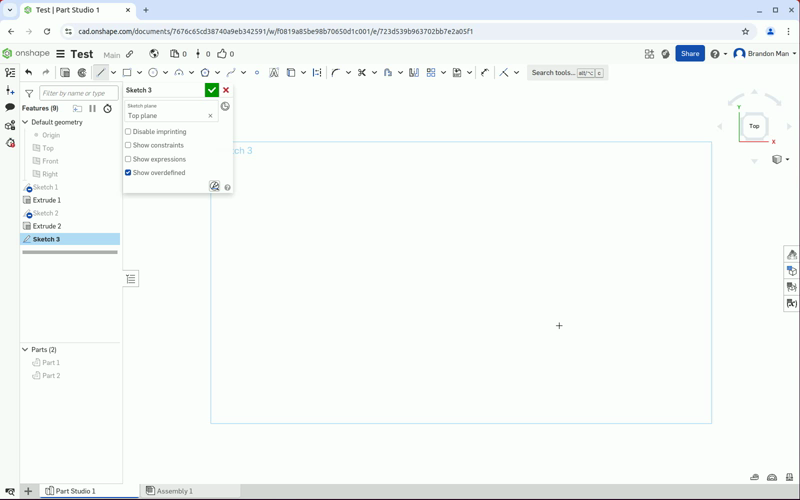
key_up(shift)
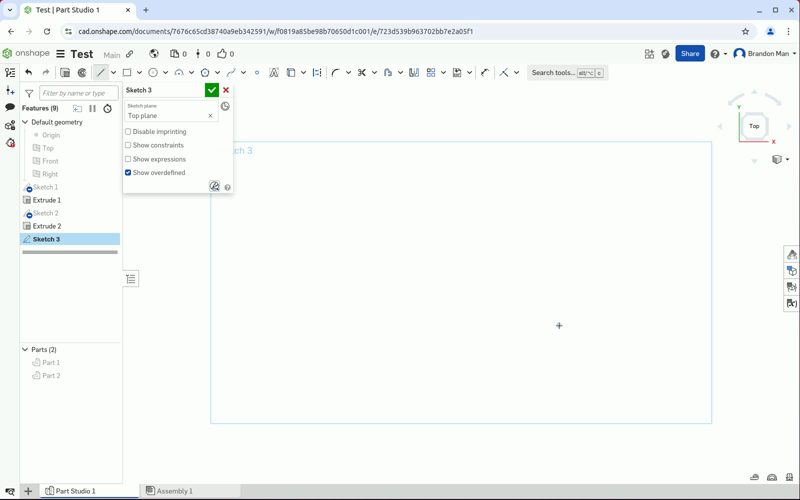
key_down(shift)
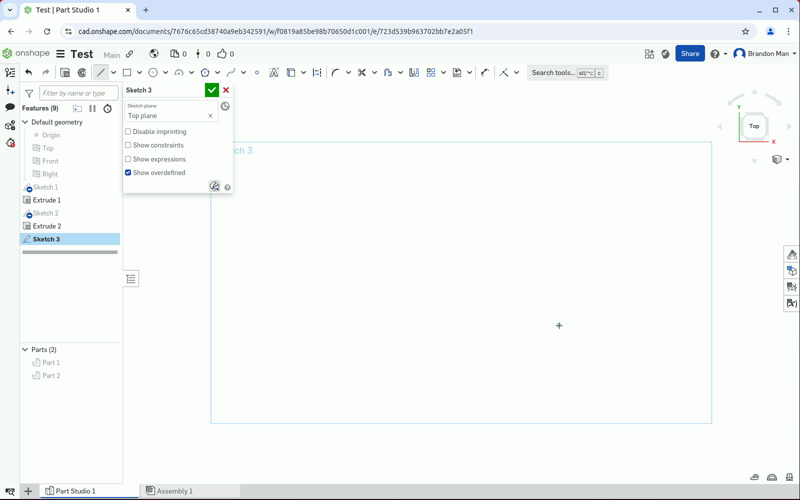
mouse_move(589, 325)
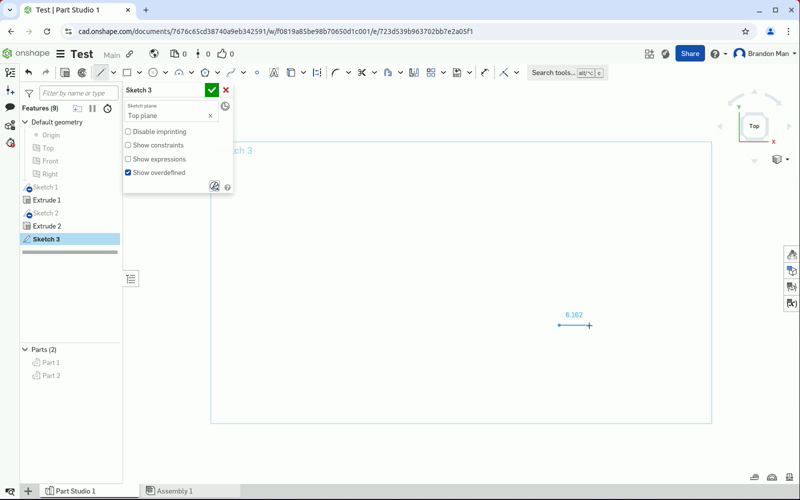
mouse_move(574, 325)
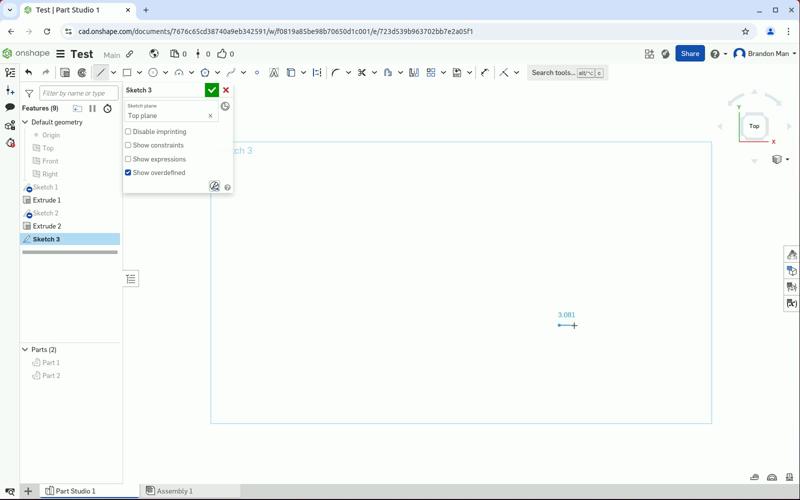
click(574, 325)
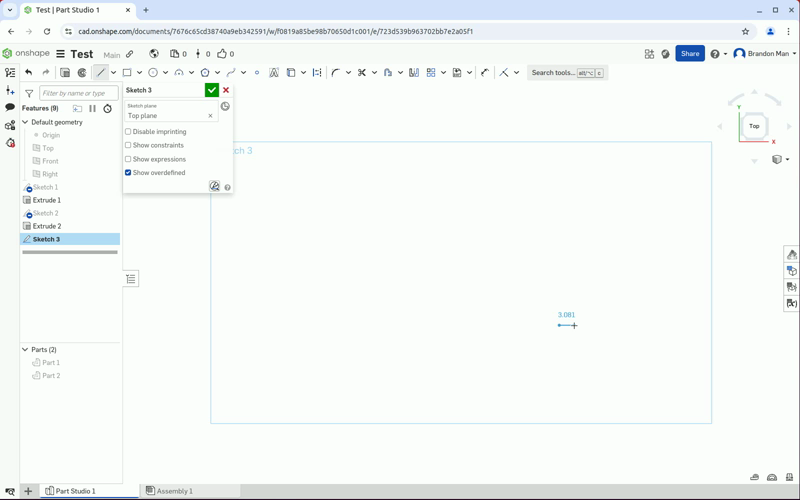
key_up(shift)
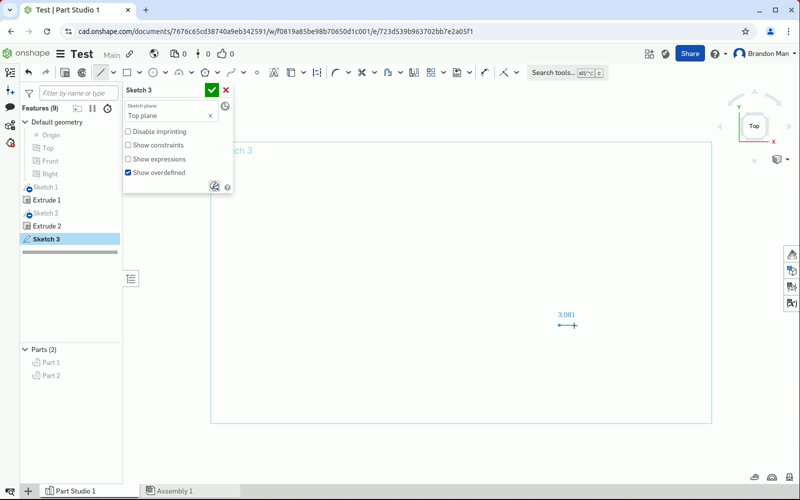
key_down(shift)
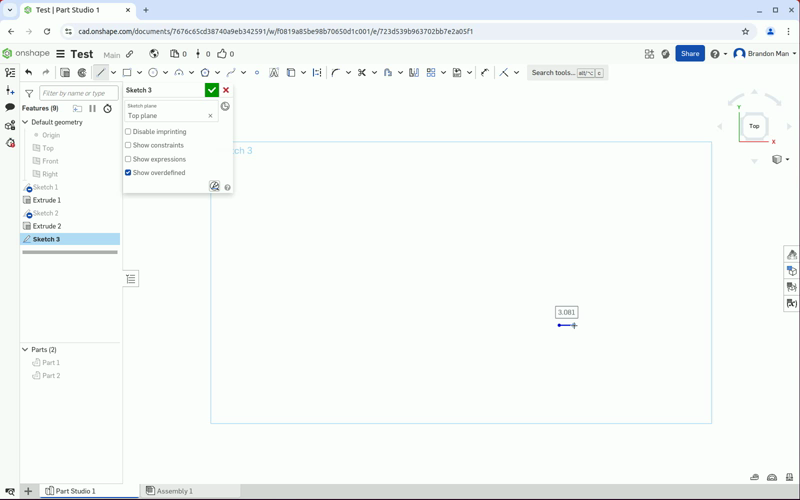
mouse_move(589, 325)
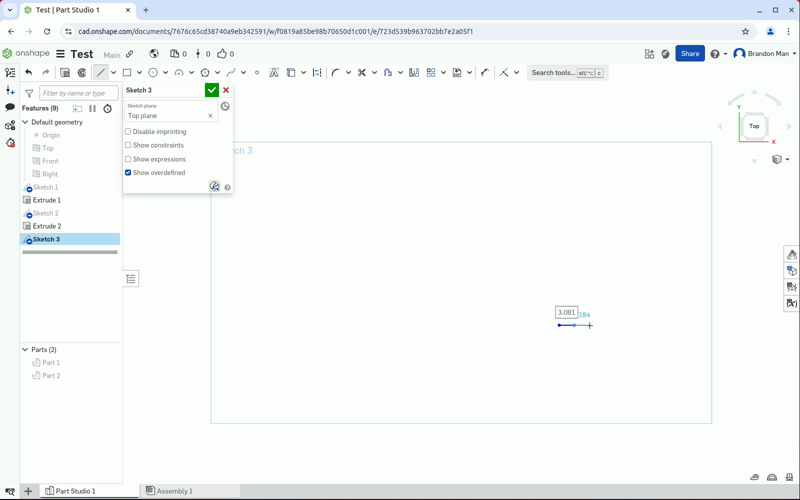
mouse_move(574, 322)
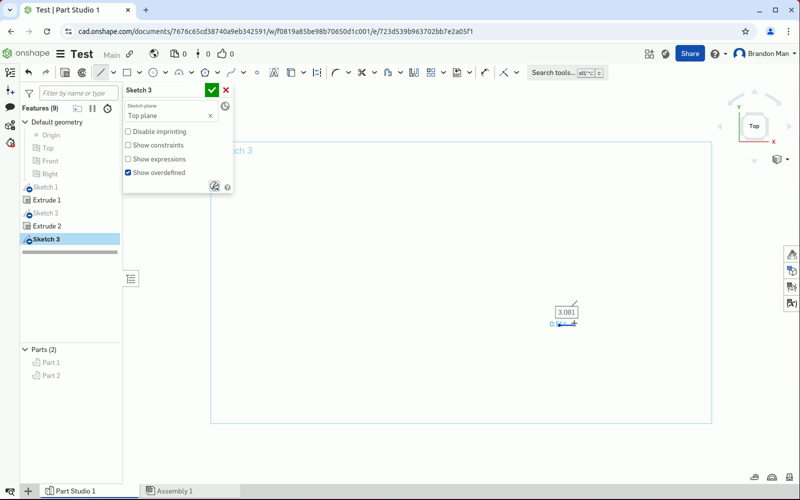
scroll(6)
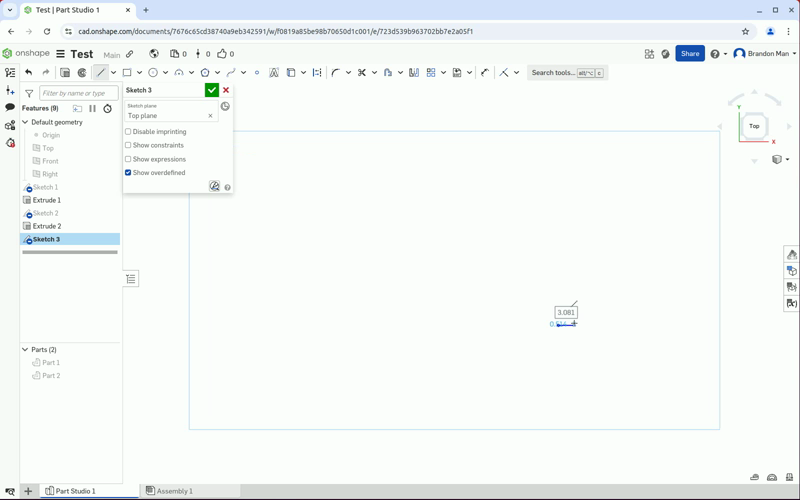
scroll(6)
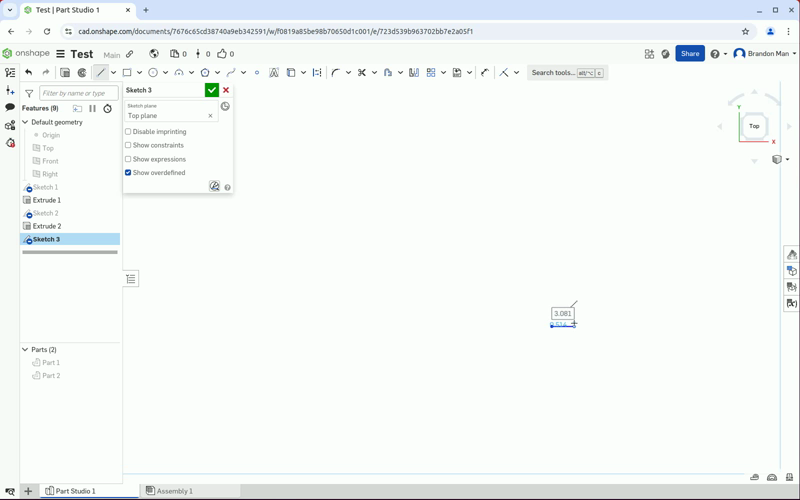
scroll(6)
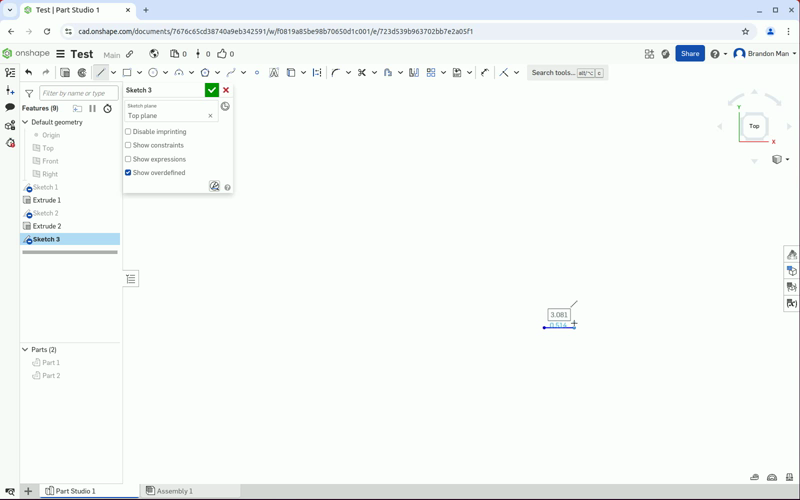
scroll(6)
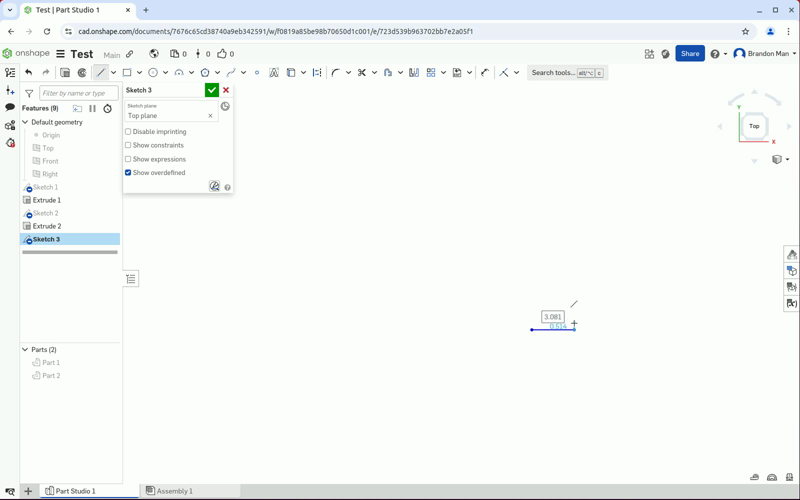
scroll(6)
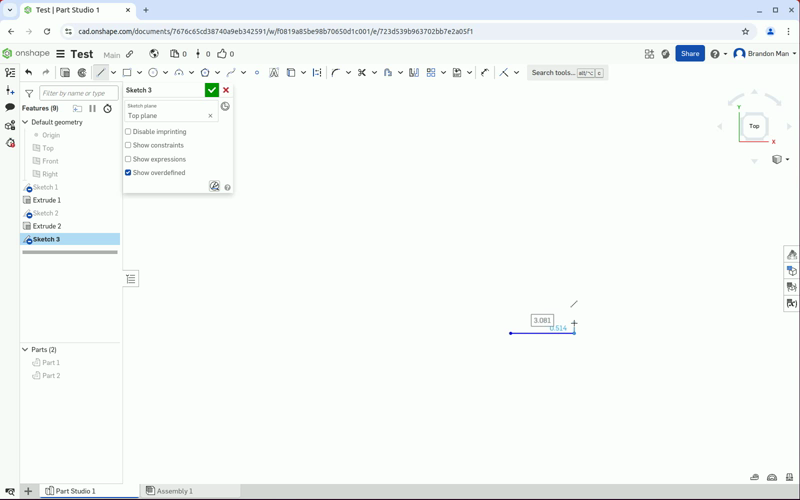
scroll(6)
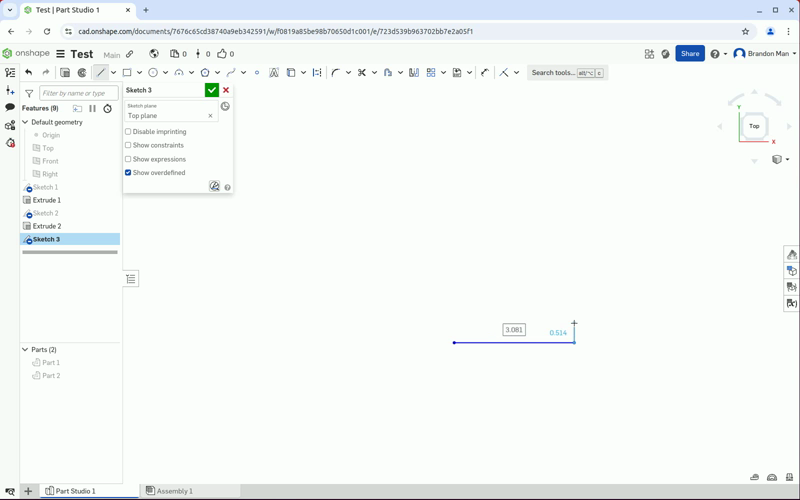
scroll(6)
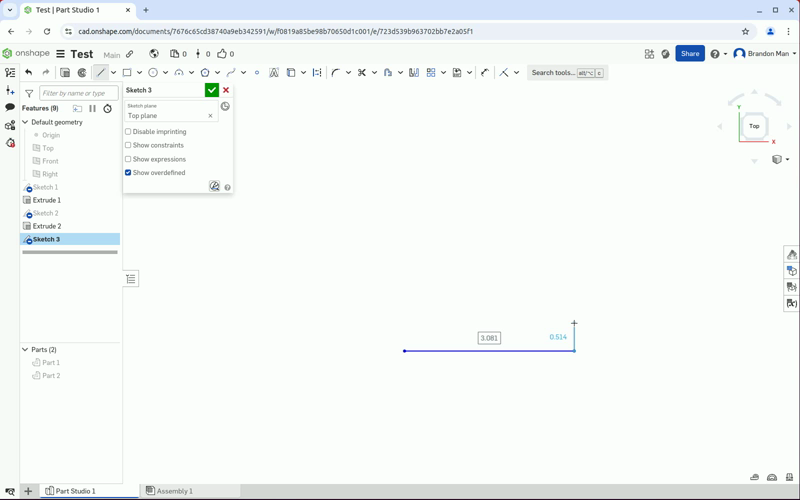
click(574, 322)
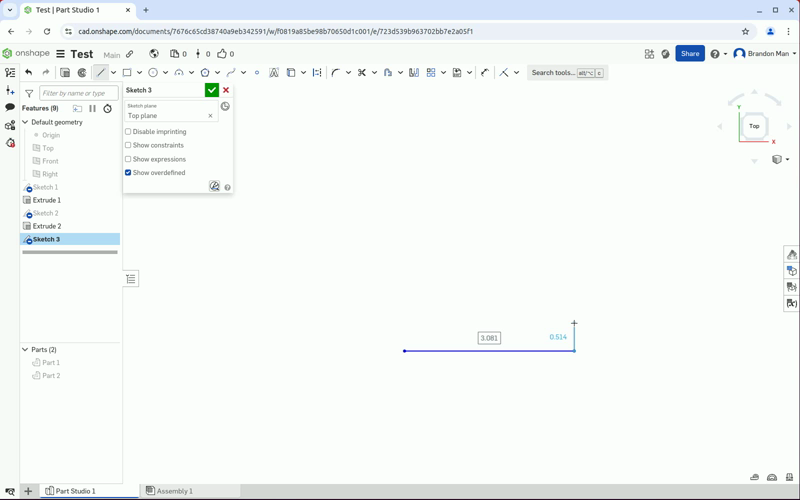
scroll(-6)
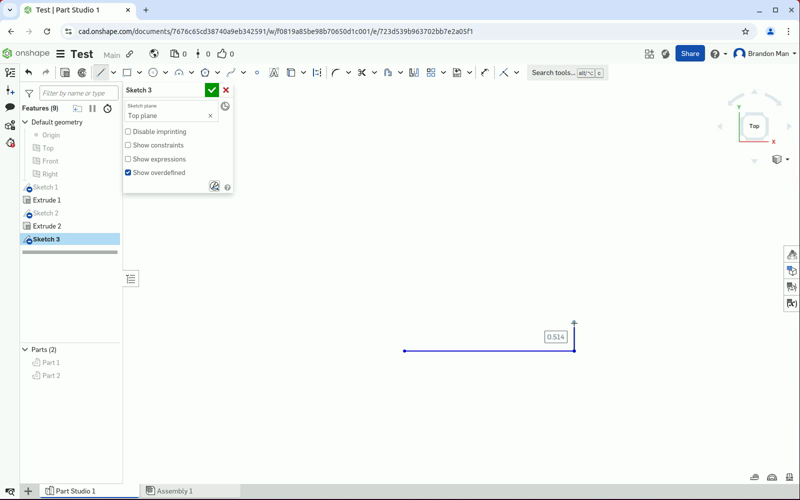
scroll(-6)
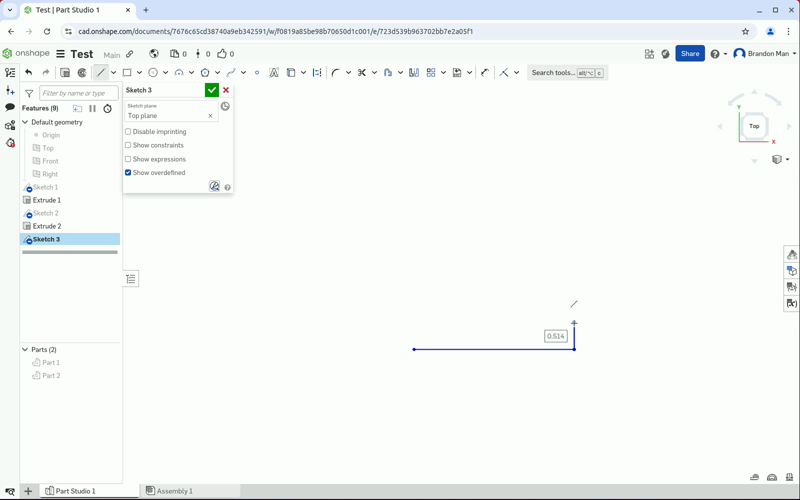
scroll(-6)
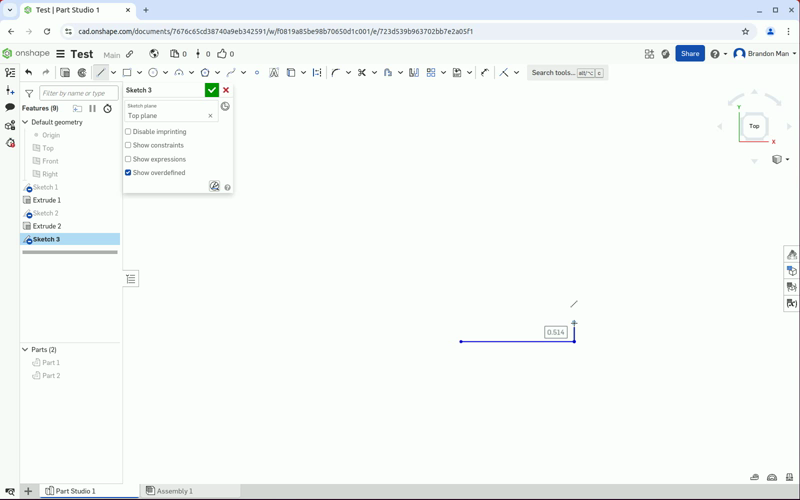
scroll(-6)
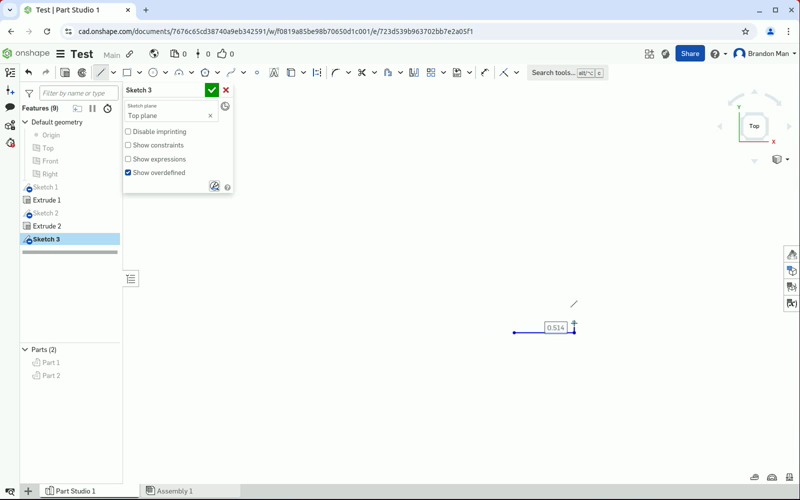
scroll(-6)
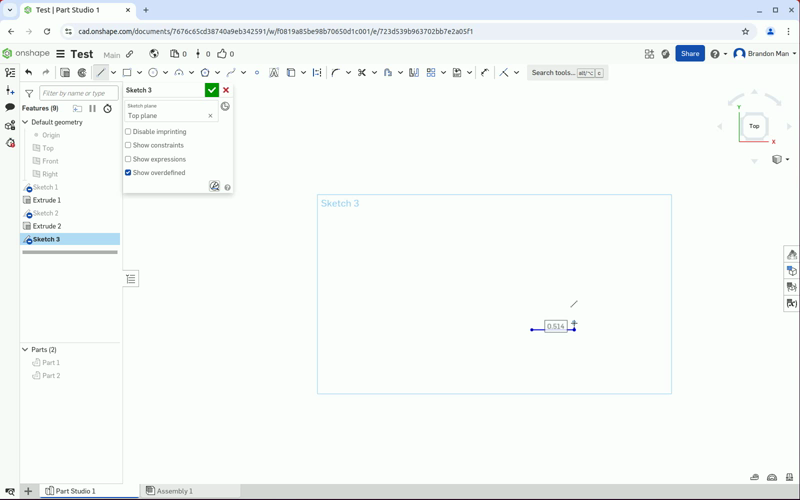
scroll(-6)
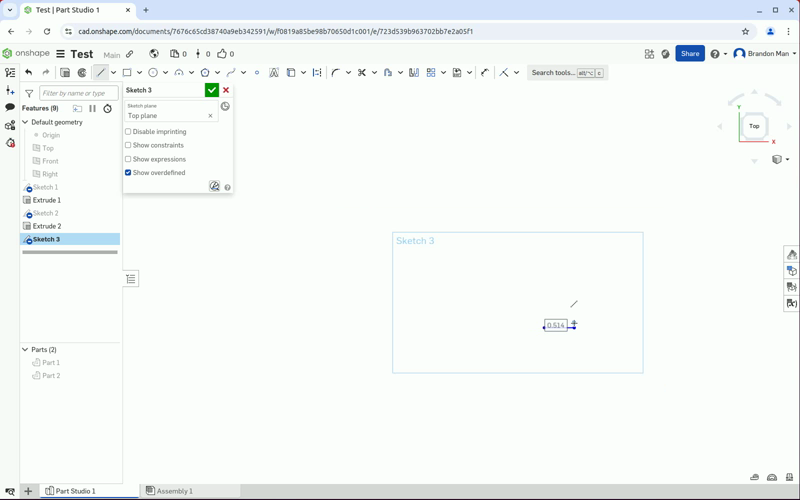
scroll(-6)
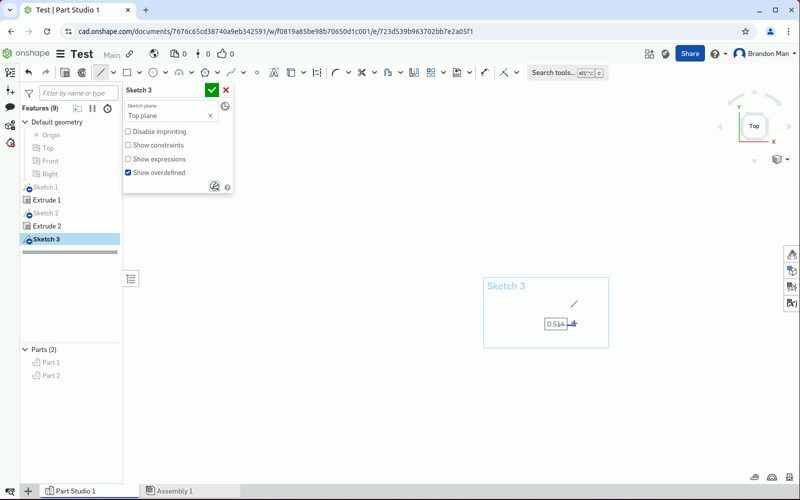
key_up(shift)
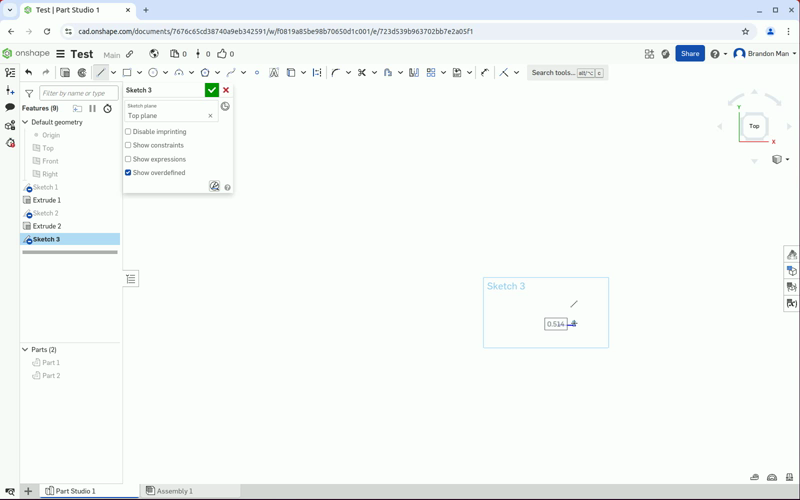
key_down(shift)
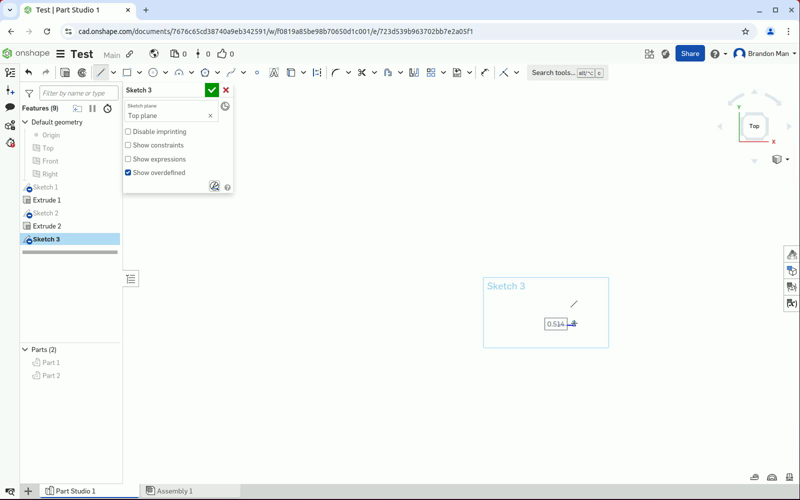
mouse_move(589, 322)
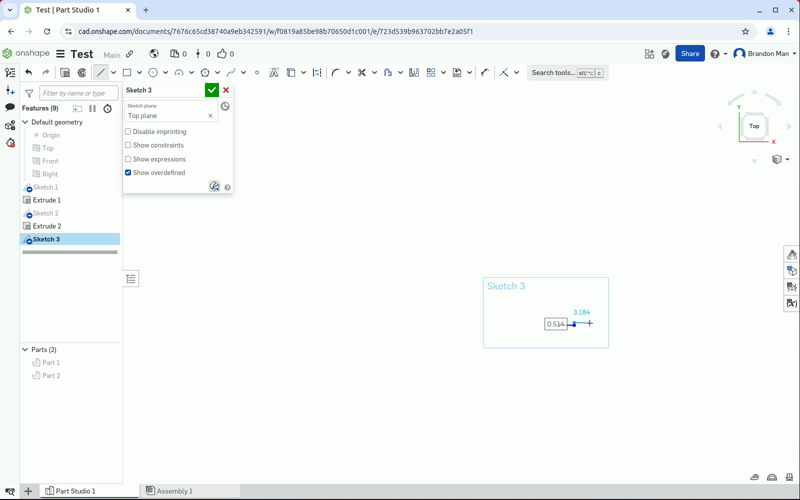
mouse_move(559, 322)
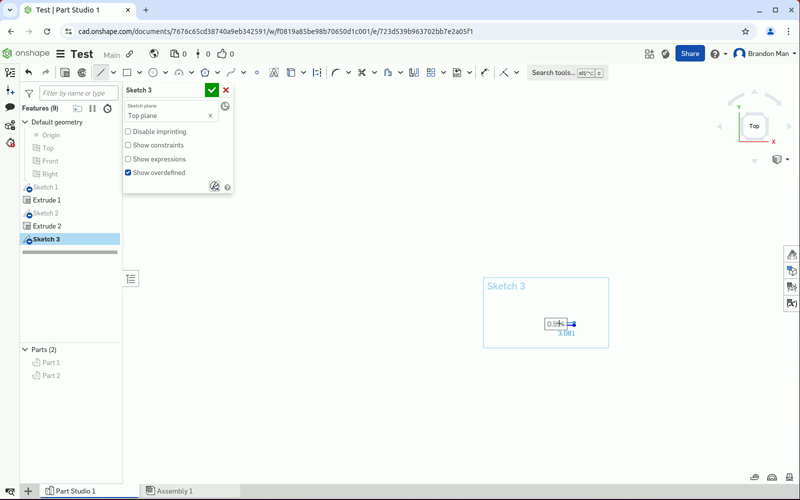
scroll(6)
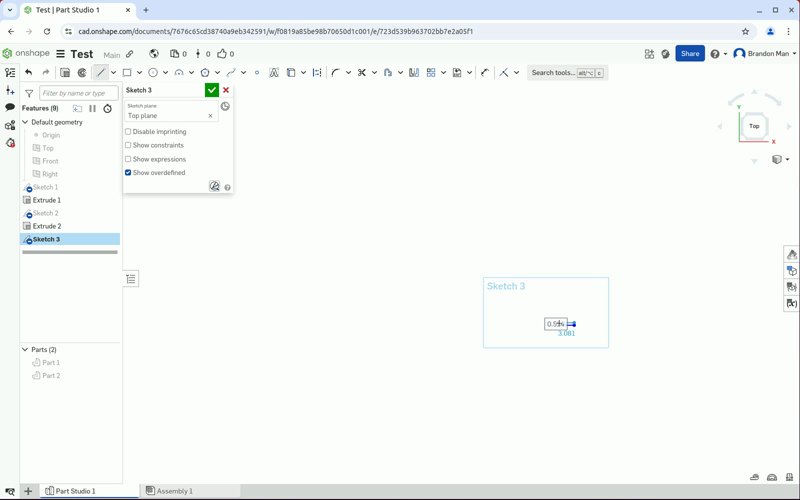
scroll(6)
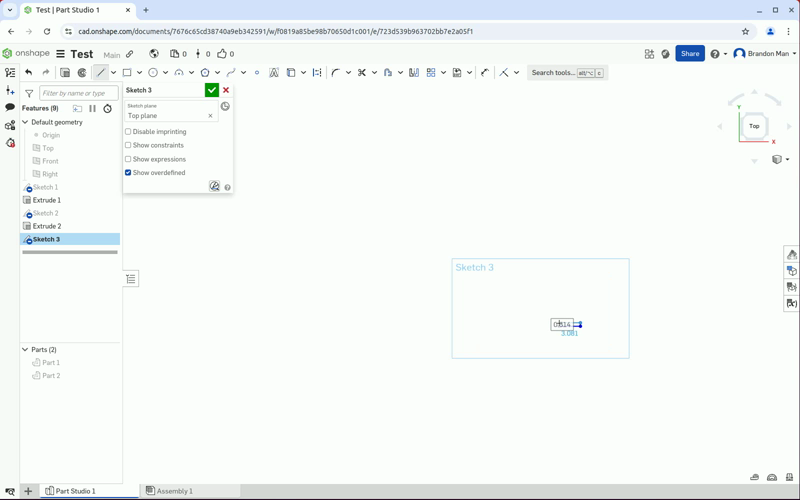
scroll(6)
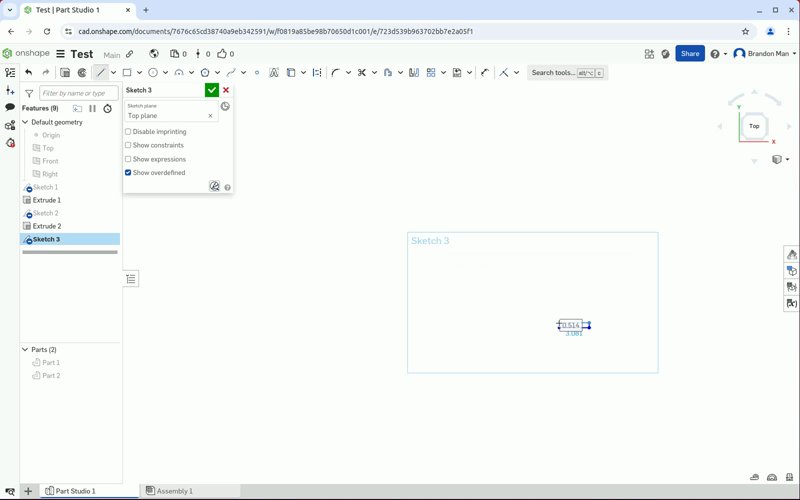
scroll(6)
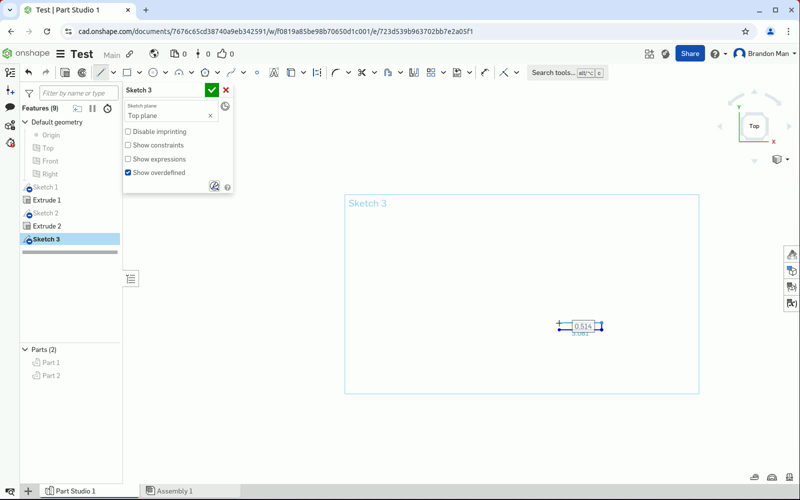
scroll(6)
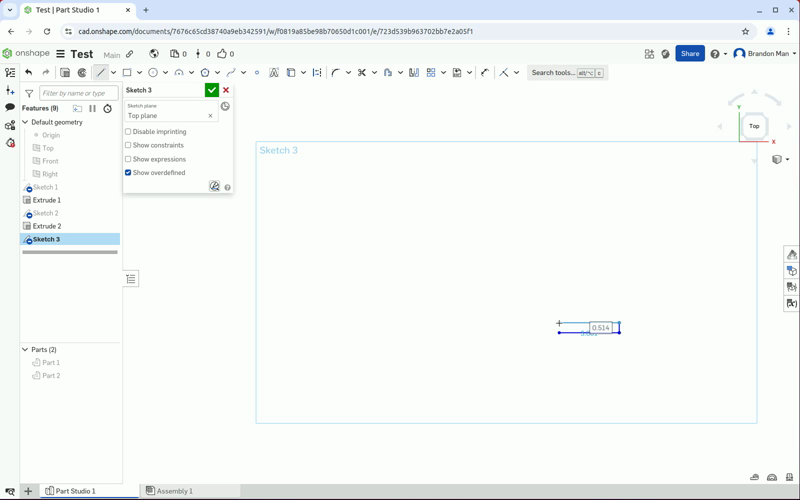
scroll(6)
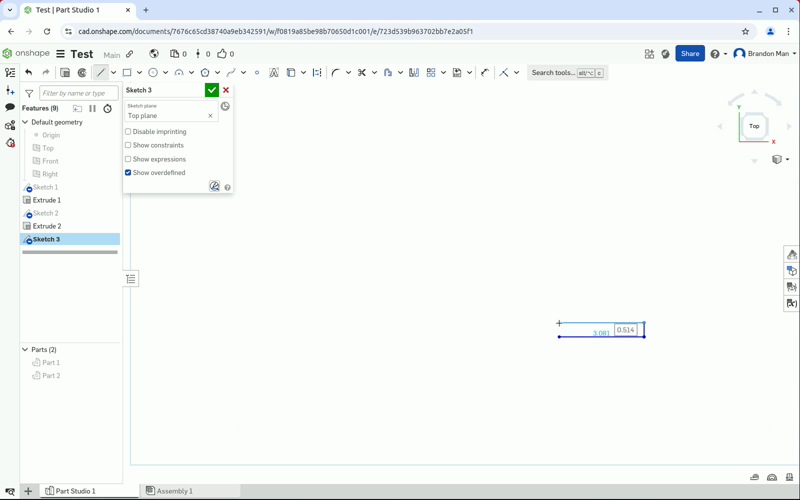
scroll(6)
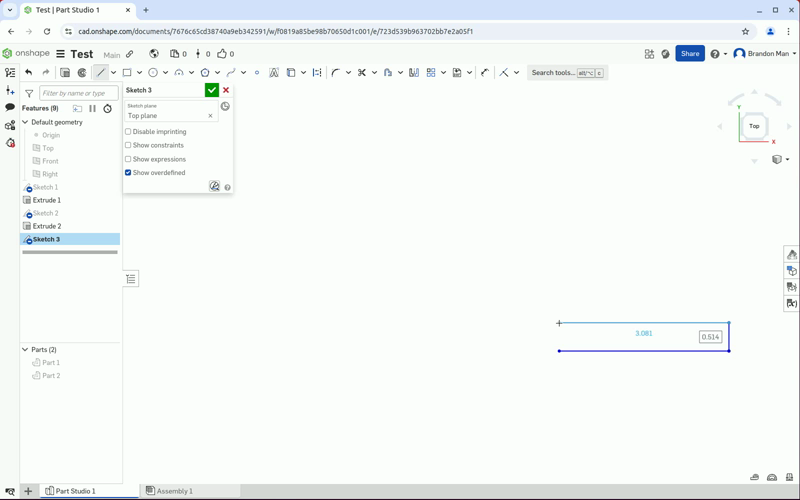
click(559, 322)
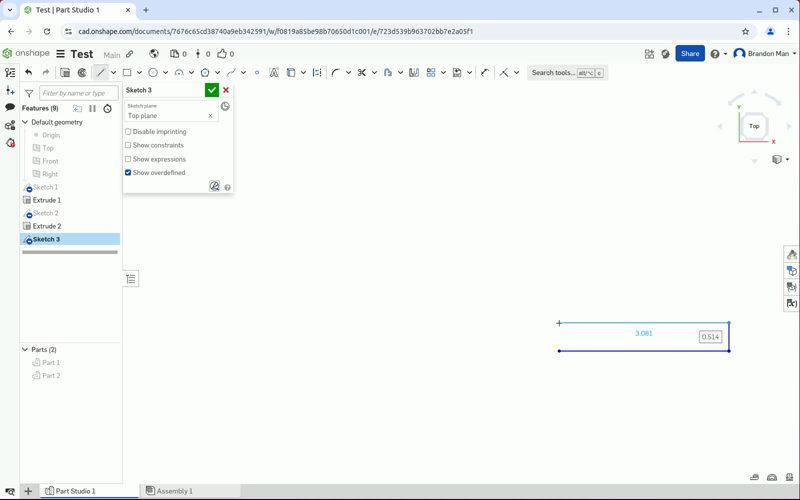
scroll(-6)
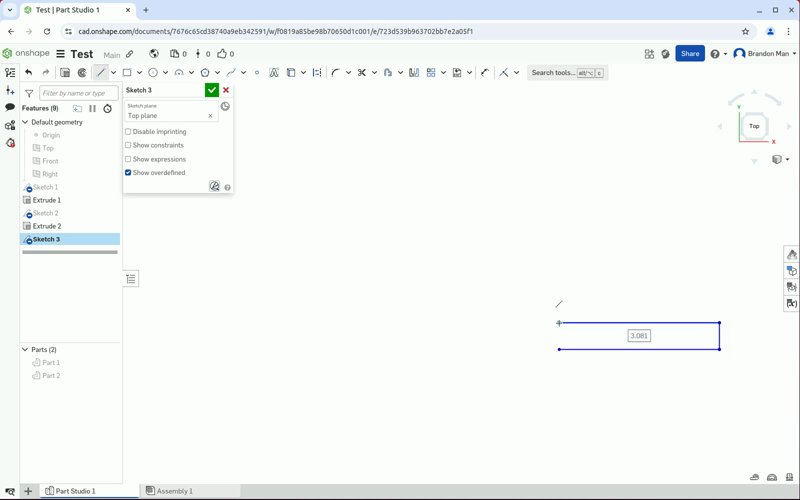
scroll(-6)
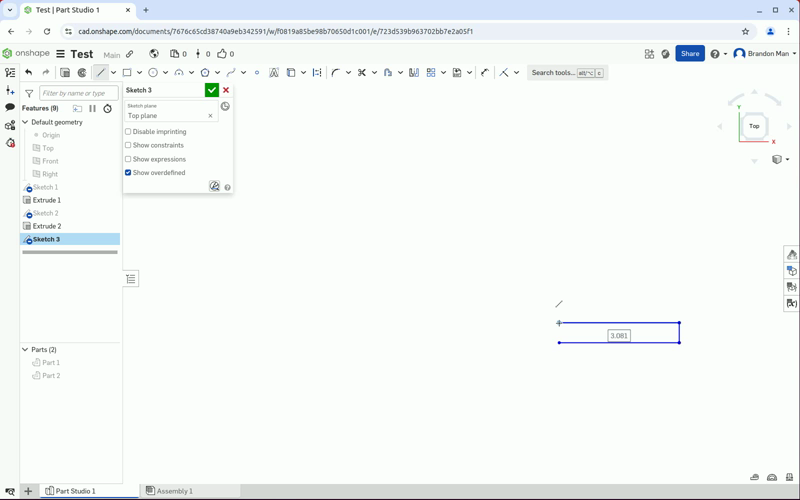
scroll(-6)
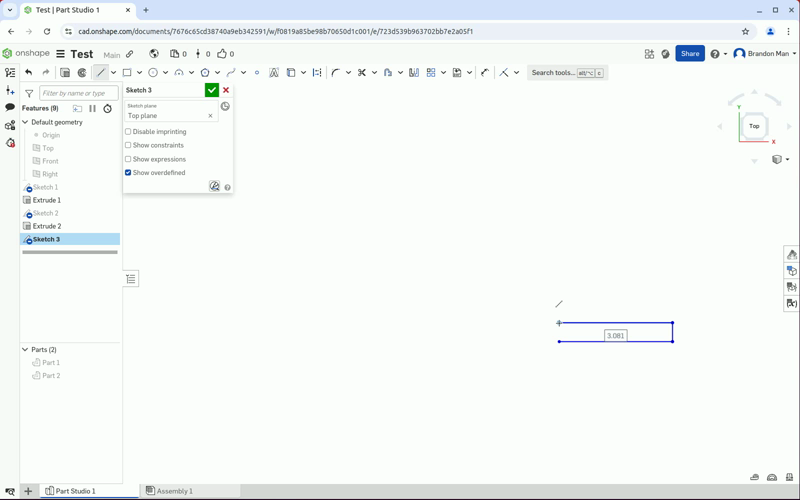
scroll(-6)
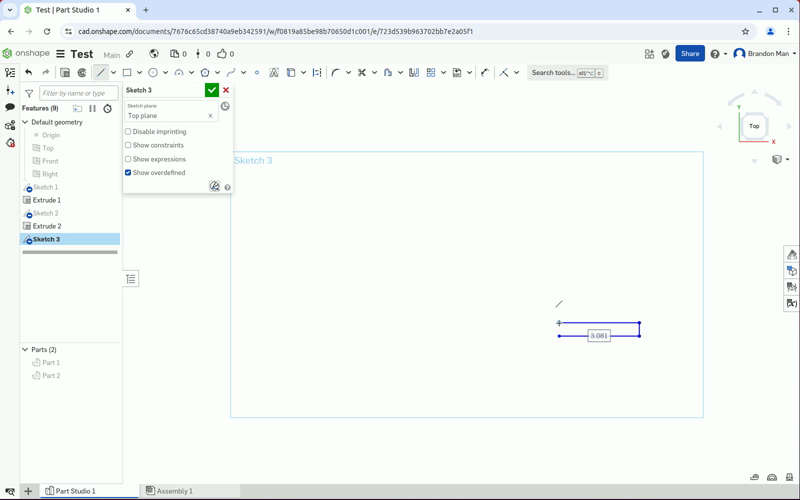
scroll(-6)
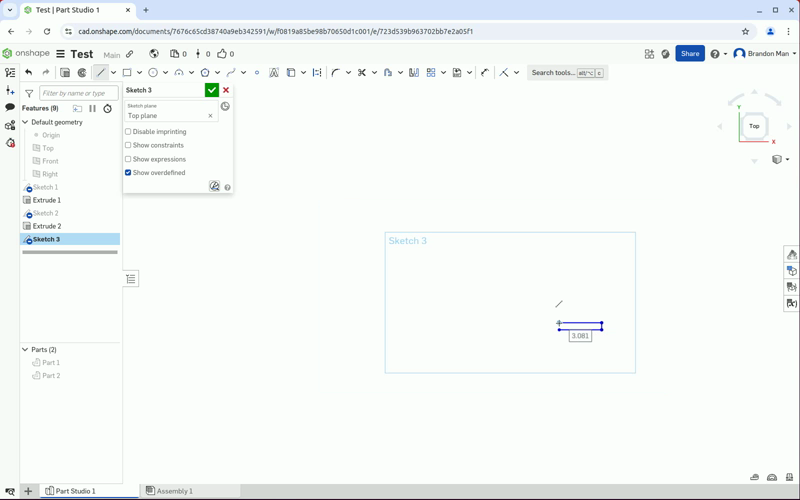
scroll(-6)
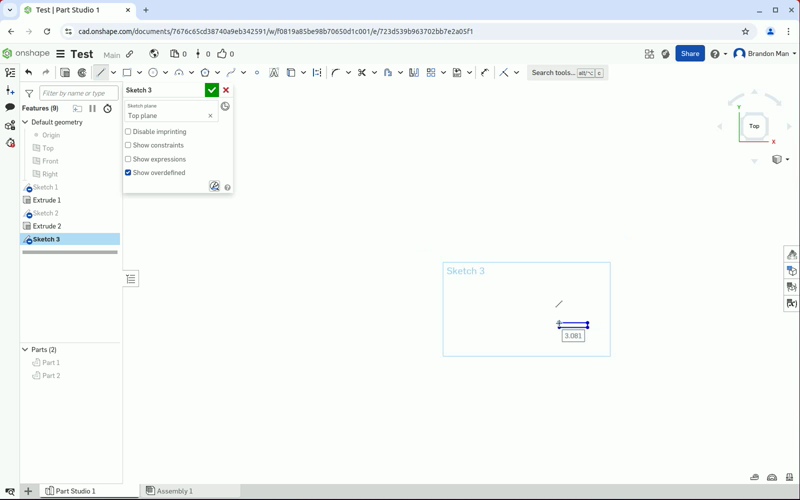
scroll(-6)
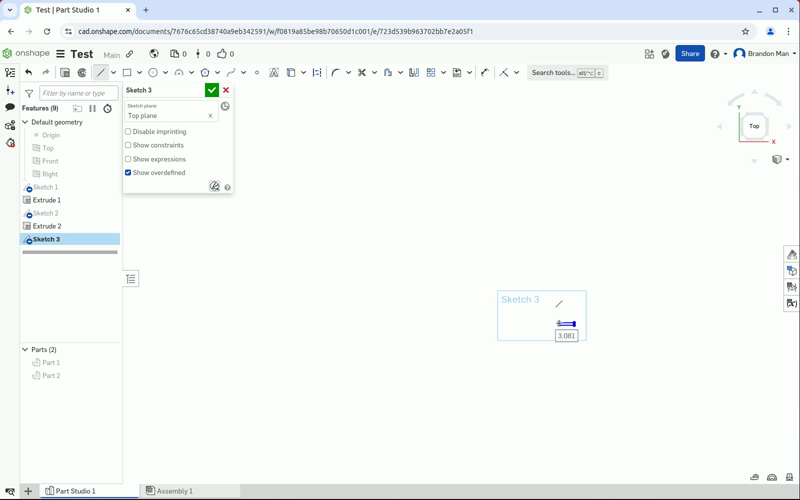
key_up(shift)
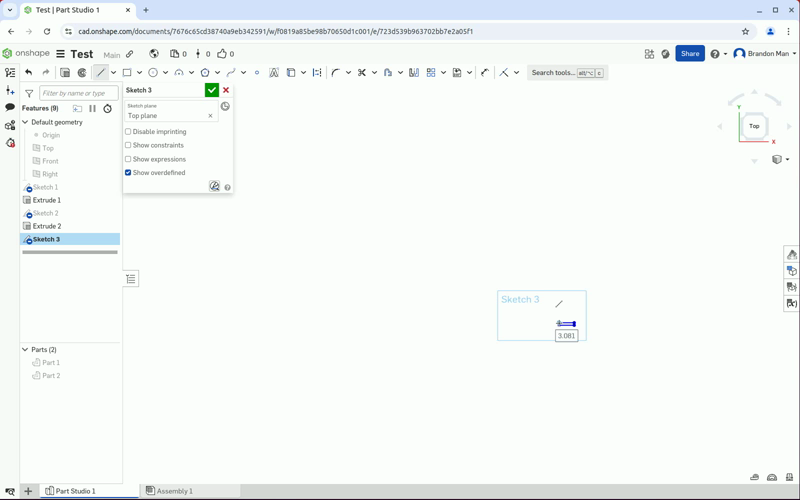
mouse_move(589, 322)
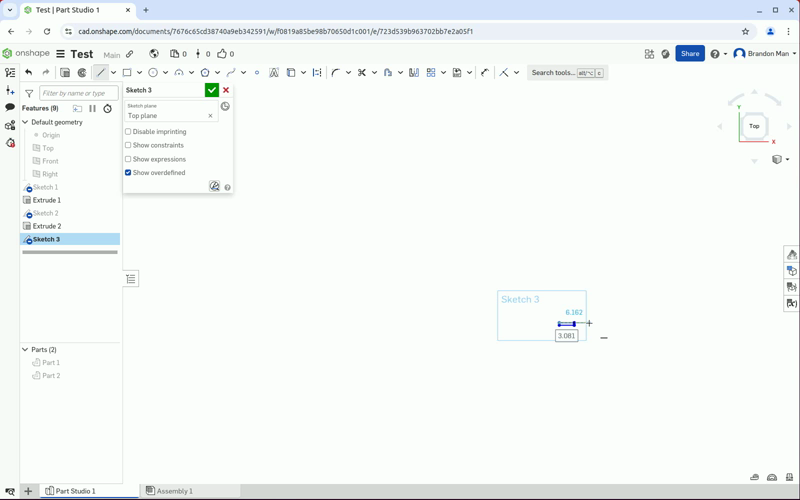
key_down(shift)
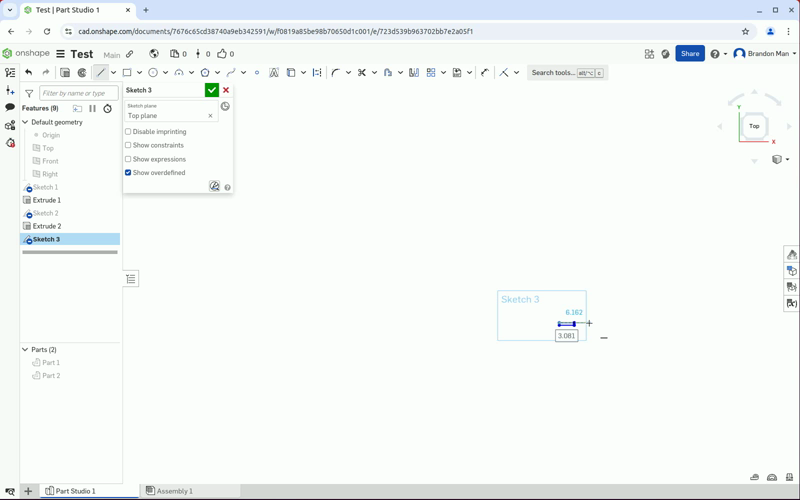
mouse_move(559, 325)
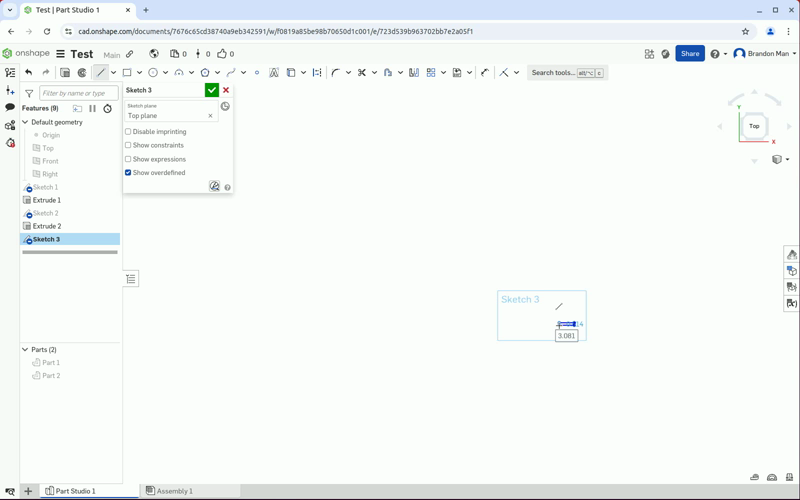
scroll(6)
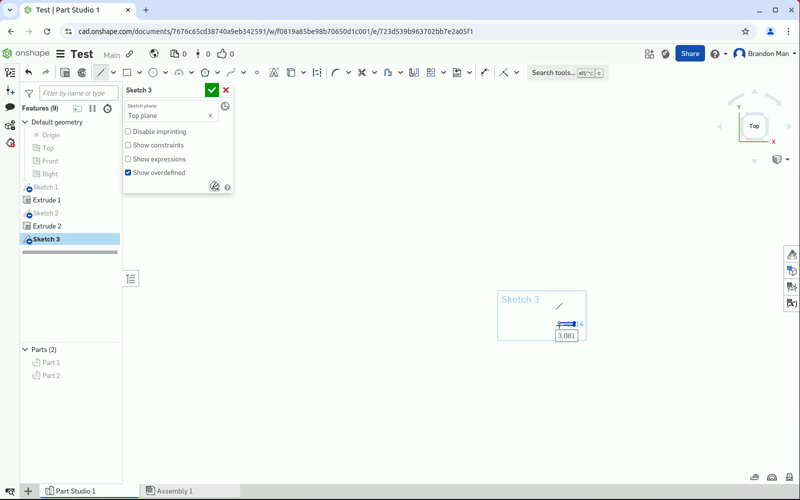
scroll(6)
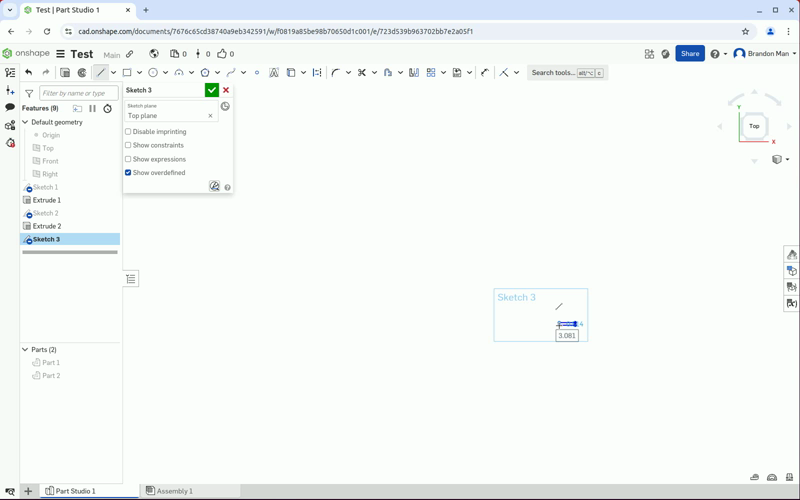
scroll(6)
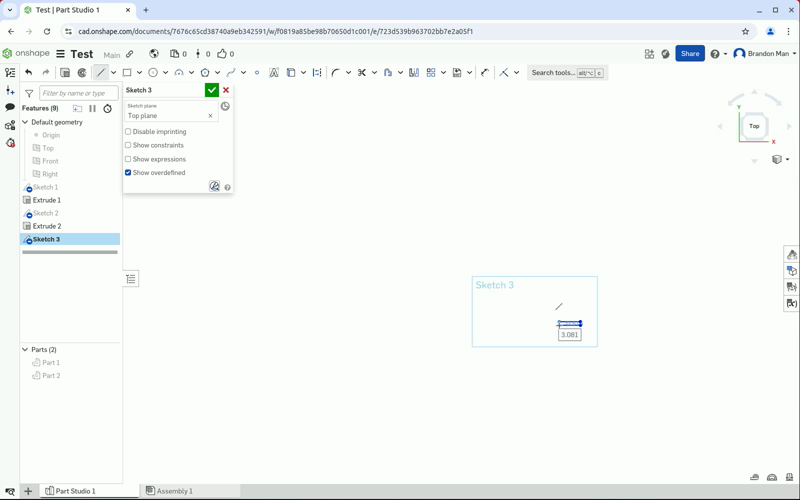
scroll(6)
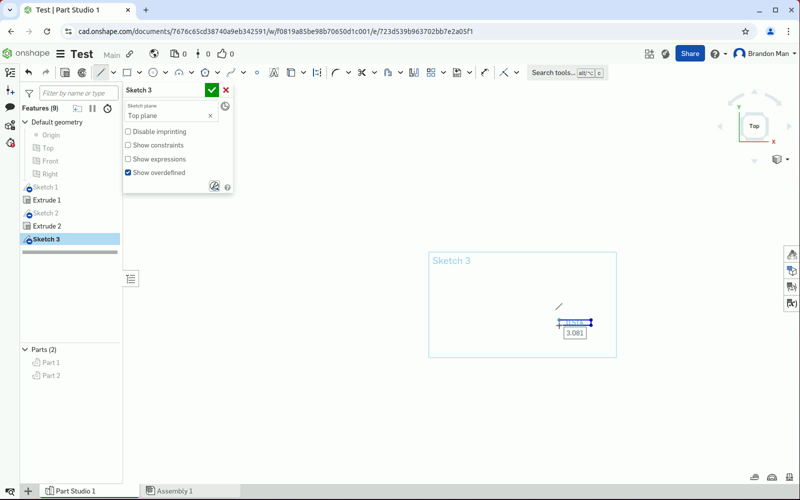
scroll(6)
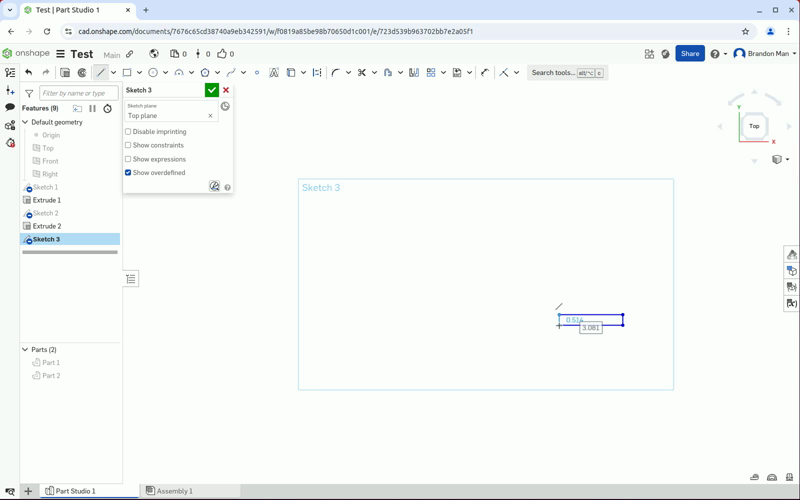
scroll(6)
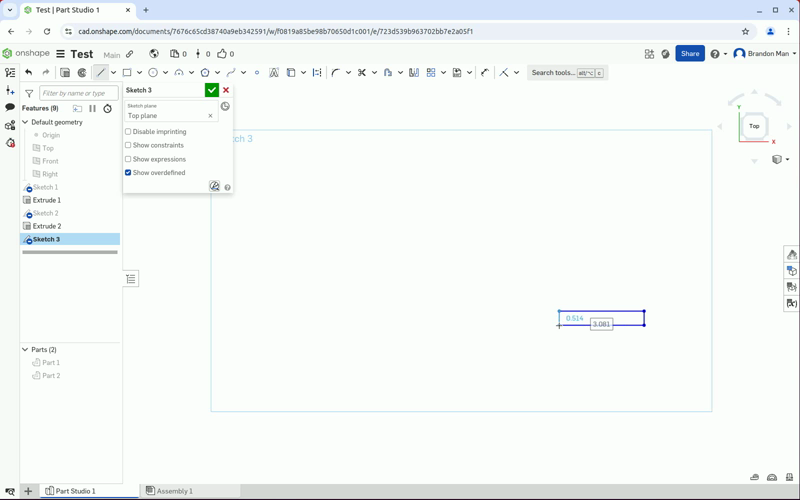
scroll(6)
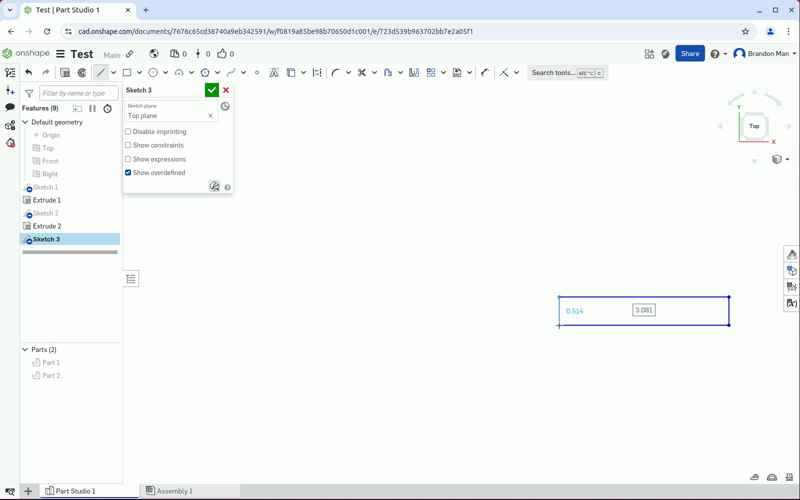
key_up(shift)
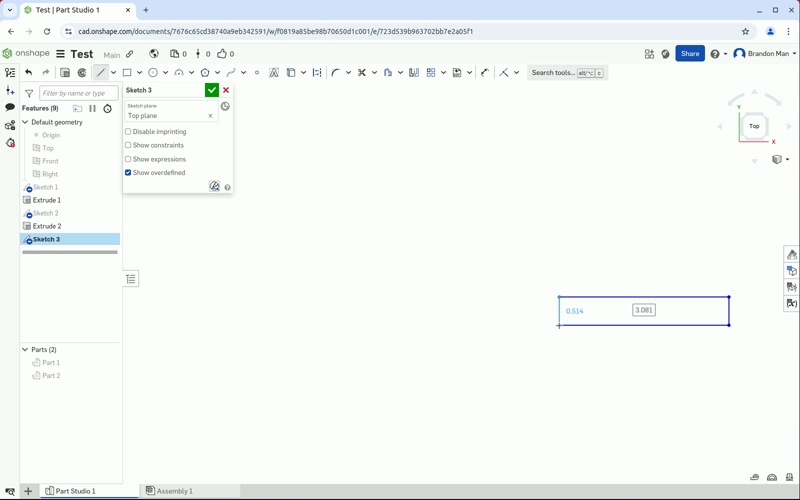
click(559, 325)
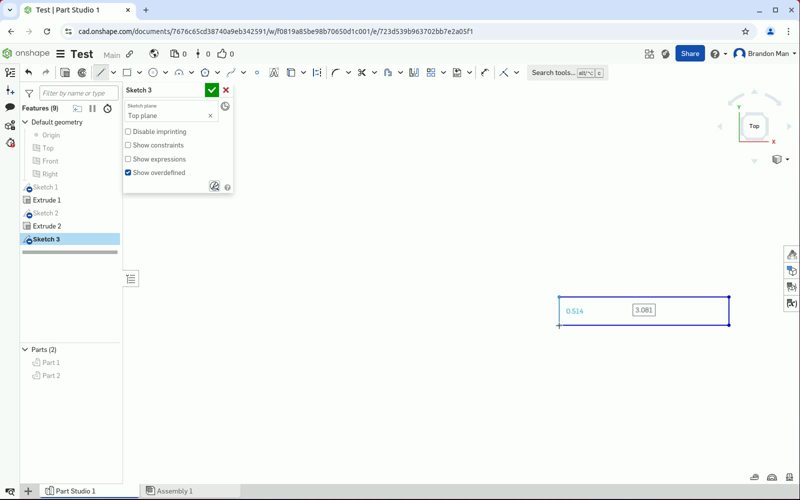
scroll(-6)
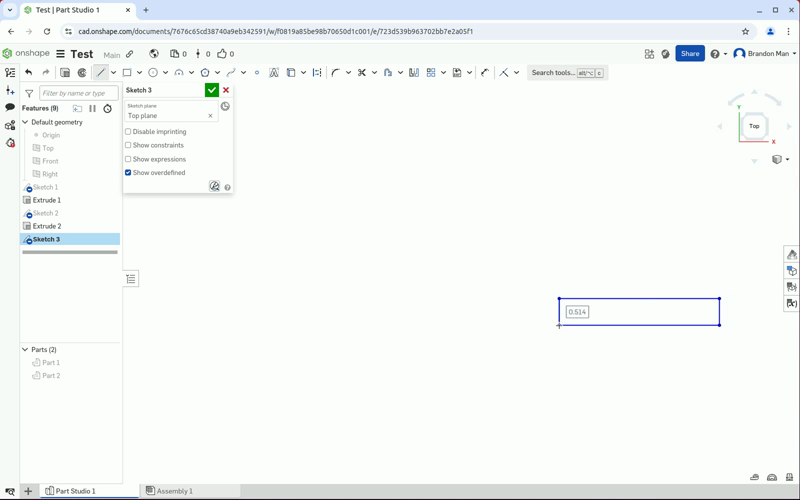
scroll(-6)
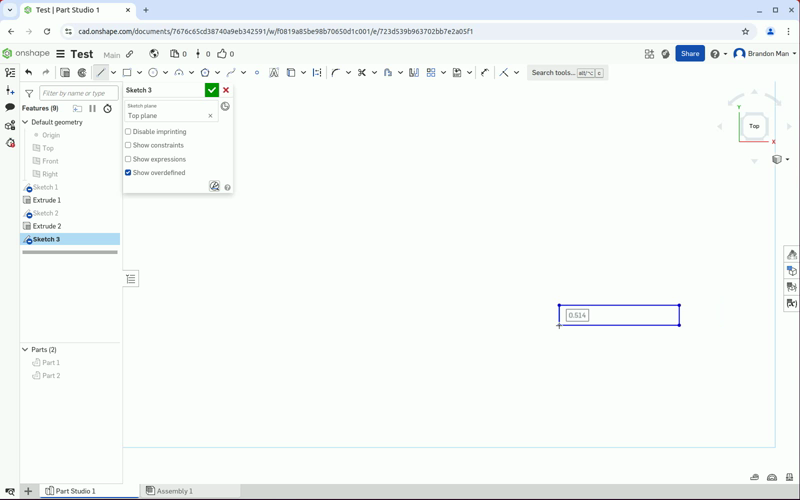
scroll(-6)
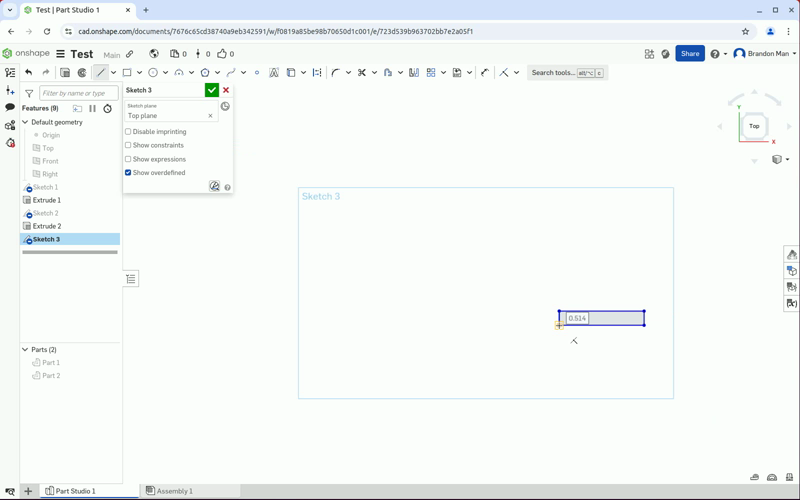
scroll(-6)
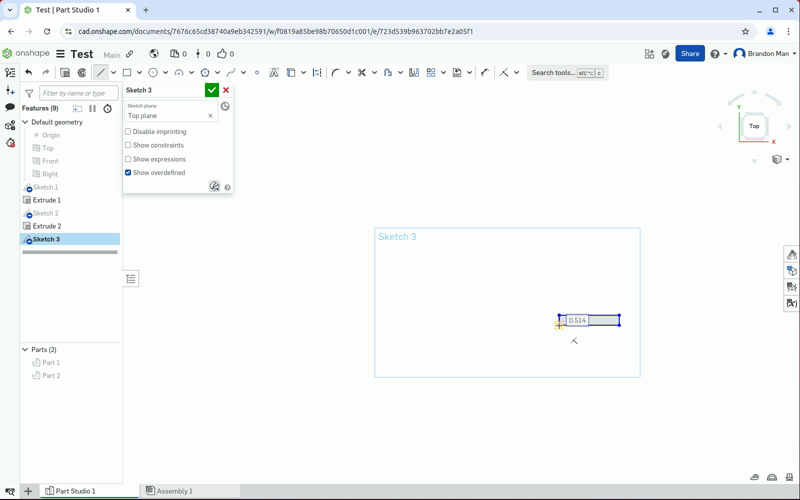
scroll(-6)
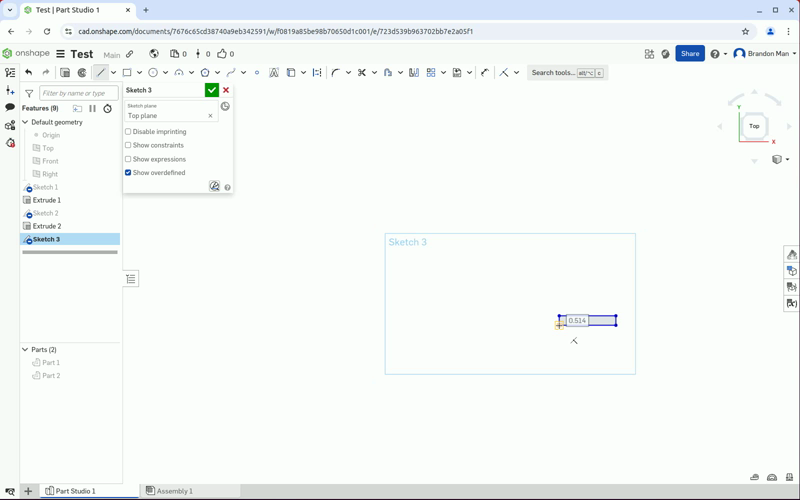
scroll(-6)
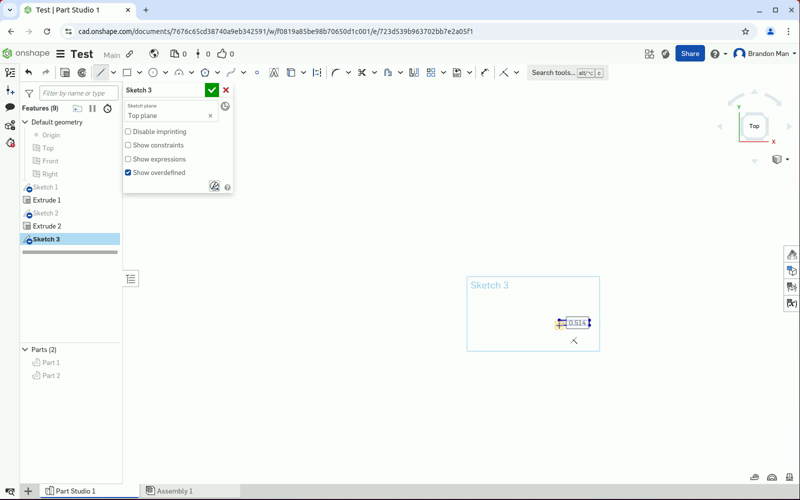
scroll(-6)
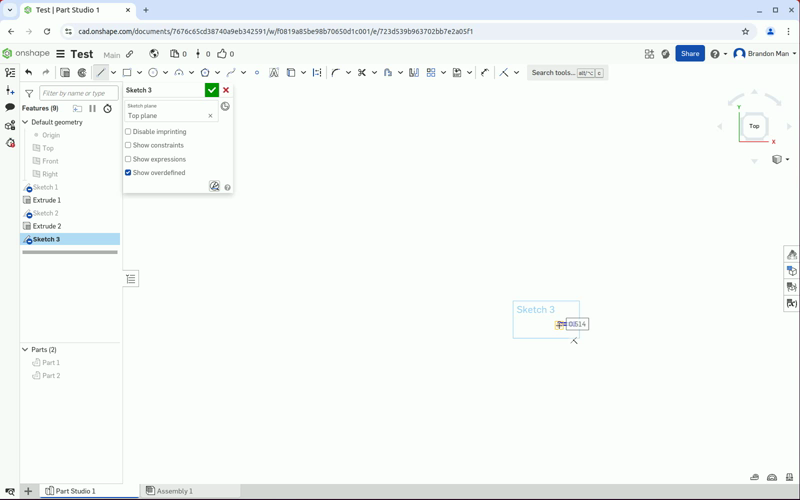
key(esc)
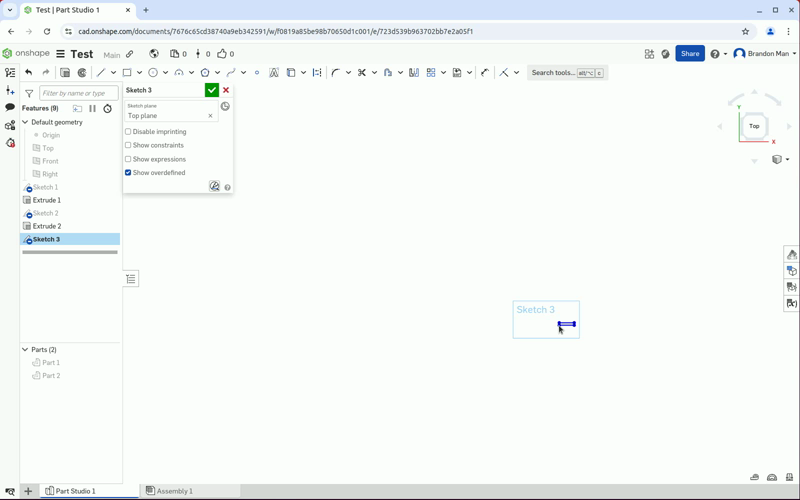
mouse_move(565, 324)
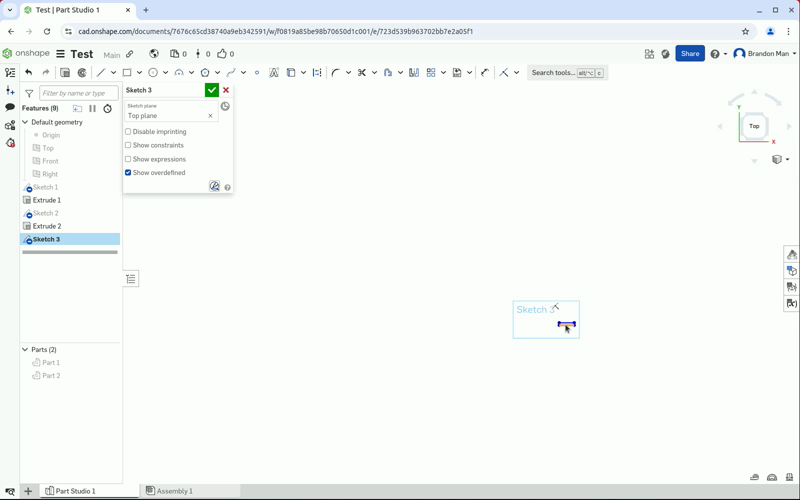
scroll(6)
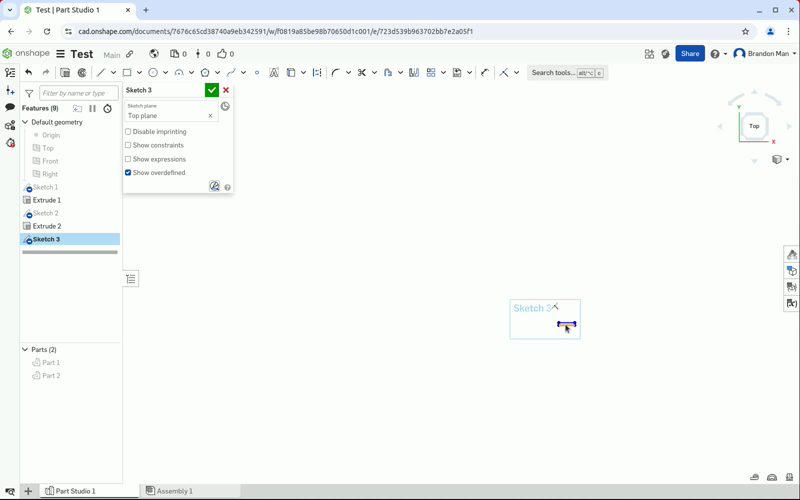
scroll(6)
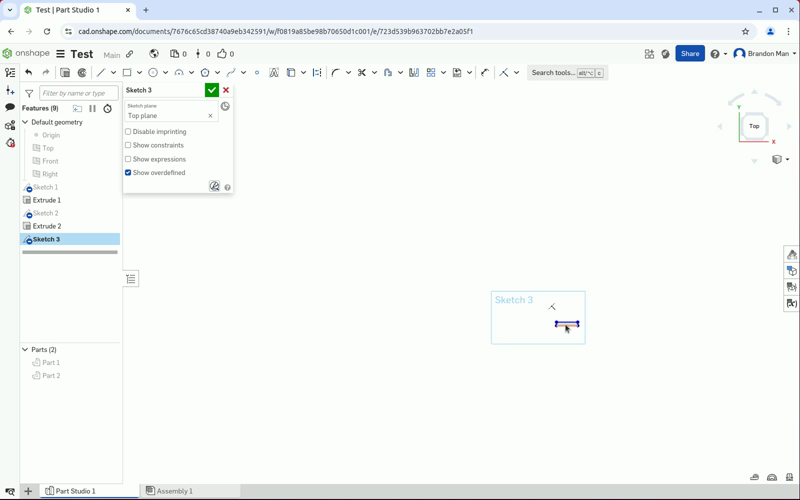
scroll(6)
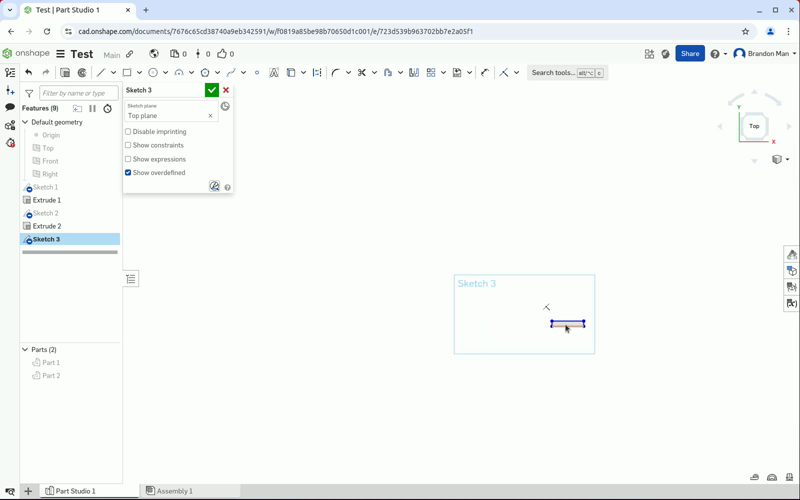
scroll(6)
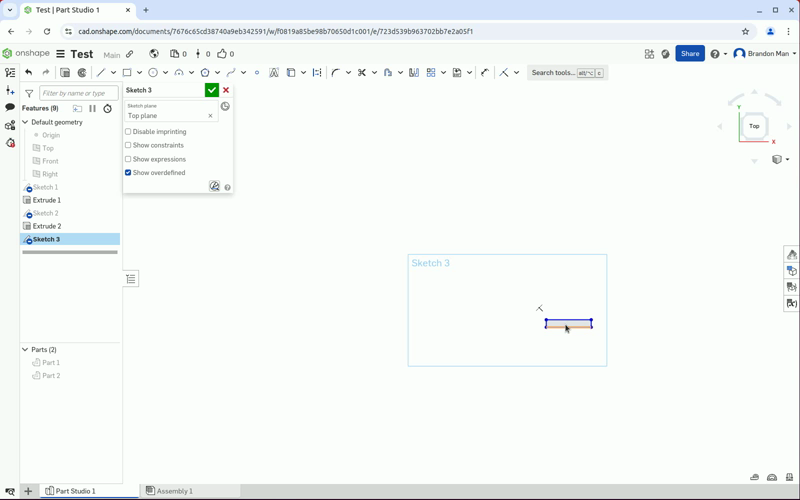
scroll(6)
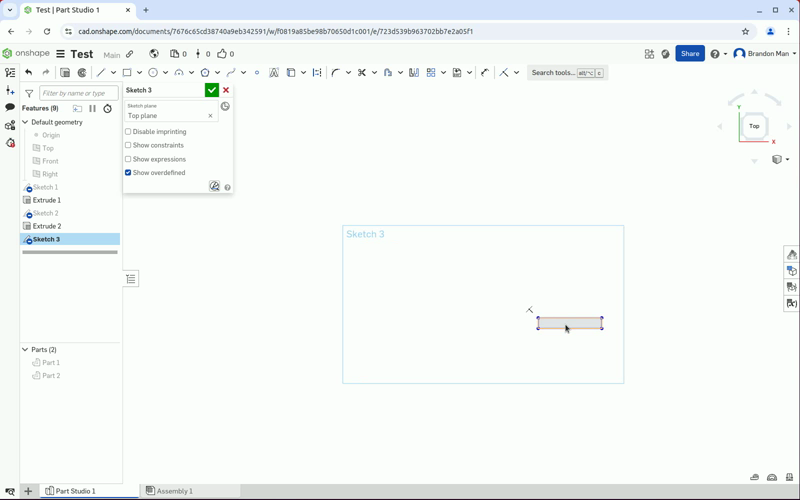
scroll(6)
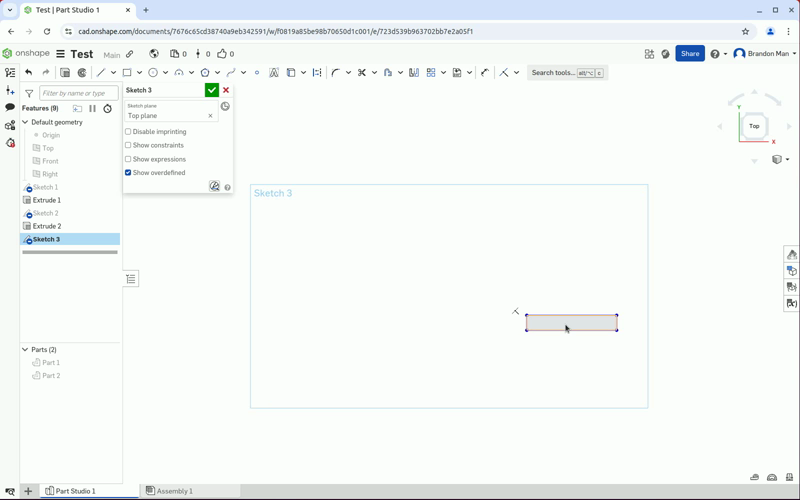
scroll(6)
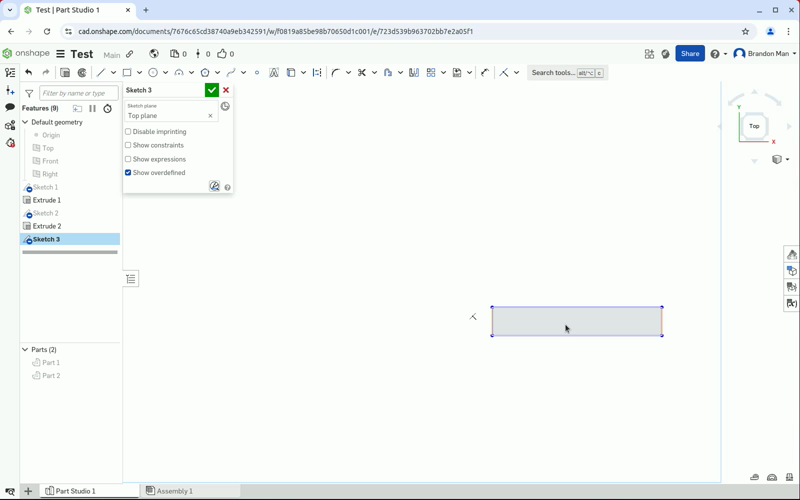
click(565, 324)
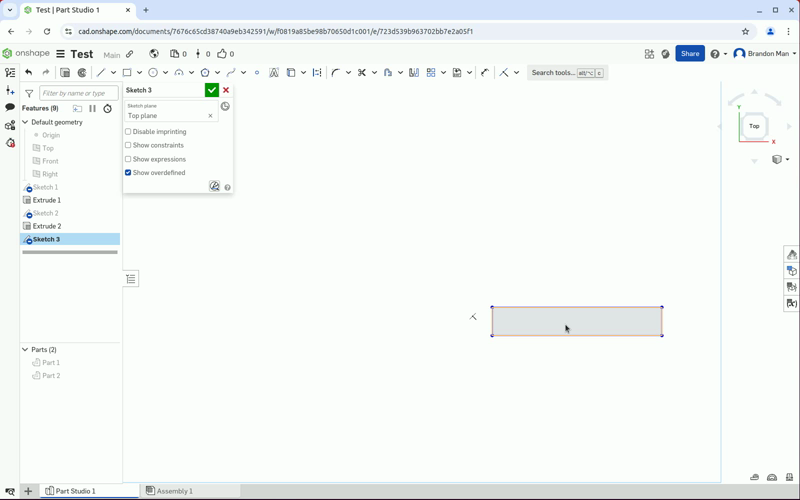
scroll(-6)
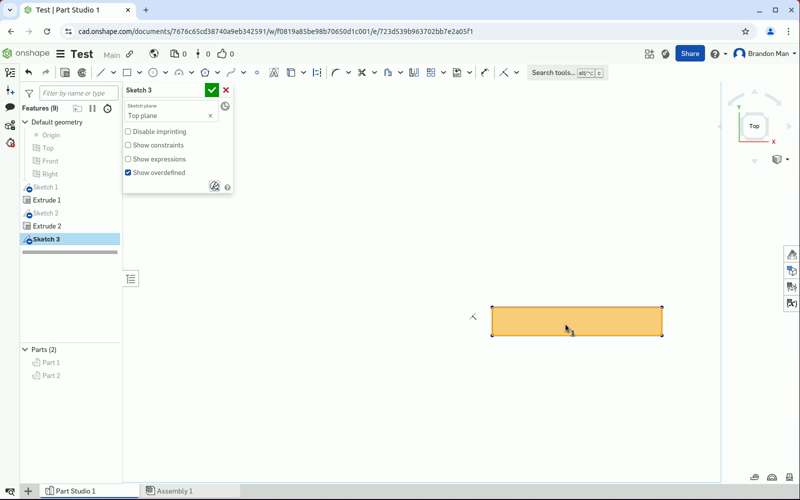
scroll(-6)
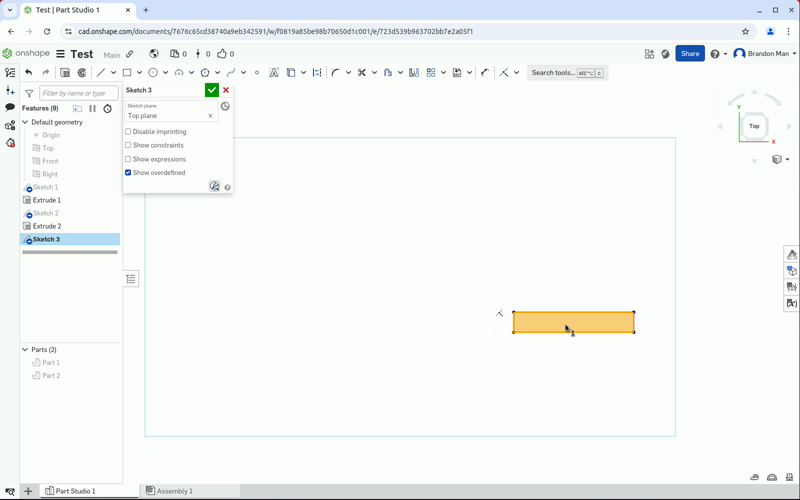
scroll(-6)
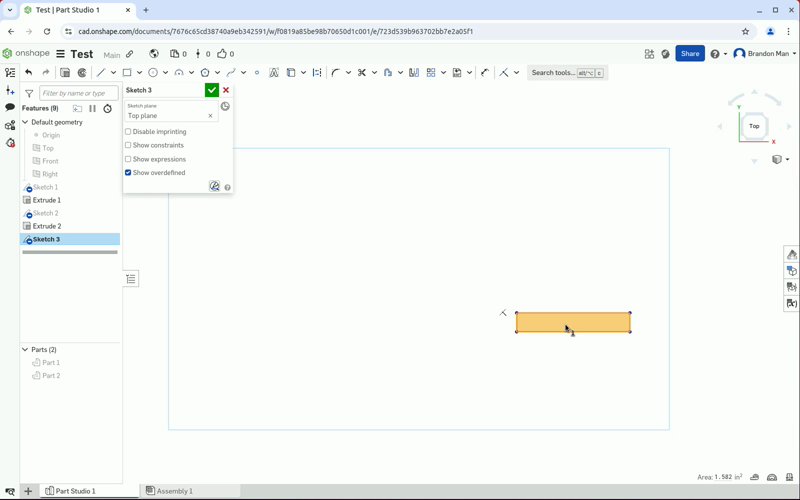
scroll(-6)
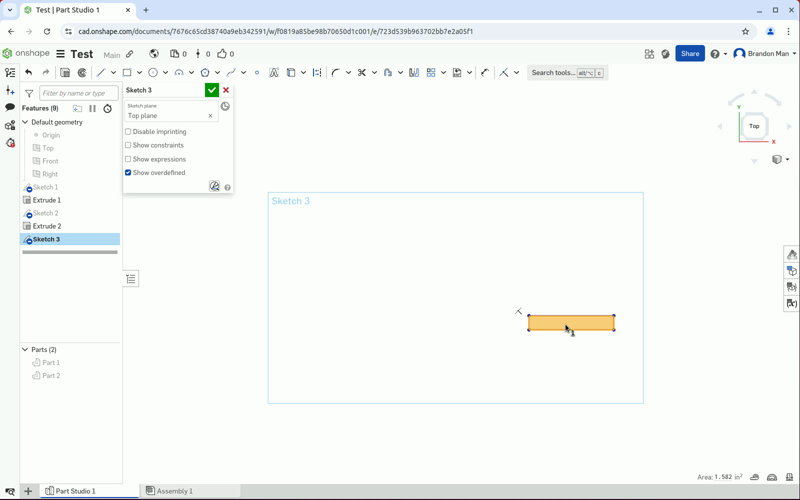
scroll(-6)
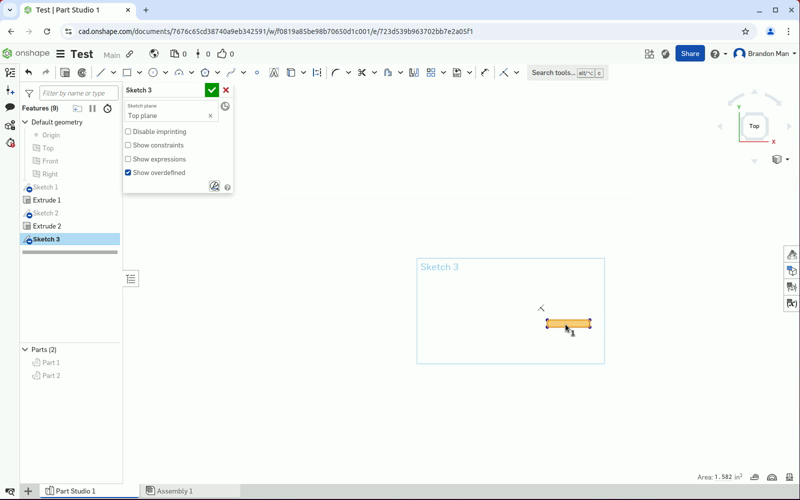
scroll(-6)
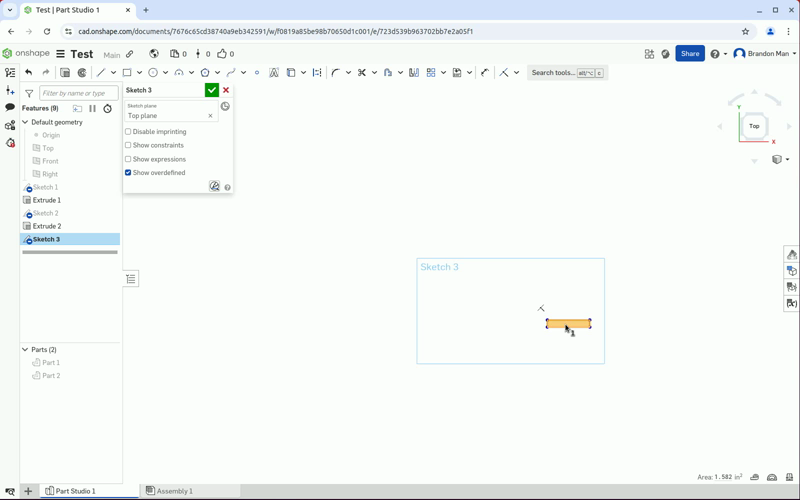
scroll(-6)
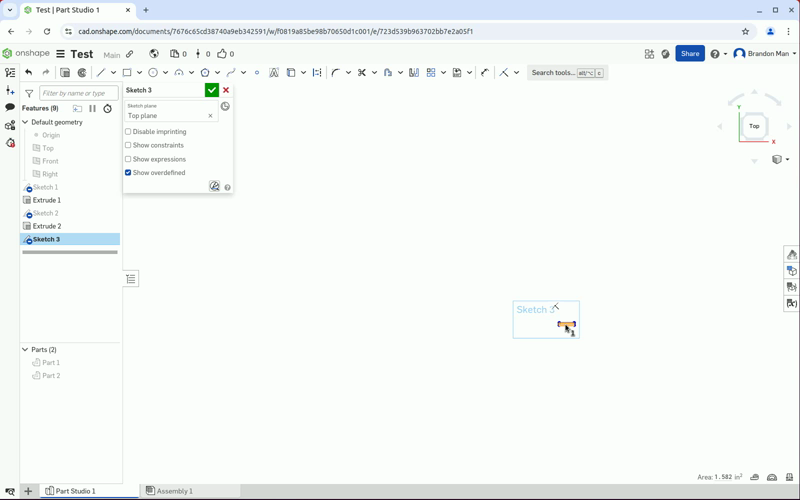
mouse_move(73, 352)
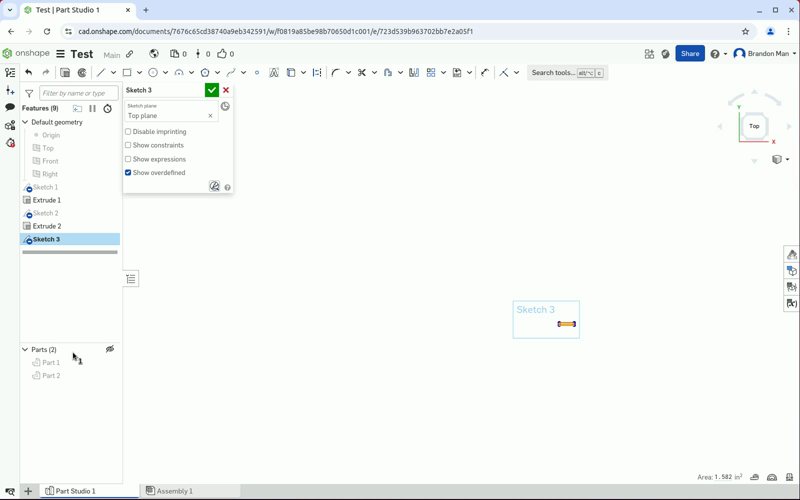
key(shift+y)
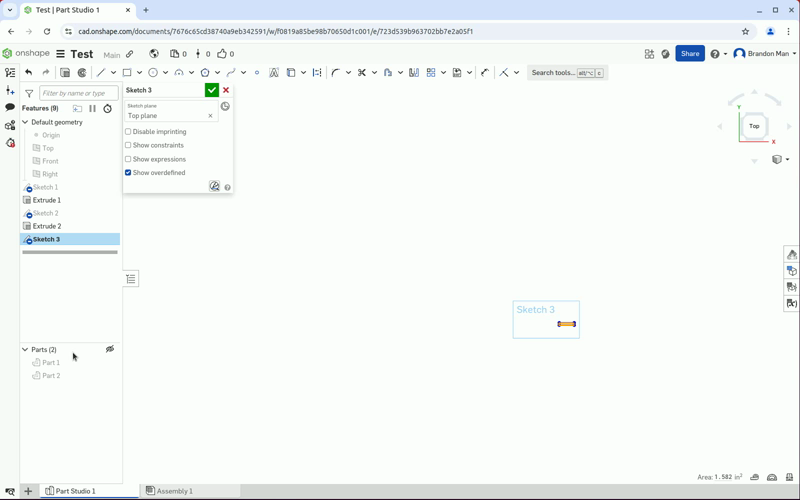
key(shift+e)
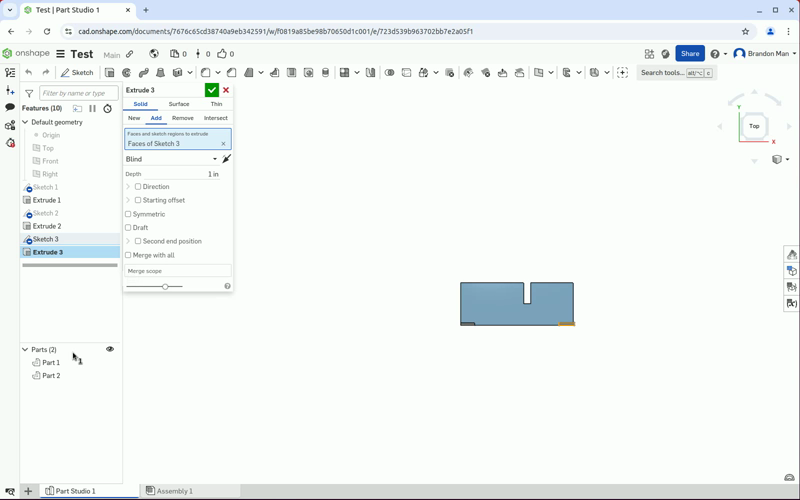
mouse_move(143, 106)
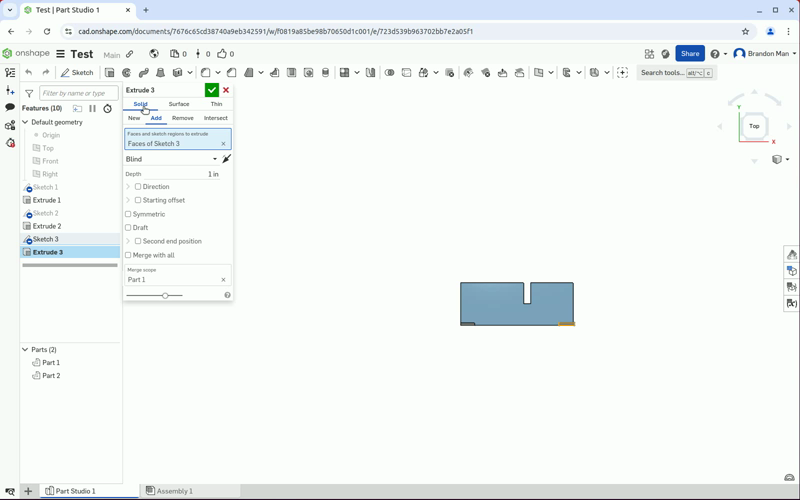
click(143, 106)
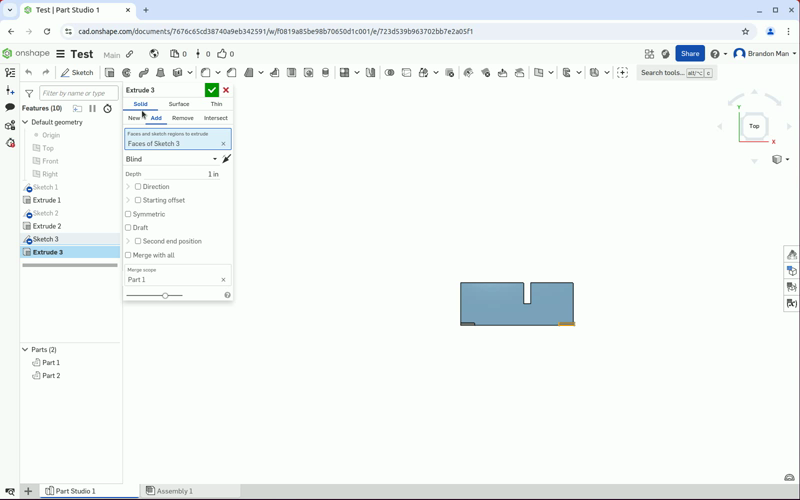
mouse_move(137, 120)
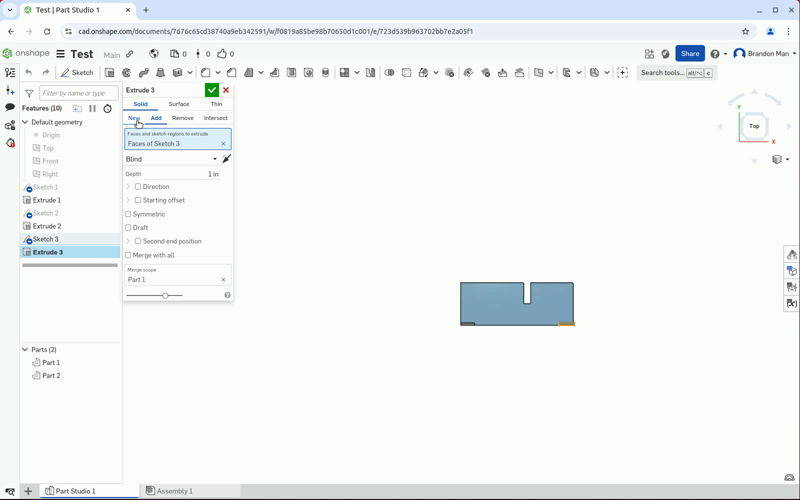
click(137, 120)
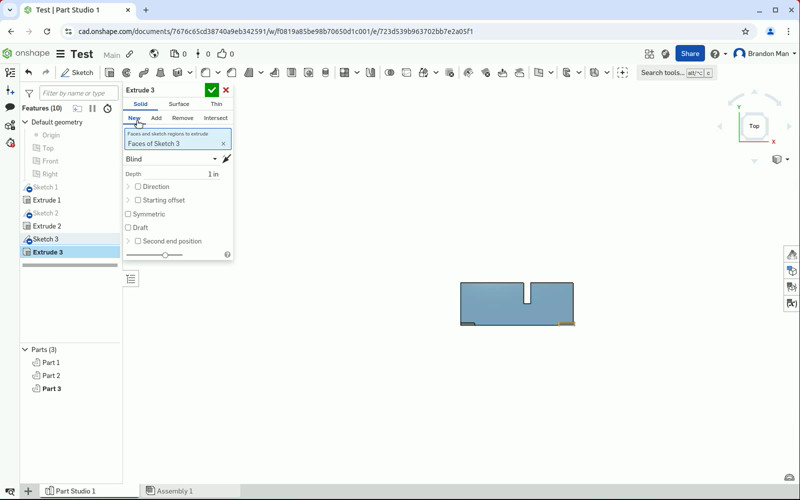
key(tab, 4)
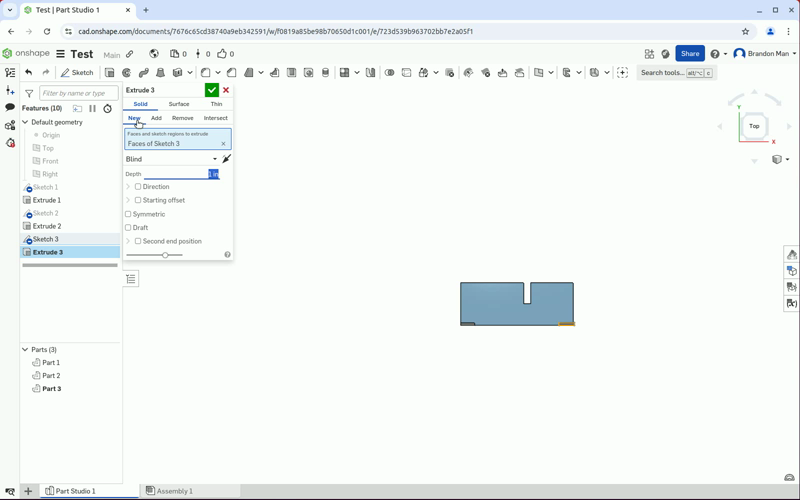
text(-8.666)
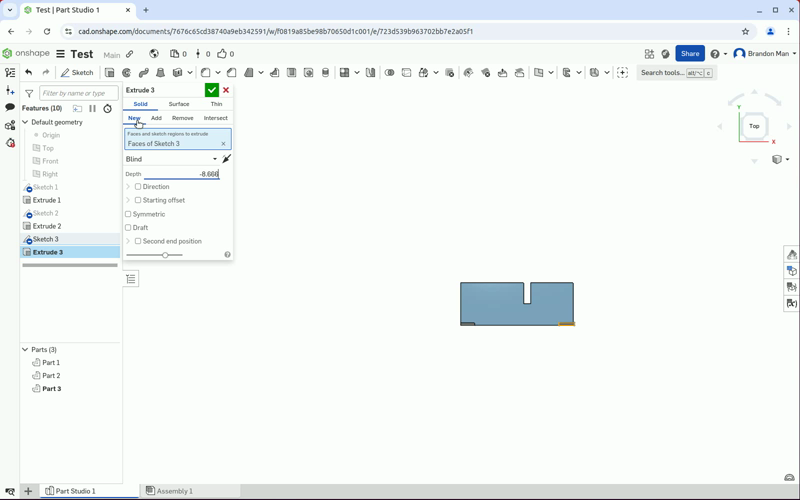
key(tab, 3)
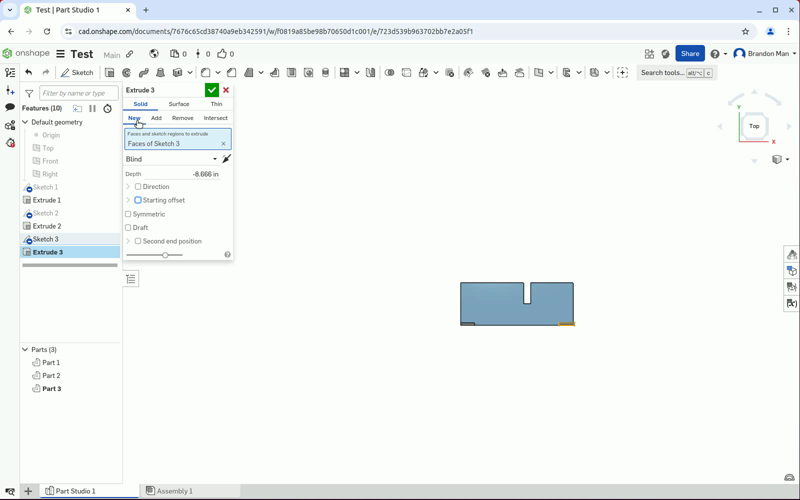
key(tab, 2)
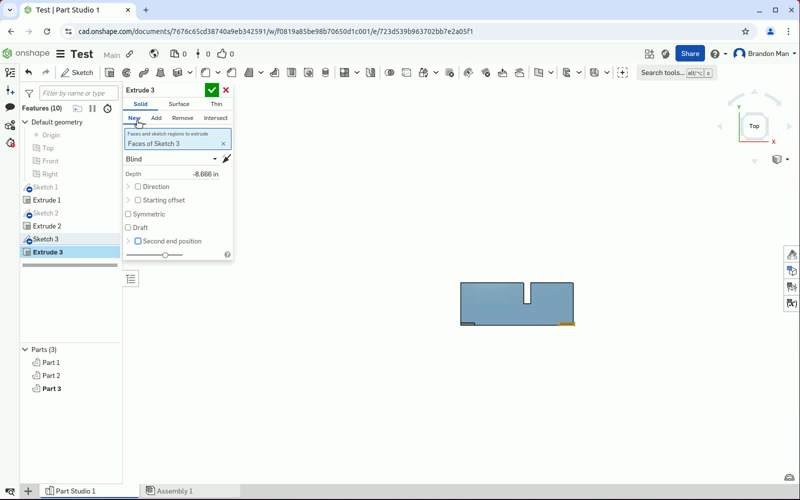
key(space)
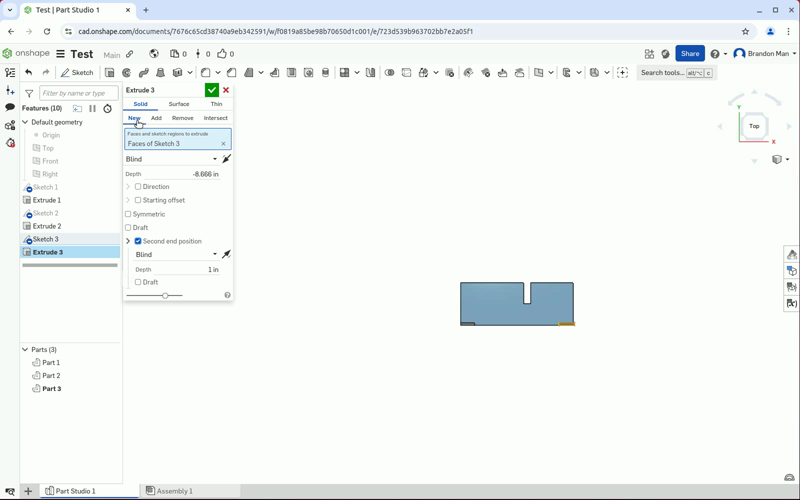
key(tab, 3)
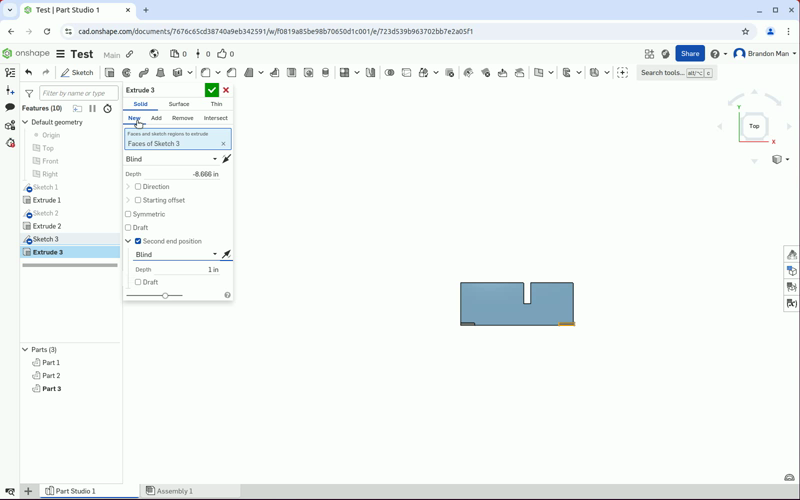
text(0.481)
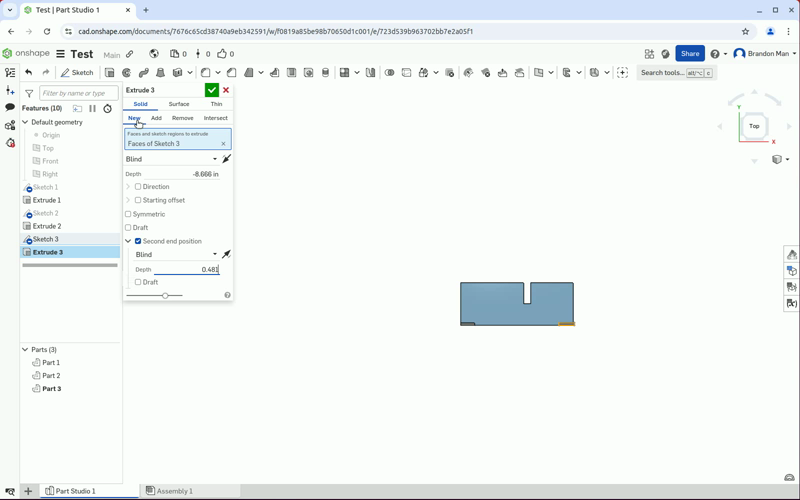
key(enter)
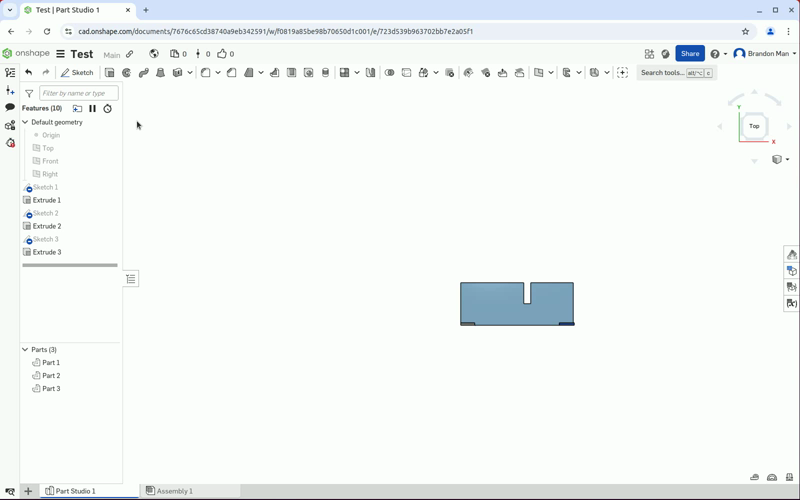
key(shift+h)
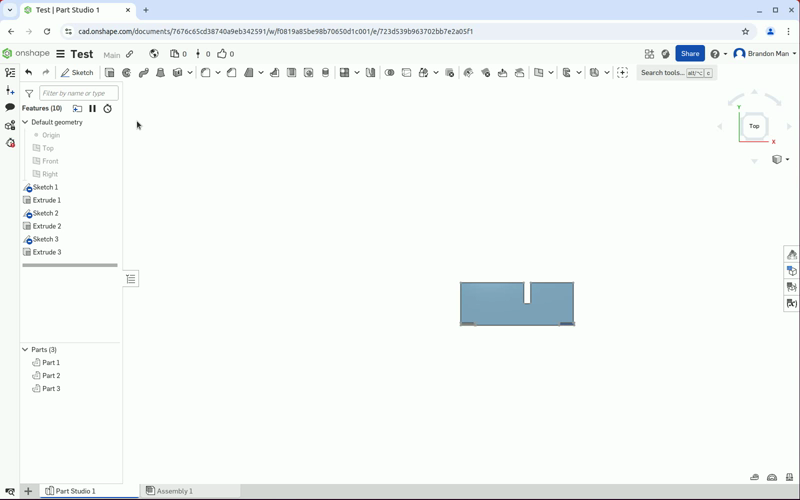
key(shift+h)
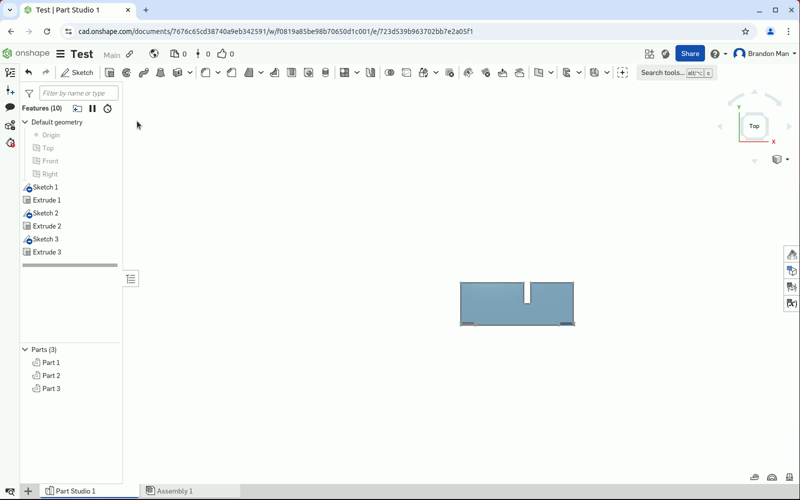
key(shift+7)
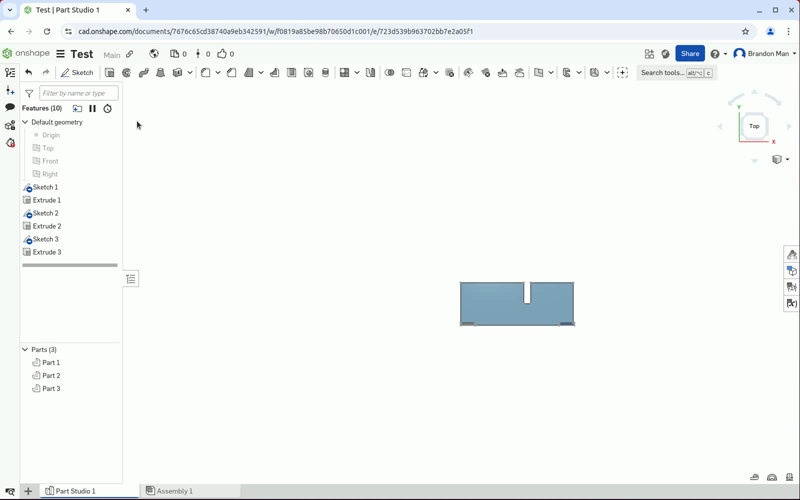
key(up, 3)
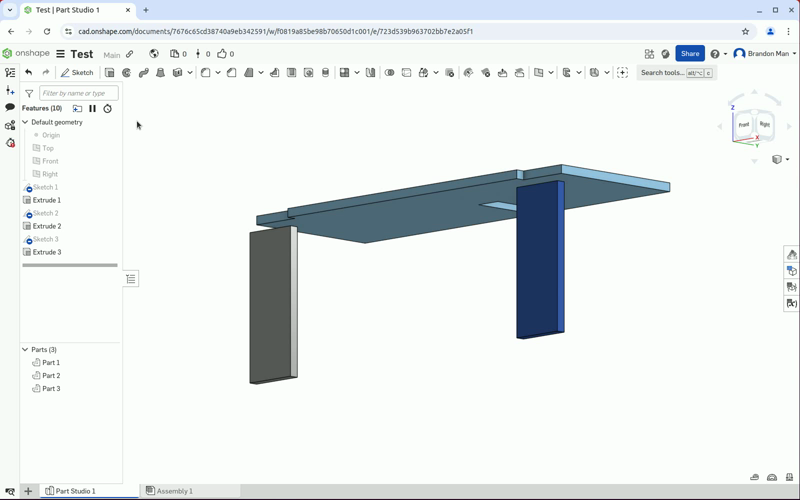
key(left, 3)
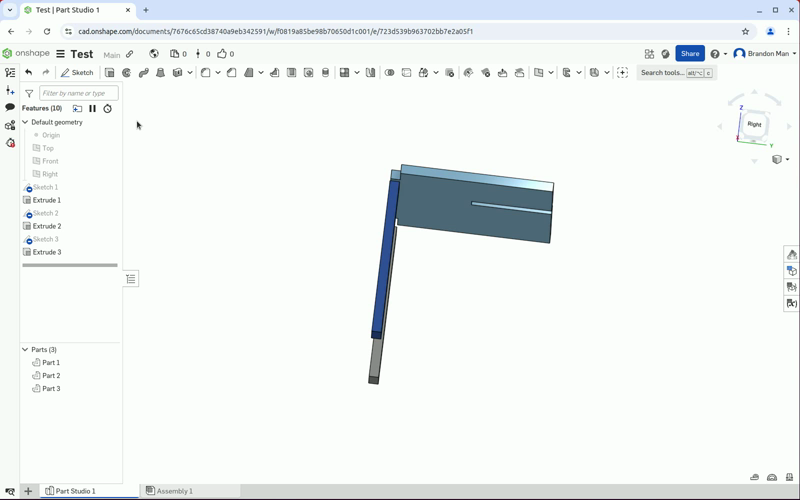
key(right, 3)
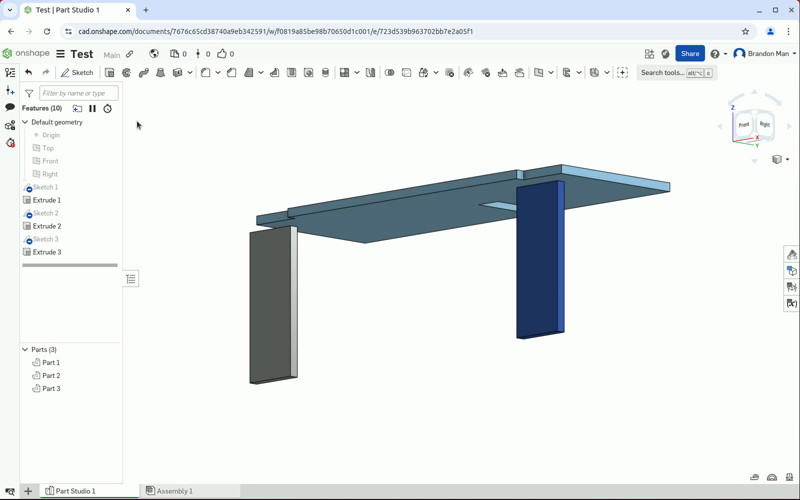
key(down, 3)
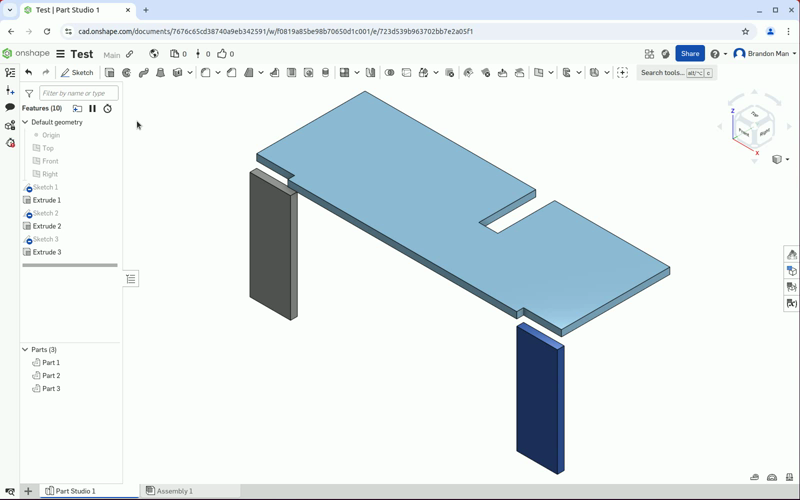
mouse_move(73, 189)
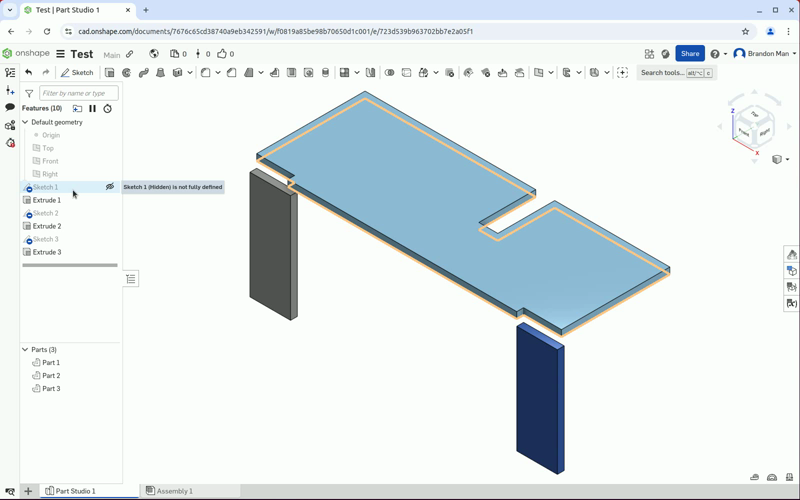
click(73, 189)